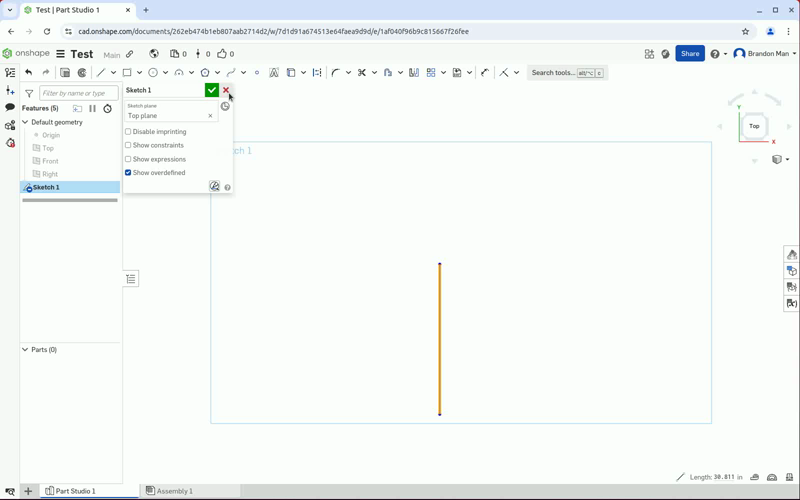
key(shift+h)
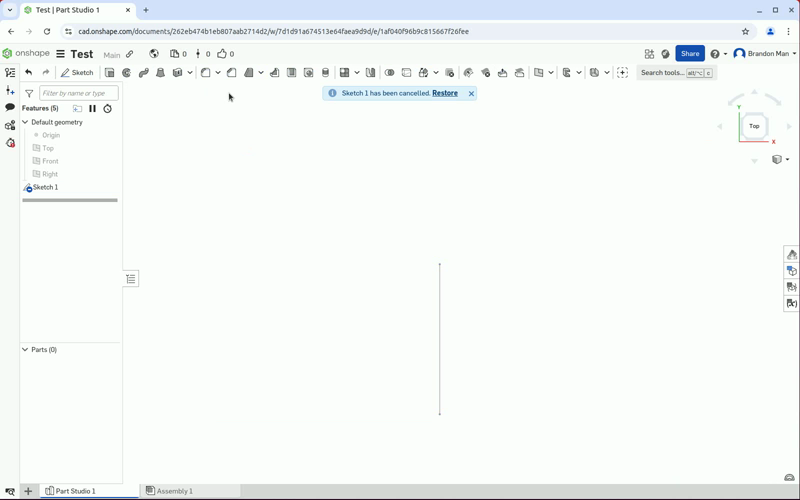
key(shift+s)
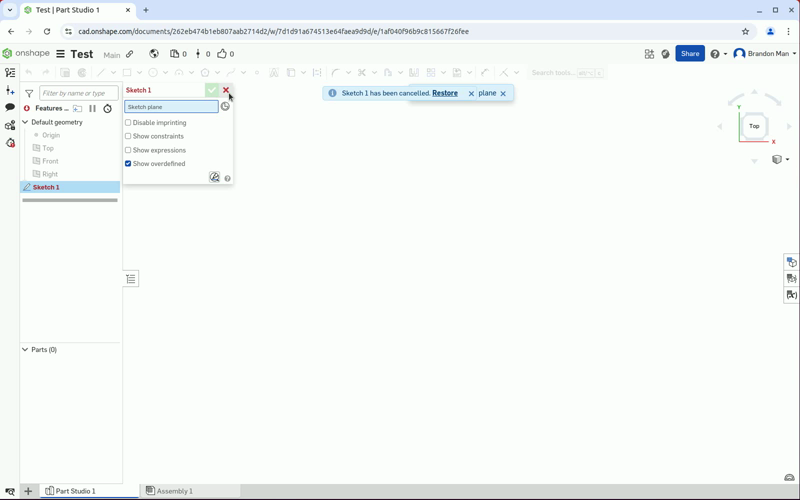
mouse_move(73, 150)
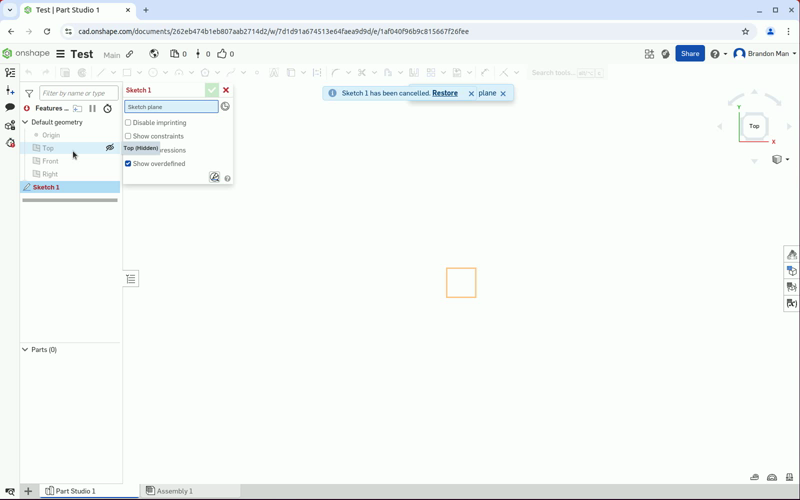
click(73, 150)
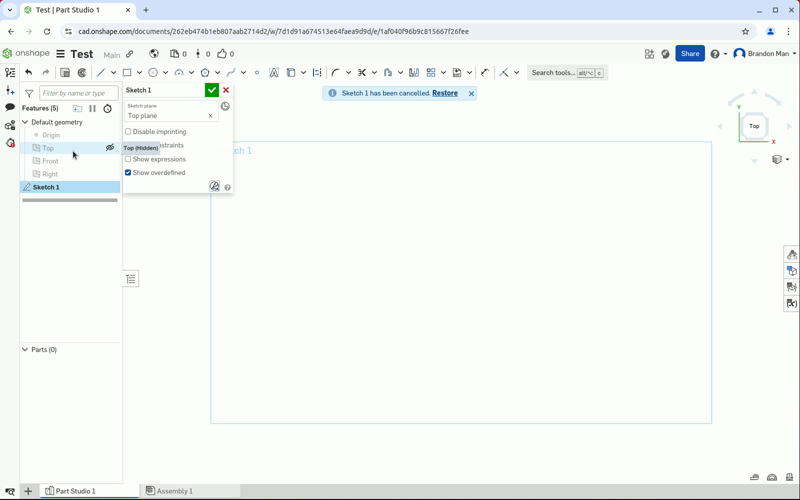
mouse_move(73, 352)
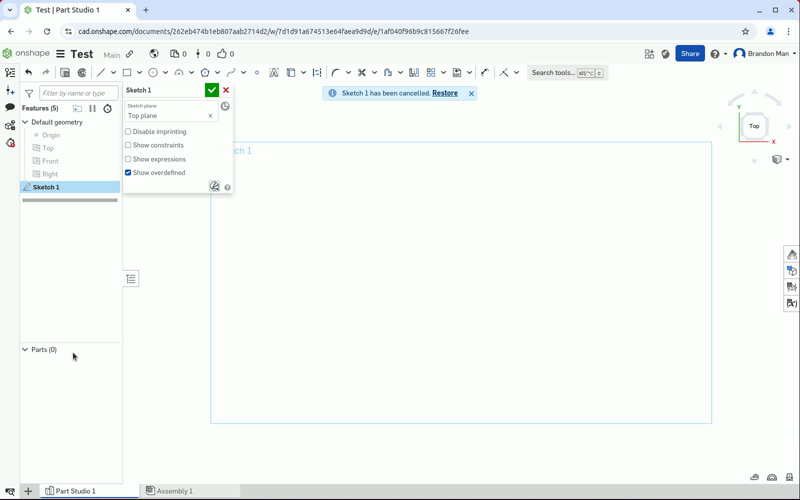
key(y)
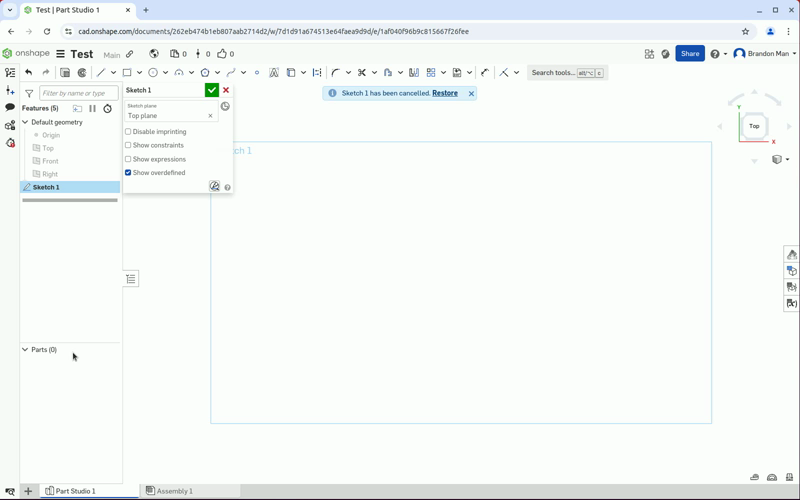
key(l)
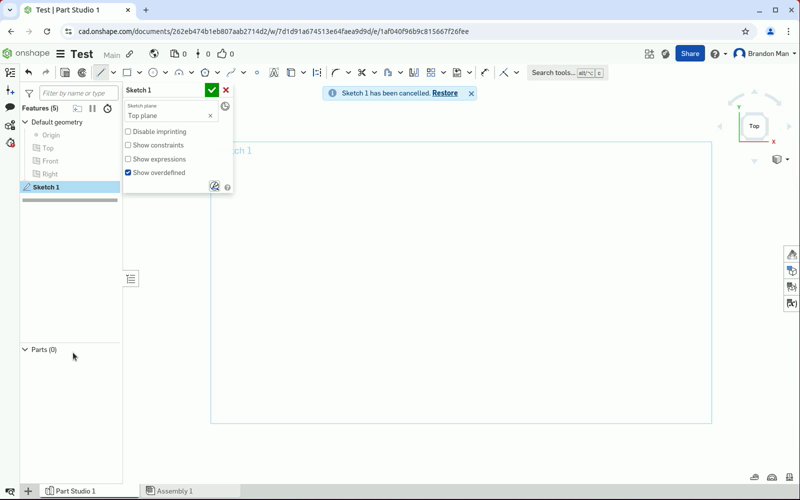
key_down(shift)
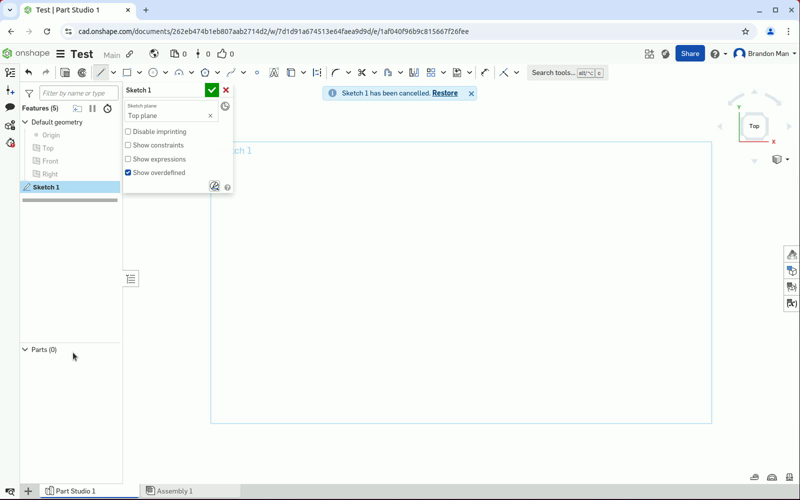
mouse_move(371, 175)
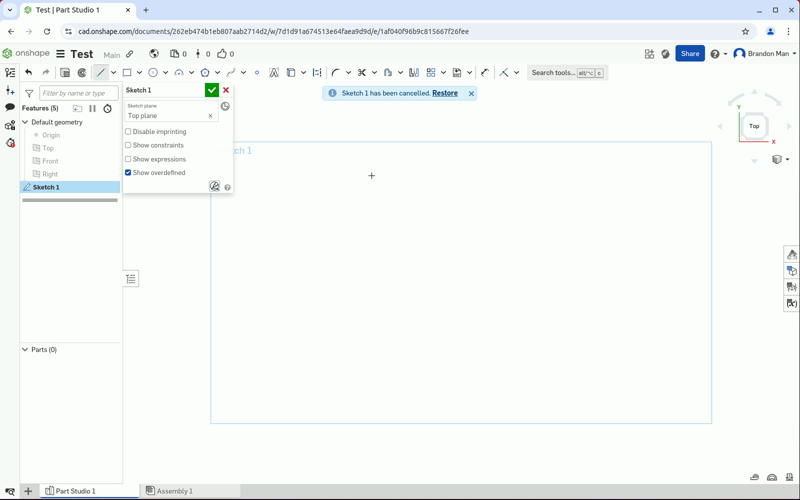
click(371, 175)
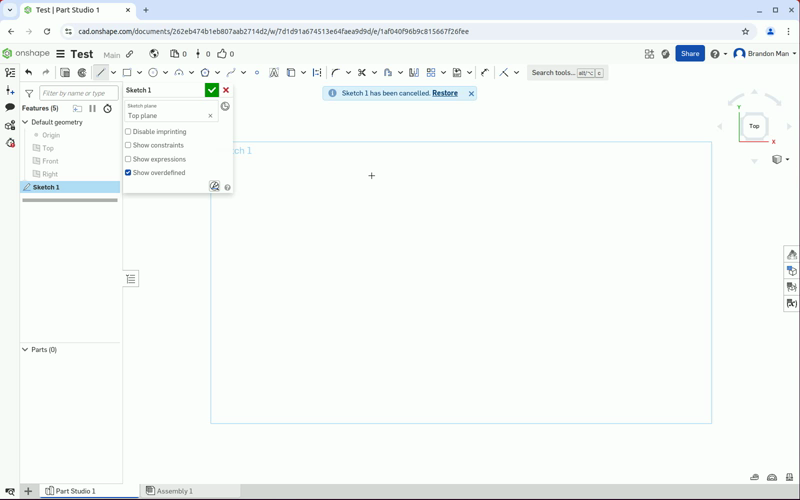
key_up(shift)
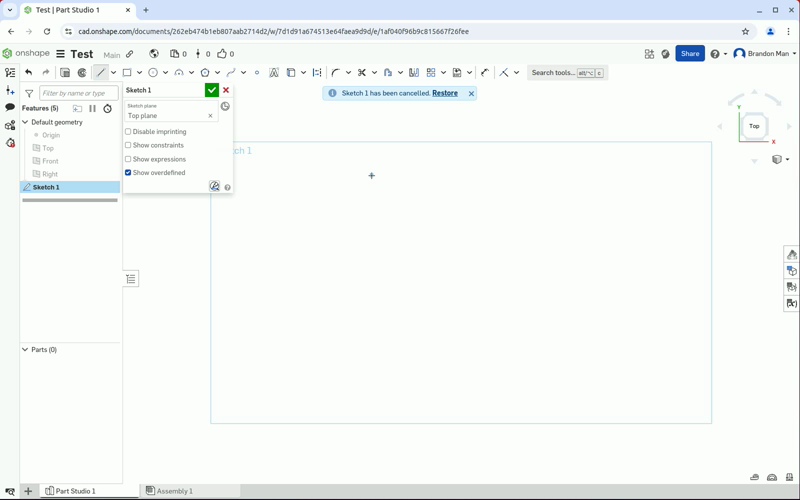
key_down(shift)
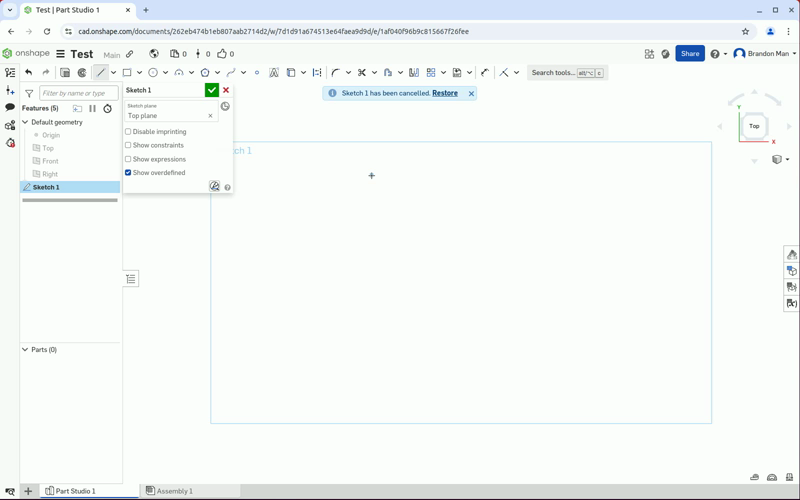
mouse_move(550, 175)
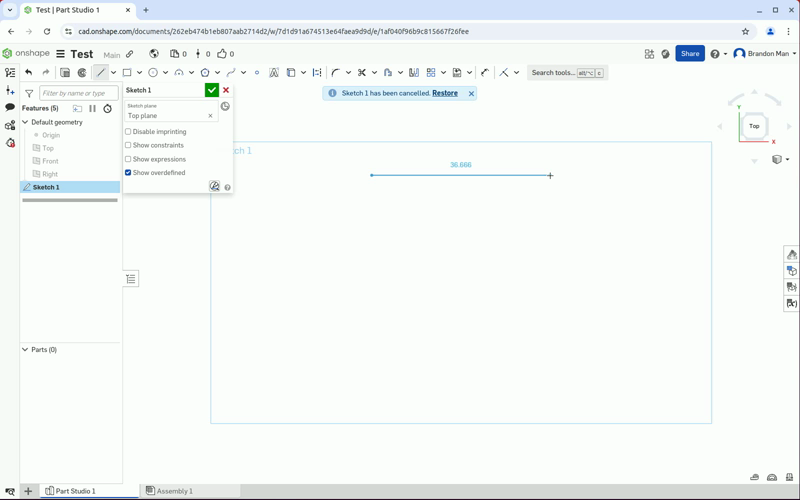
click(550, 175)
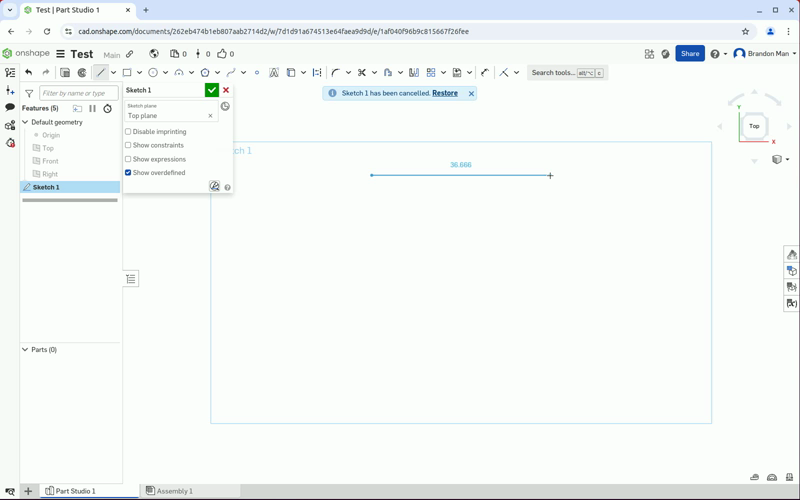
key_up(shift)
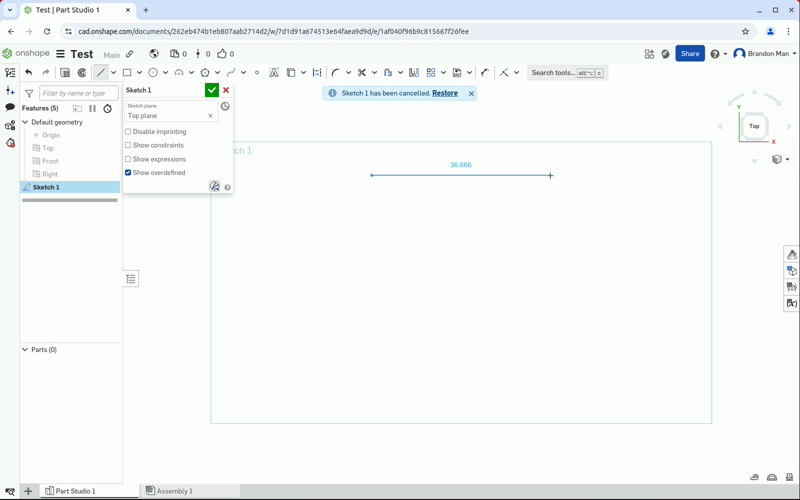
key_down(shift)
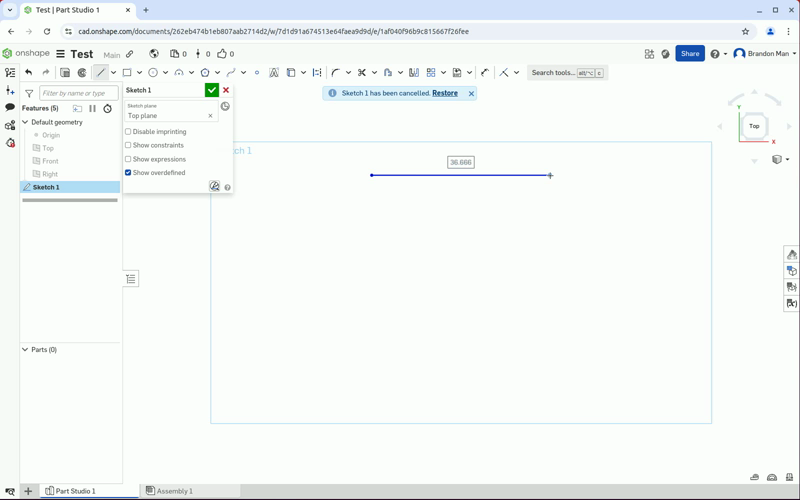
mouse_move(580, 175)
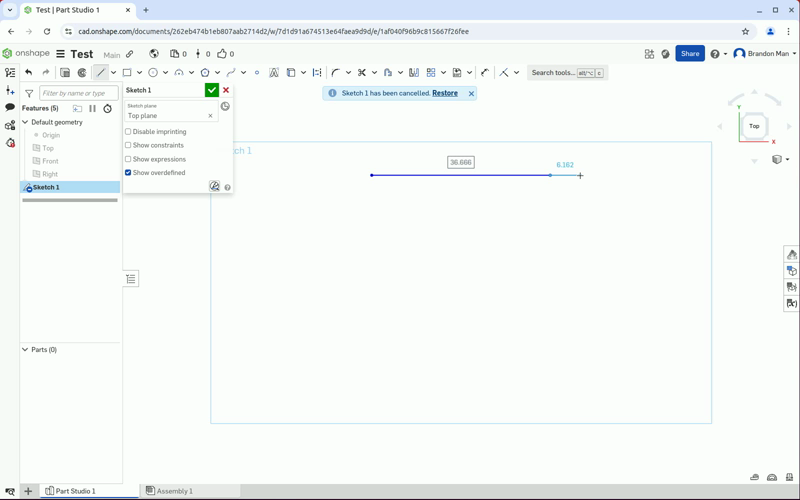
mouse_move(550, 171)
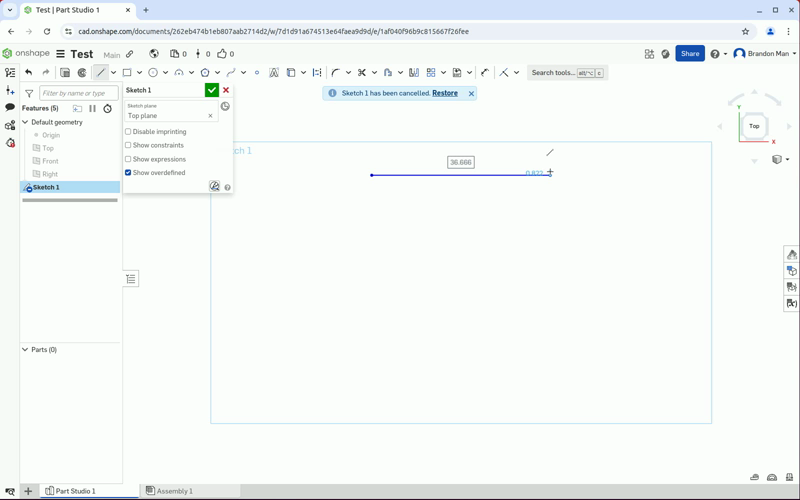
scroll(6)
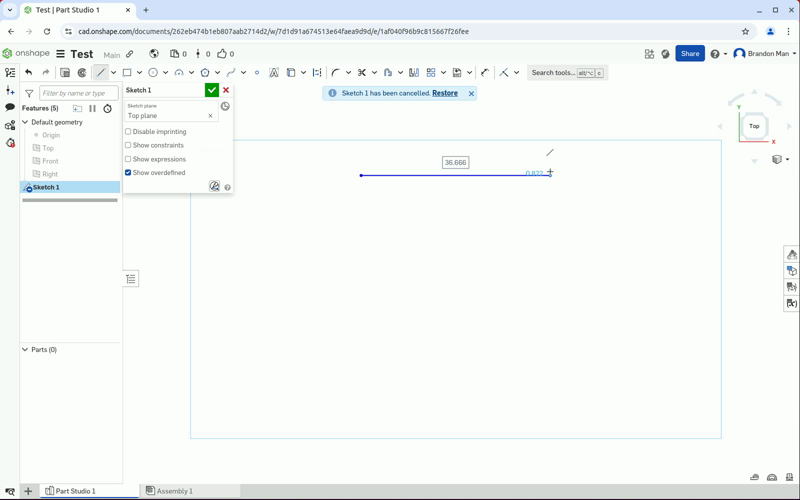
scroll(6)
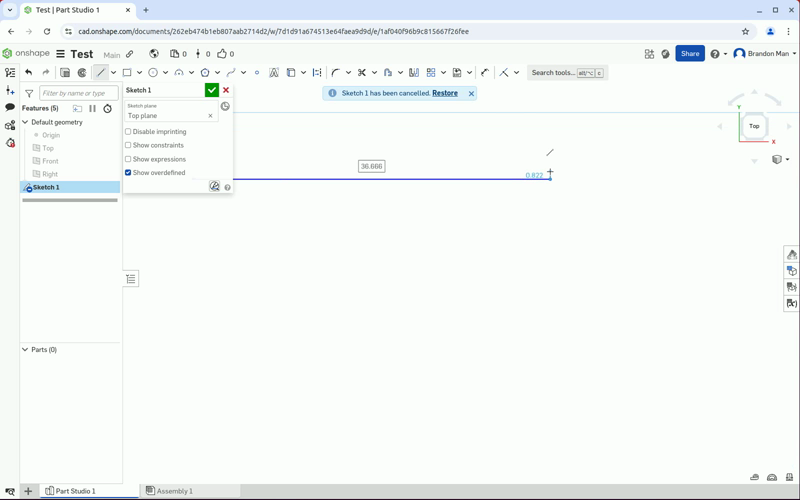
scroll(6)
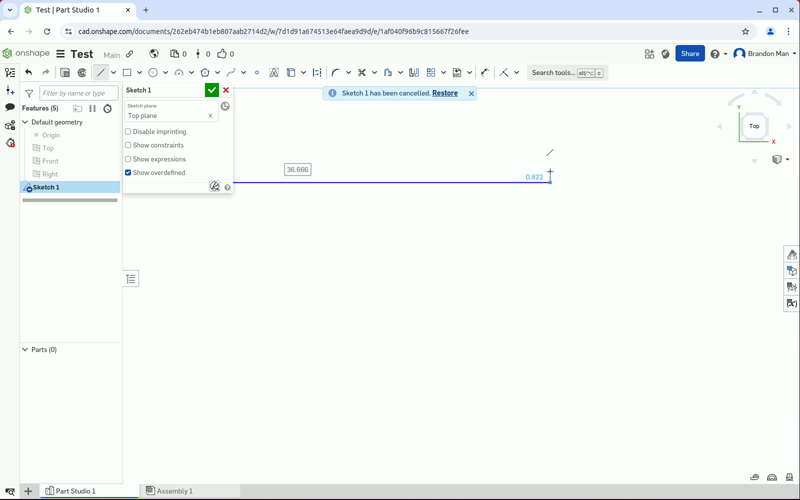
scroll(6)
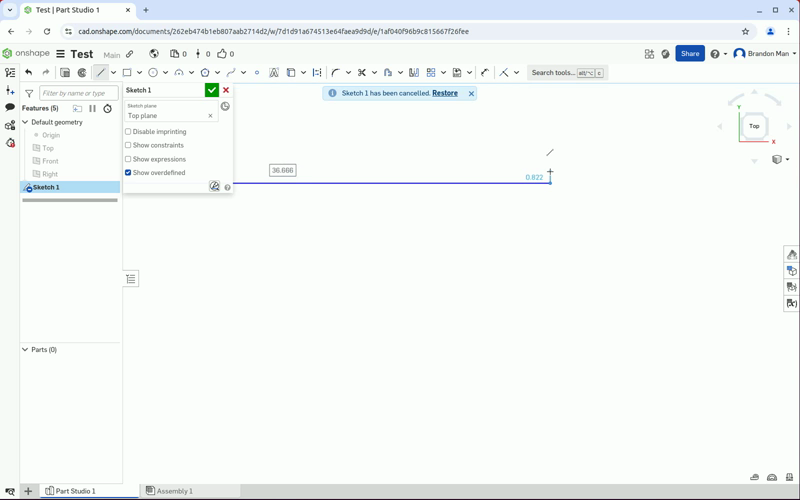
scroll(6)
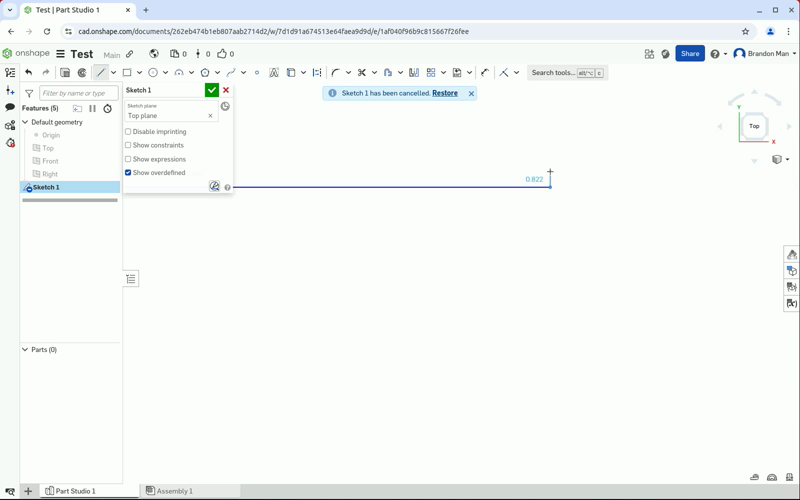
scroll(6)
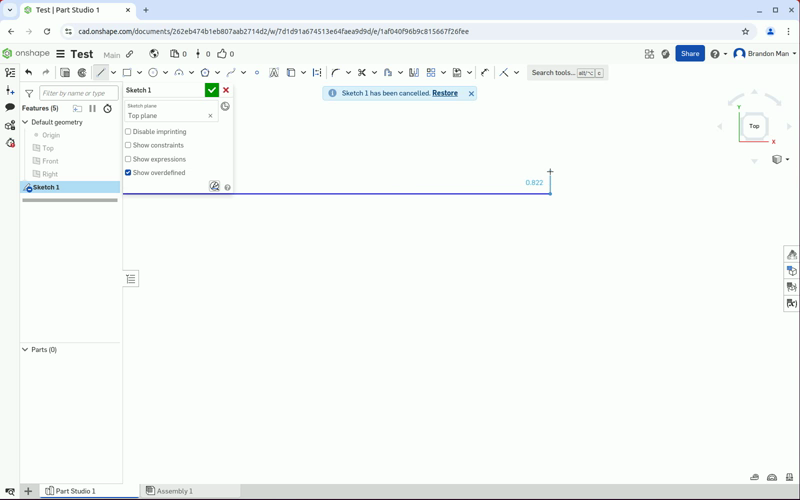
scroll(6)
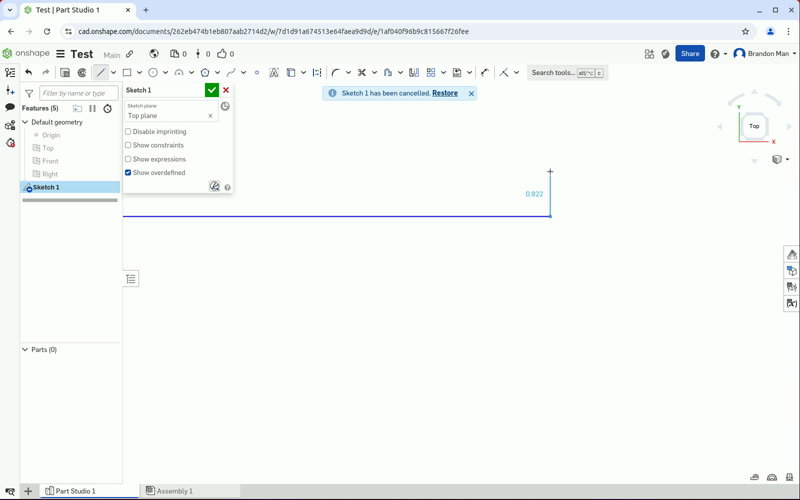
click(550, 171)
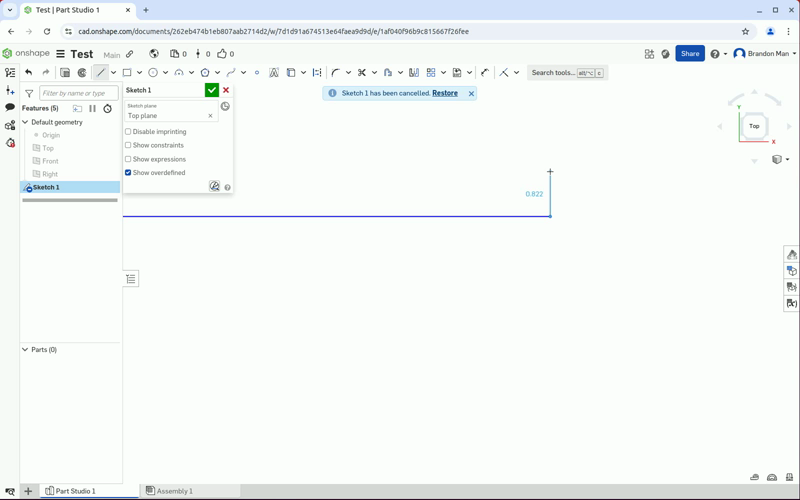
scroll(-6)
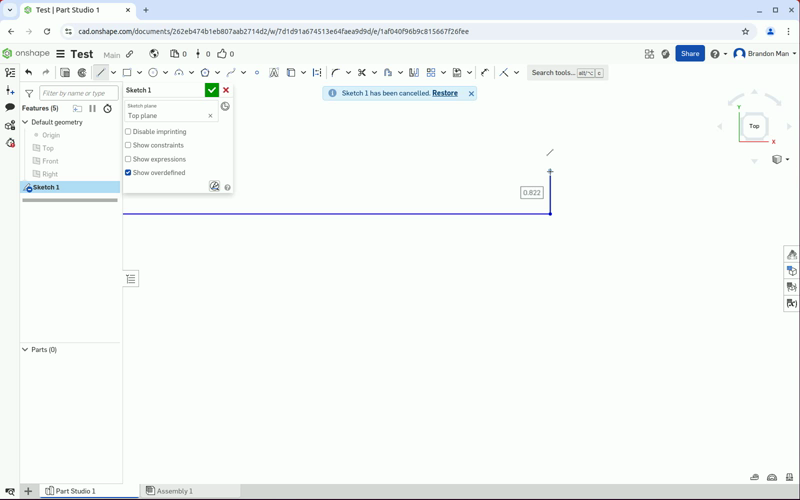
scroll(-6)
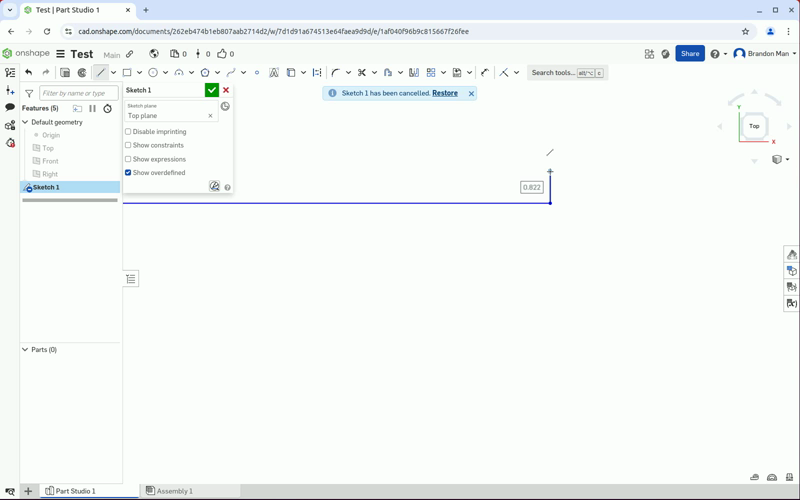
scroll(-6)
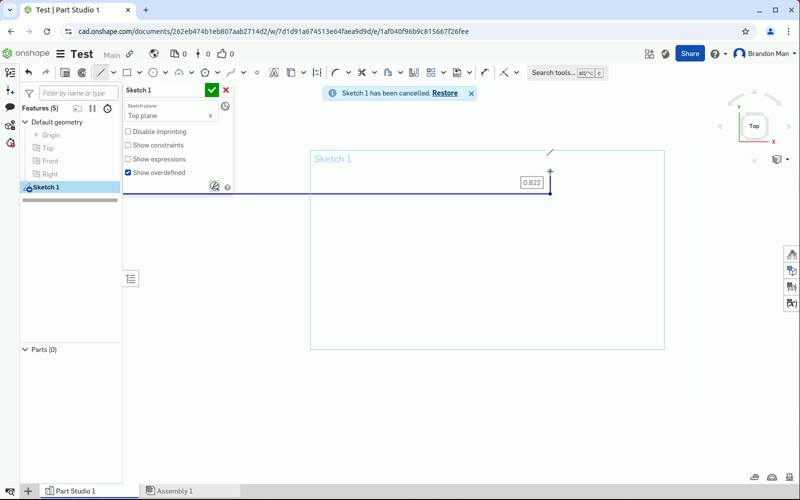
scroll(-6)
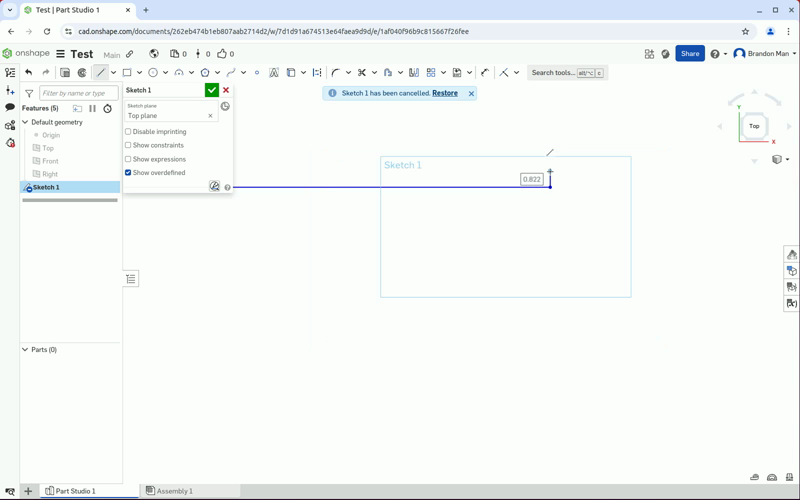
scroll(-6)
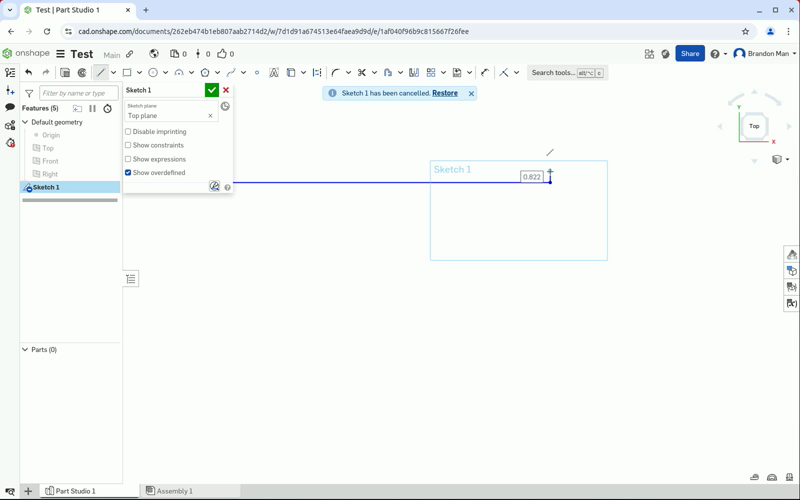
scroll(-6)
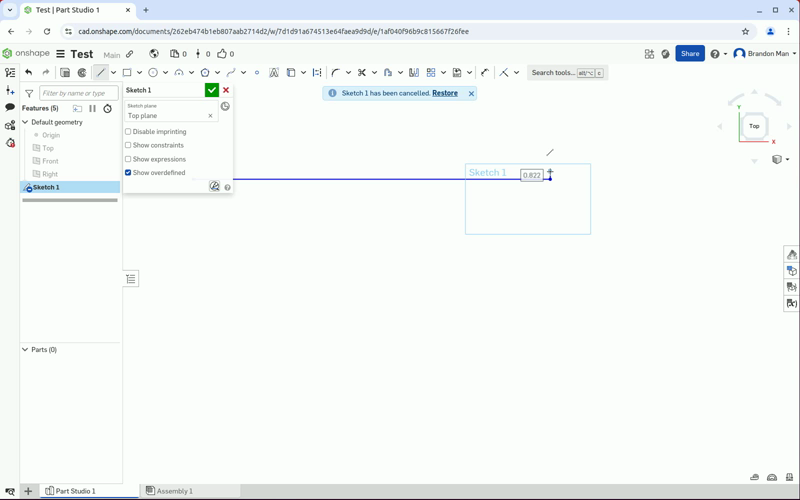
scroll(-6)
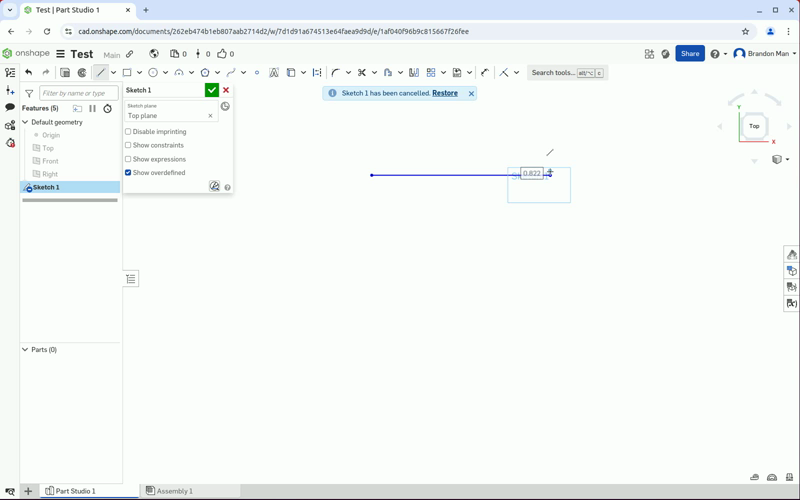
key_up(shift)
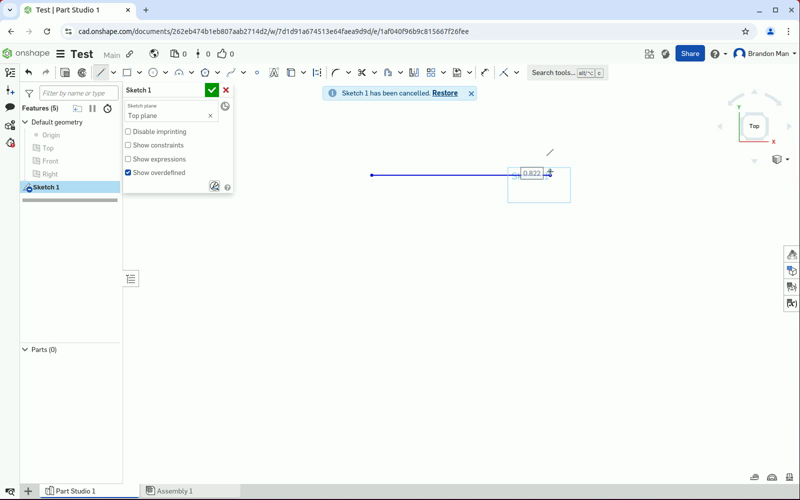
key_down(shift)
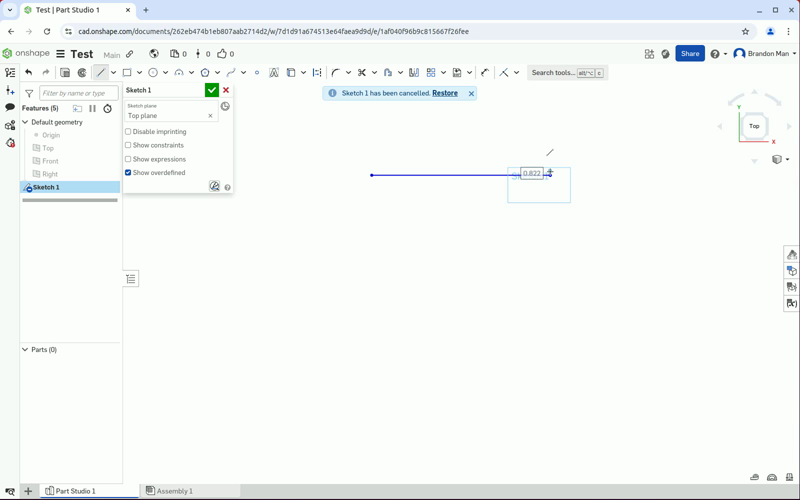
mouse_move(371, 171)
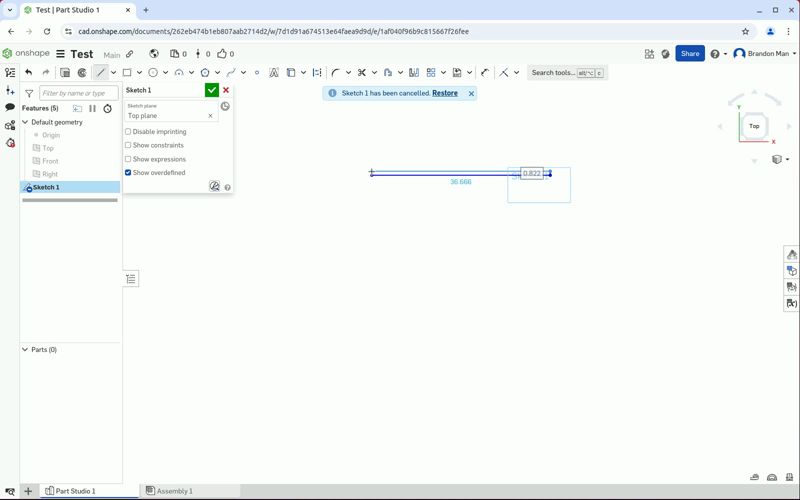
scroll(6)
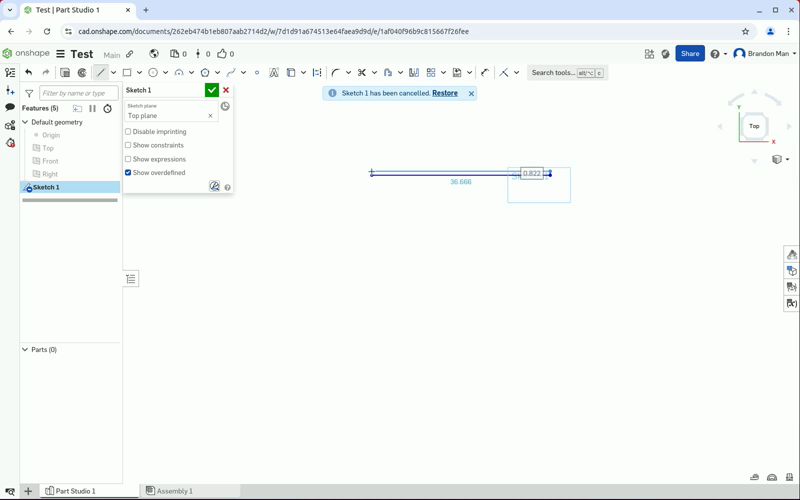
scroll(6)
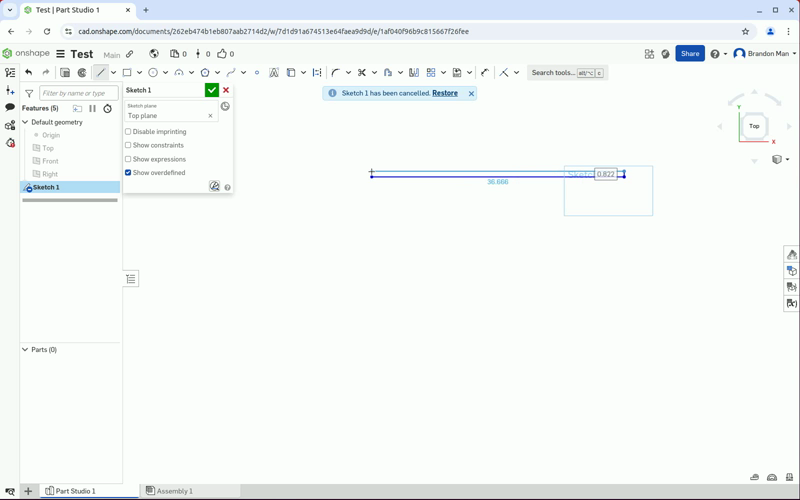
scroll(6)
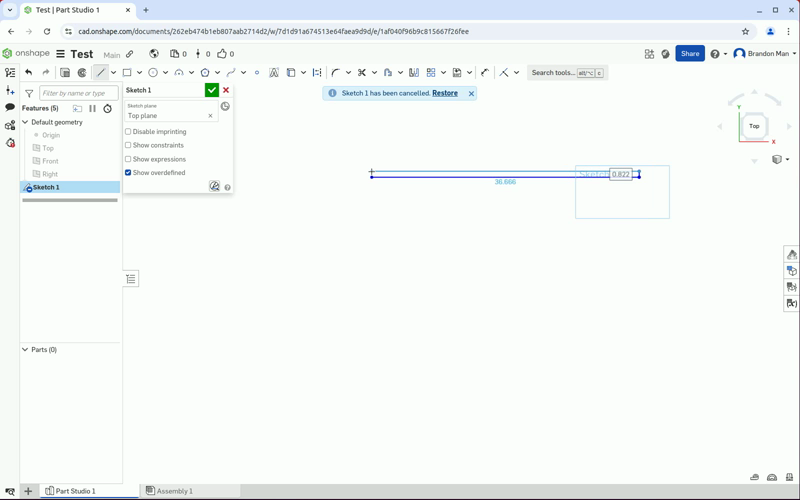
scroll(6)
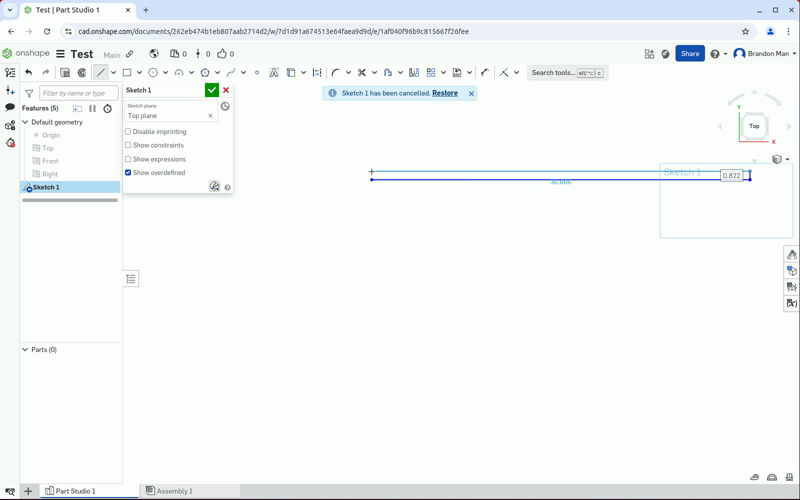
scroll(6)
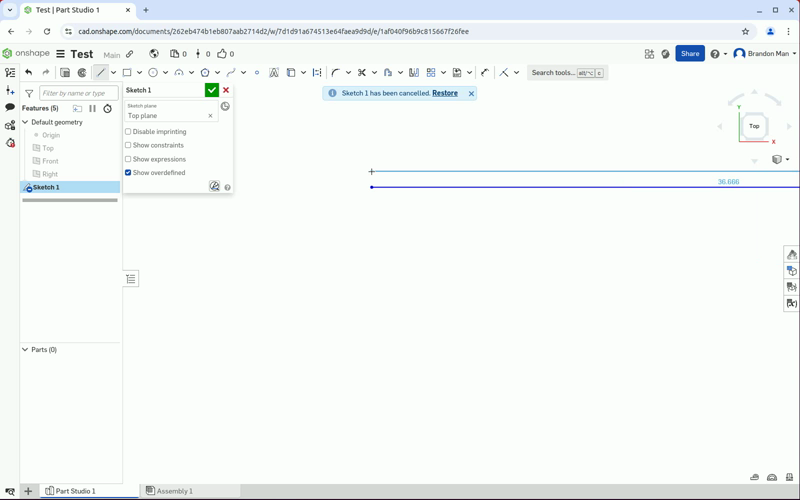
scroll(6)
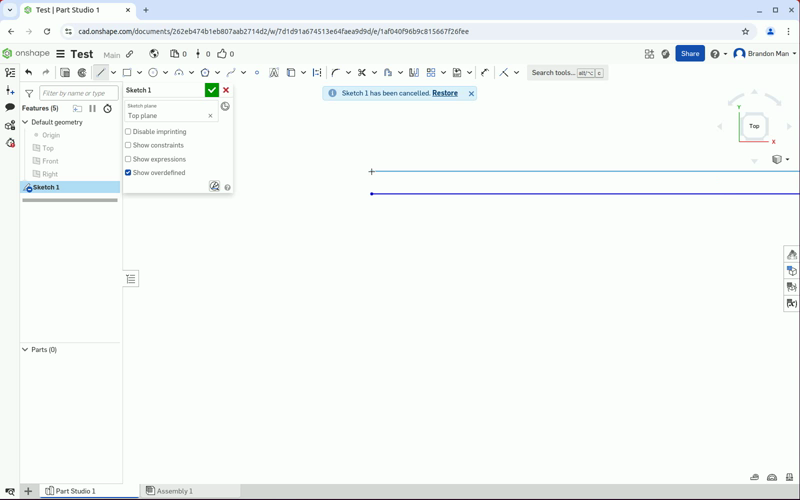
scroll(6)
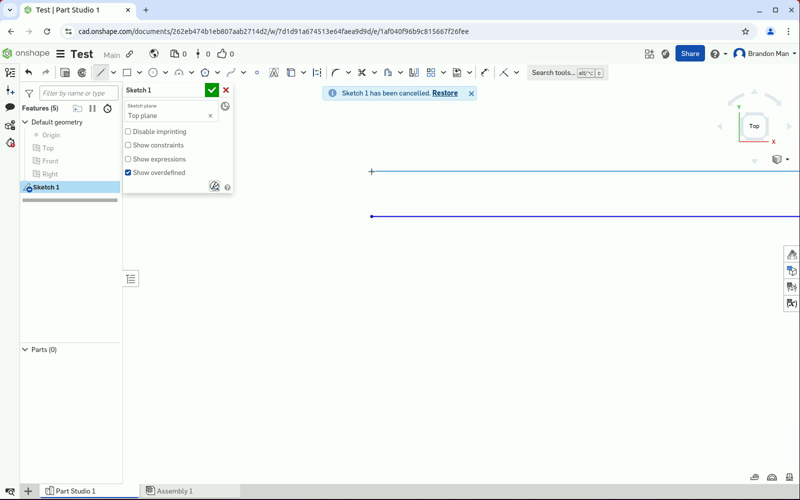
click(371, 171)
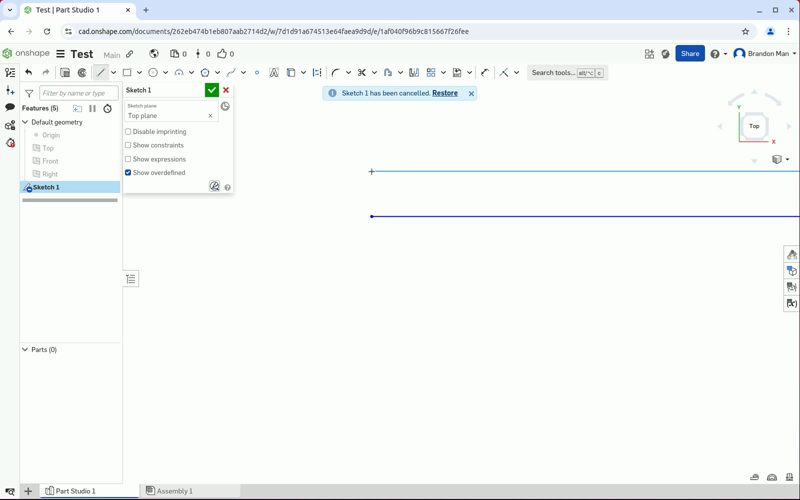
scroll(-6)
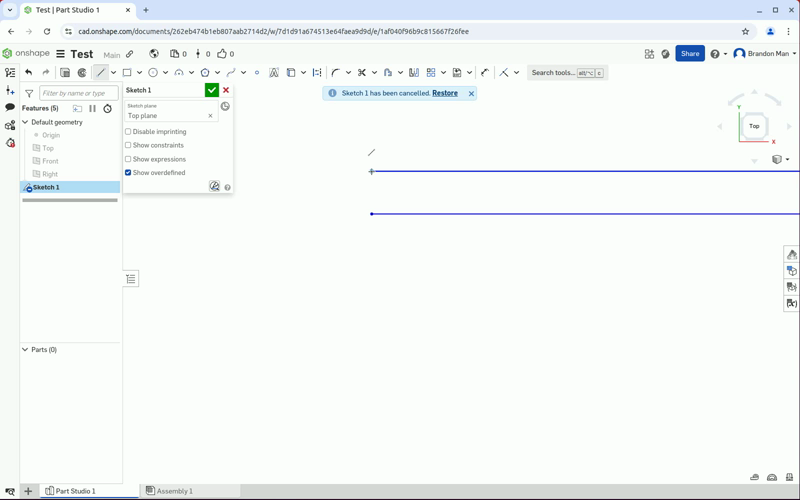
scroll(-6)
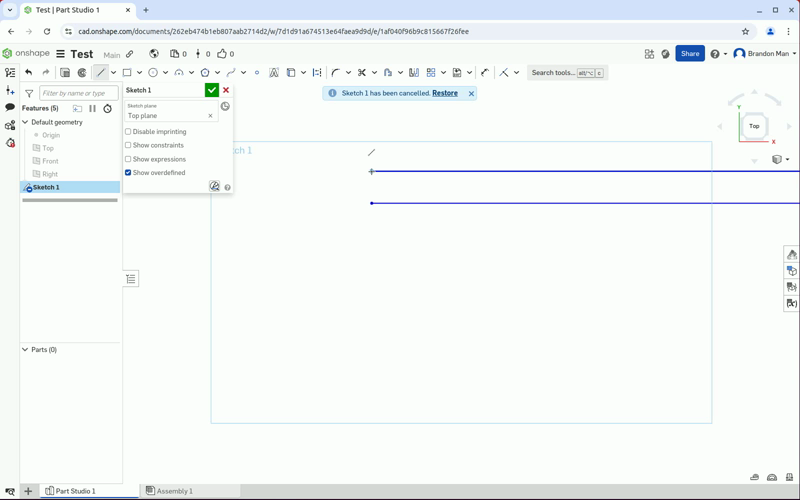
scroll(-6)
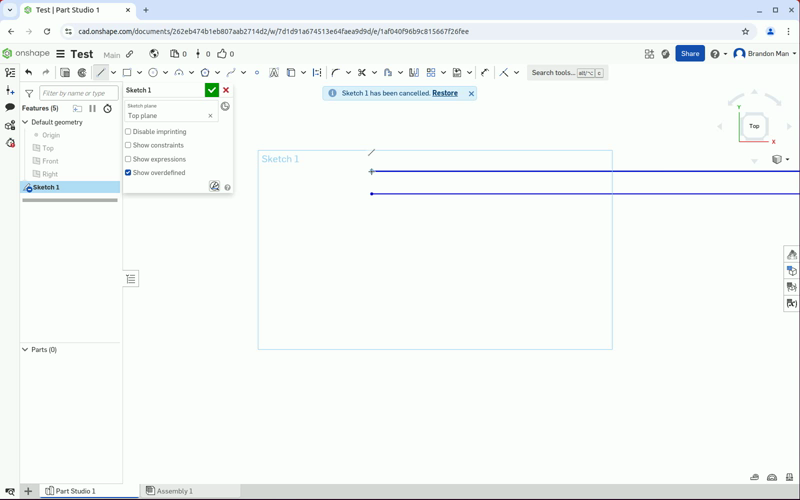
scroll(-6)
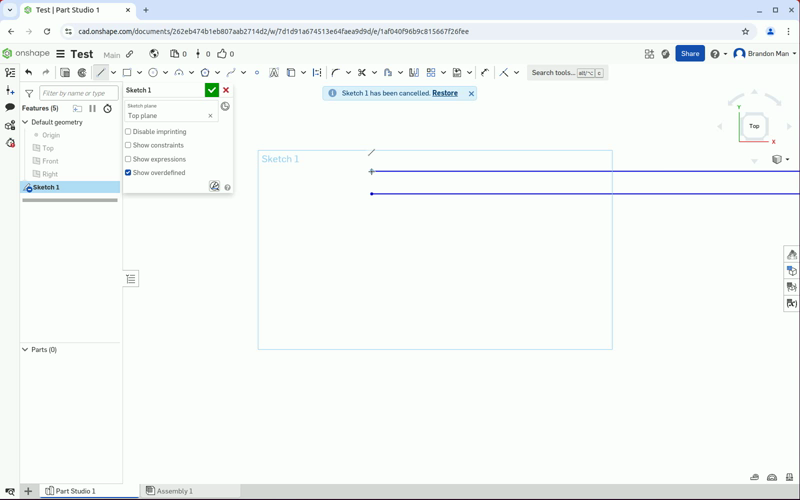
scroll(-6)
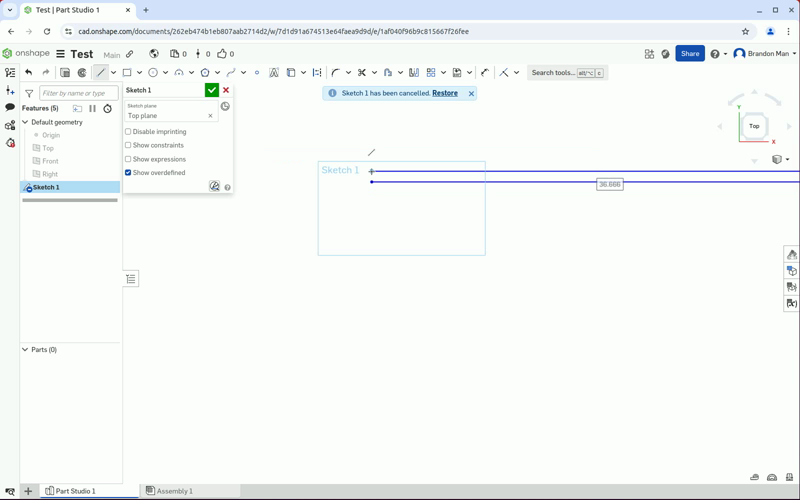
scroll(-6)
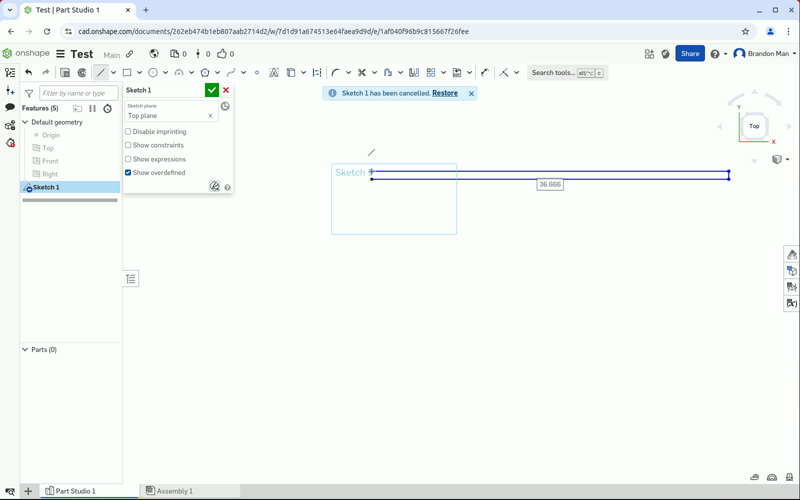
scroll(-6)
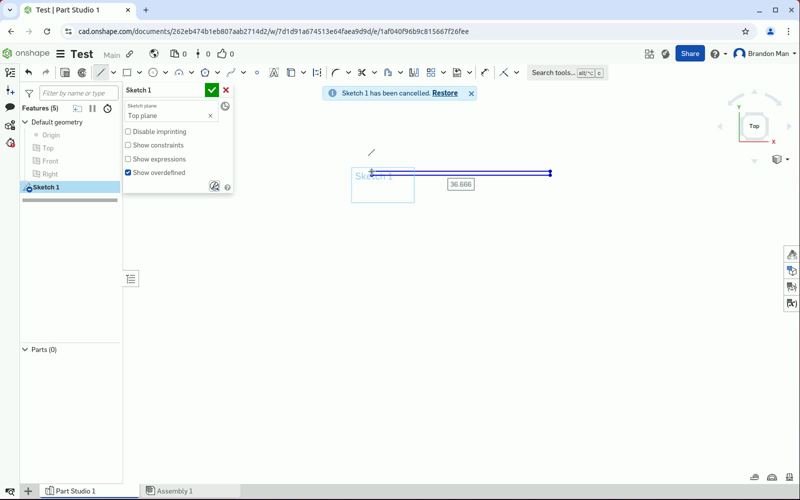
key_up(shift)
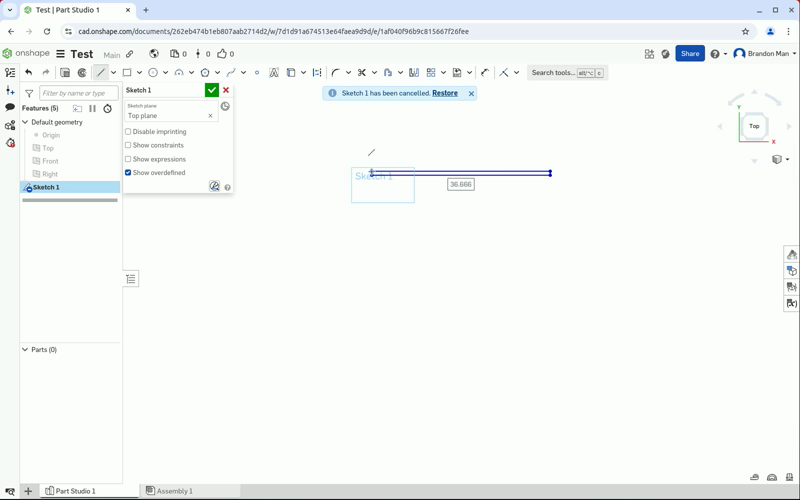
mouse_move(401, 171)
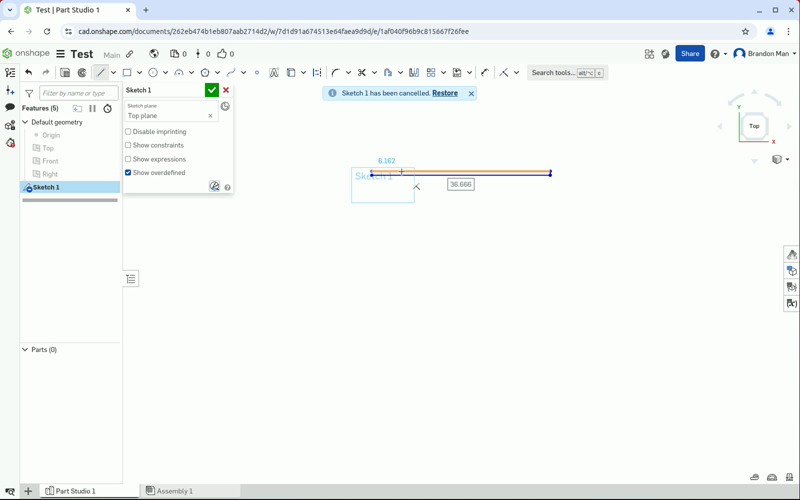
key_down(shift)
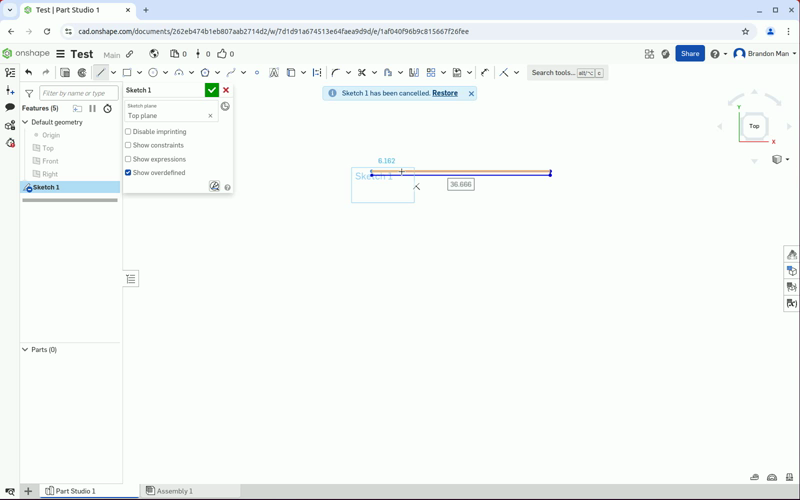
mouse_move(371, 175)
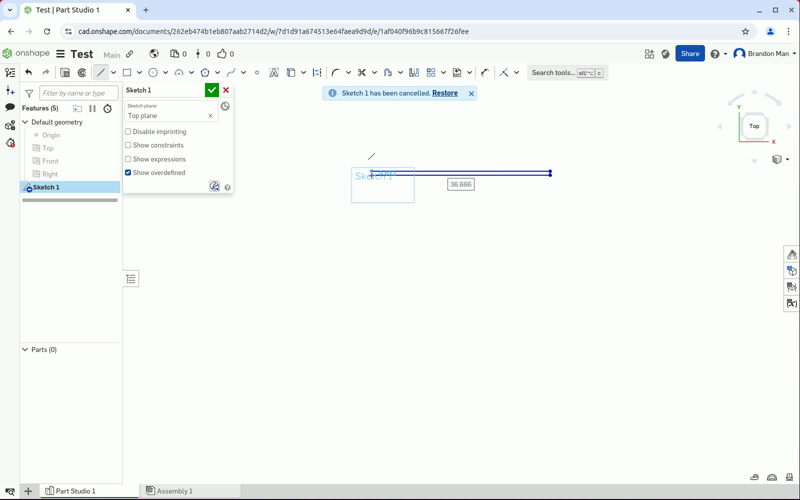
scroll(6)
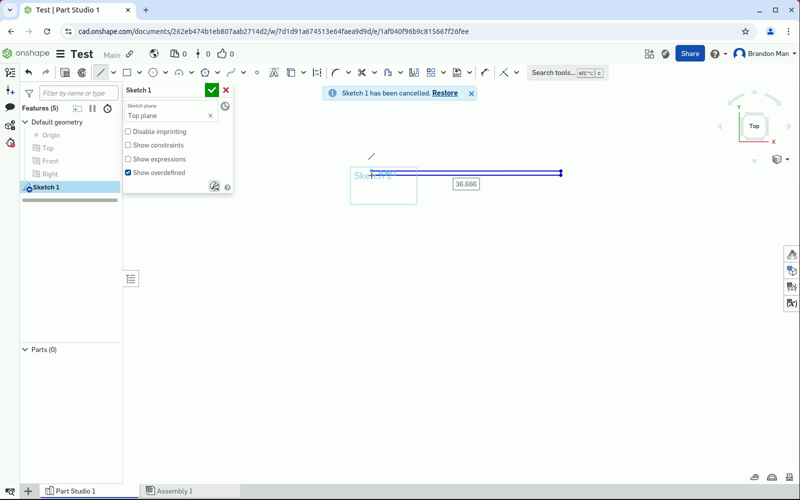
scroll(6)
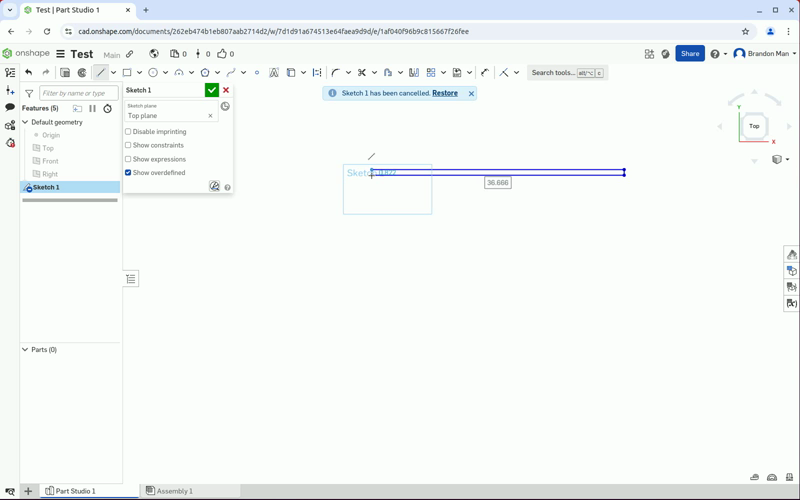
scroll(6)
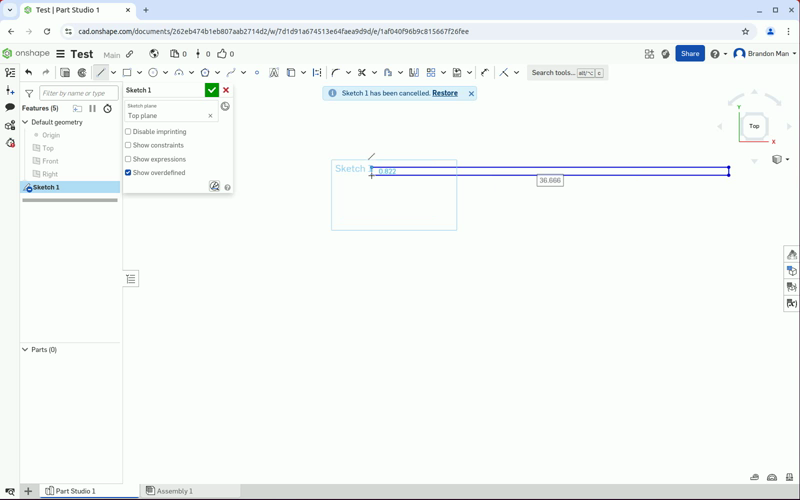
scroll(6)
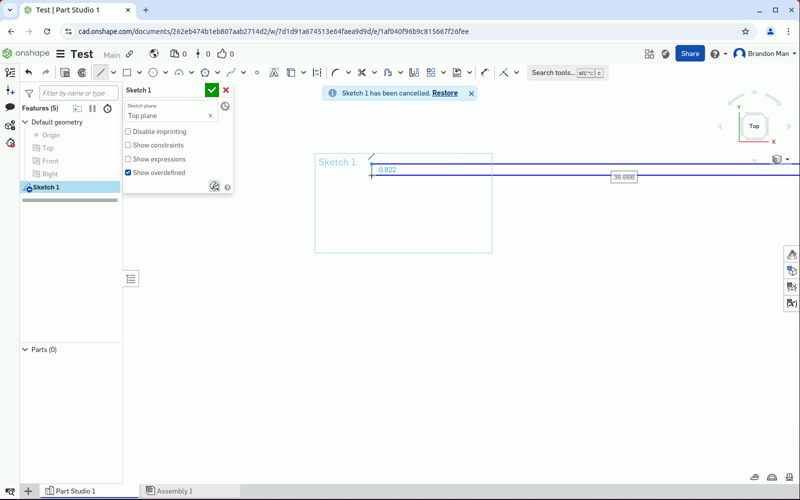
scroll(6)
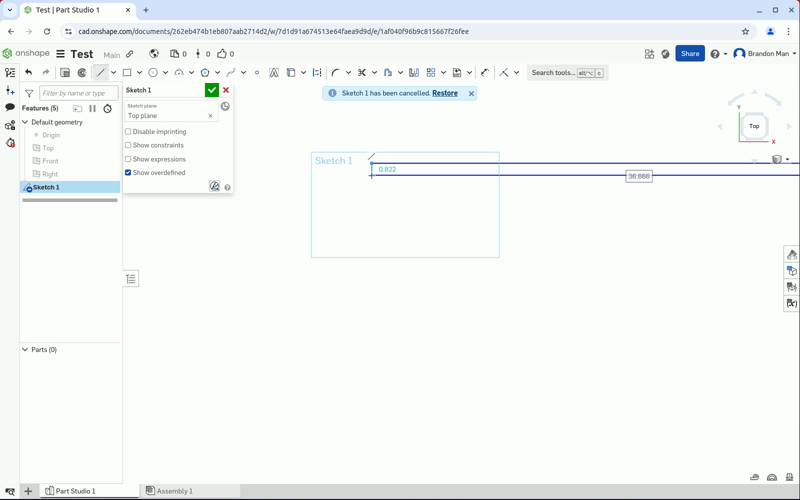
scroll(6)
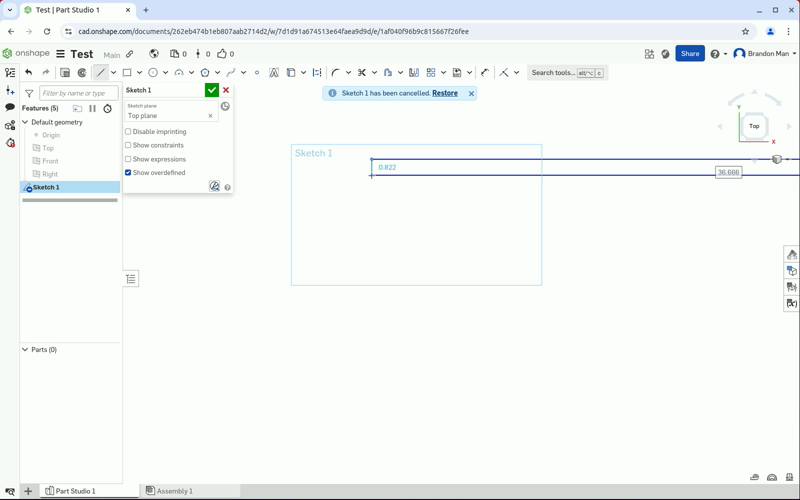
scroll(6)
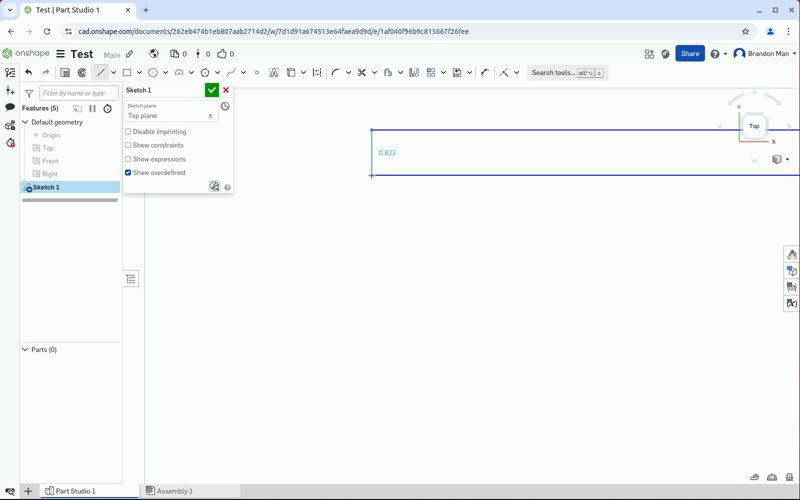
key_up(shift)
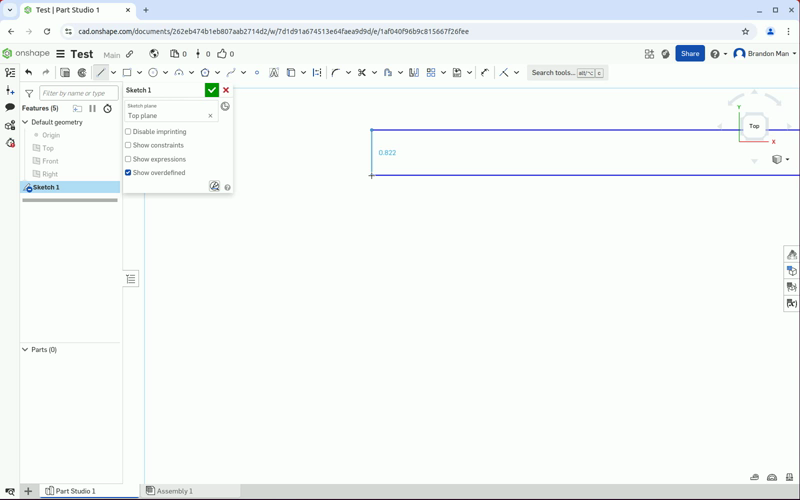
click(371, 175)
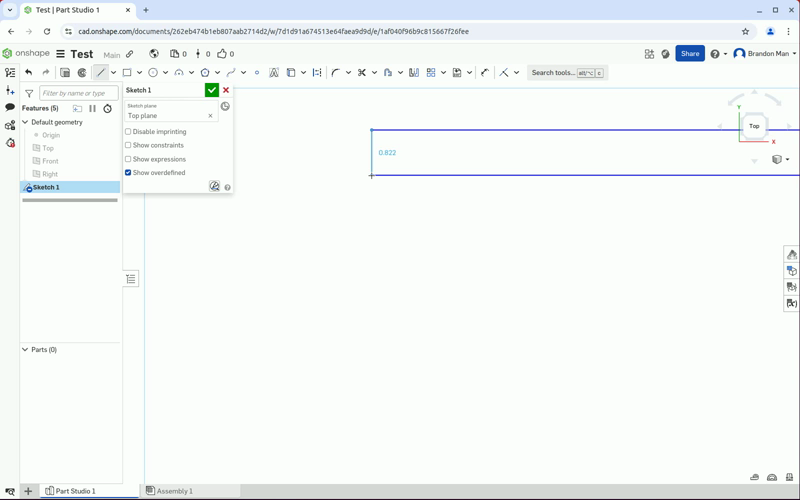
scroll(-6)
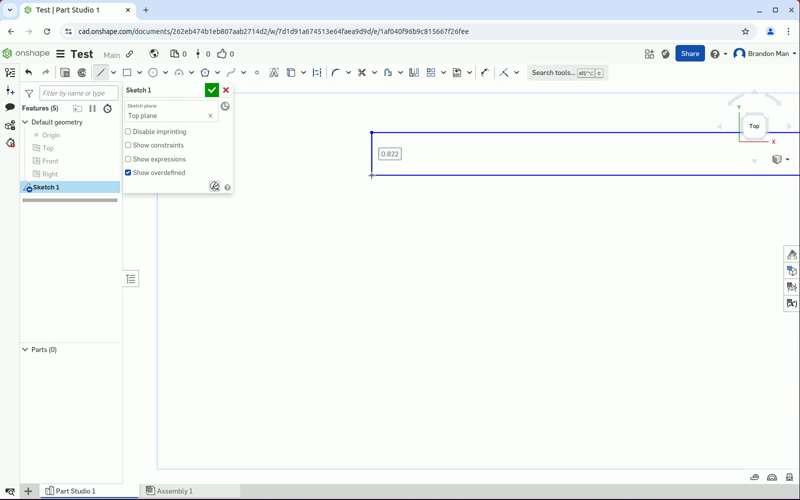
scroll(-6)
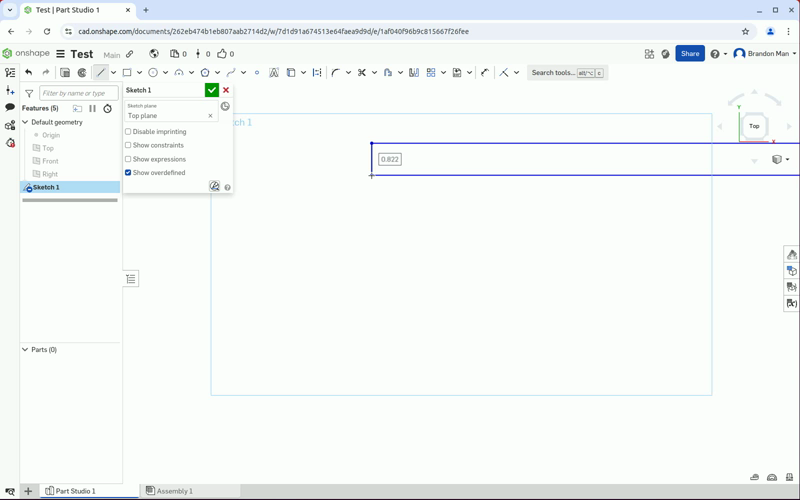
scroll(-6)
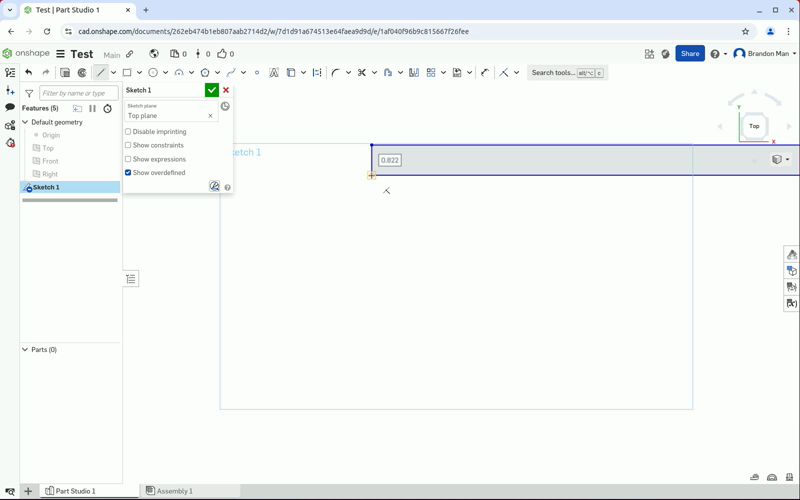
scroll(-6)
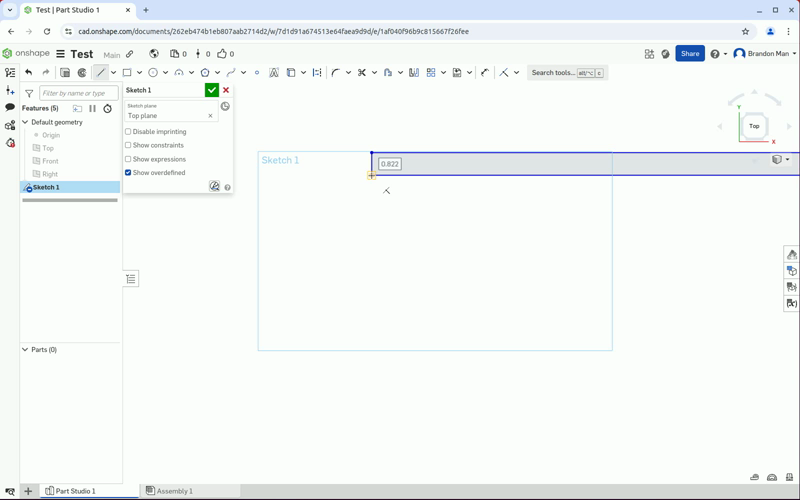
scroll(-6)
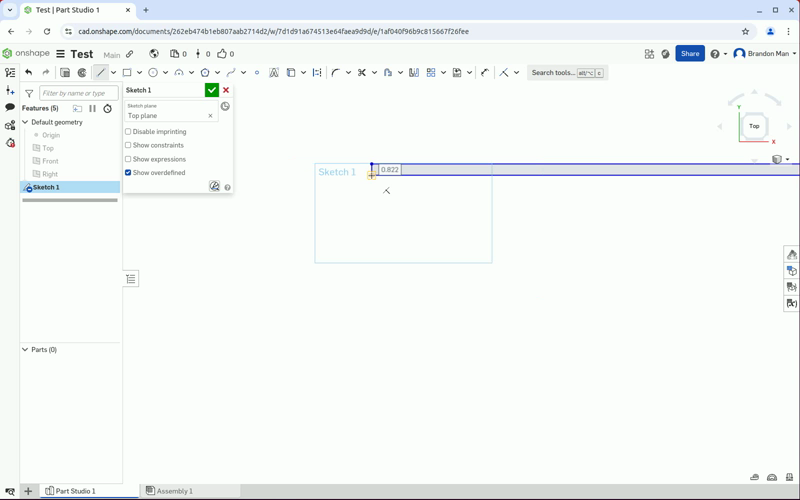
scroll(-6)
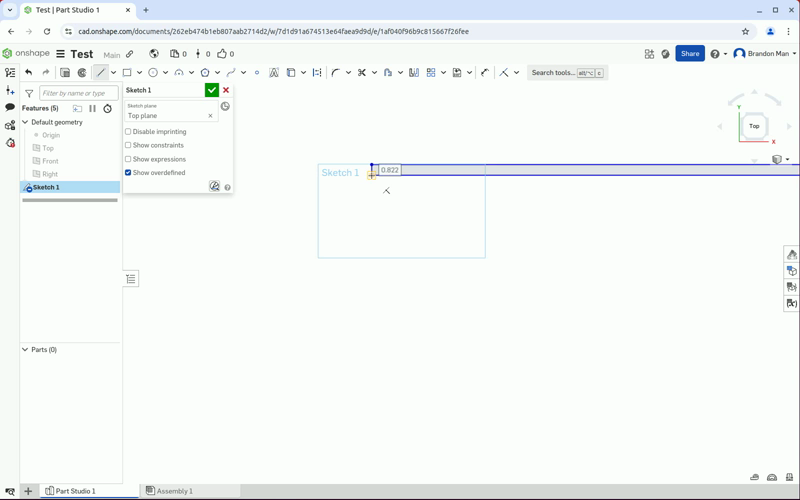
scroll(-6)
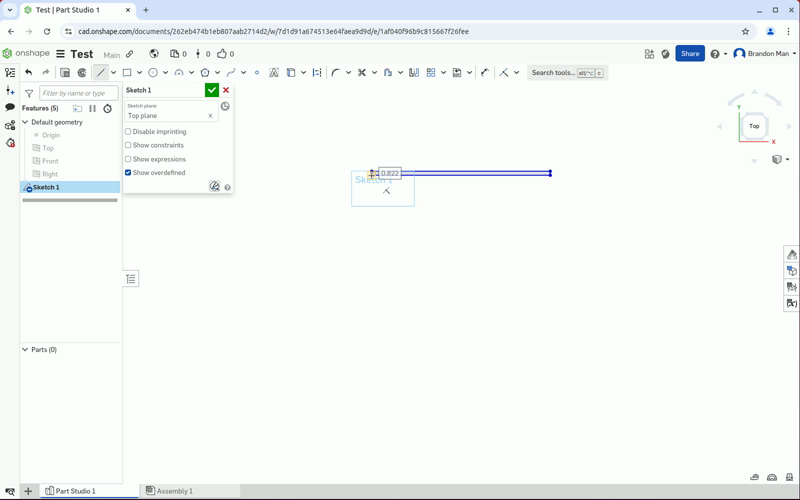
key(esc)
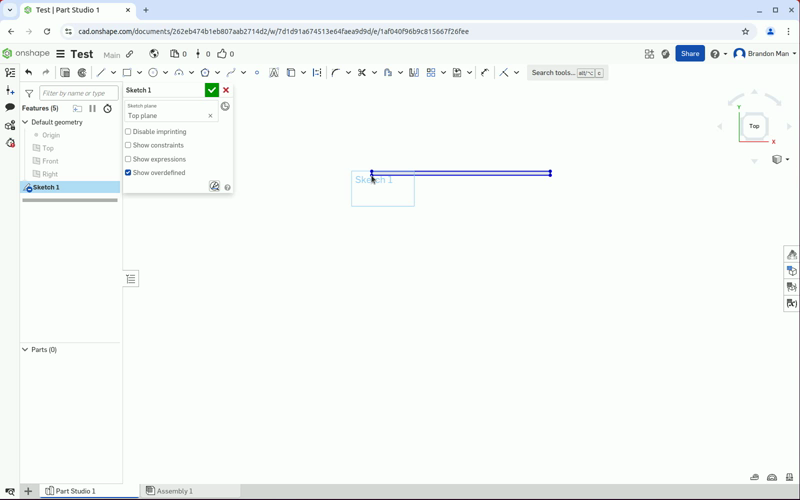
mouse_move(441, 172)
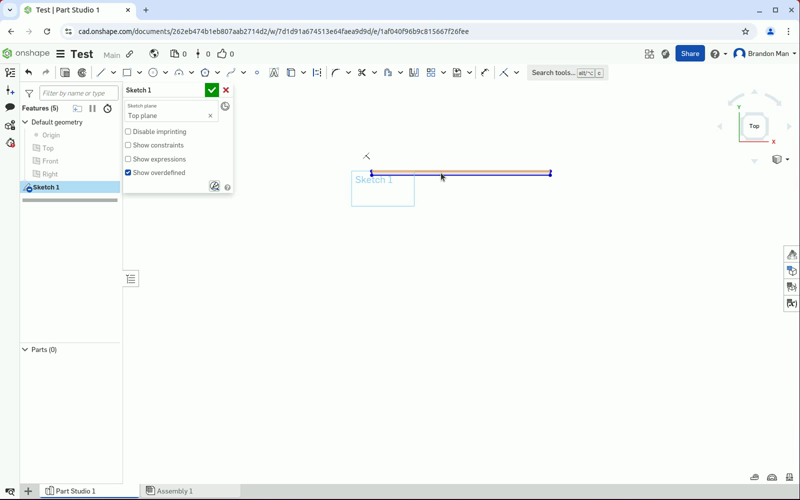
scroll(6)
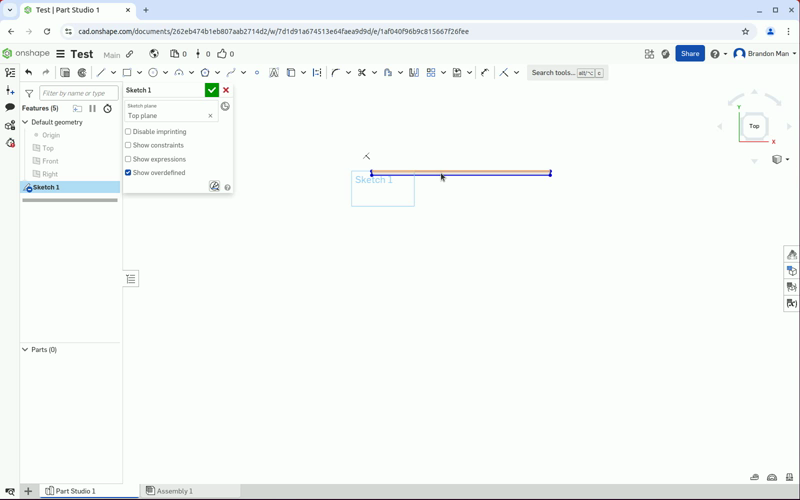
scroll(6)
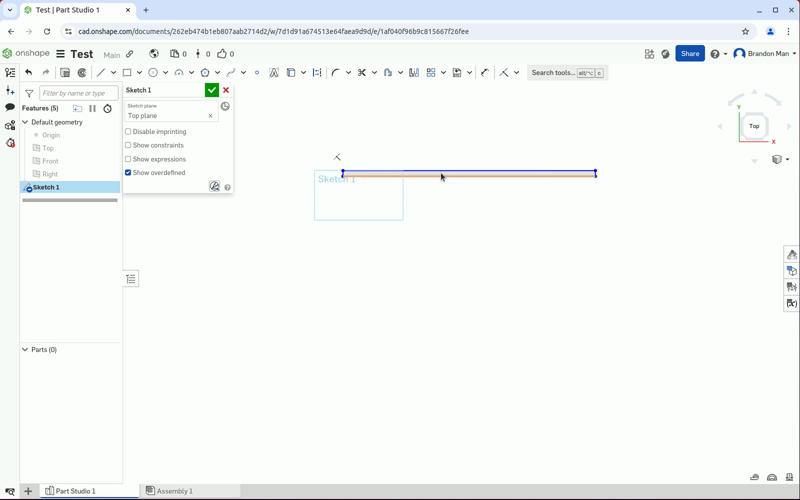
scroll(6)
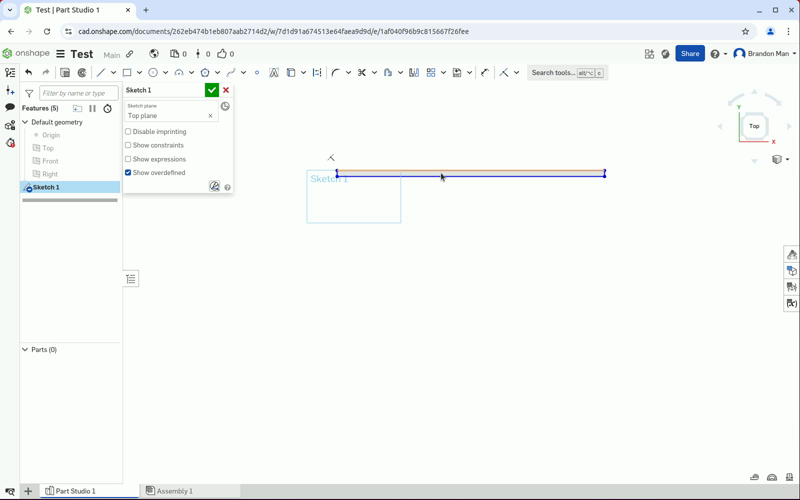
scroll(6)
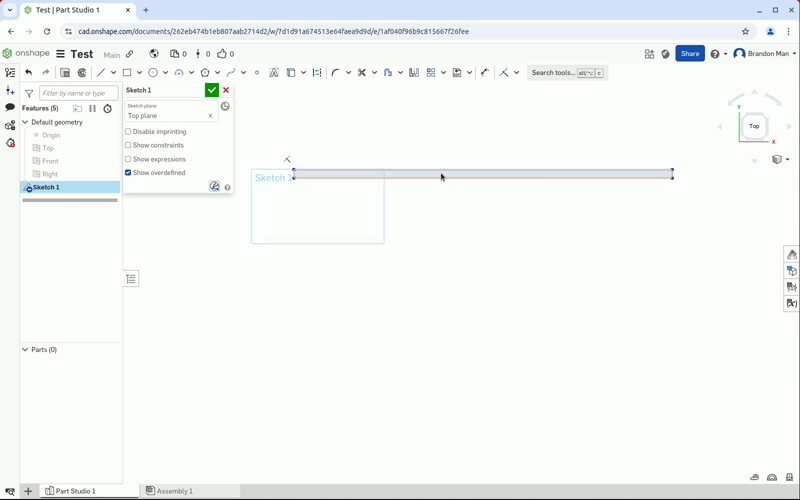
scroll(6)
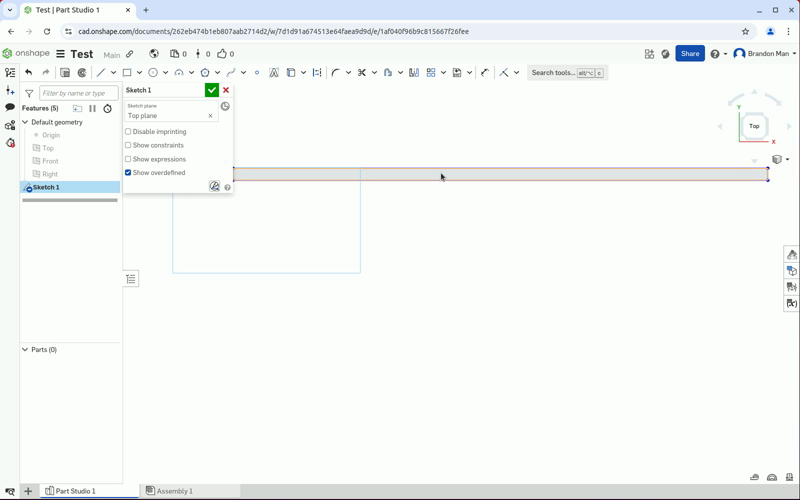
scroll(6)
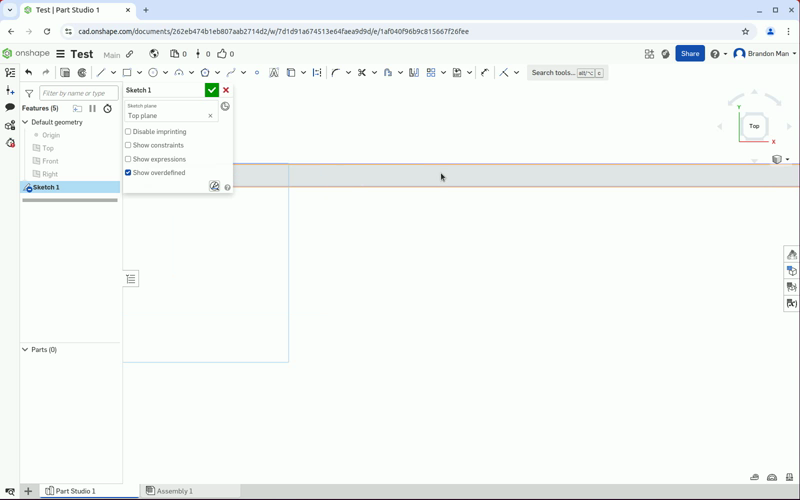
scroll(6)
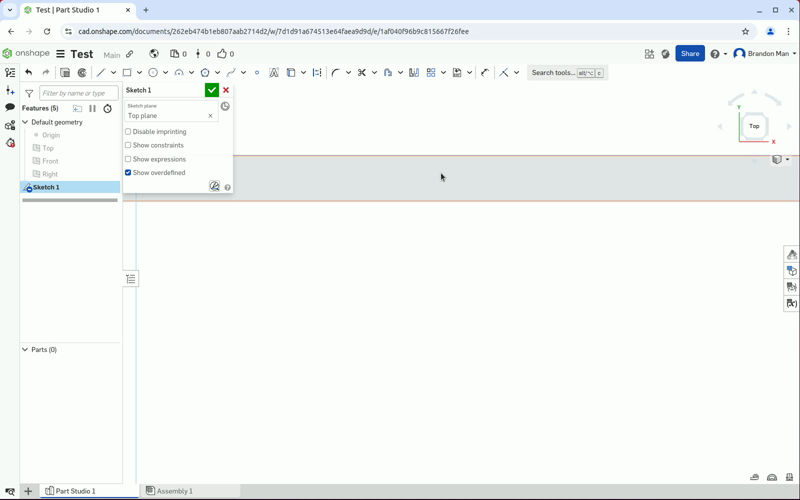
click(441, 172)
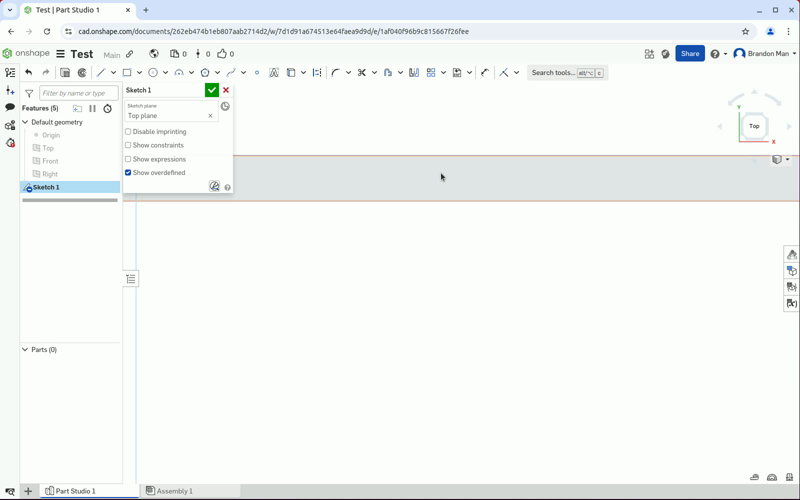
scroll(-6)
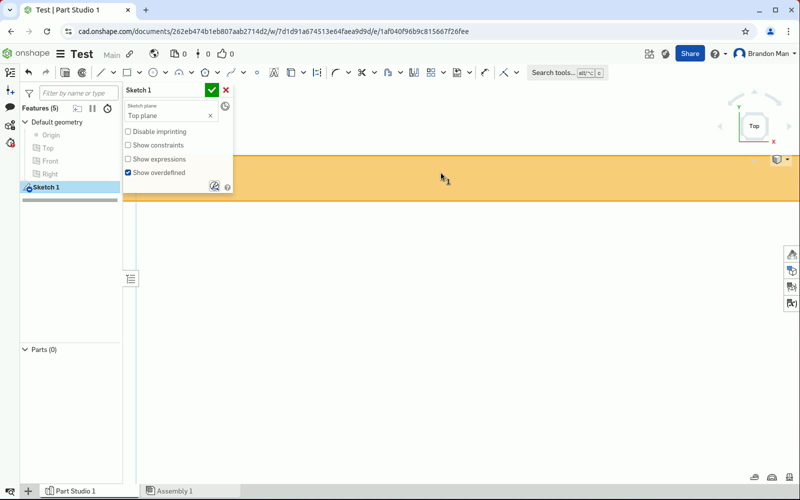
scroll(-6)
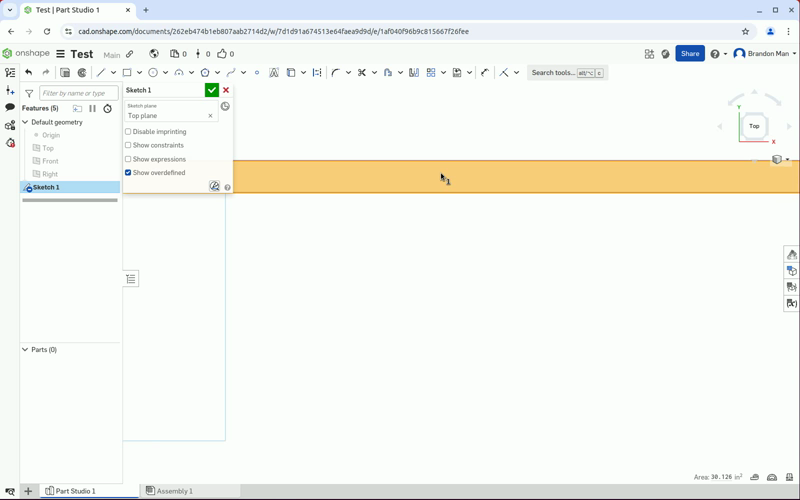
scroll(-6)
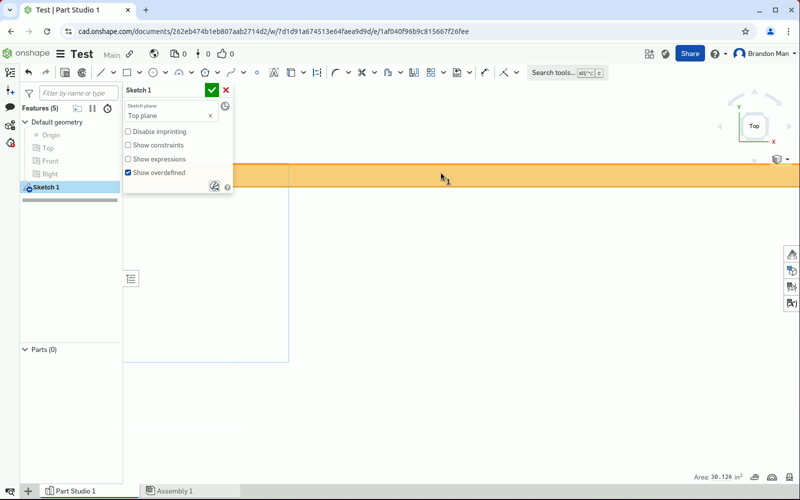
scroll(-6)
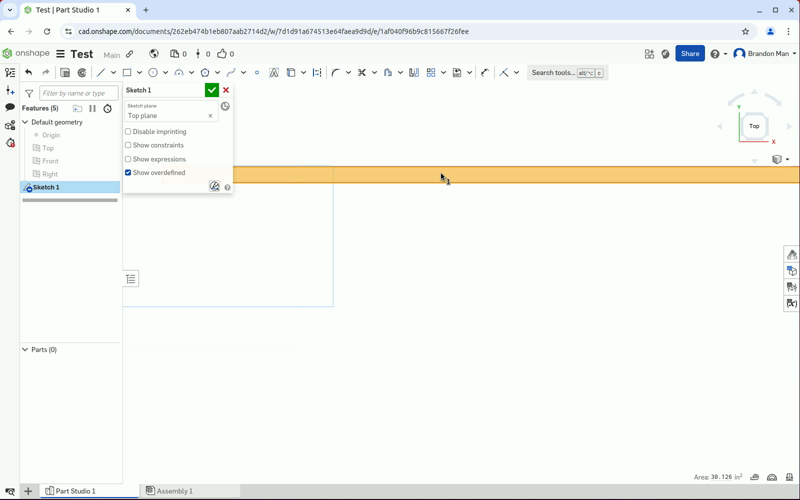
scroll(-6)
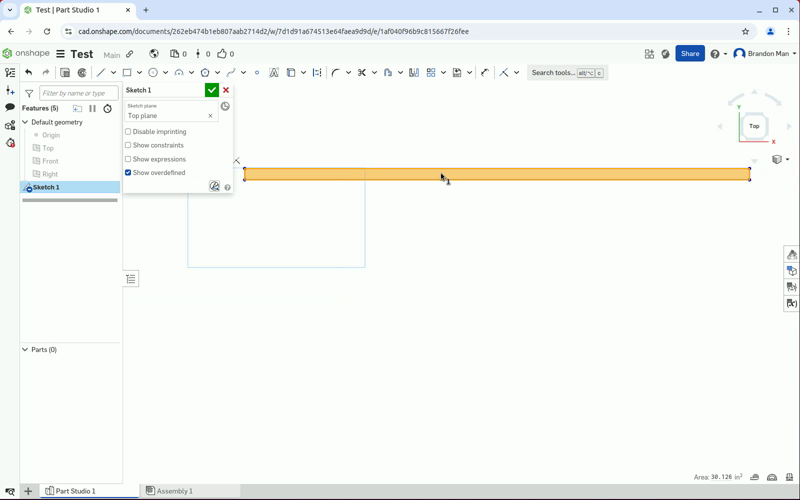
scroll(-6)
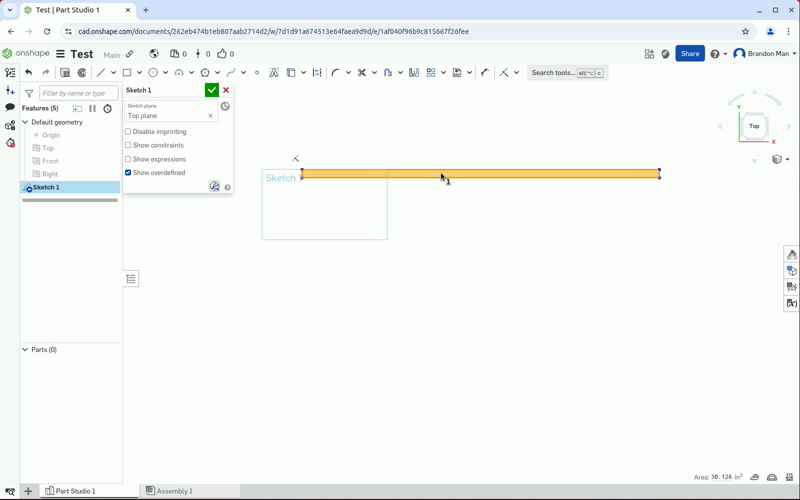
scroll(-6)
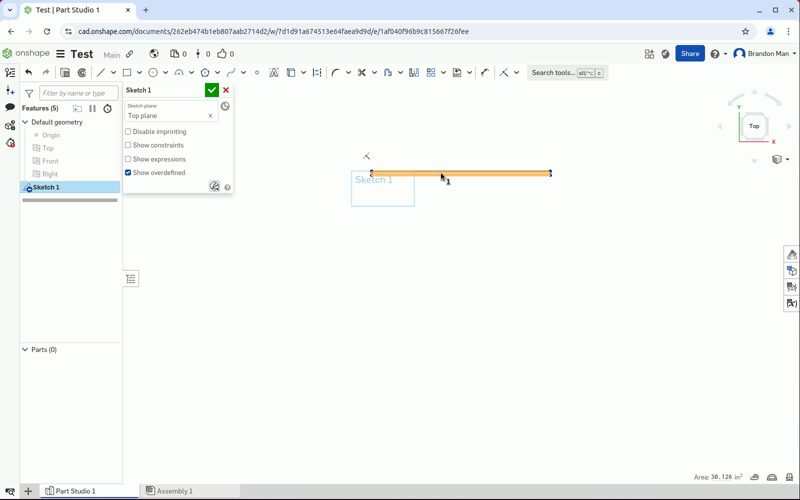
mouse_move(73, 352)
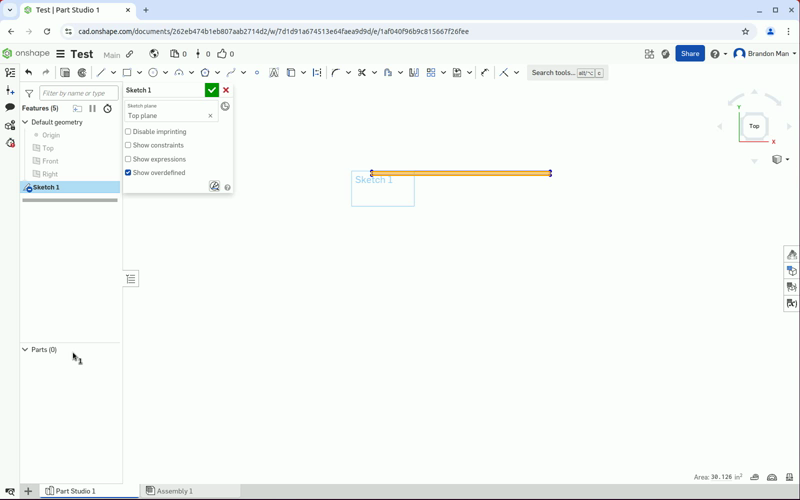
key(shift+y)
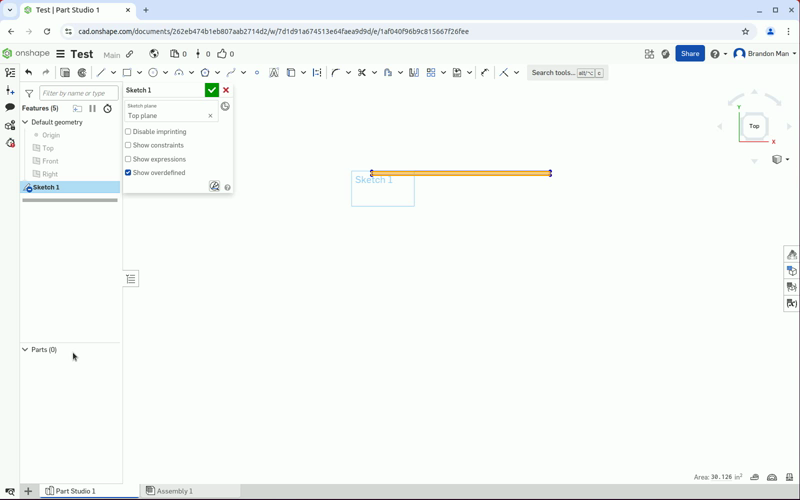
key(shift+e)
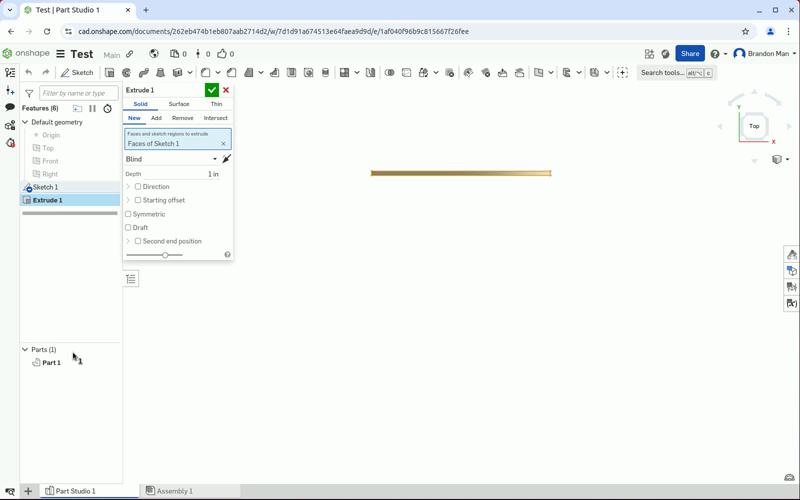
mouse_move(143, 106)
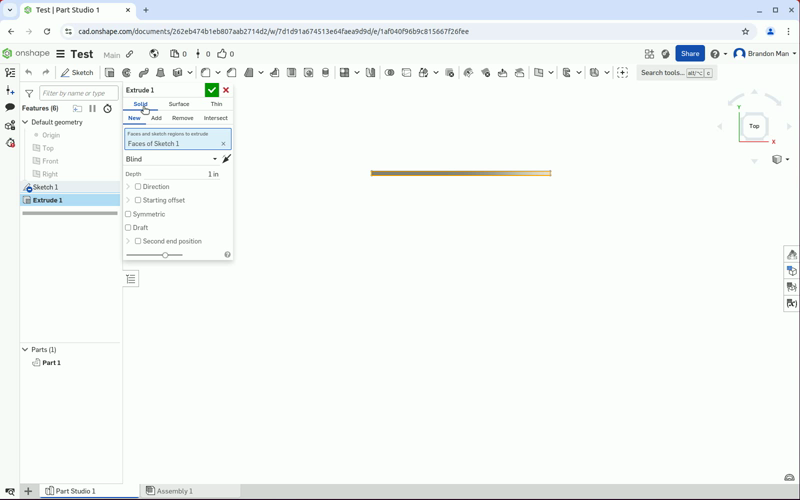
click(143, 106)
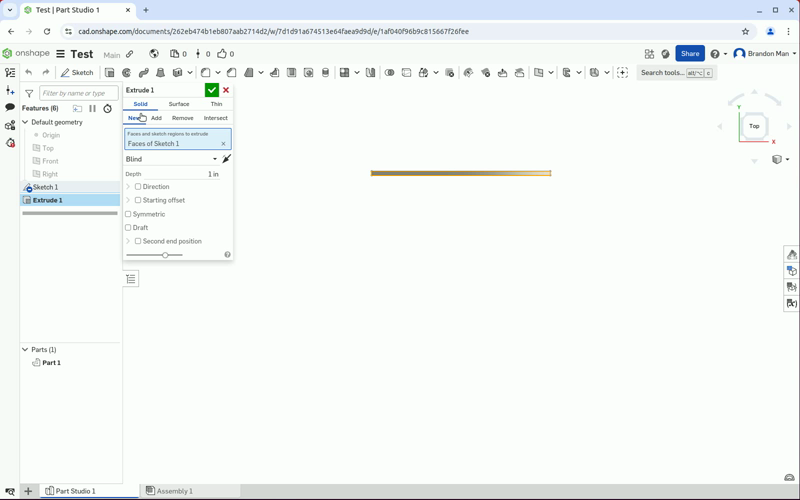
mouse_move(137, 120)
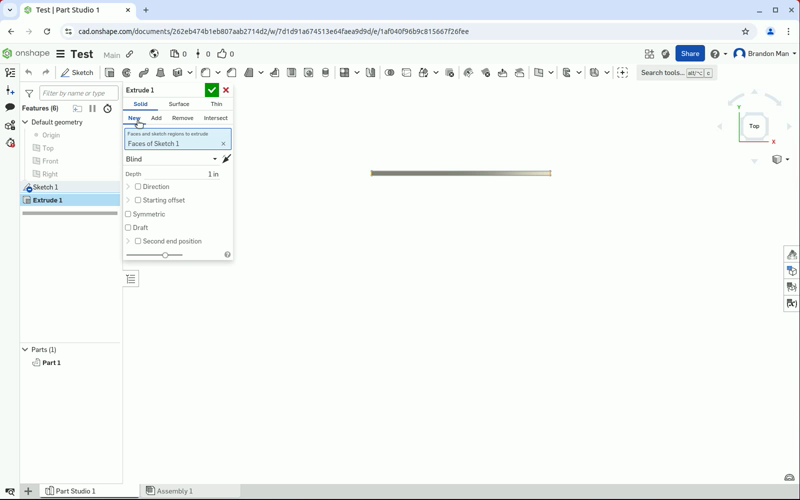
click(137, 120)
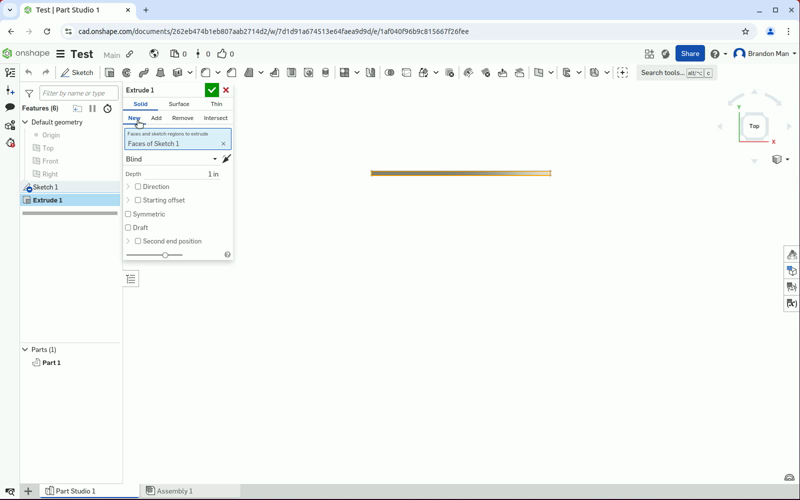
key(tab, 4)
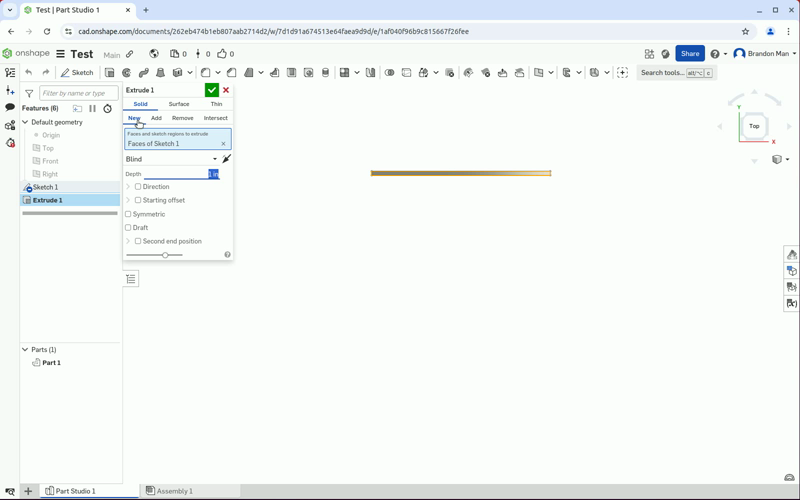
text(0.963)
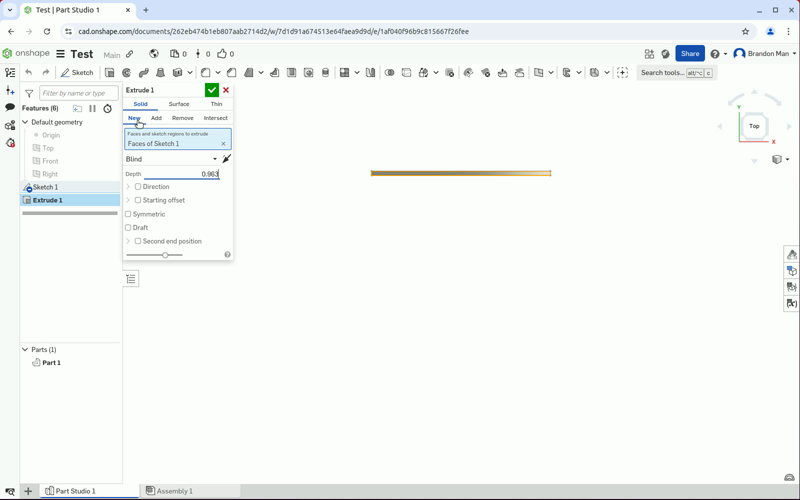
key(enter)
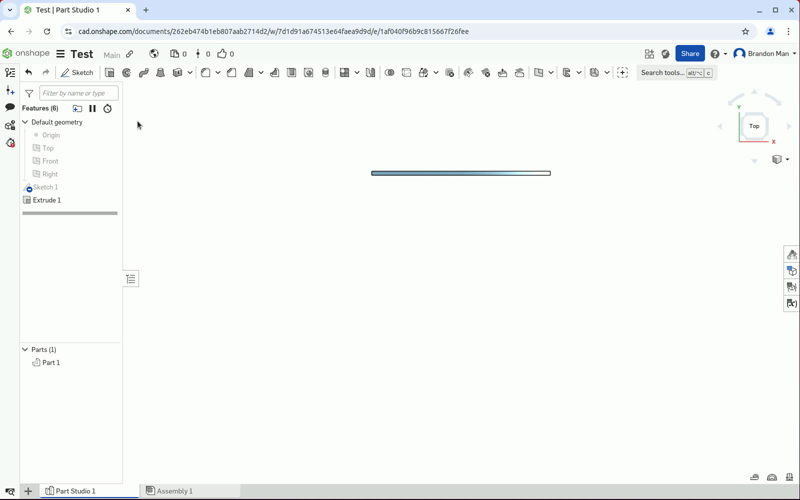
key(shift+h)
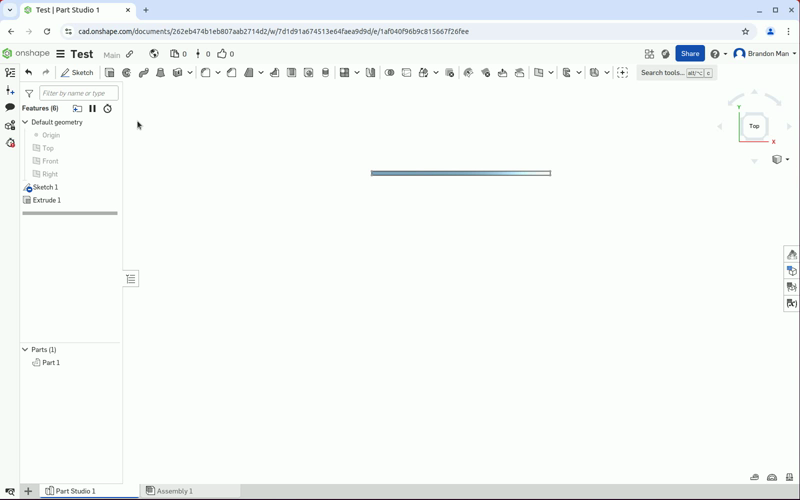
key(shift+h)
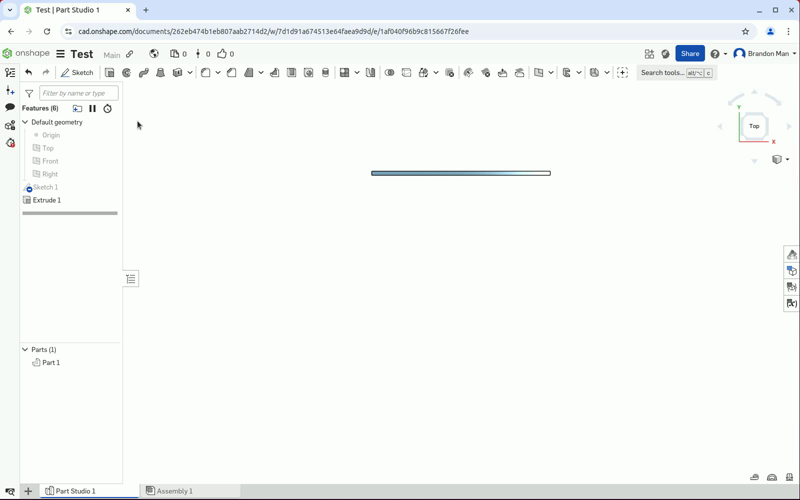
mouse_move(73, 189)
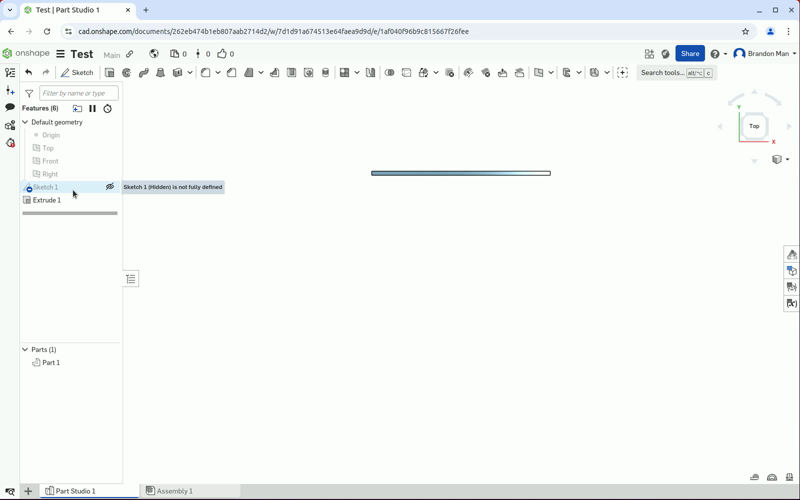
click(73, 189)
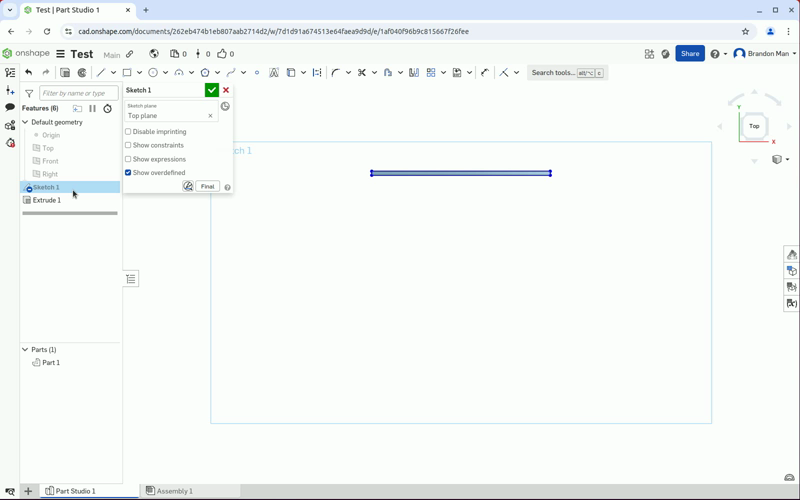
mouse_move(229, 92)
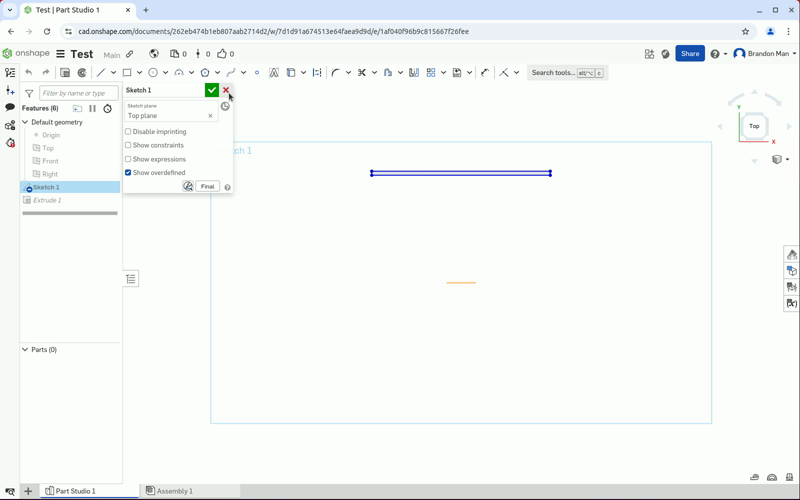
click(229, 92)
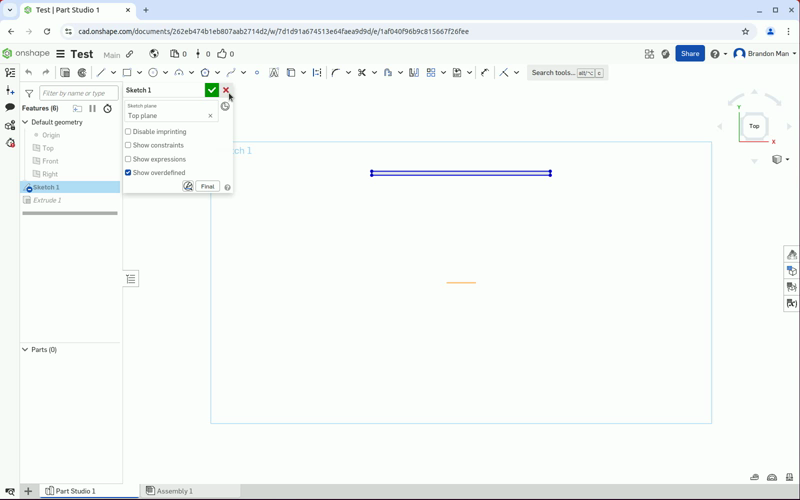
key(shift+s)
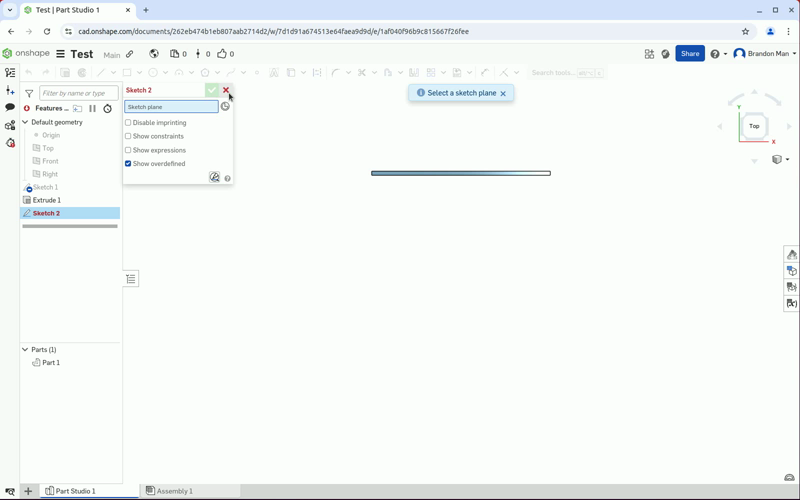
mouse_move(73, 150)
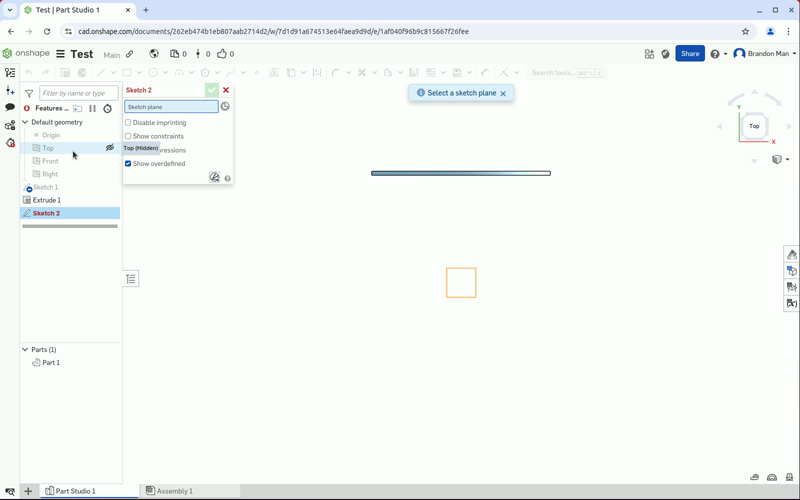
click(73, 150)
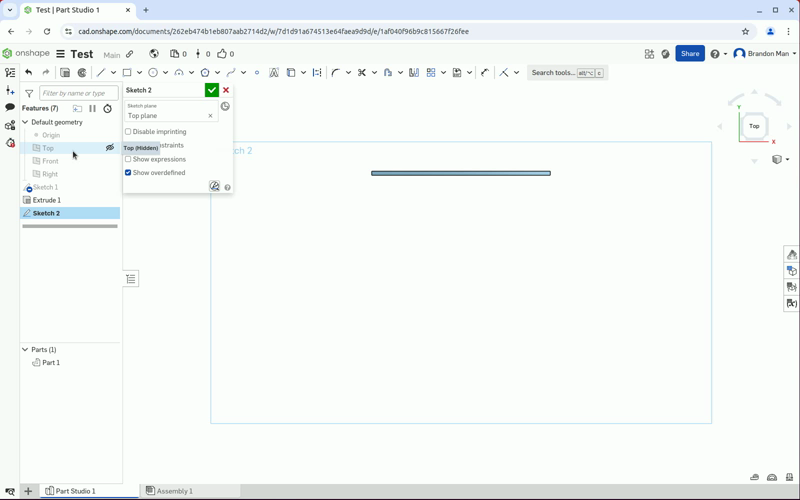
mouse_move(73, 352)
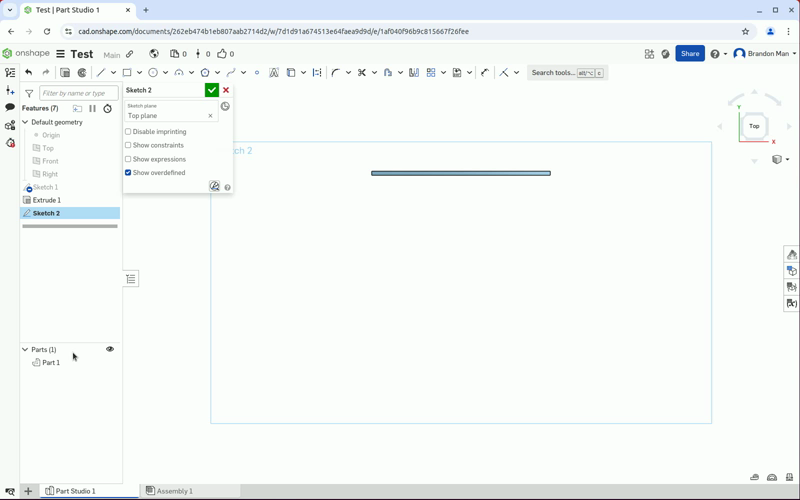
key(y)
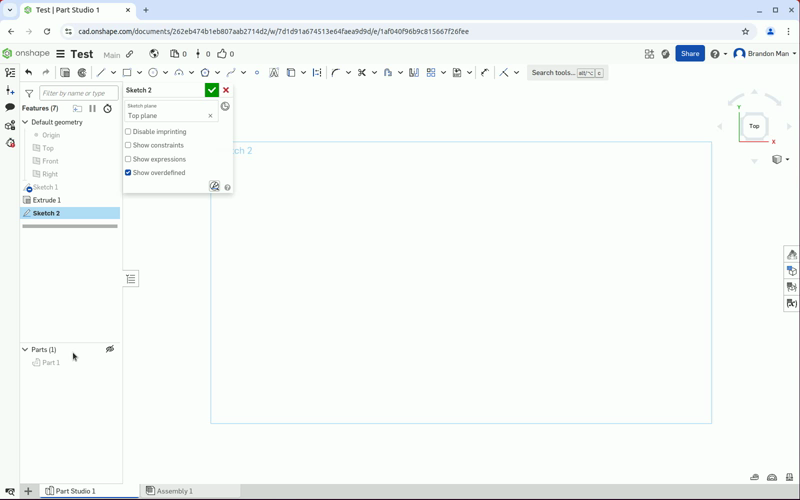
key(l)
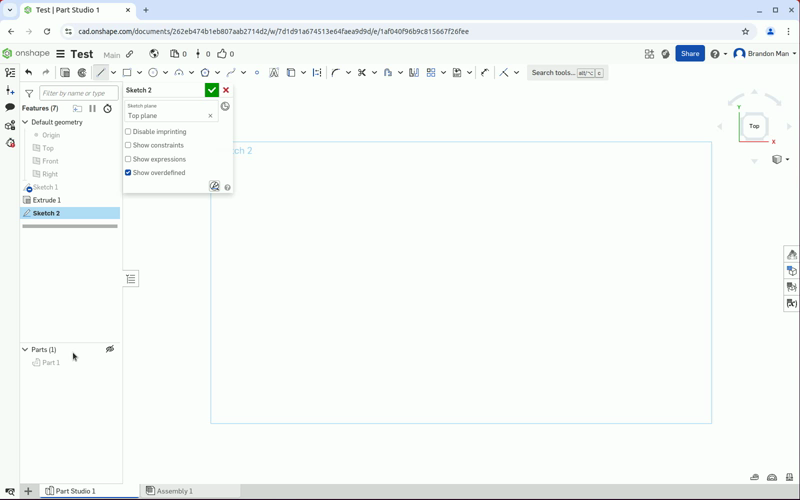
key_down(shift)
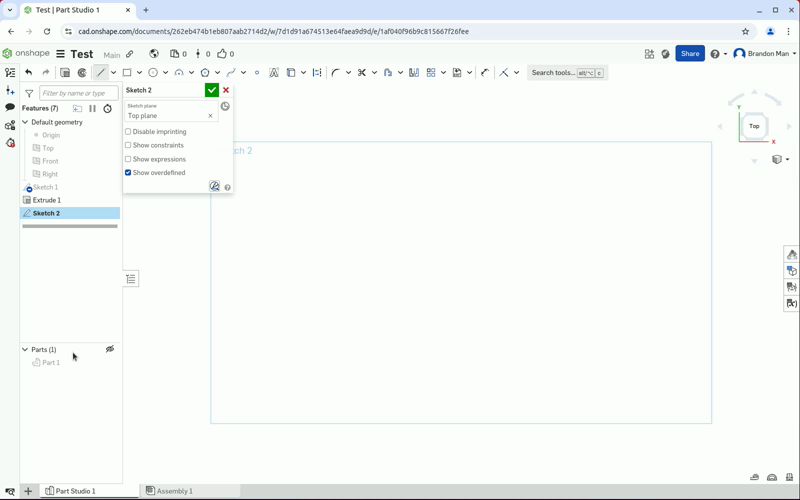
mouse_move(371, 395)
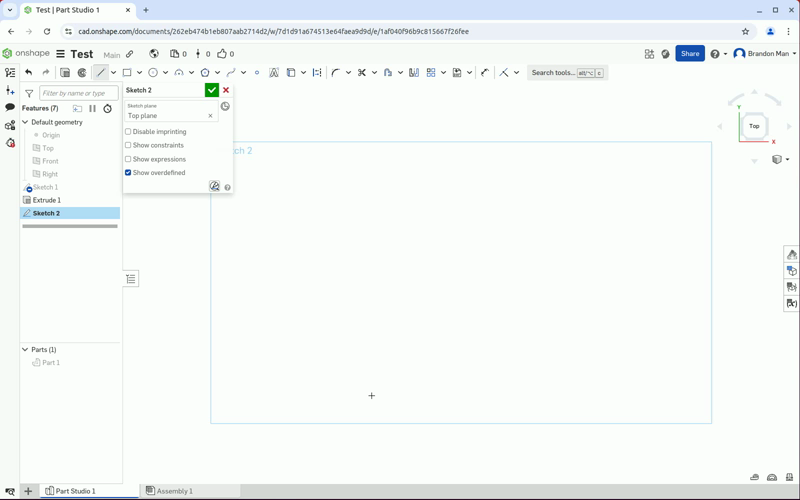
click(371, 395)
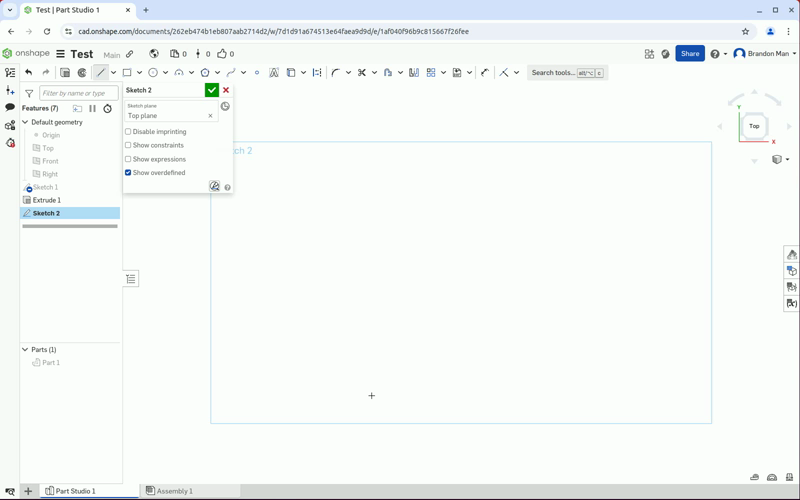
key_up(shift)
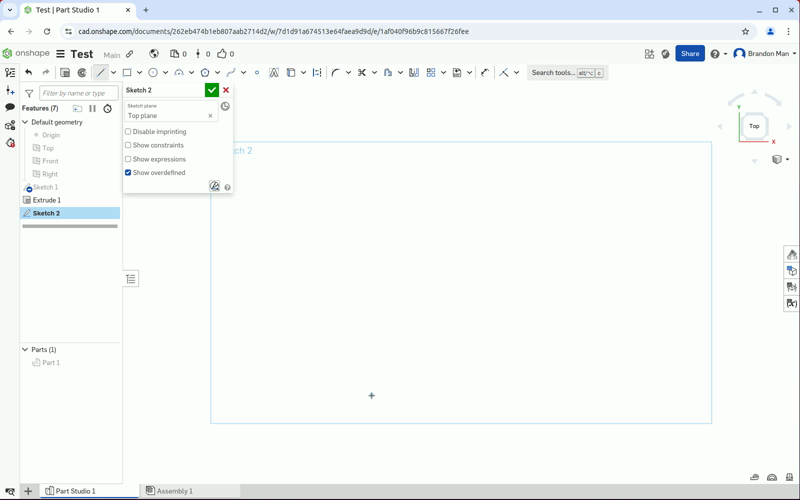
key_down(shift)
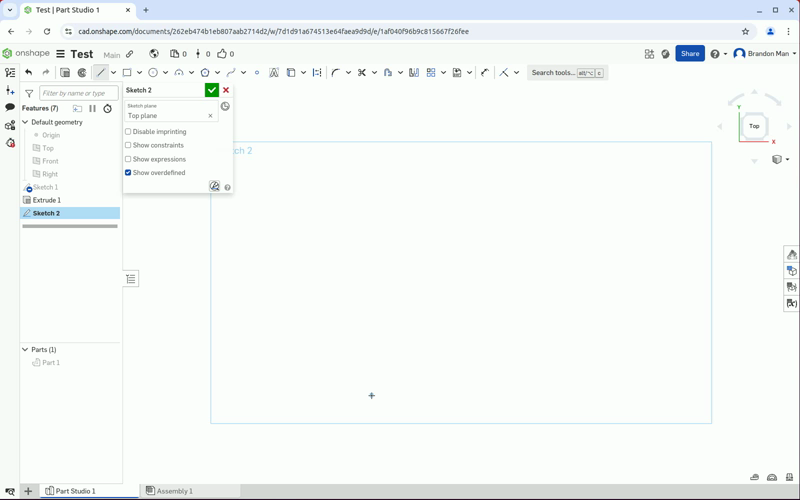
mouse_move(550, 395)
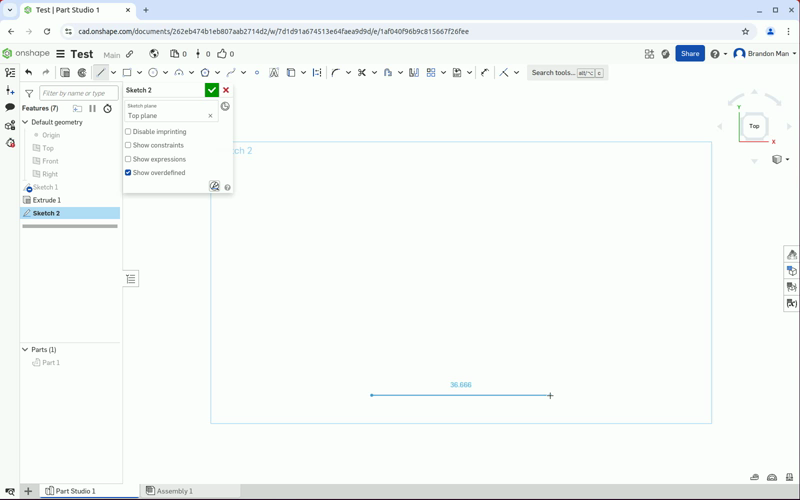
click(550, 395)
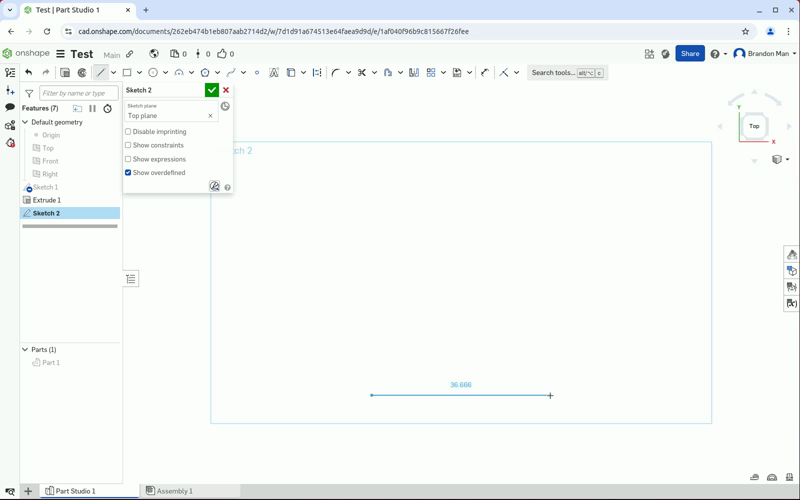
key_up(shift)
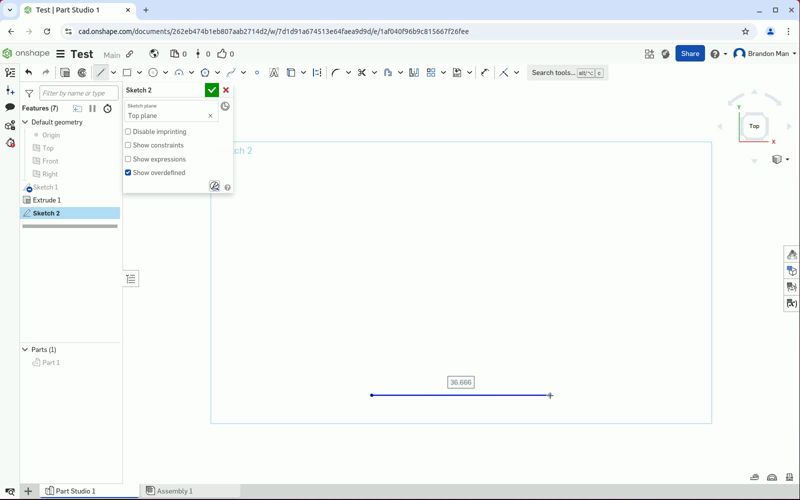
key_down(shift)
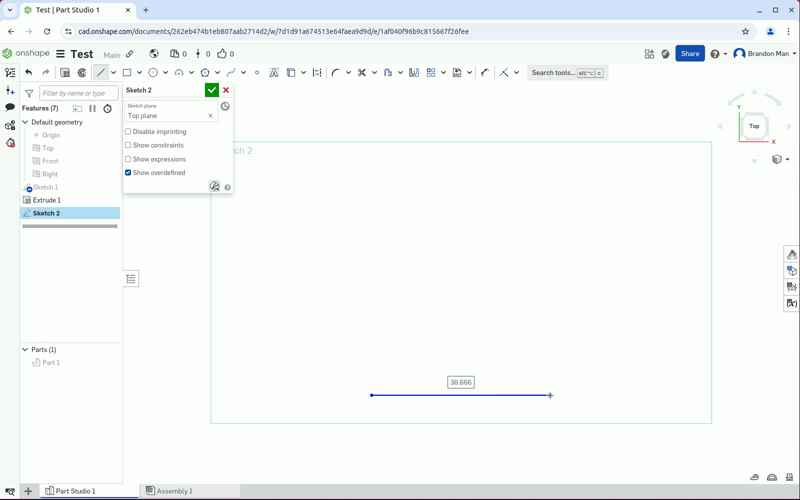
mouse_move(580, 395)
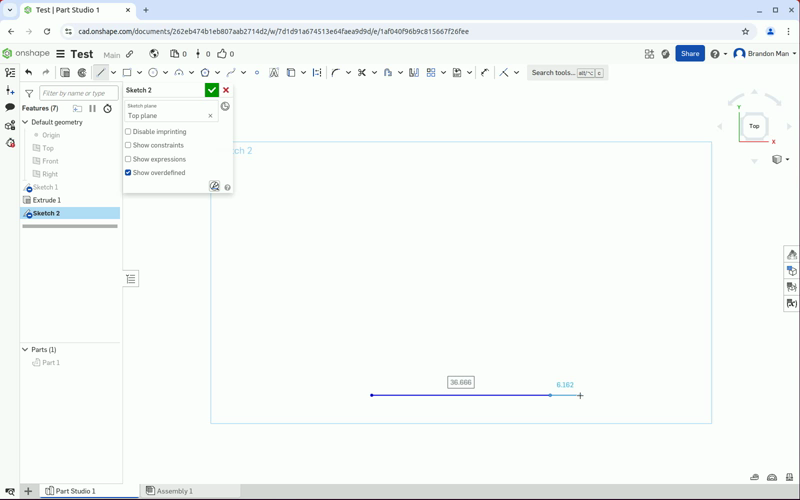
mouse_move(550, 391)
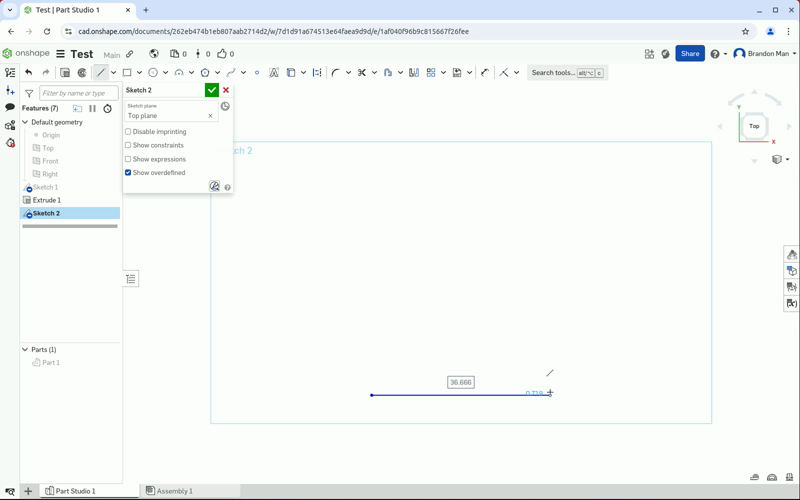
scroll(6)
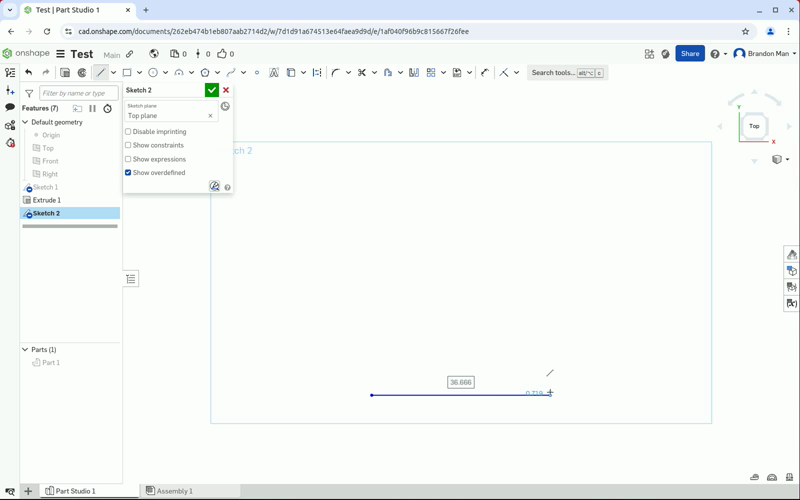
scroll(6)
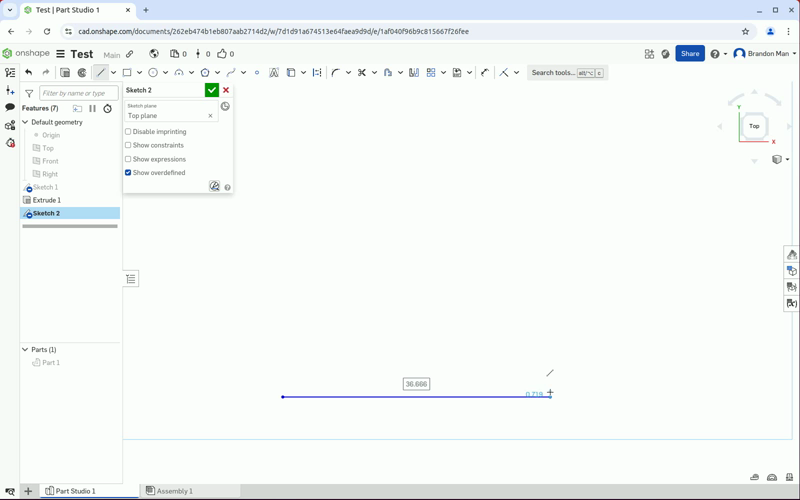
scroll(6)
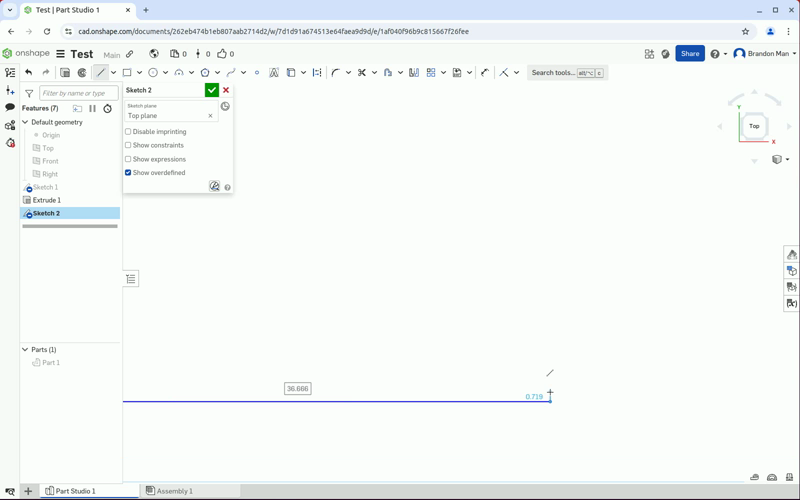
scroll(6)
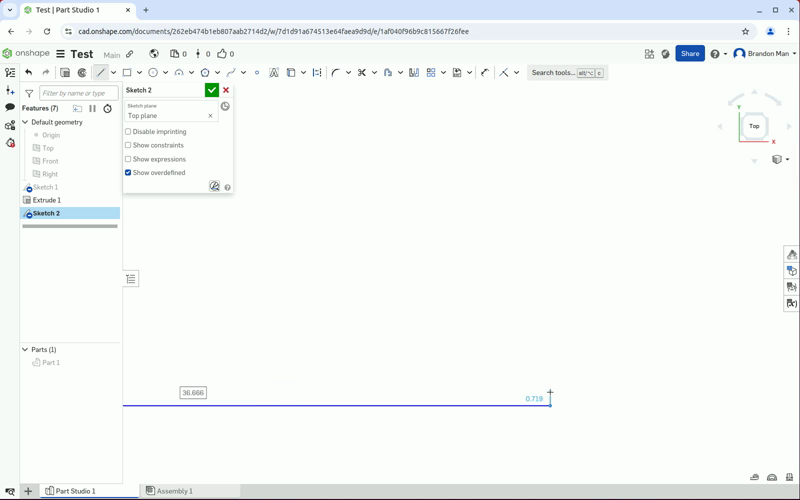
scroll(6)
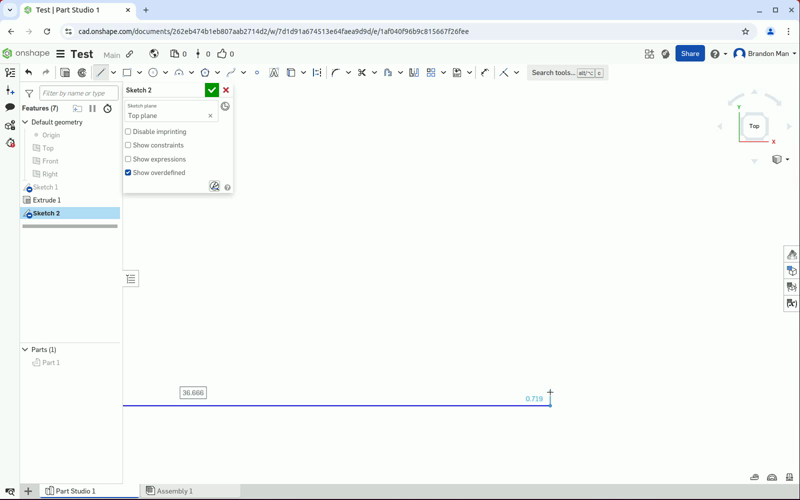
scroll(6)
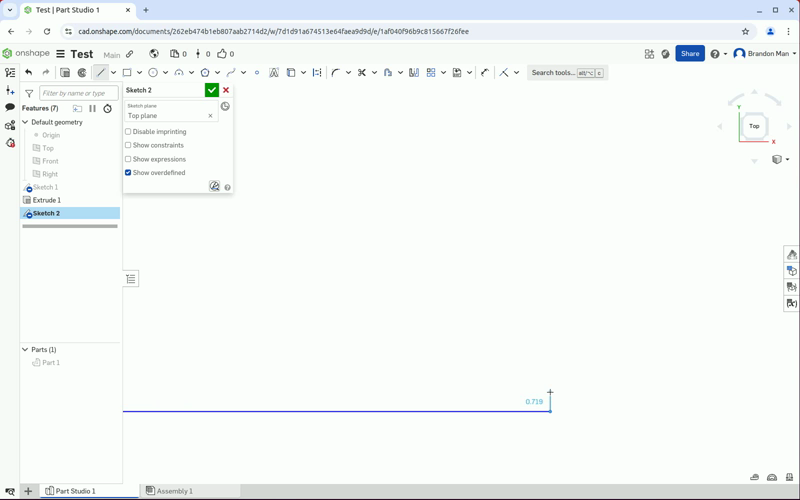
scroll(6)
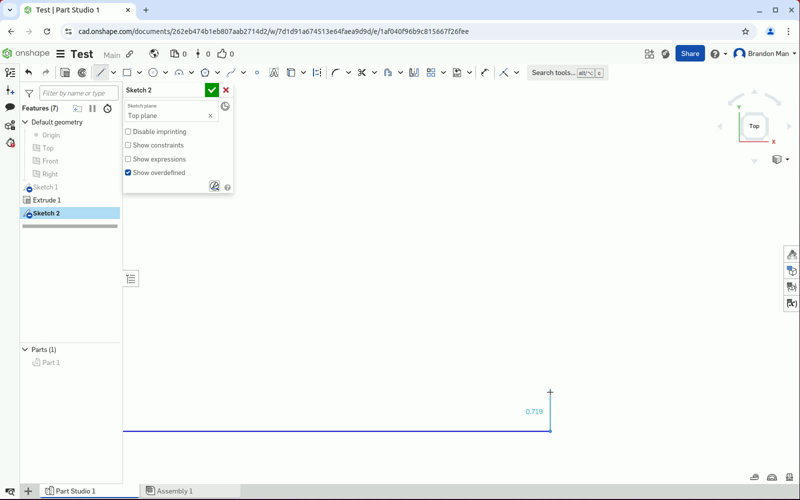
click(550, 391)
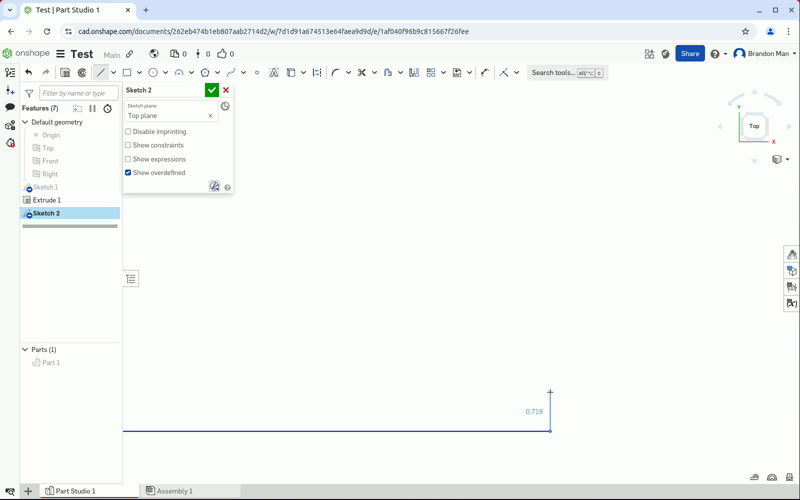
scroll(-6)
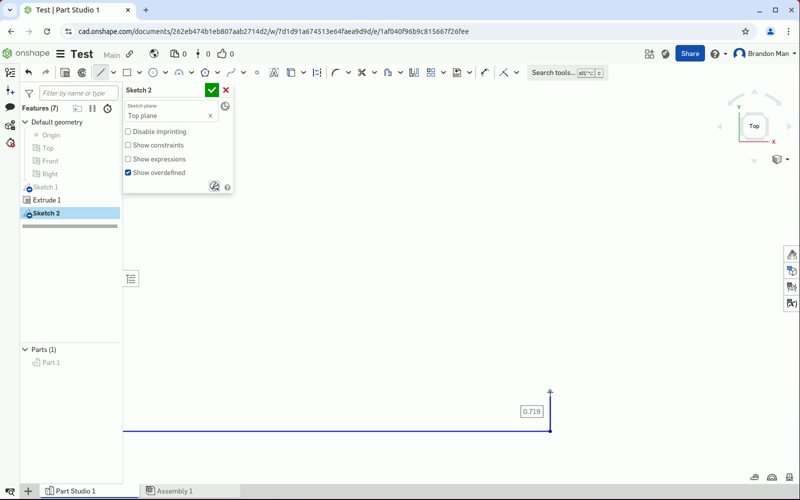
scroll(-6)
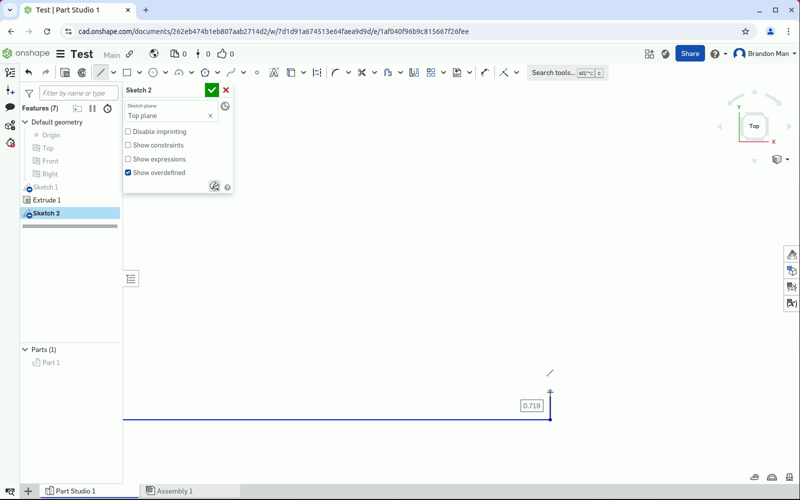
scroll(-6)
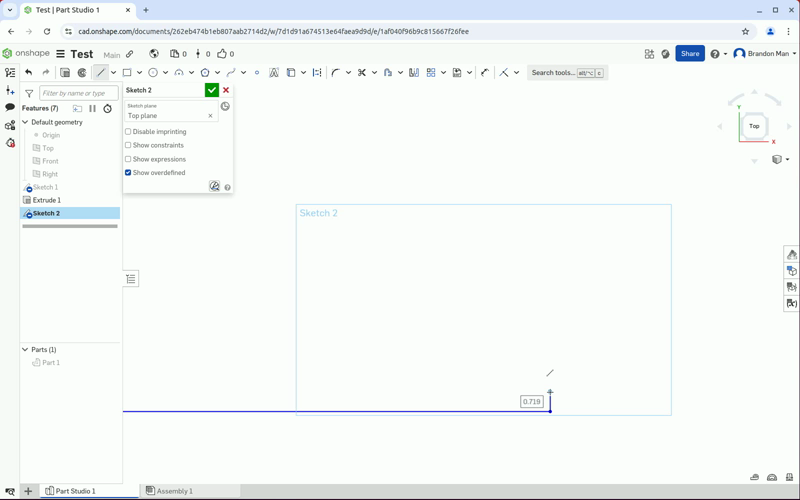
scroll(-6)
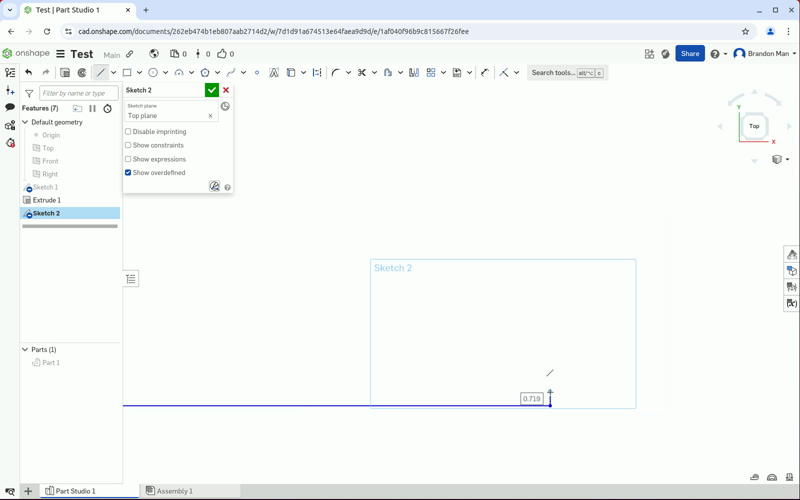
scroll(-6)
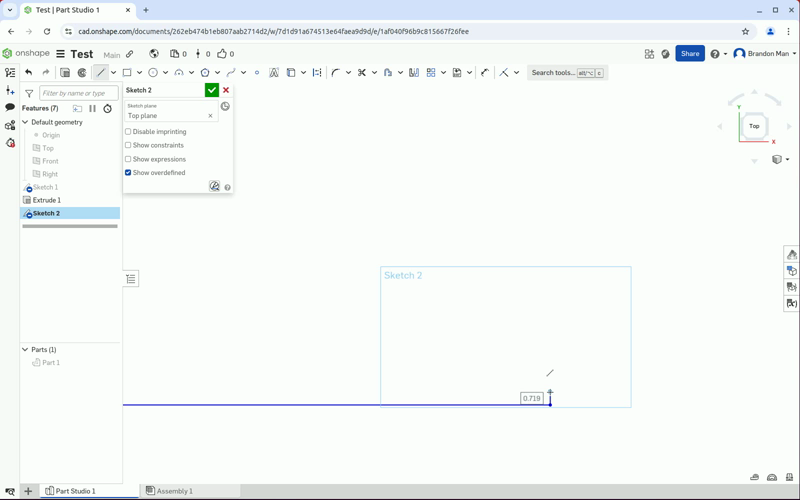
scroll(-6)
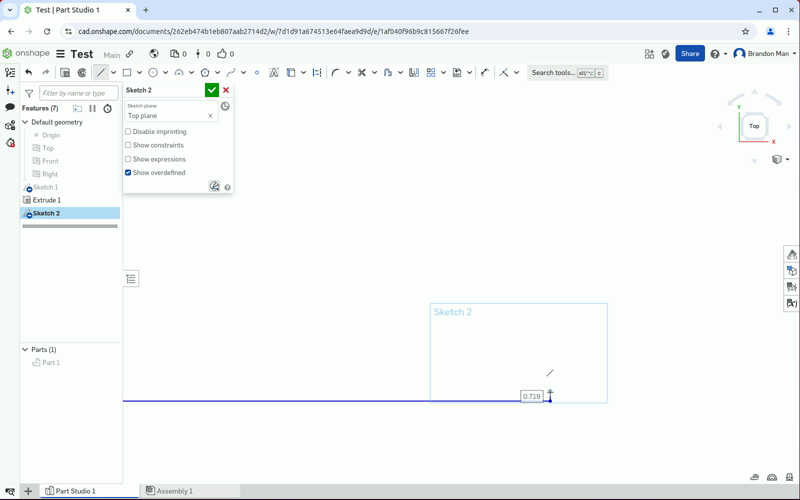
scroll(-6)
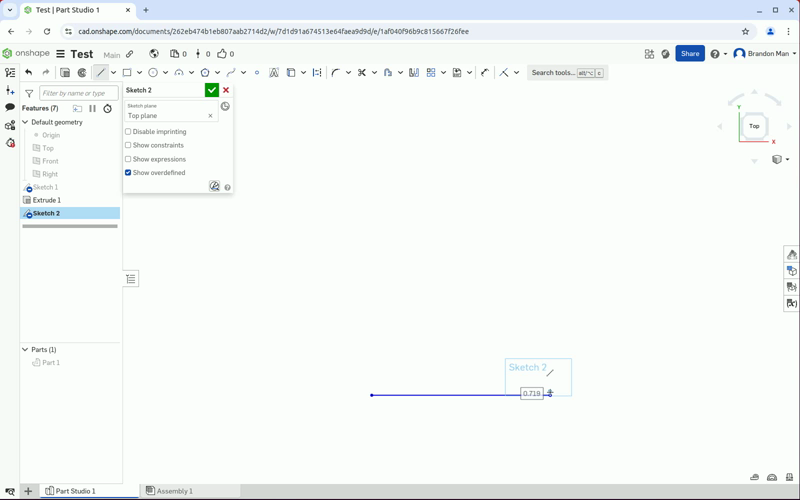
key_up(shift)
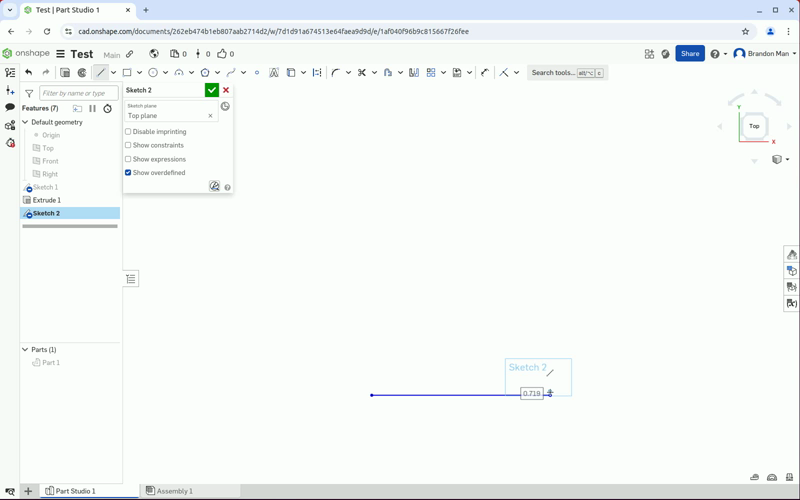
key_down(shift)
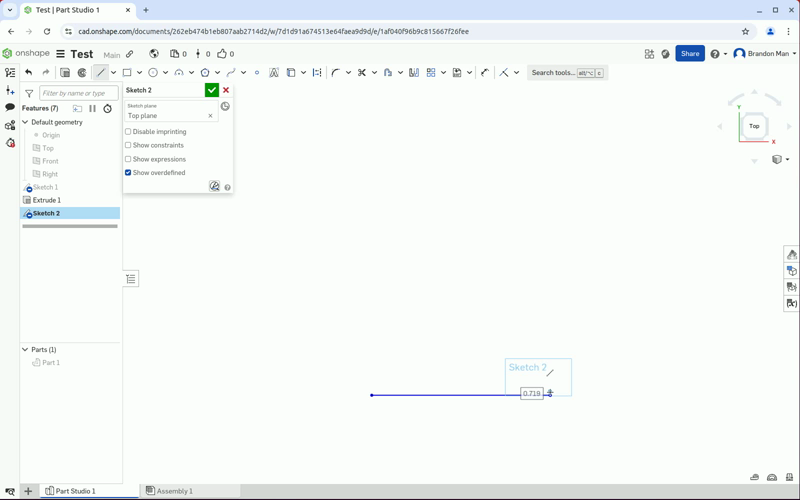
mouse_move(371, 391)
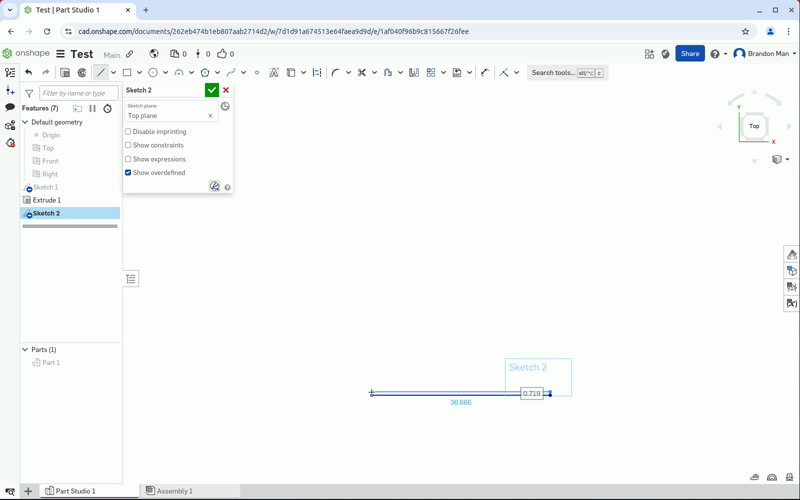
scroll(6)
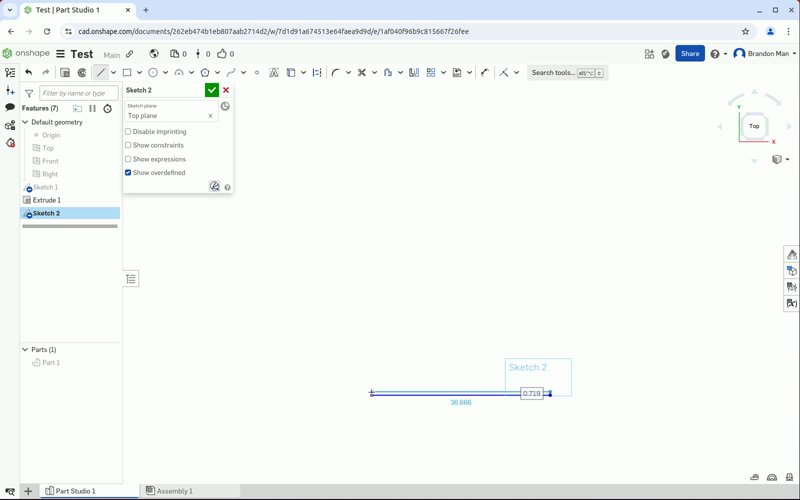
scroll(6)
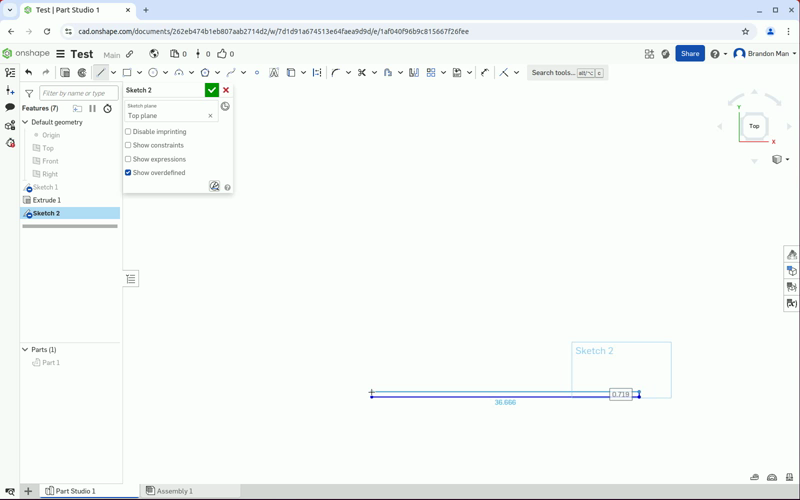
scroll(6)
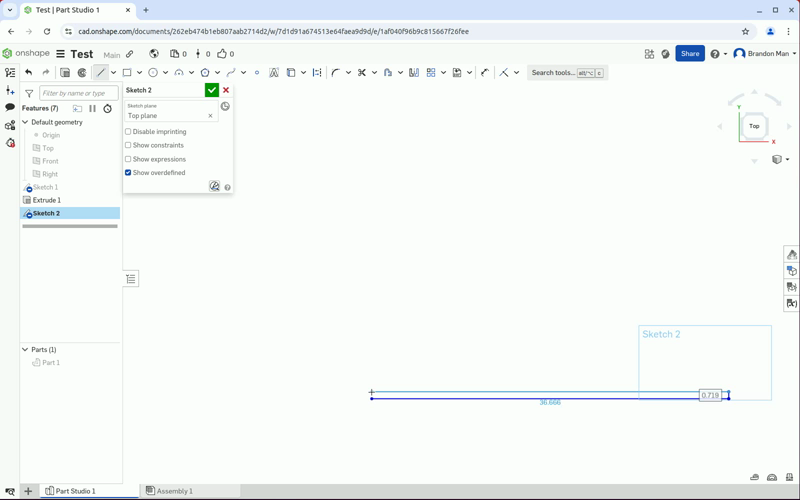
scroll(6)
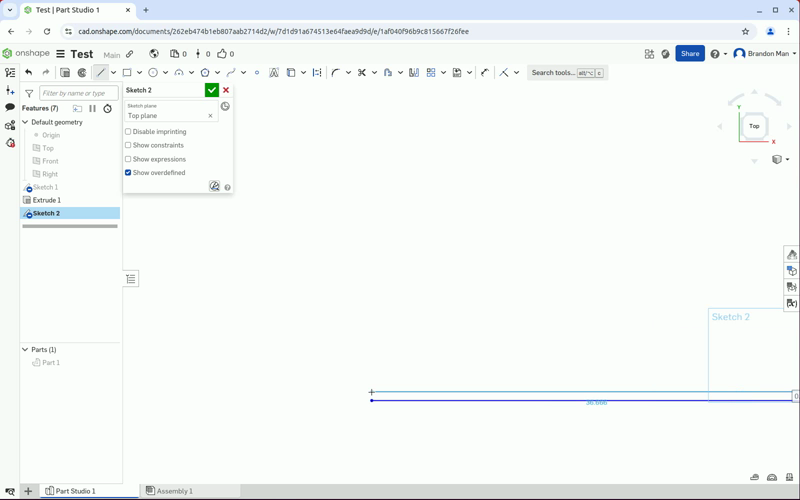
scroll(6)
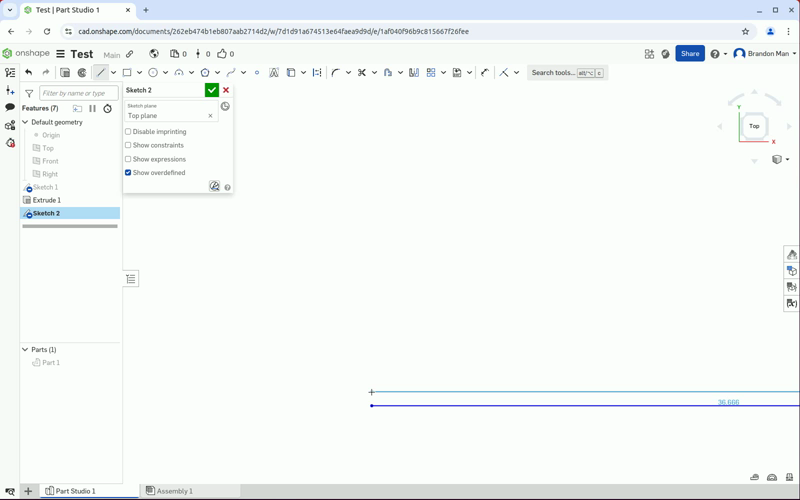
scroll(6)
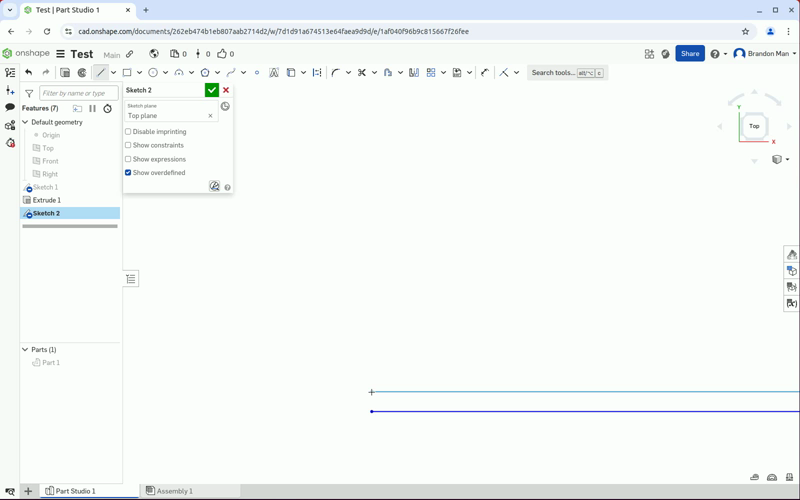
scroll(6)
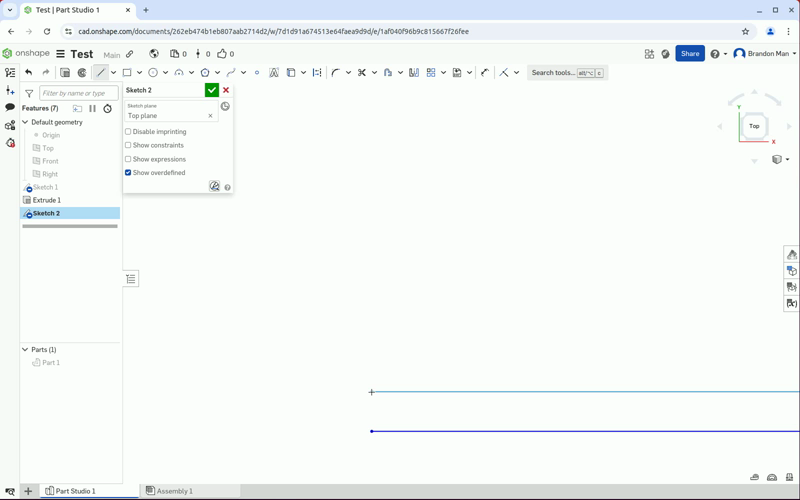
click(371, 391)
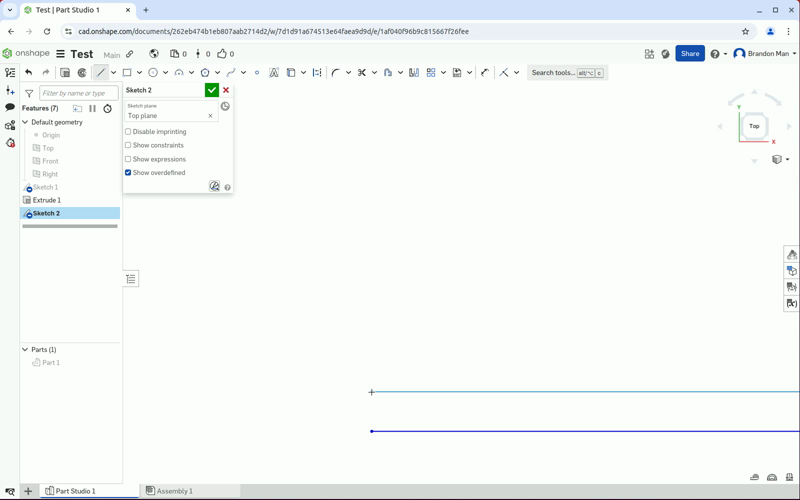
scroll(-6)
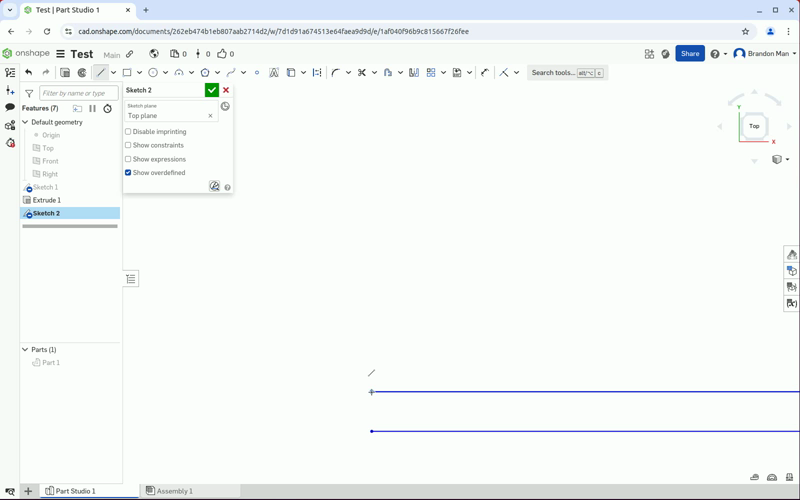
scroll(-6)
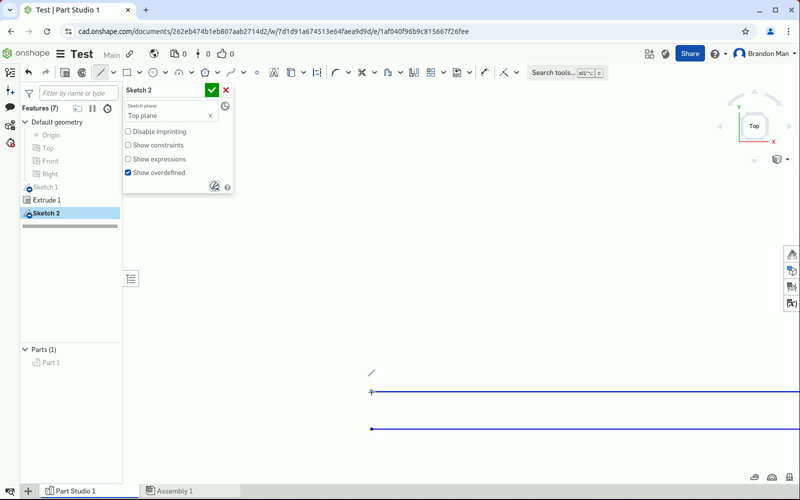
scroll(-6)
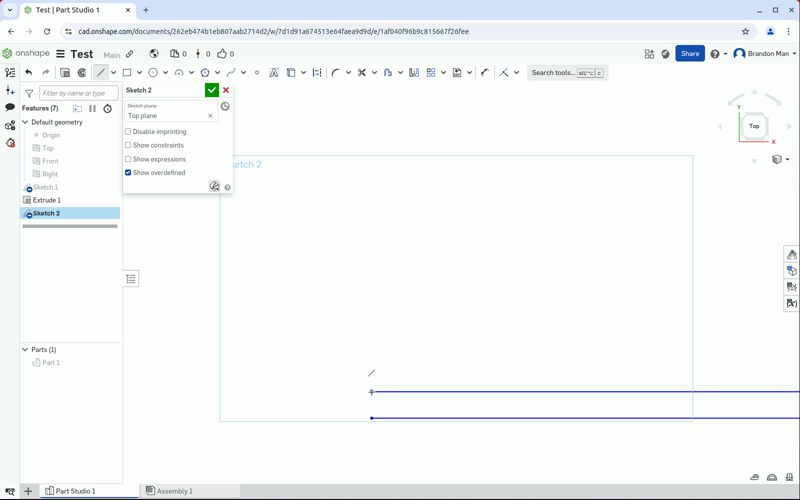
scroll(-6)
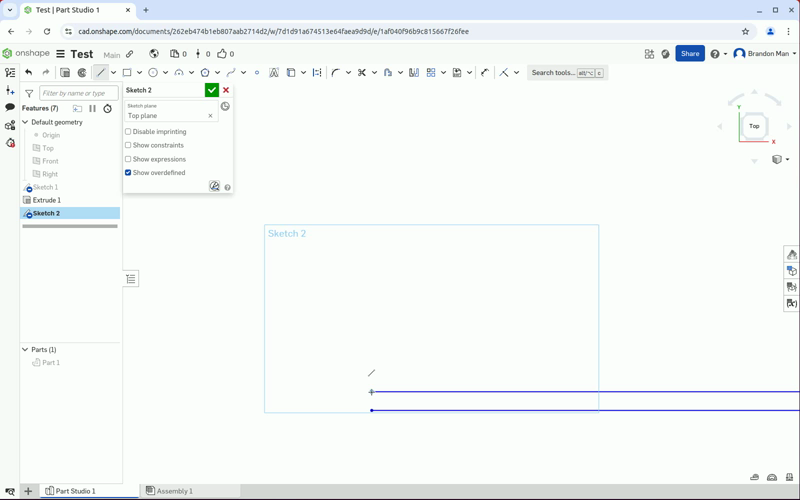
scroll(-6)
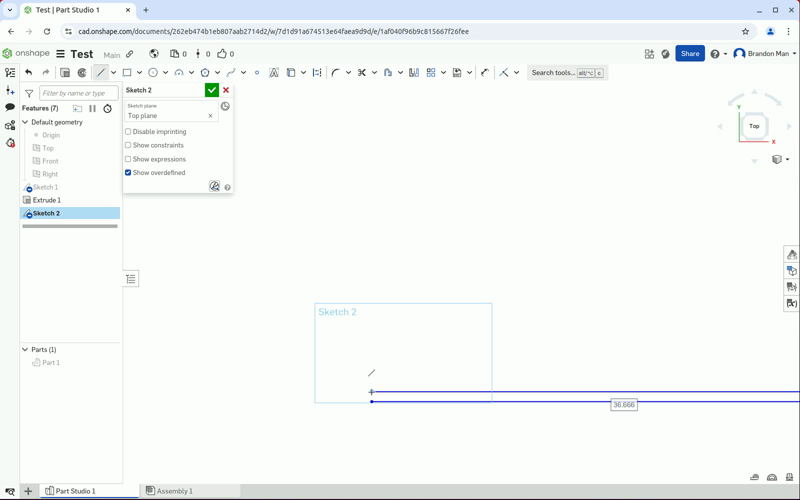
scroll(-6)
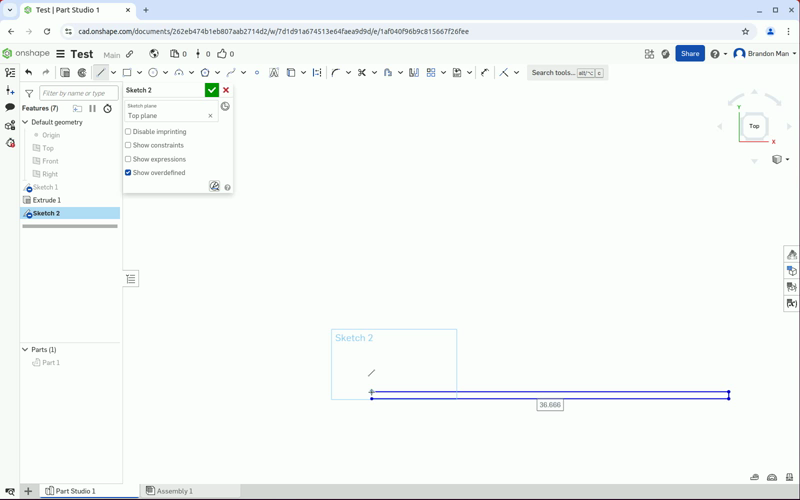
scroll(-6)
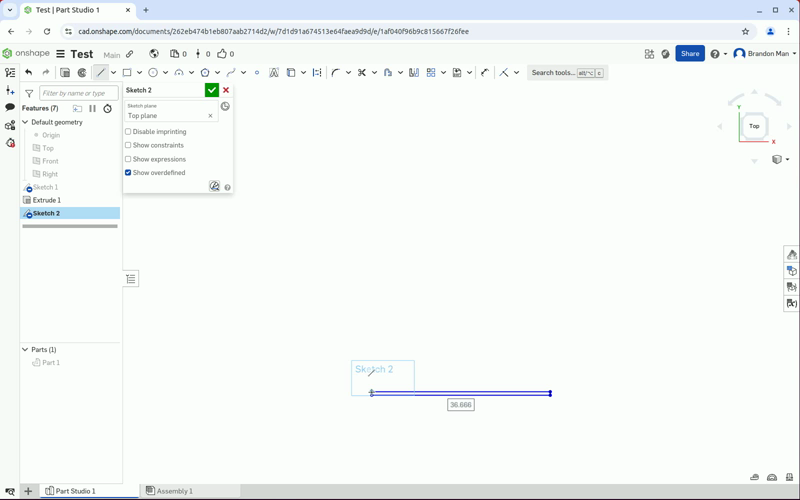
key_up(shift)
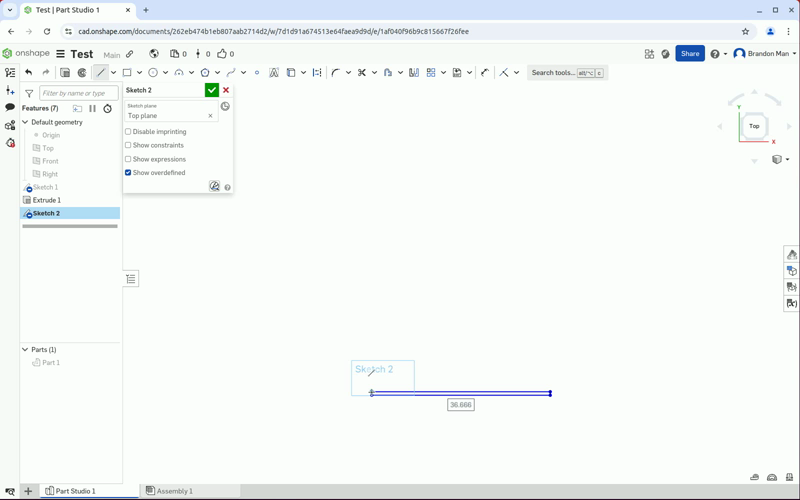
mouse_move(401, 391)
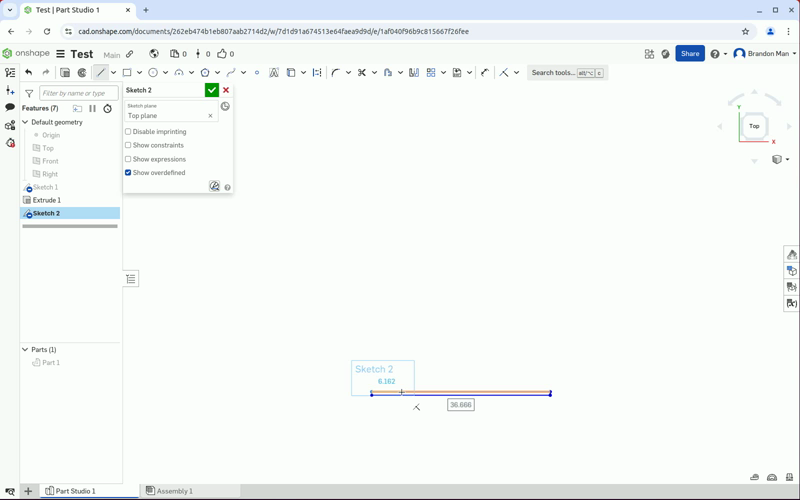
key_down(shift)
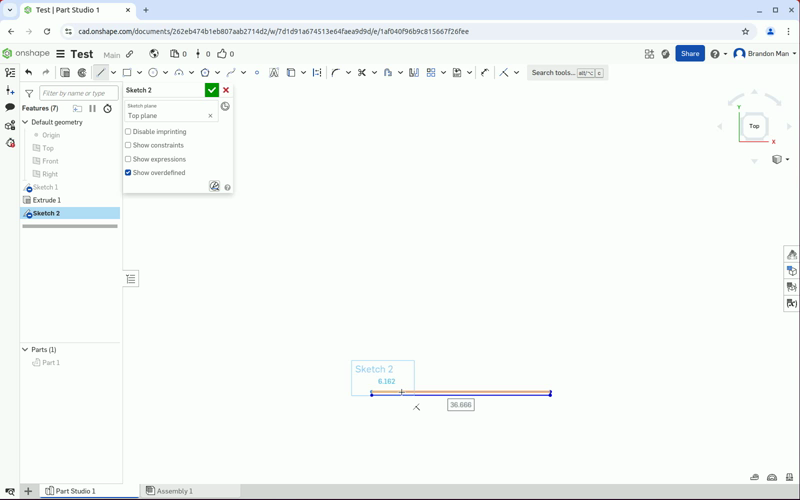
mouse_move(371, 395)
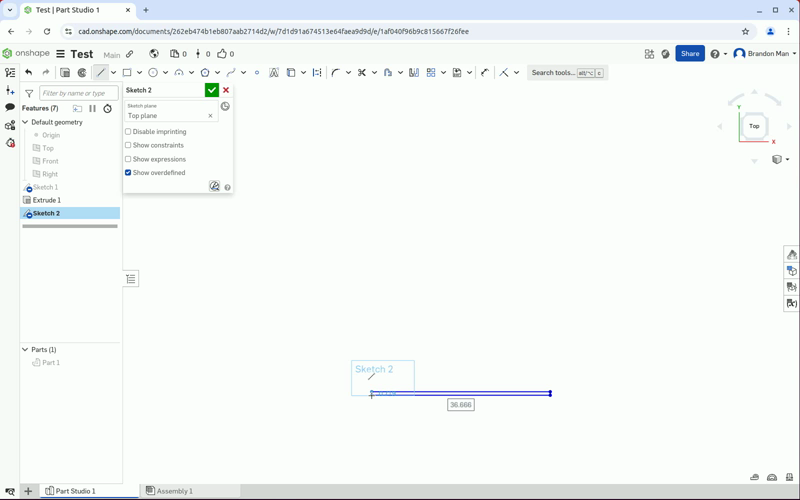
scroll(6)
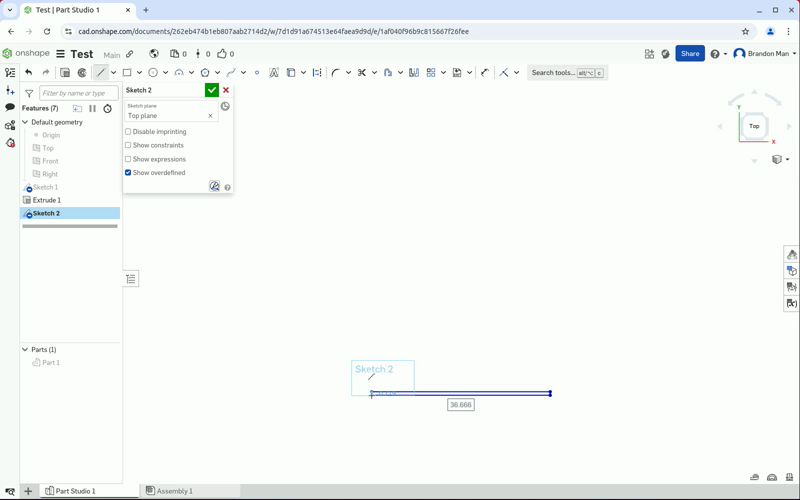
scroll(6)
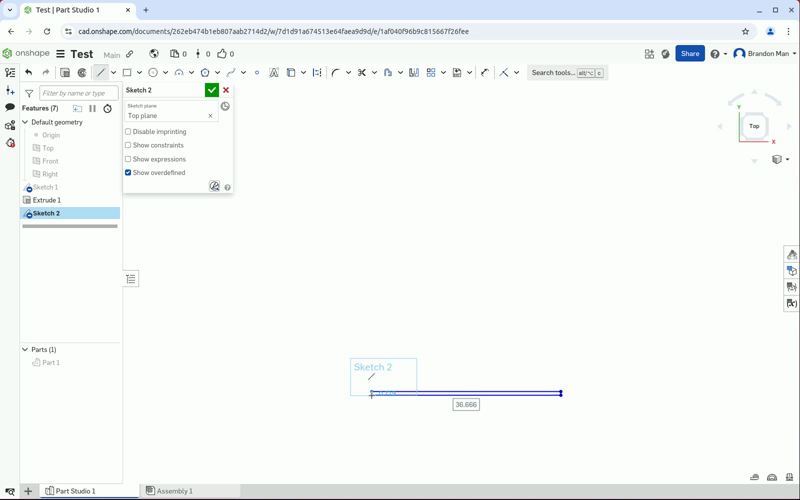
scroll(6)
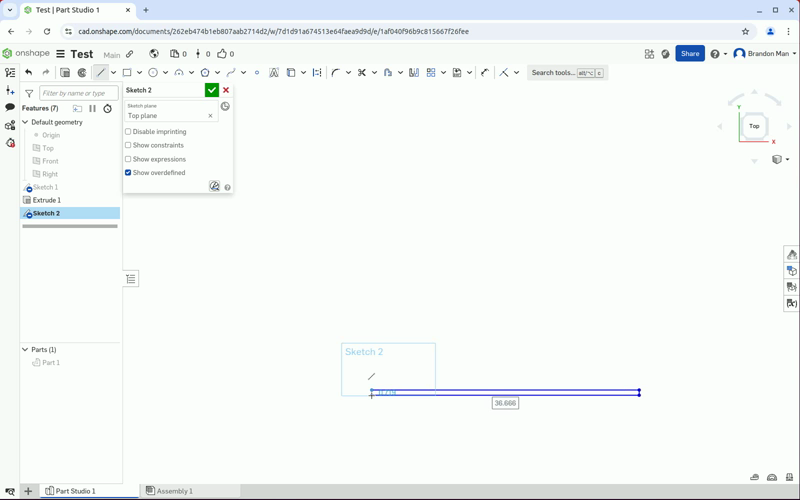
scroll(6)
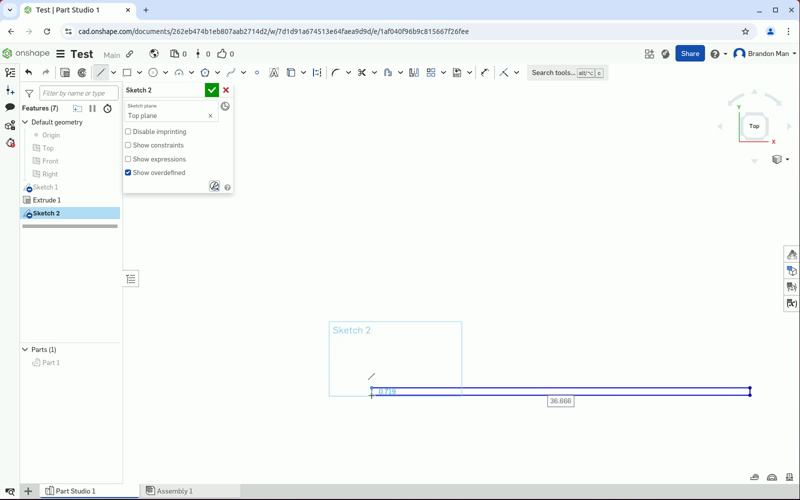
scroll(6)
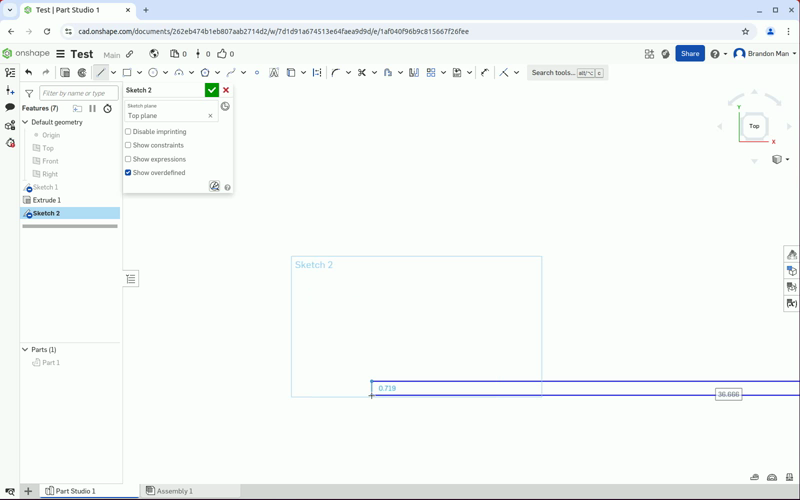
scroll(6)
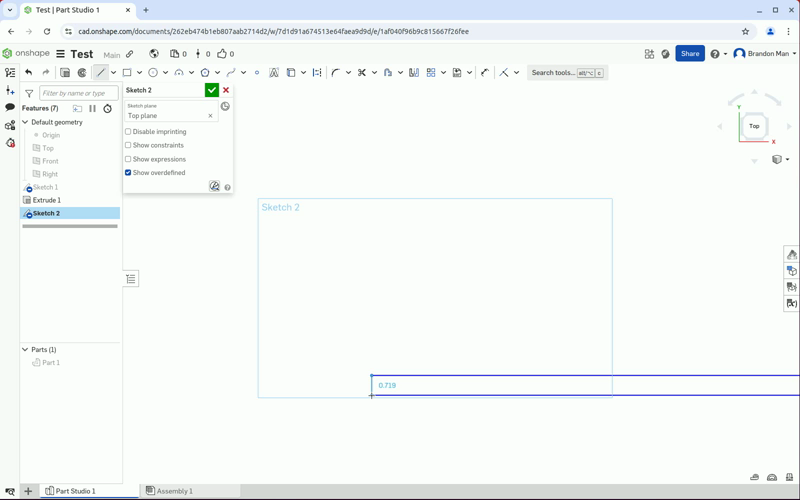
scroll(6)
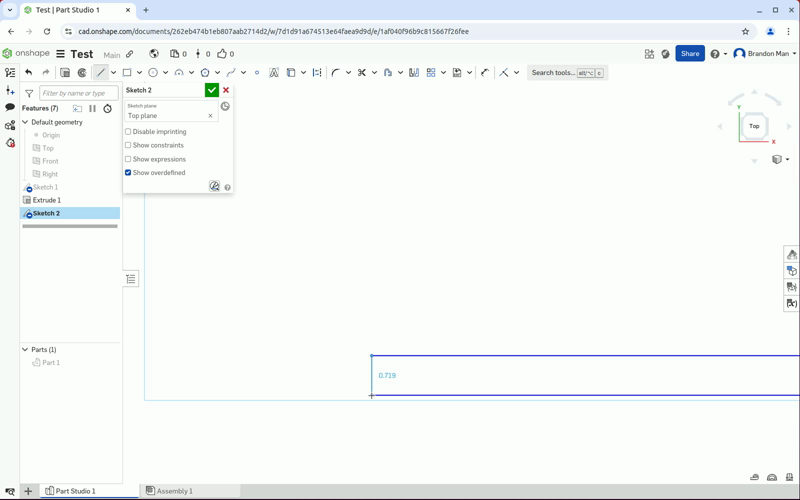
key_up(shift)
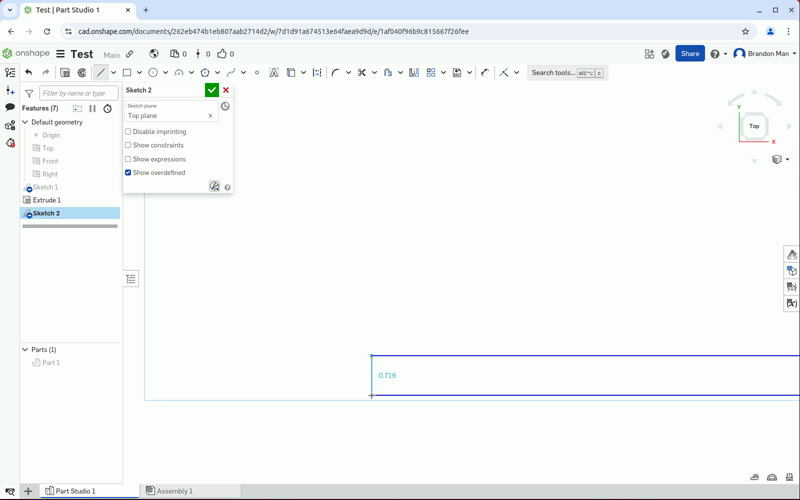
click(371, 395)
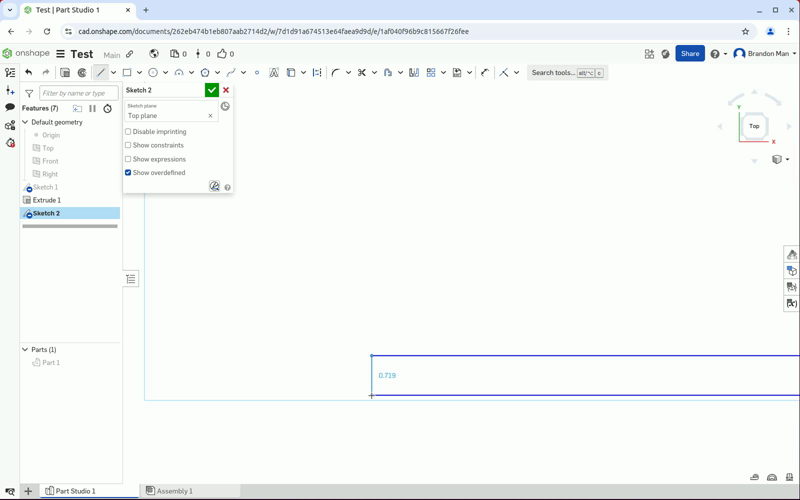
scroll(-6)
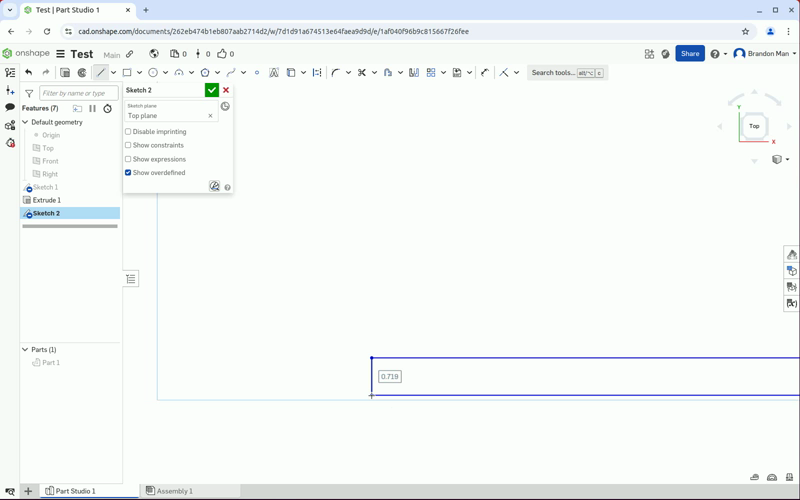
scroll(-6)
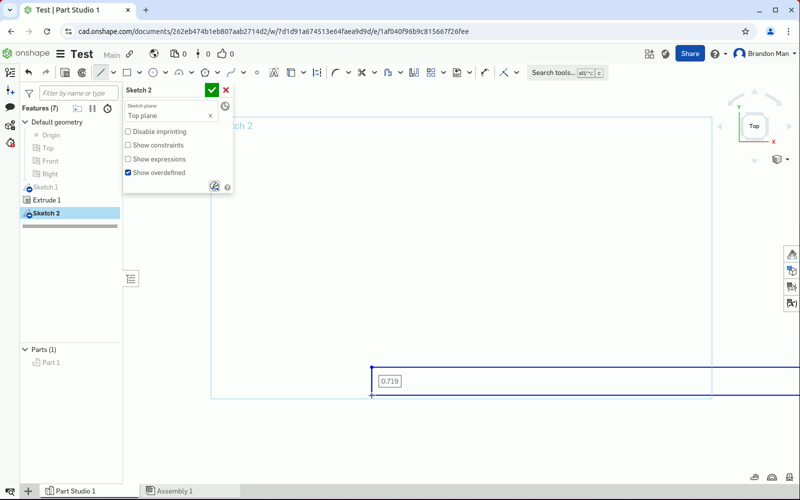
scroll(-6)
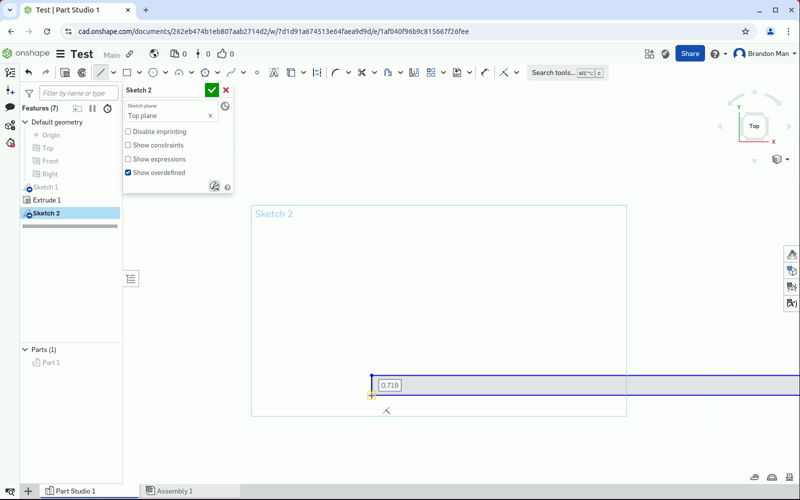
scroll(-6)
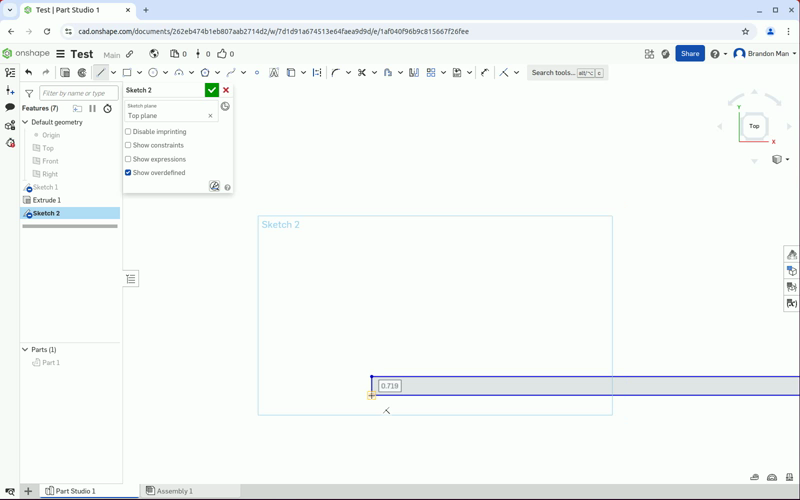
scroll(-6)
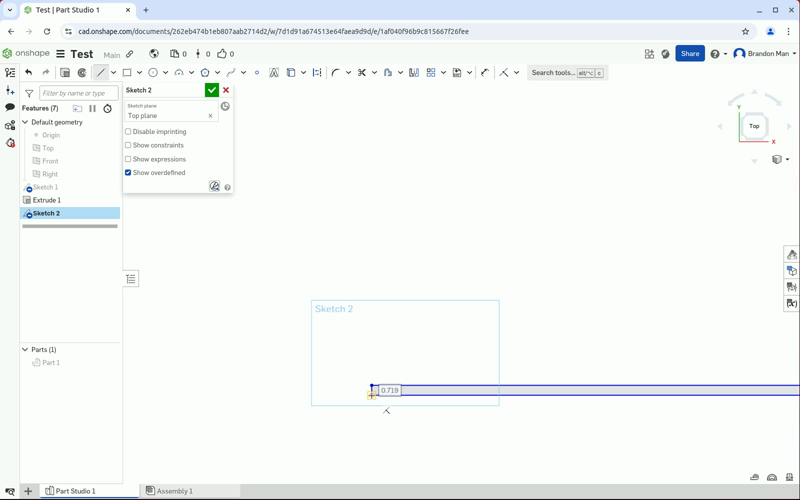
scroll(-6)
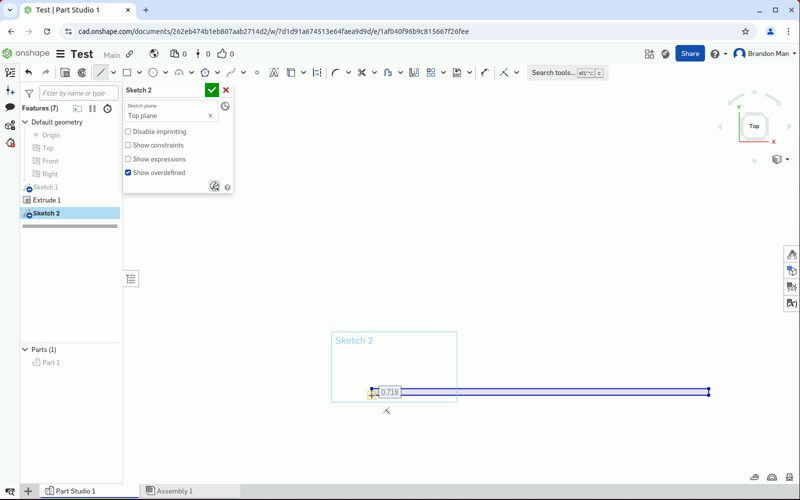
scroll(-6)
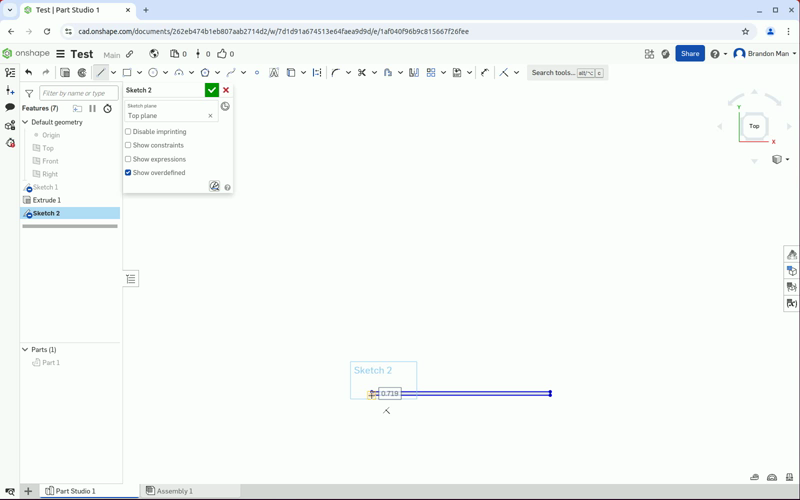
key(esc)
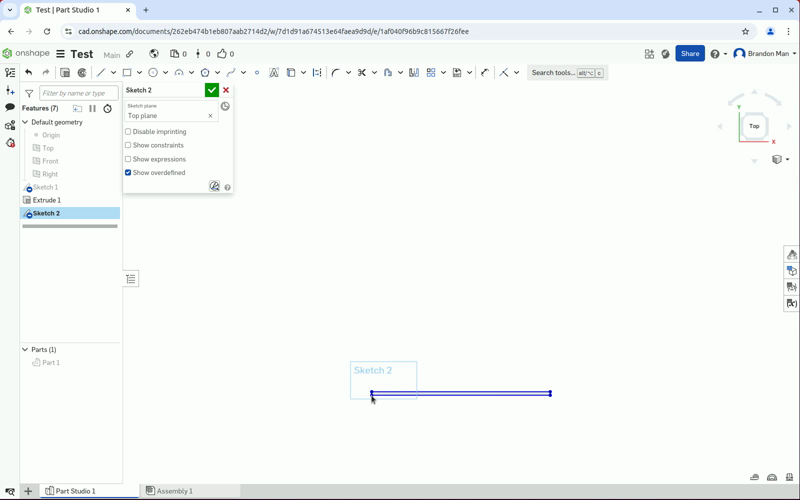
mouse_move(505, 394)
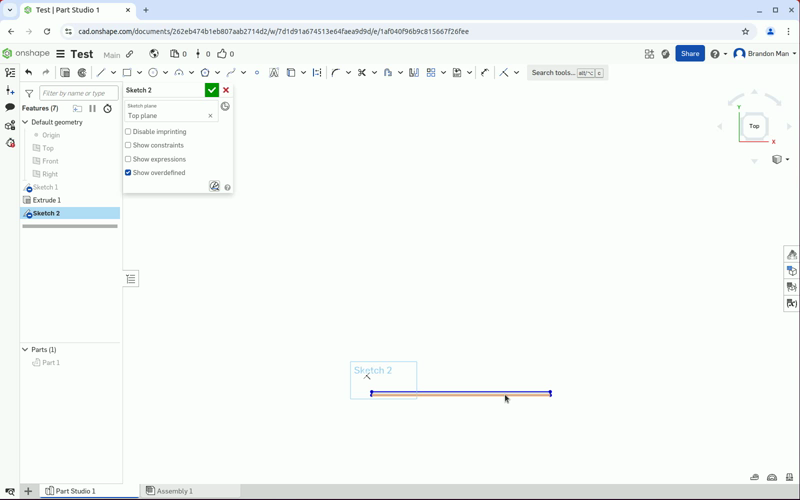
scroll(6)
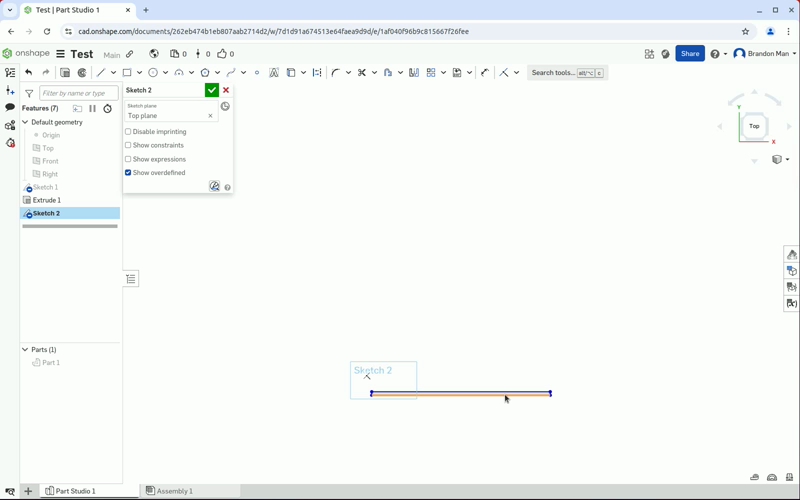
scroll(6)
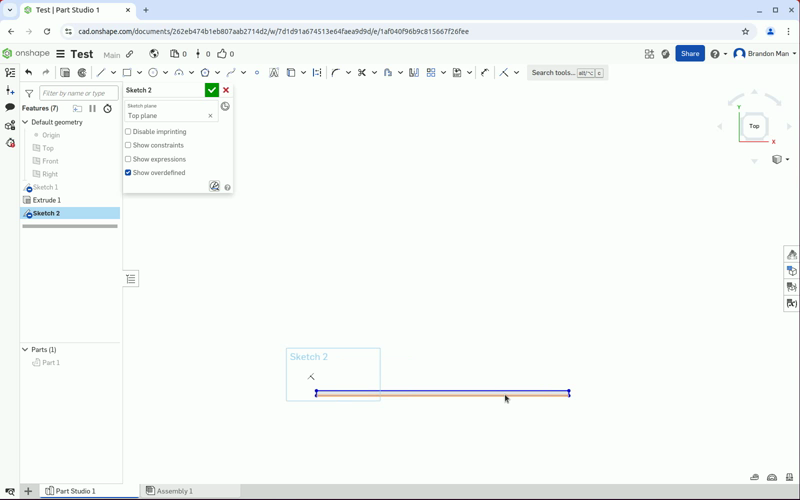
scroll(6)
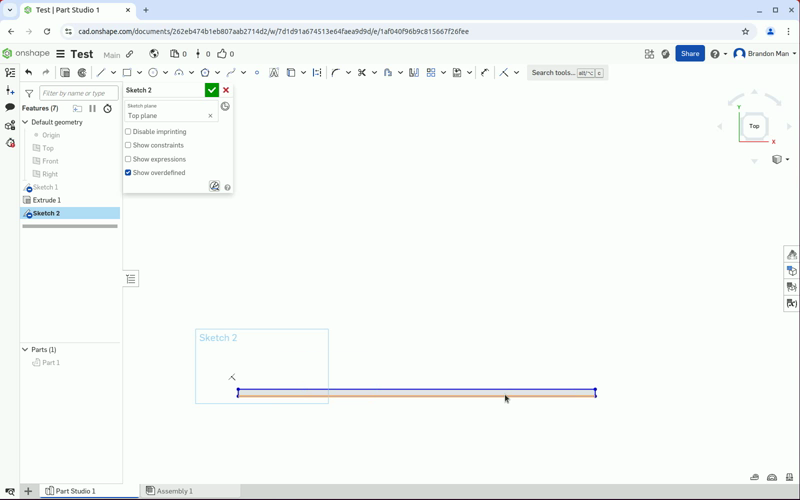
scroll(6)
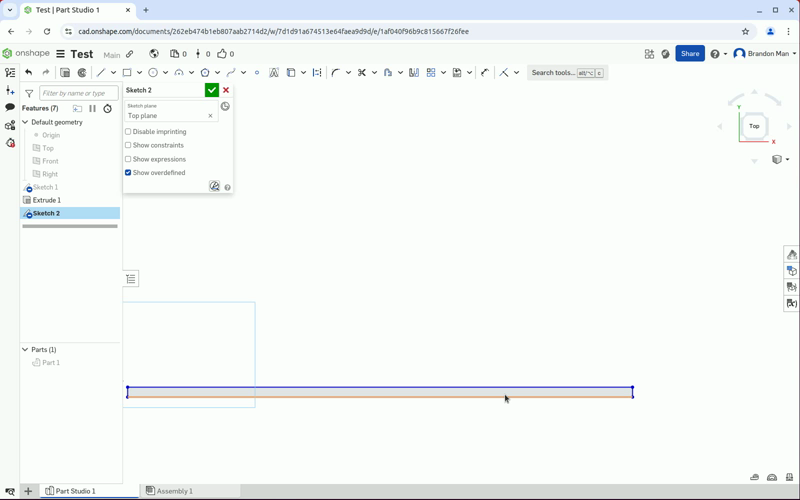
scroll(6)
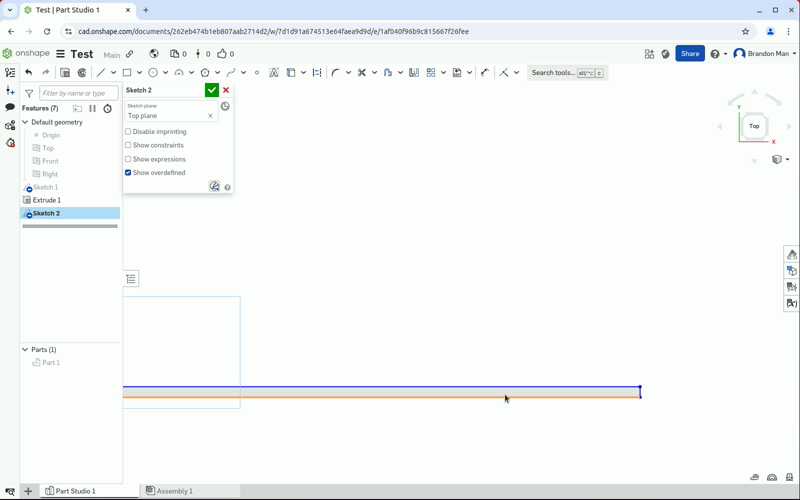
scroll(6)
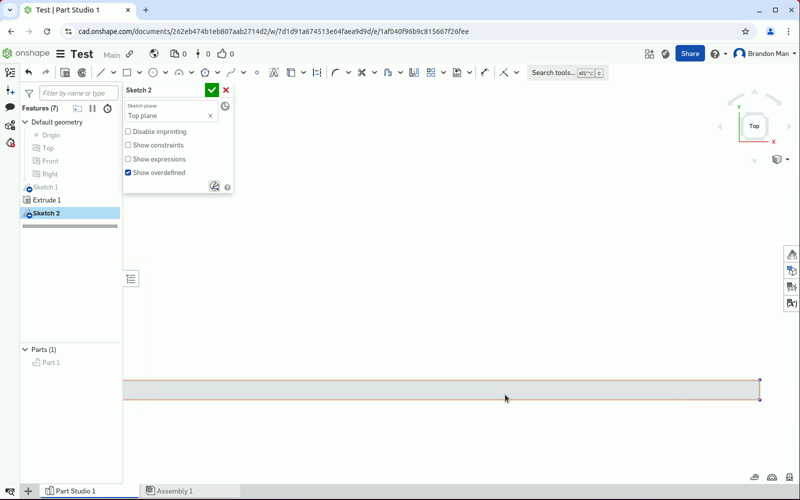
scroll(6)
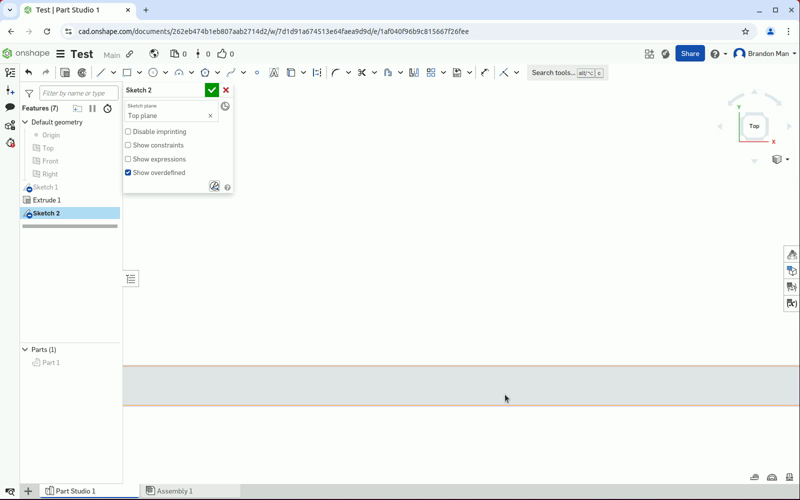
click(505, 394)
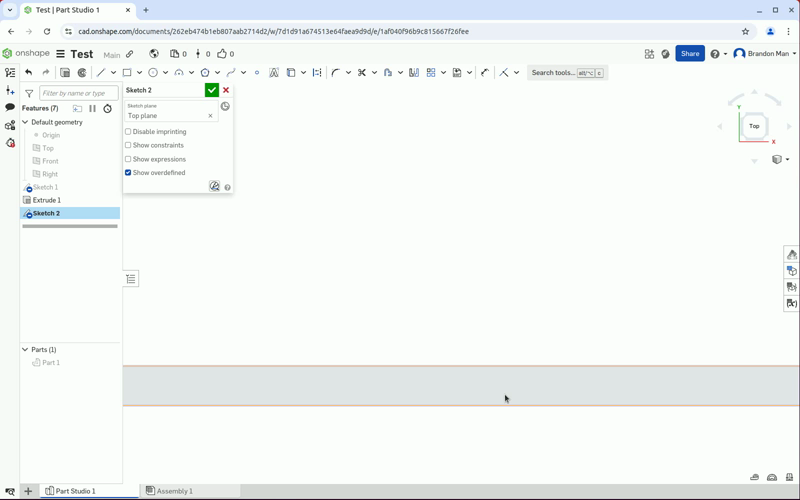
scroll(-6)
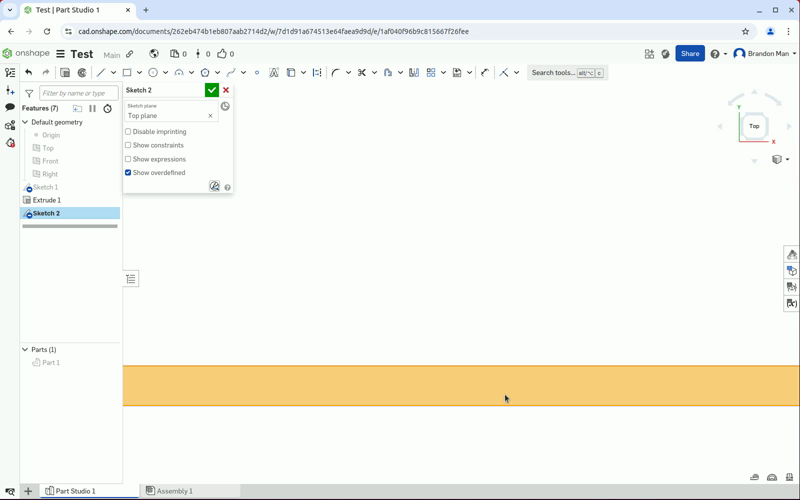
scroll(-6)
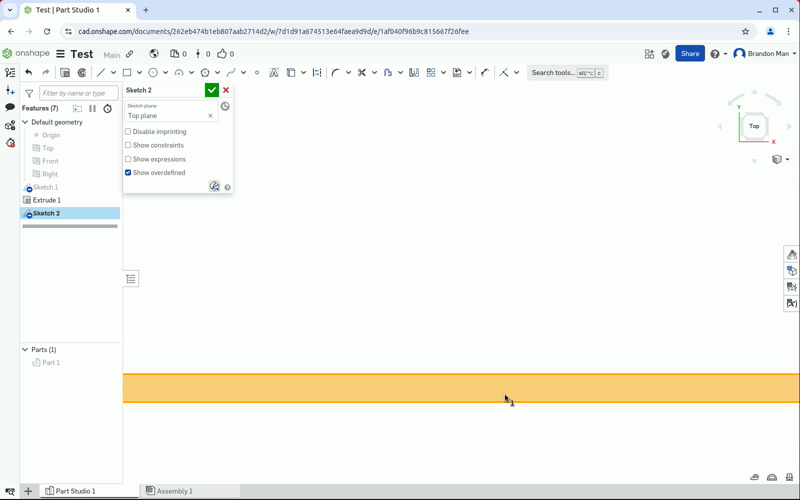
scroll(-6)
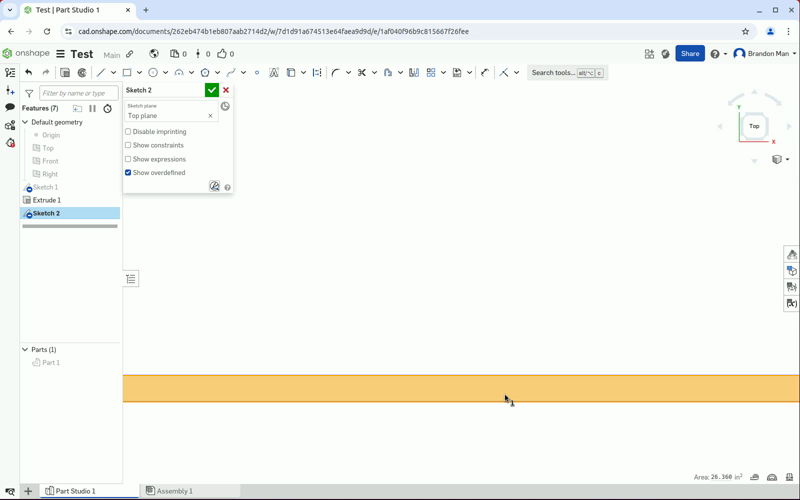
scroll(-6)
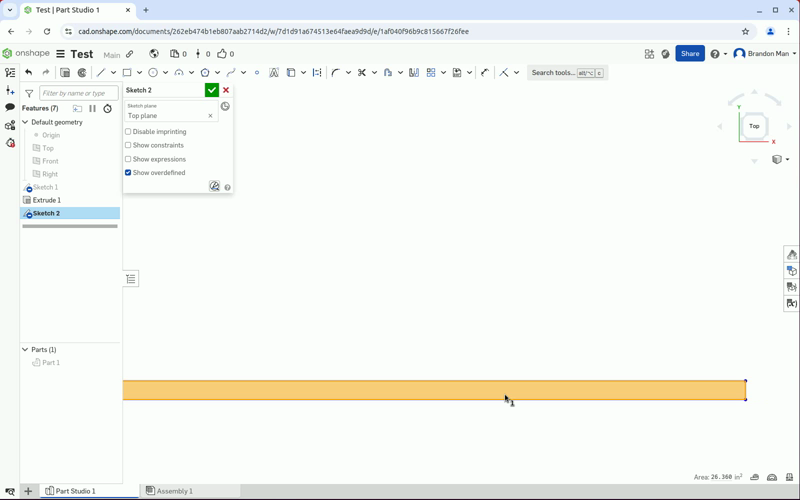
scroll(-6)
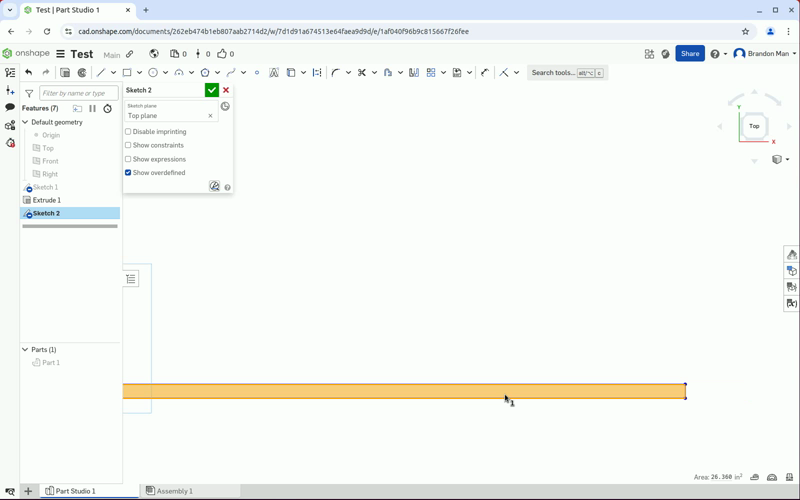
scroll(-6)
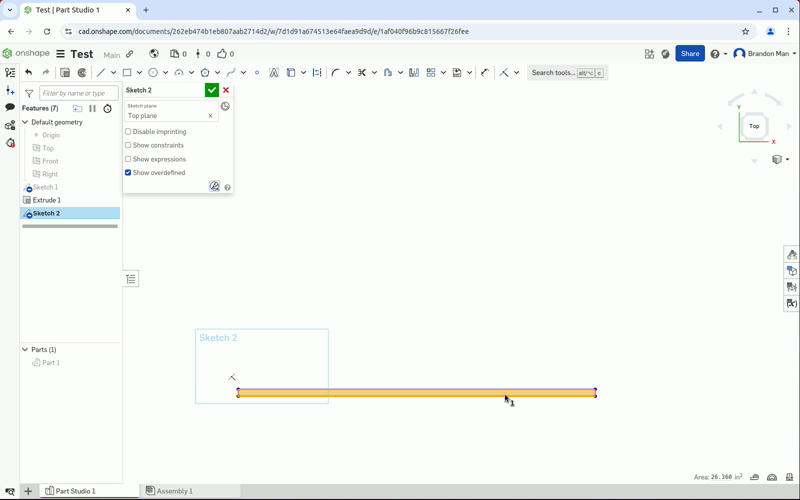
scroll(-6)
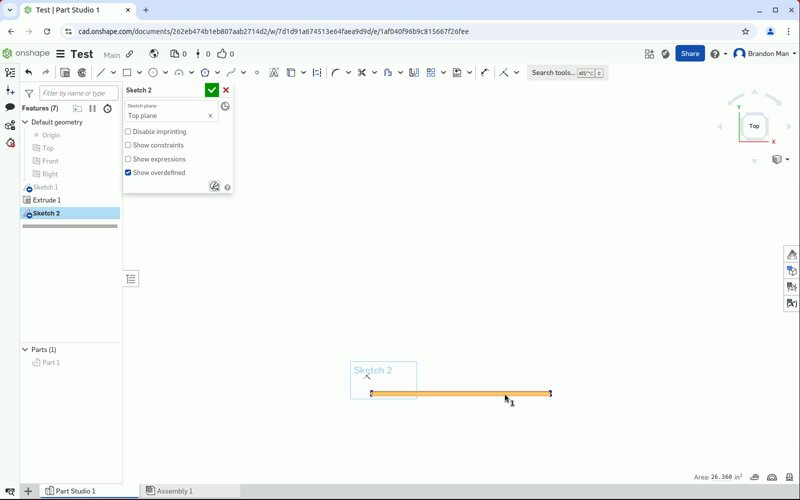
mouse_move(73, 352)
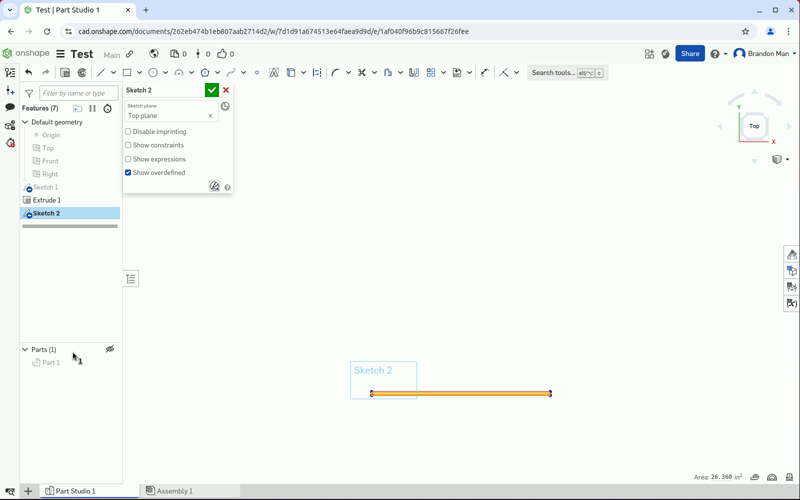
key(shift+y)
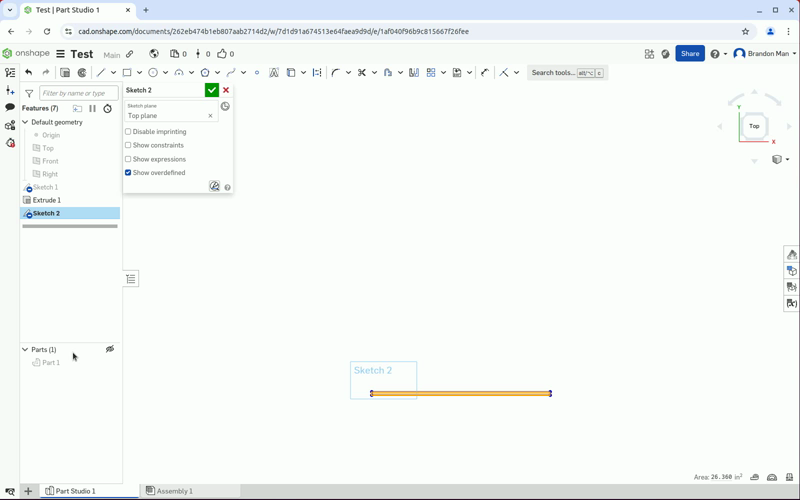
key(shift+e)
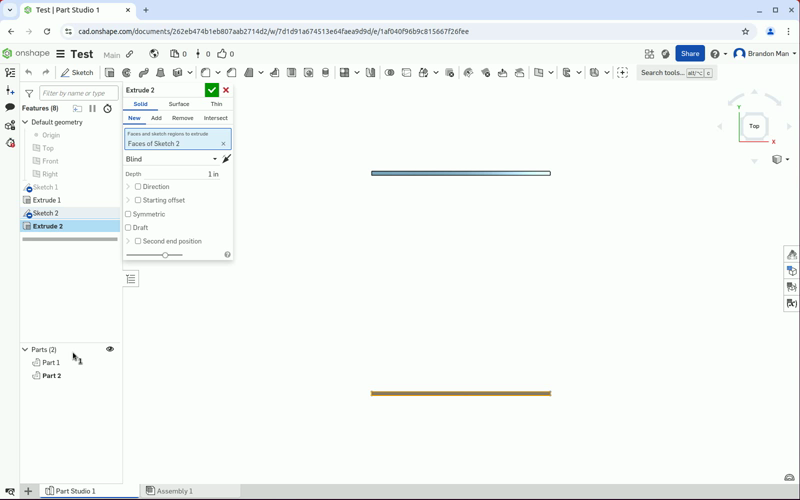
mouse_move(143, 106)
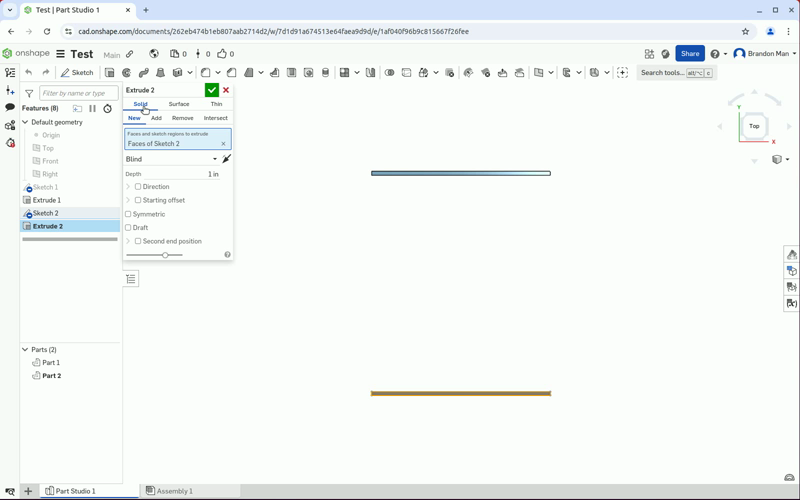
click(143, 106)
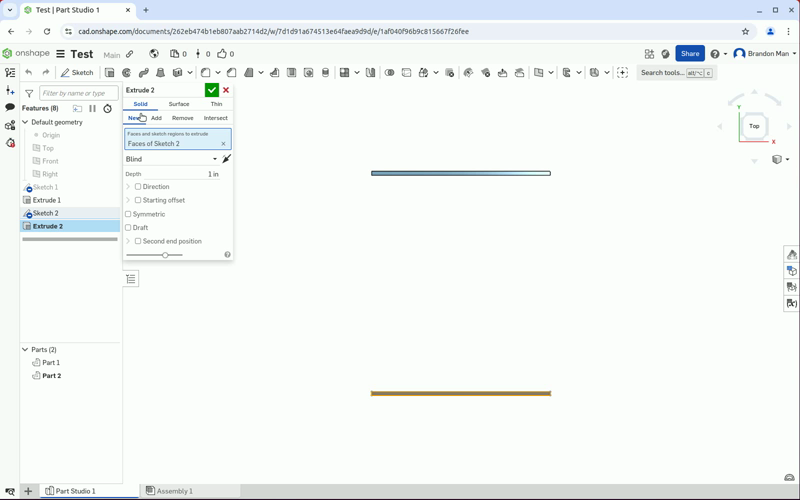
mouse_move(137, 120)
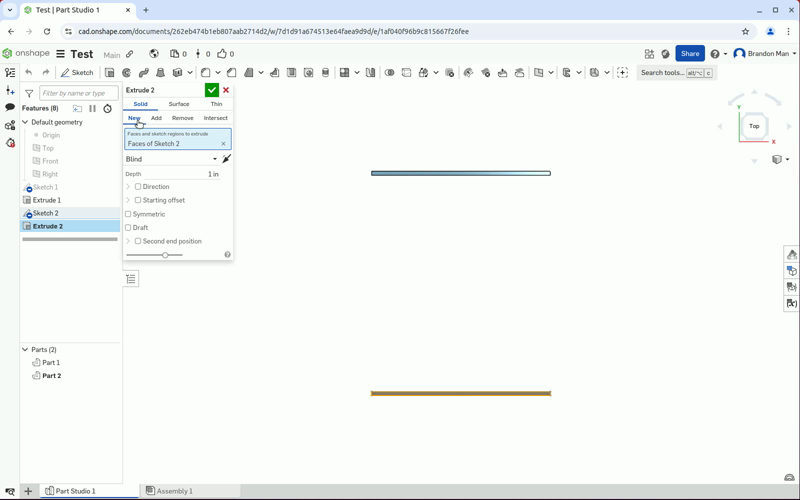
click(137, 120)
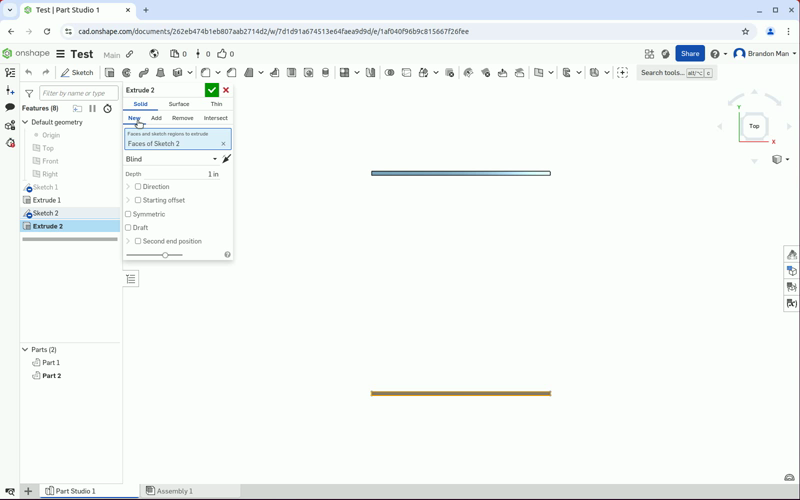
key(tab, 4)
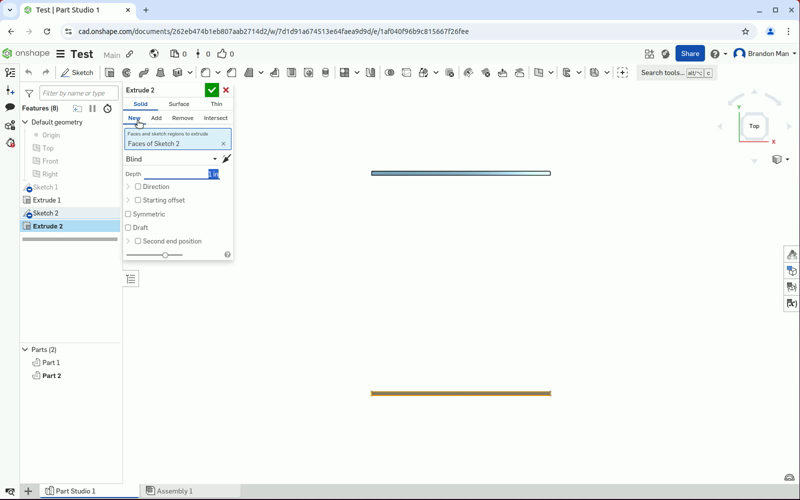
text(0.963)
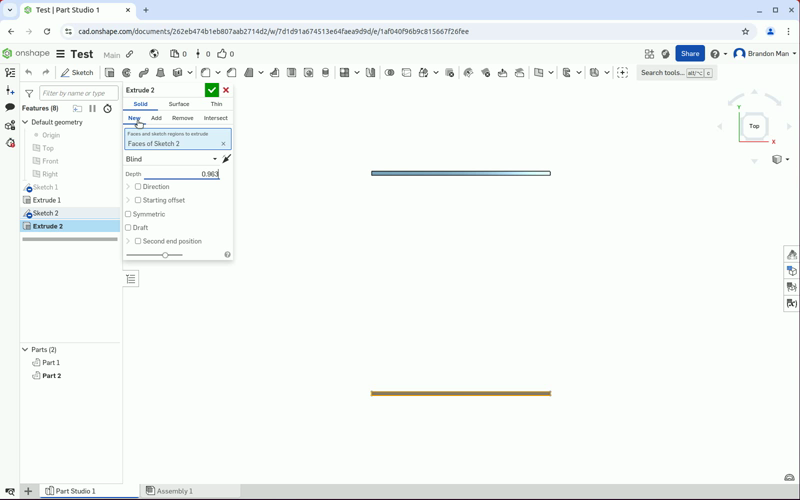
key(enter)
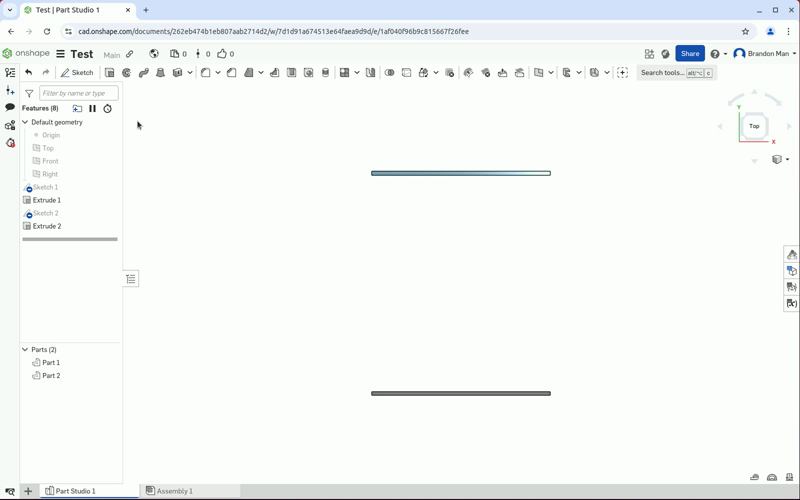
key(shift+h)
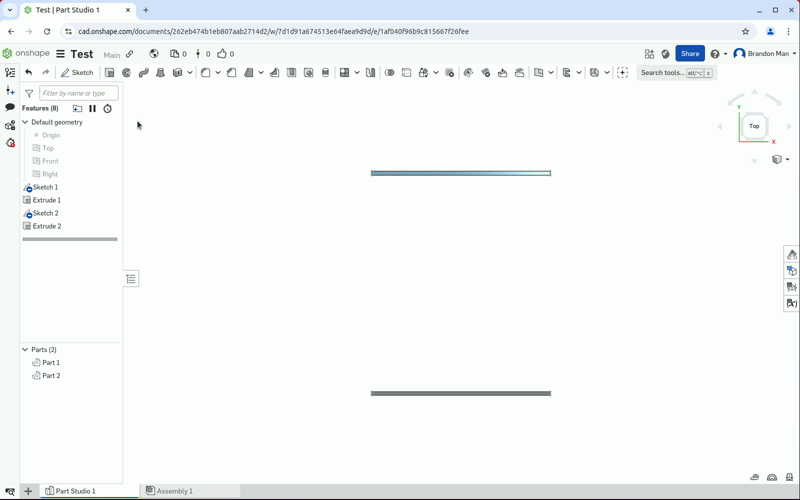
key(shift+h)
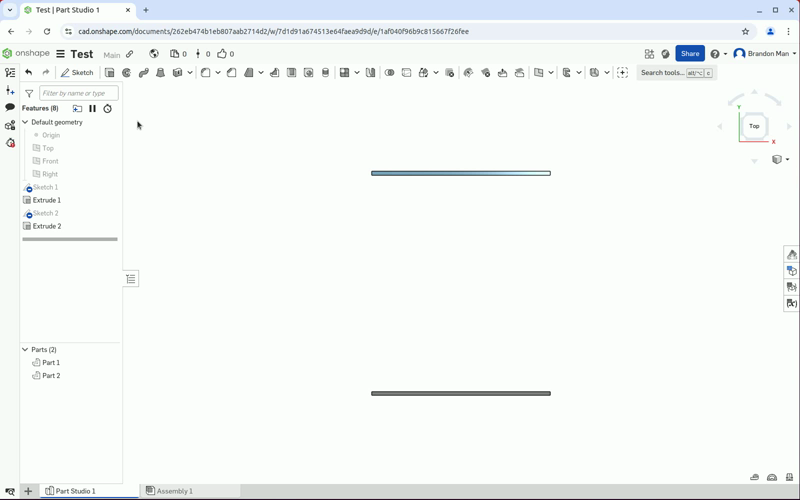
mouse_move(73, 189)
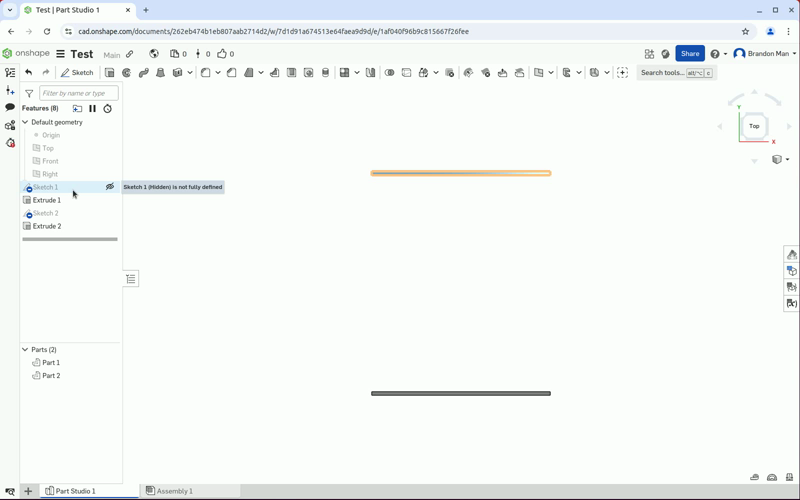
click(73, 189)
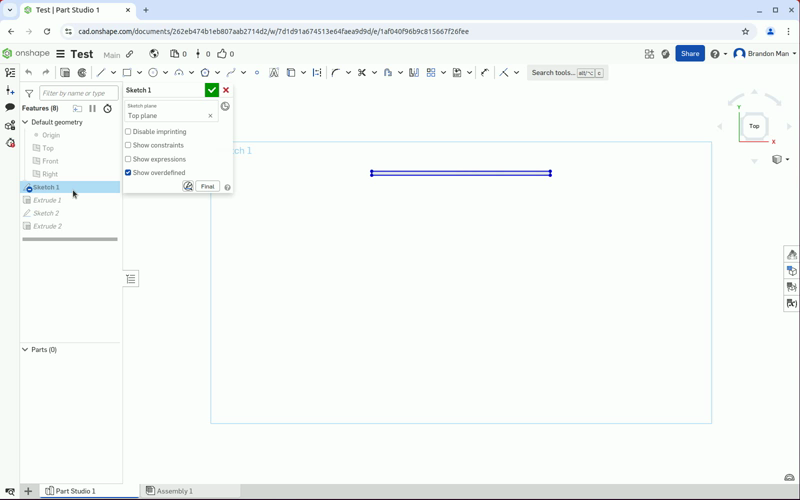
mouse_move(229, 92)
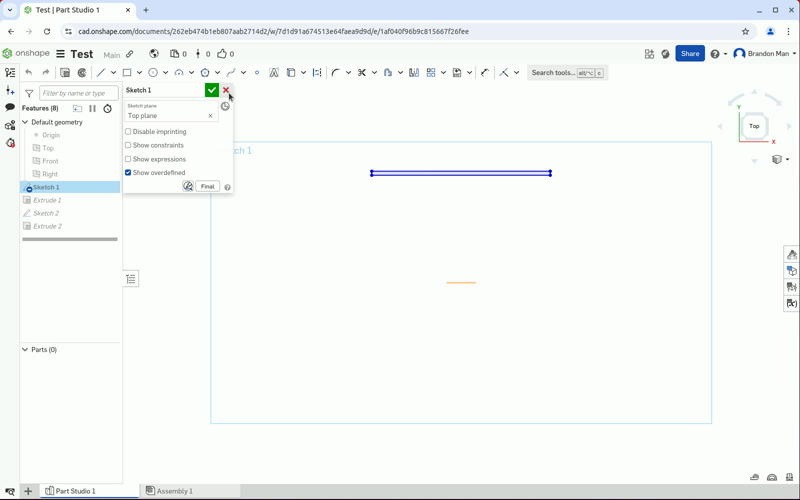
click(229, 92)
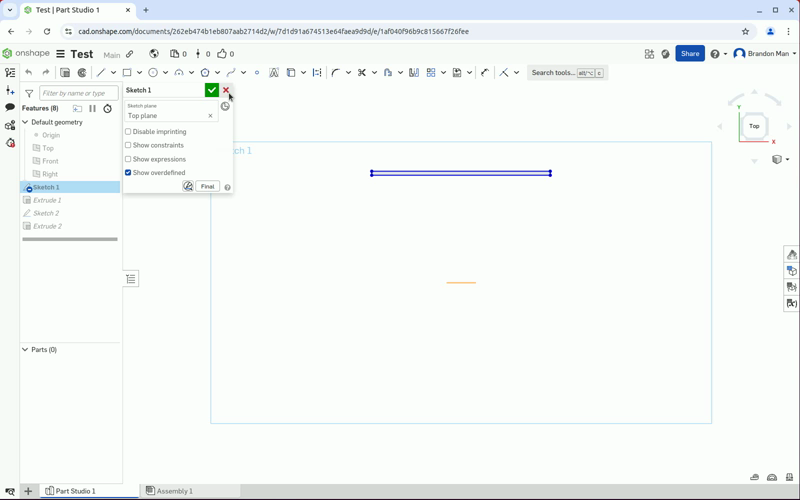
key(shift+s)
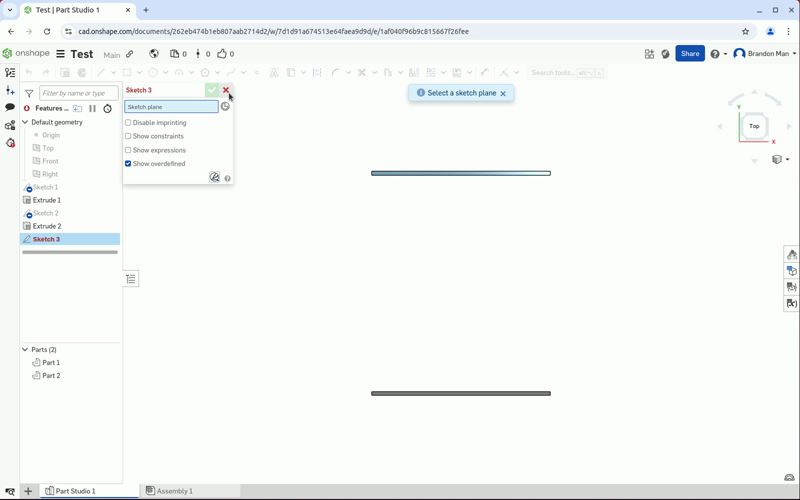
mouse_move(73, 150)
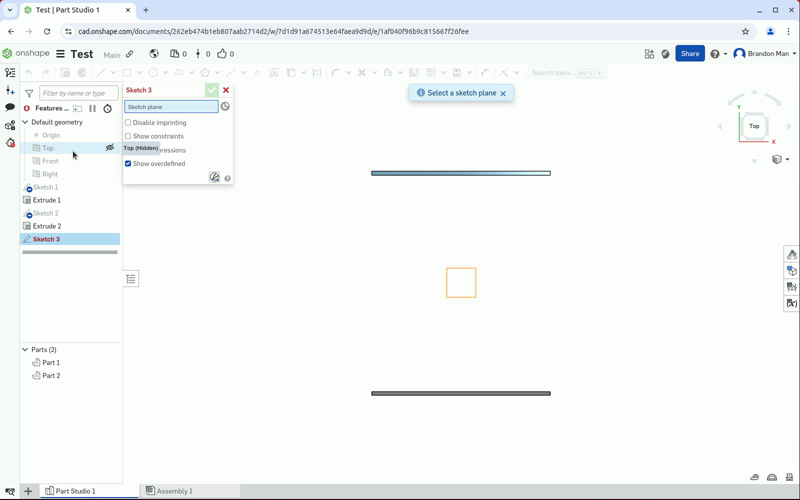
click(73, 150)
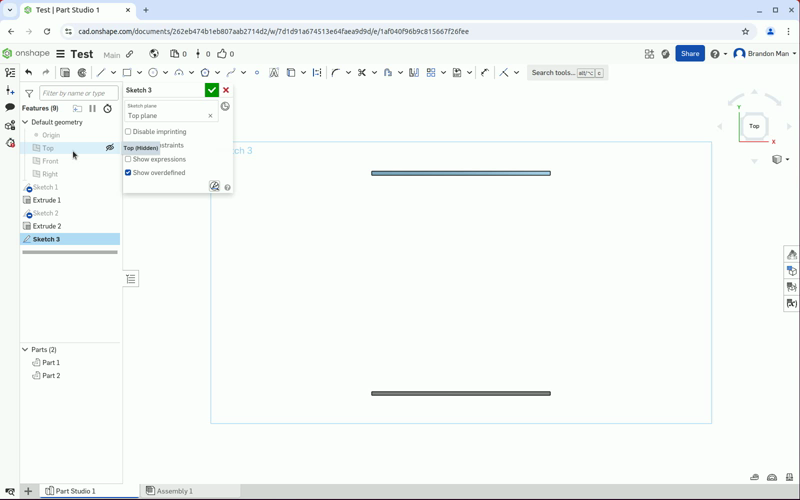
mouse_move(73, 352)
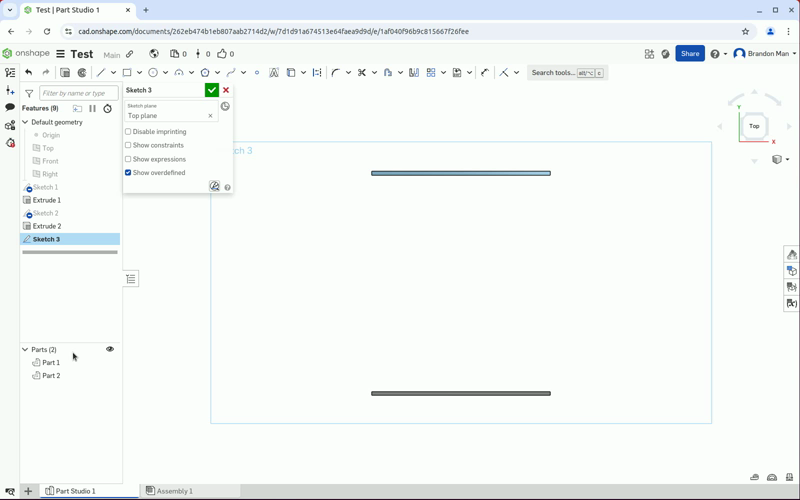
key(y)
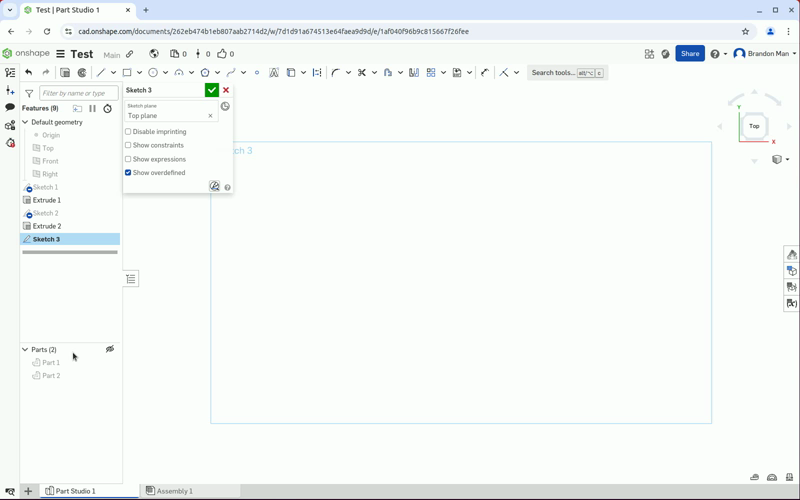
key(l)
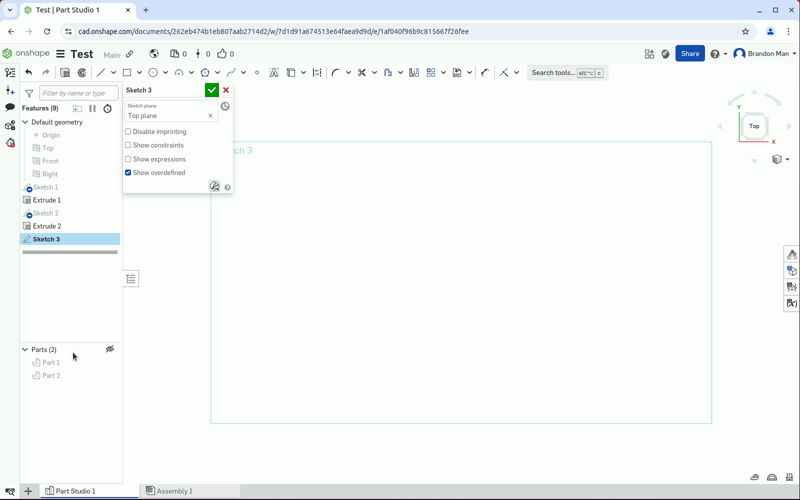
key_down(shift)
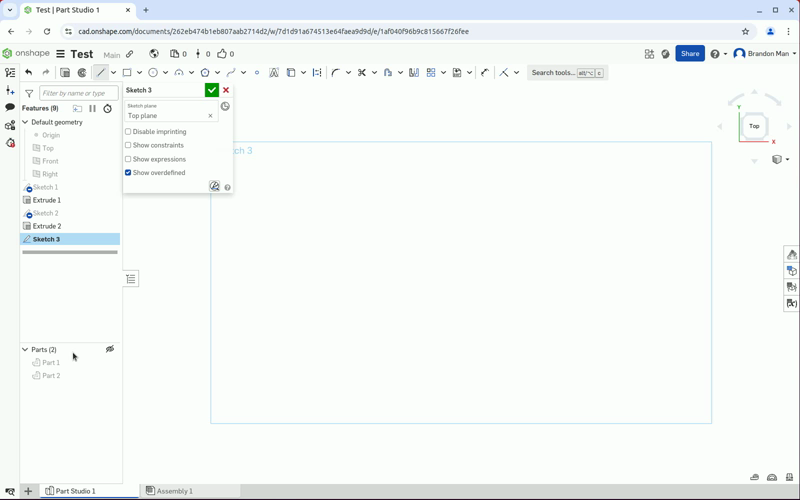
mouse_move(568, 372)
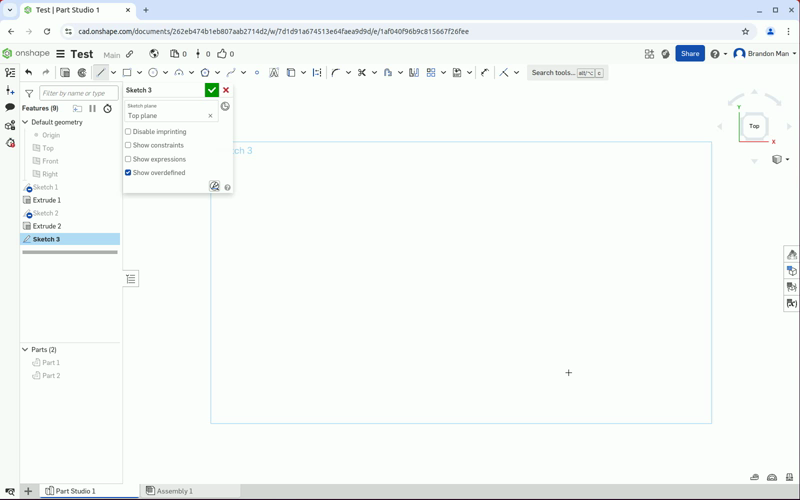
click(568, 372)
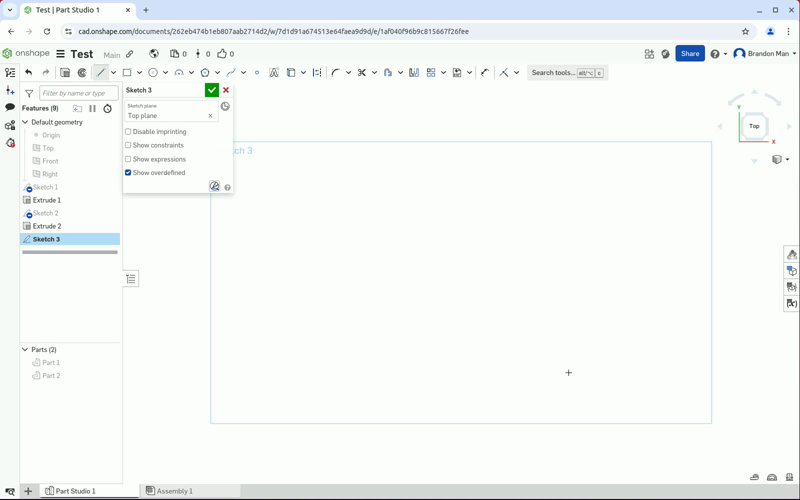
key_up(shift)
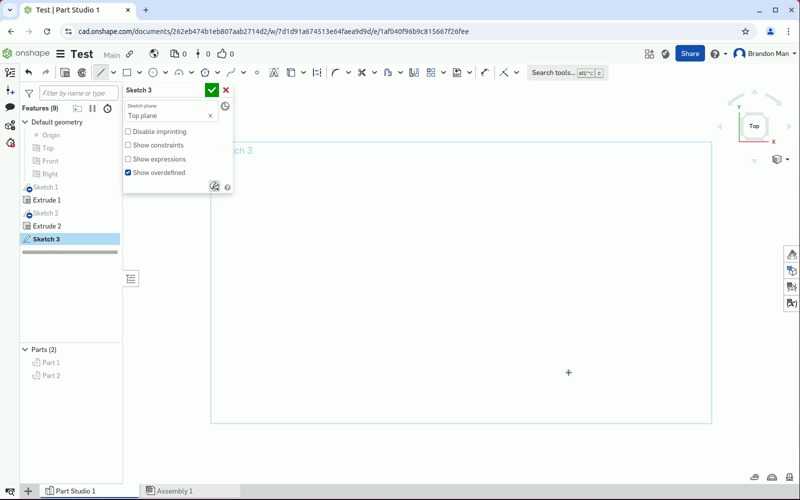
key_down(shift)
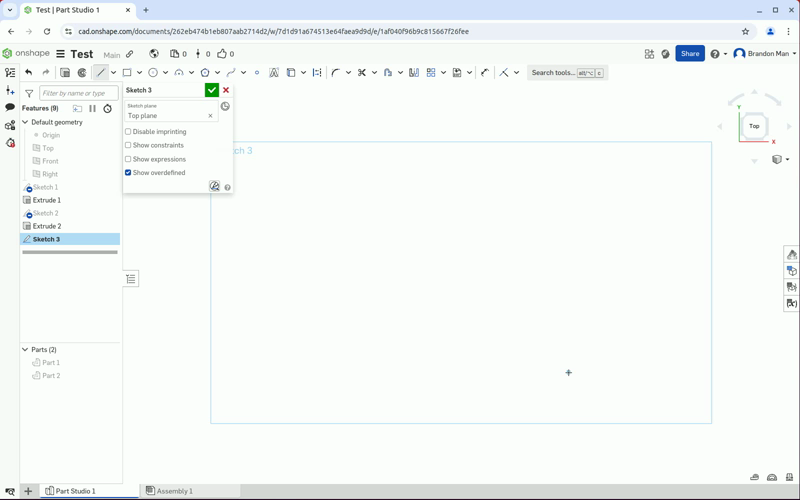
mouse_move(589, 372)
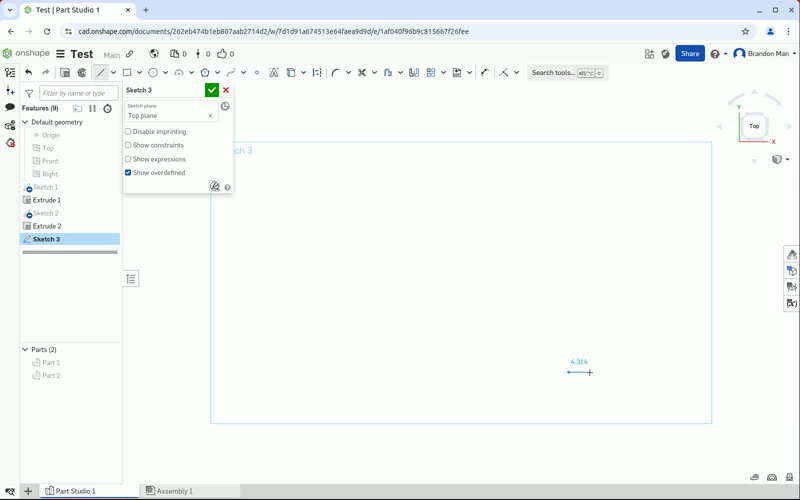
mouse_move(572, 372)
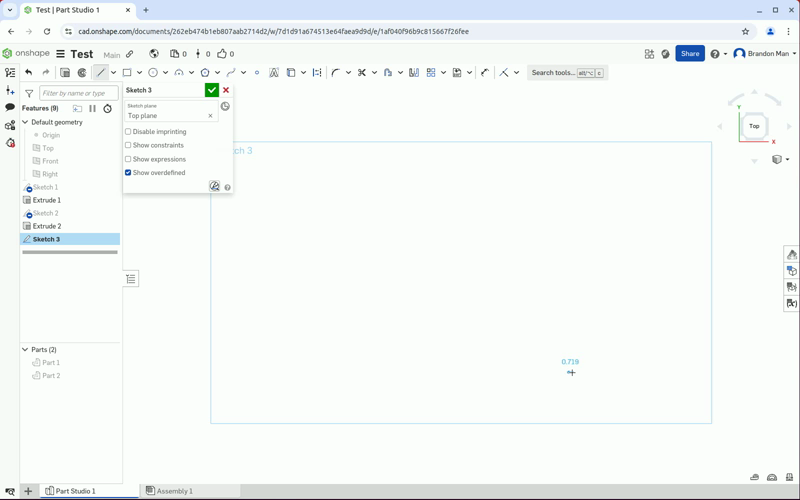
scroll(6)
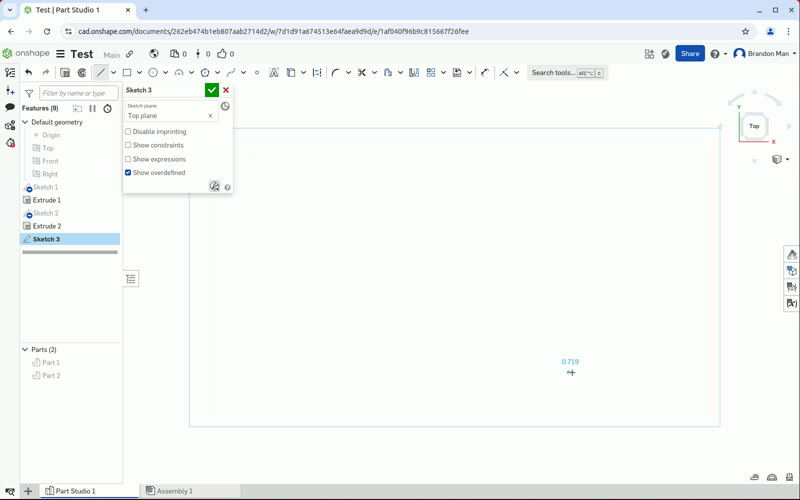
scroll(6)
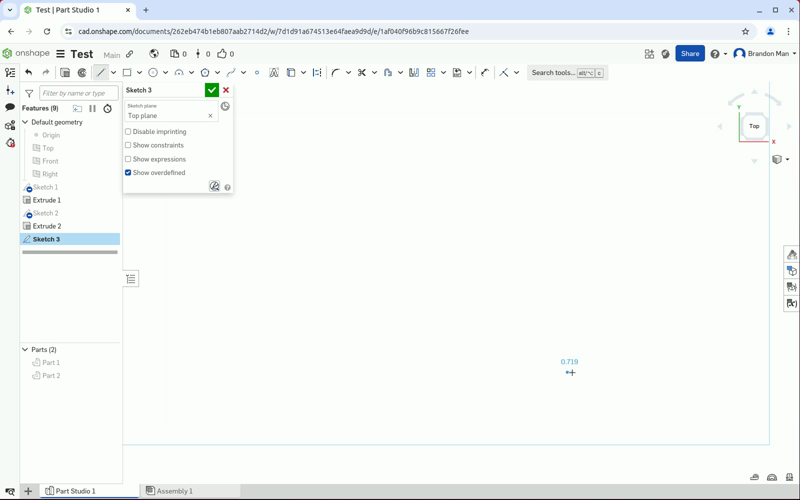
scroll(6)
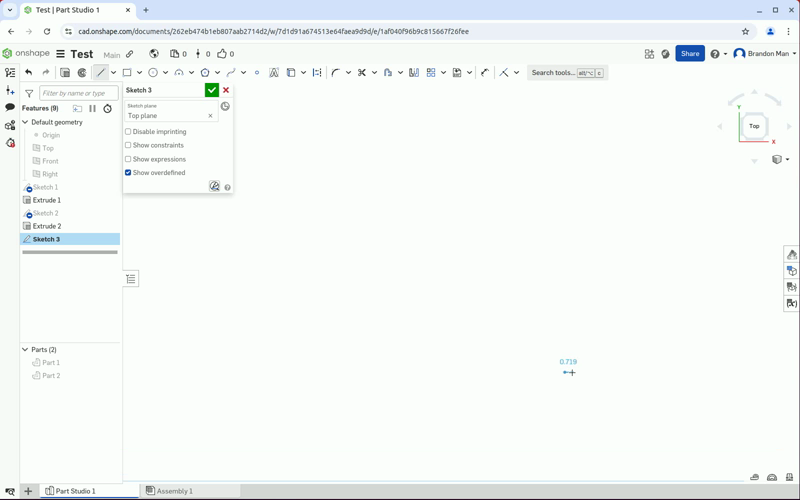
scroll(6)
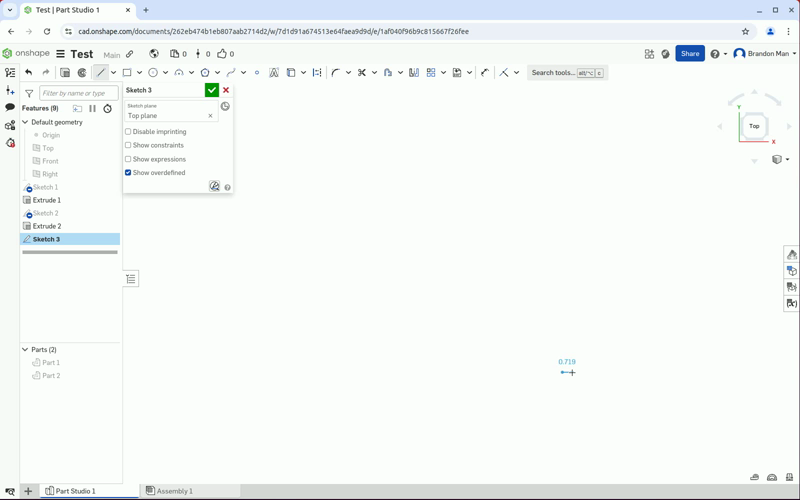
scroll(6)
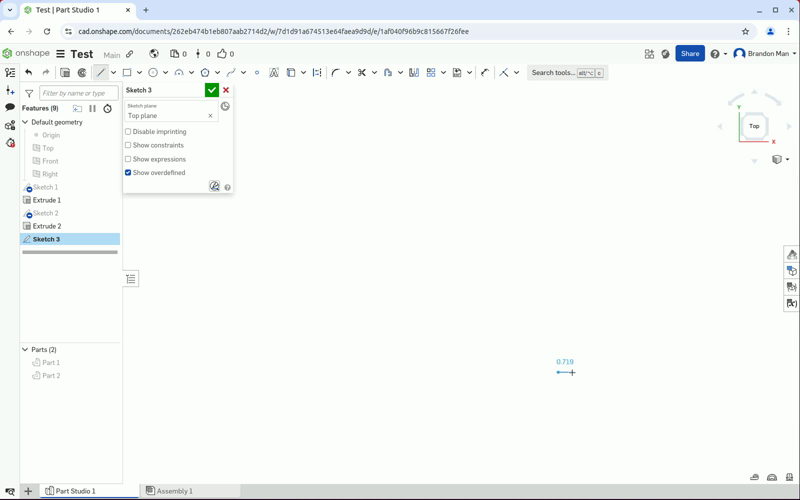
scroll(6)
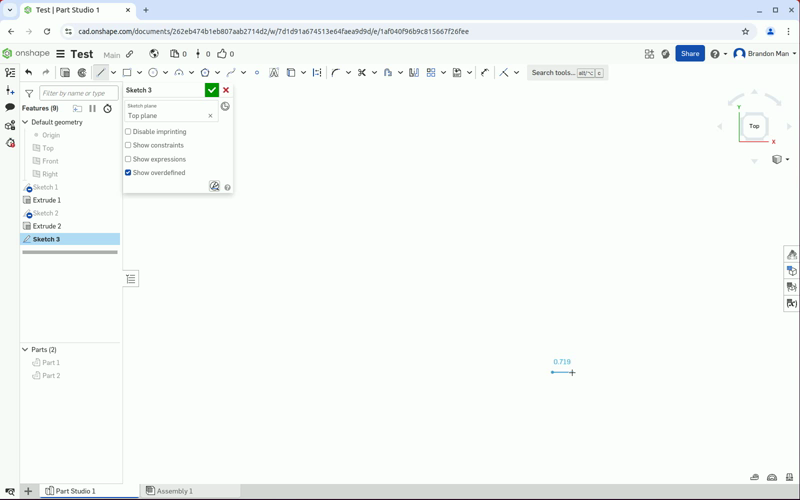
scroll(6)
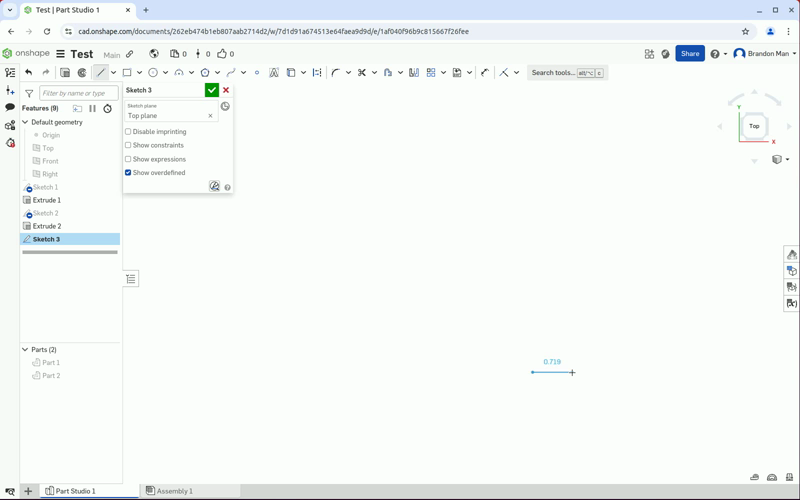
click(572, 372)
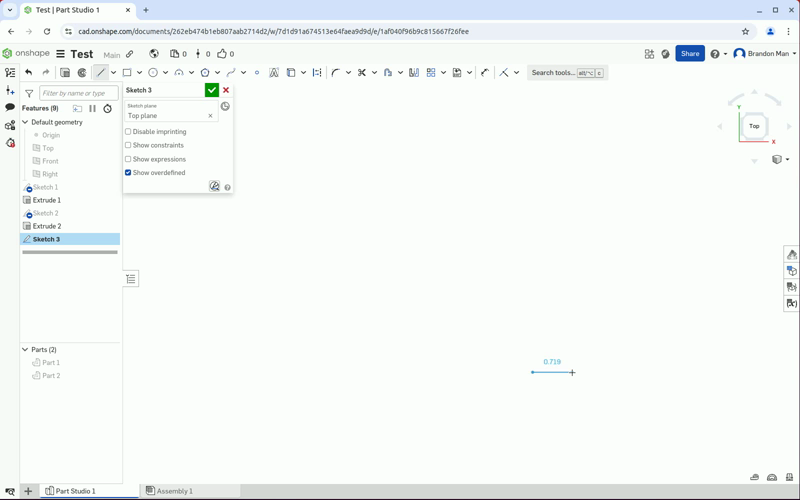
scroll(-6)
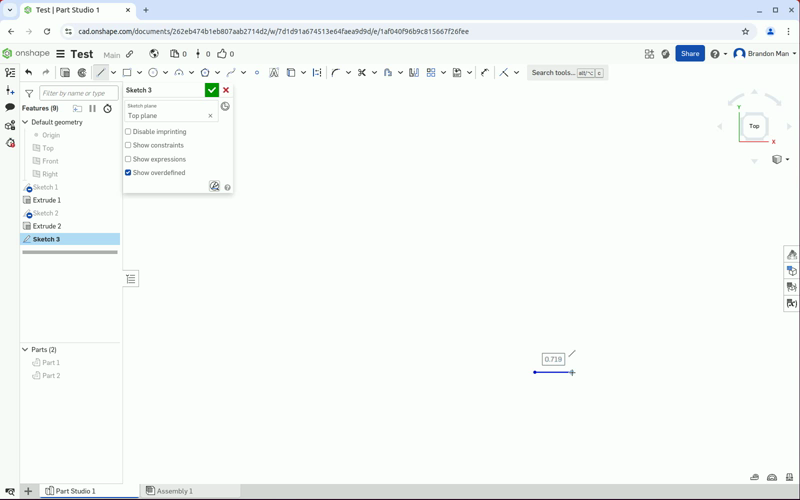
scroll(-6)
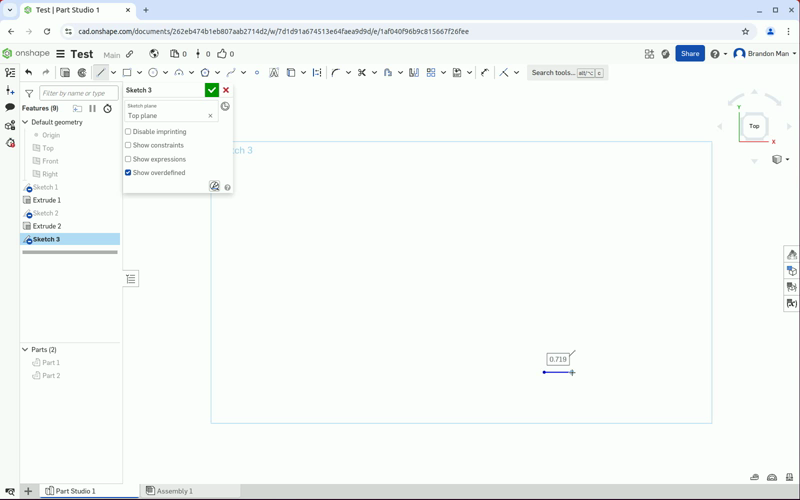
scroll(-6)
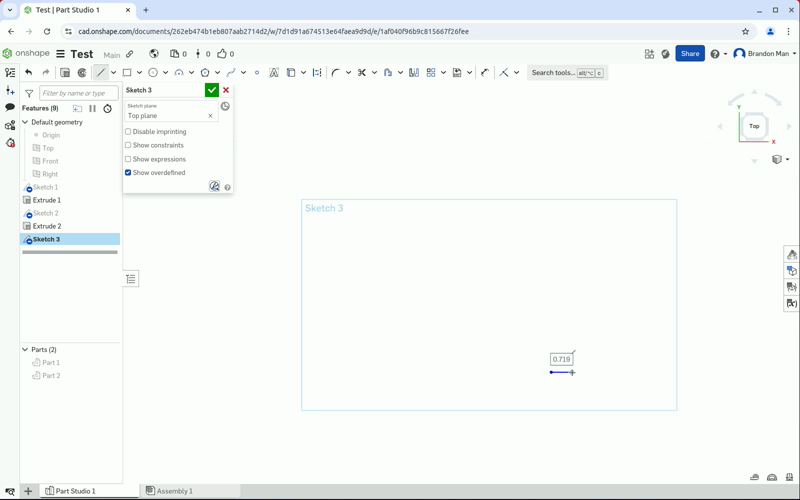
scroll(-6)
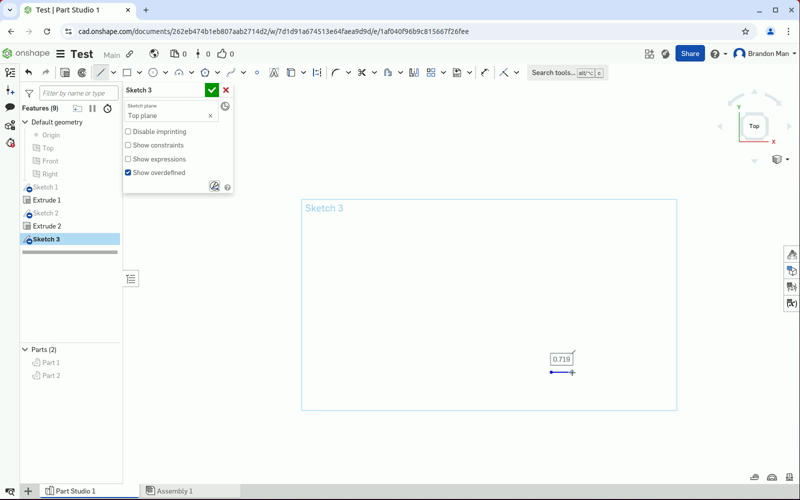
scroll(-6)
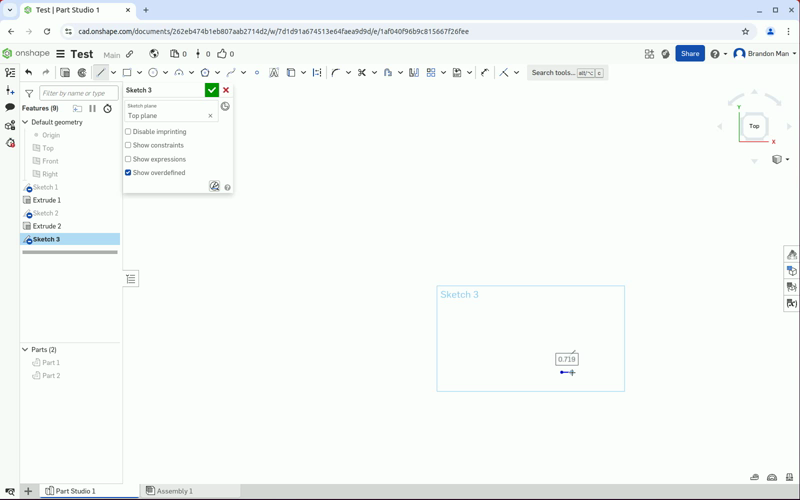
scroll(-6)
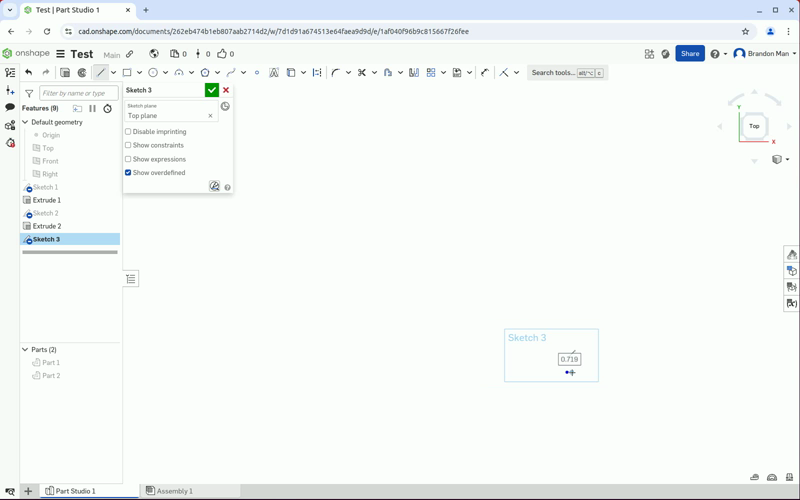
scroll(-6)
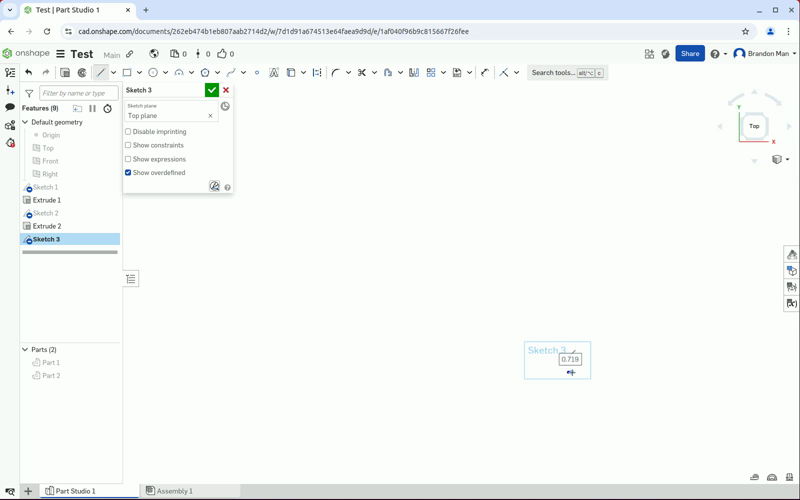
key_up(shift)
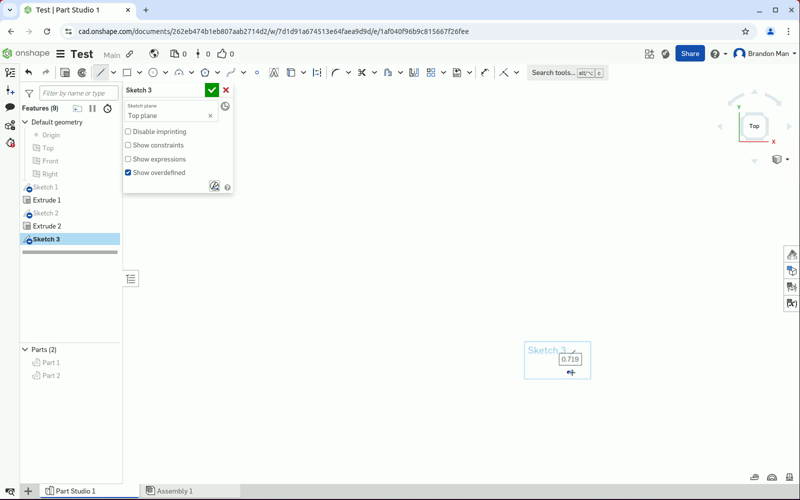
key_down(shift)
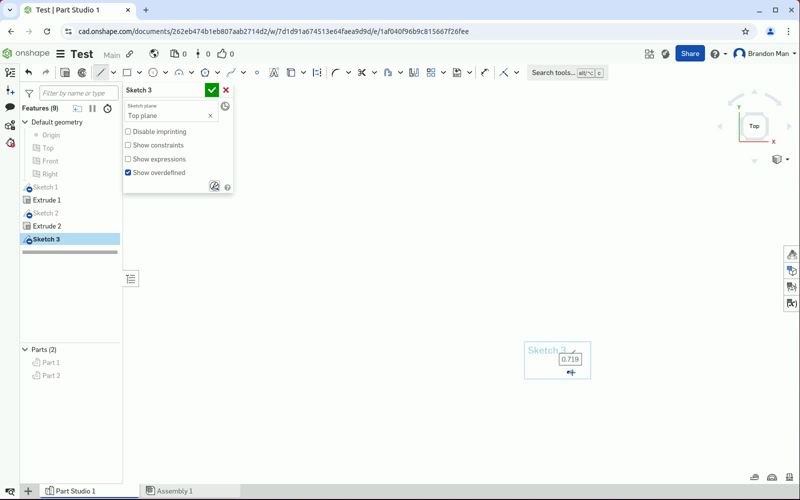
mouse_move(572, 193)
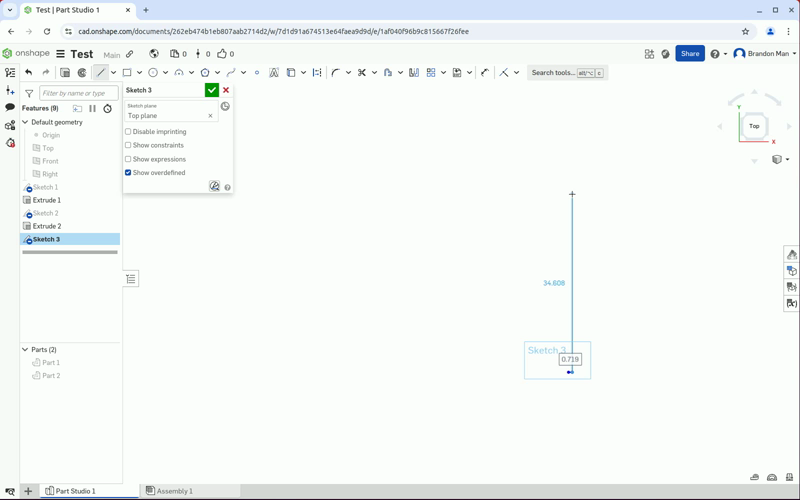
click(572, 193)
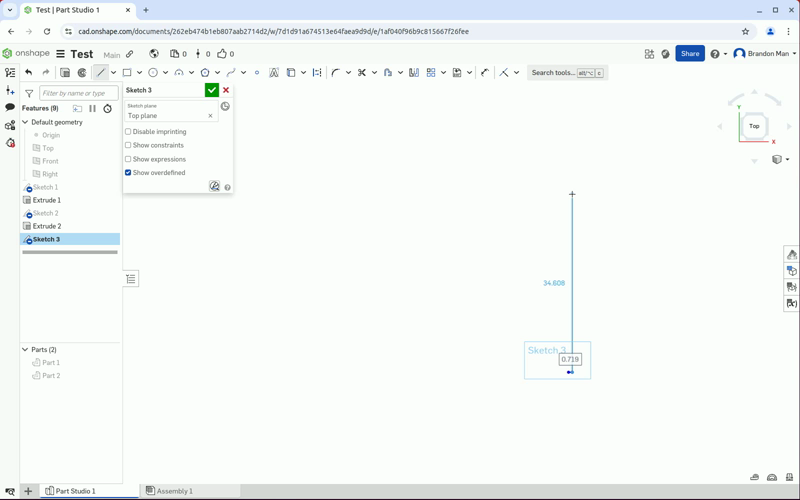
key_up(shift)
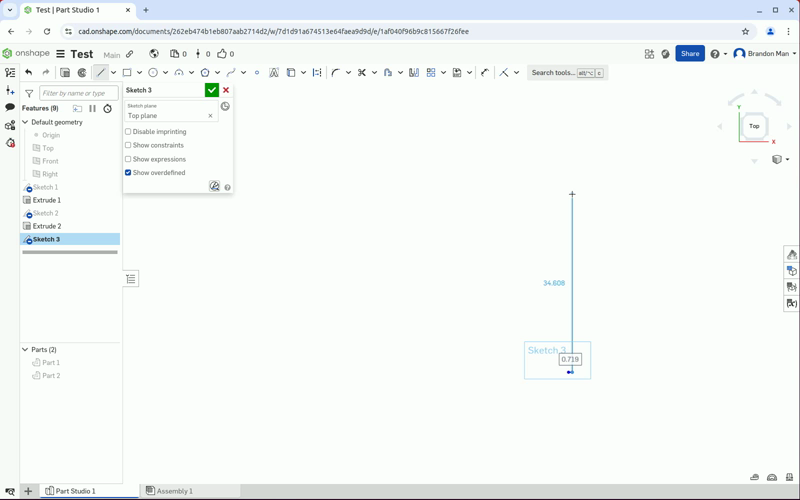
key_down(shift)
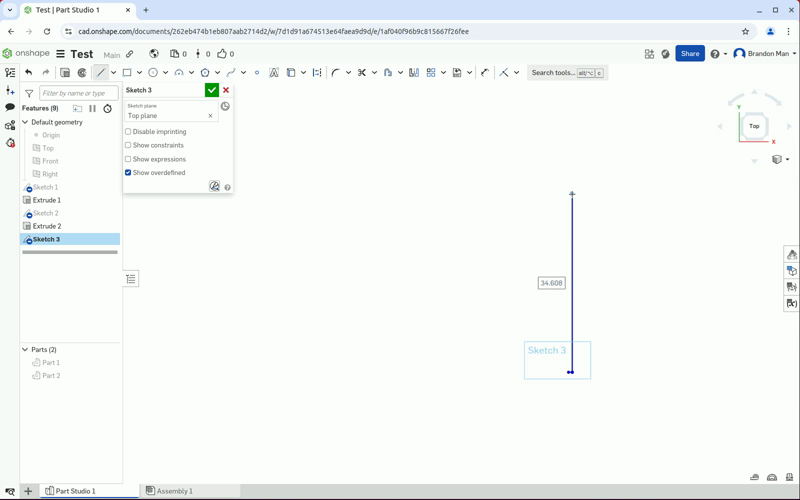
mouse_move(589, 193)
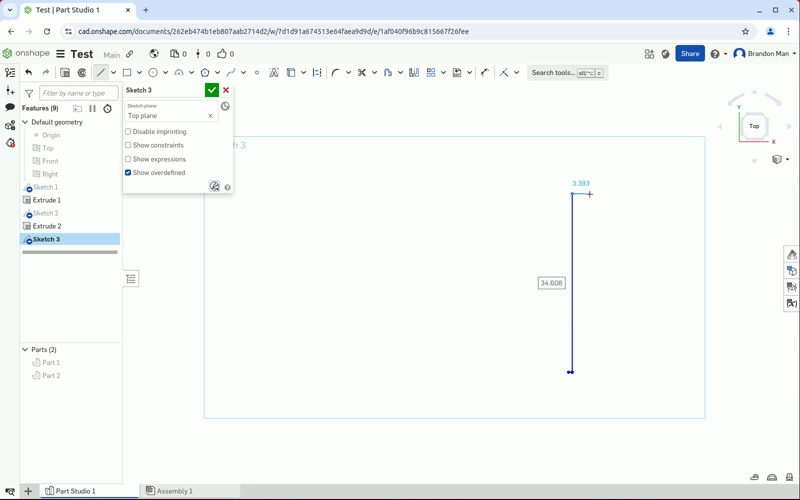
mouse_move(568, 193)
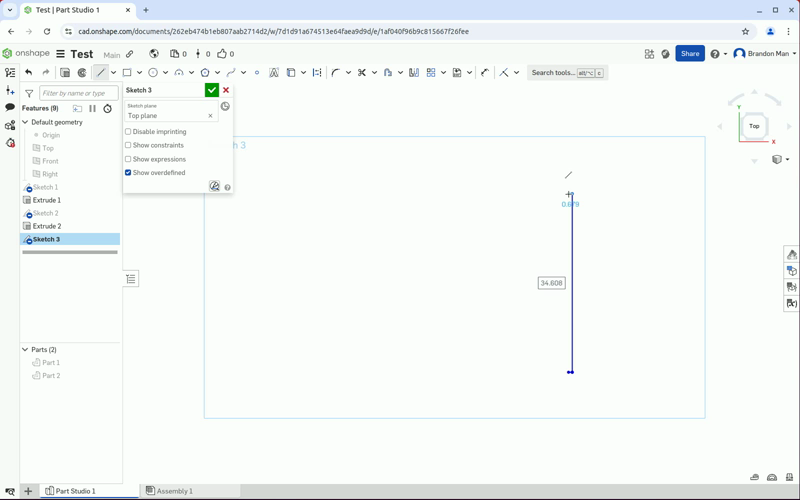
scroll(6)
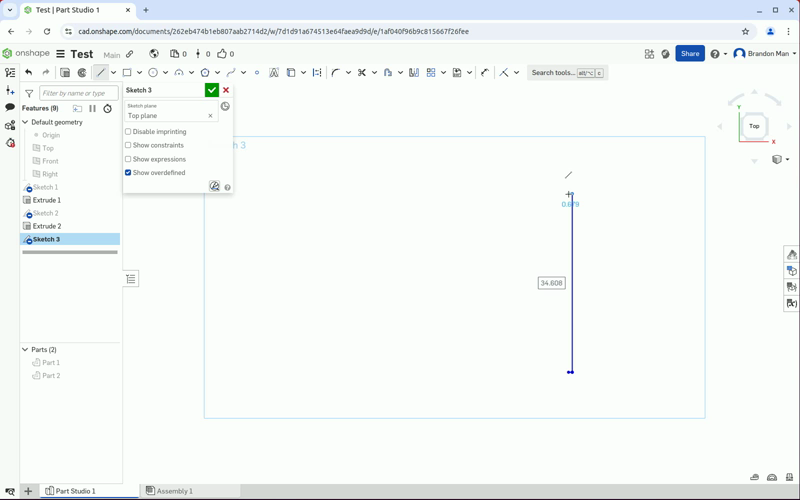
scroll(6)
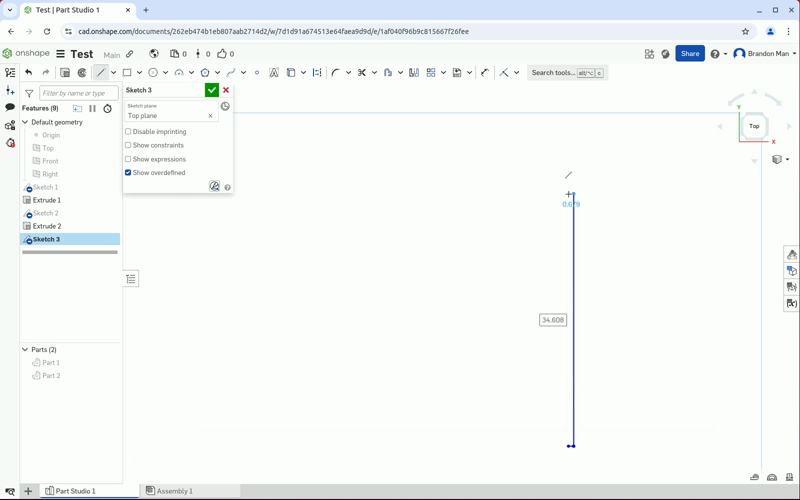
scroll(6)
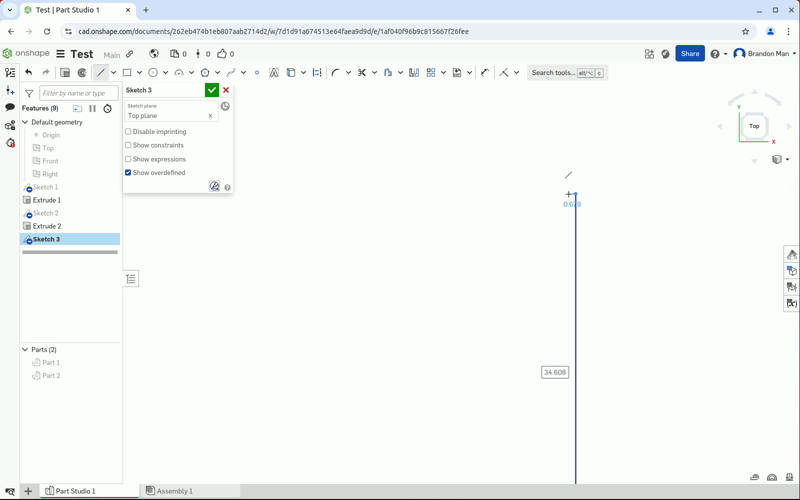
scroll(6)
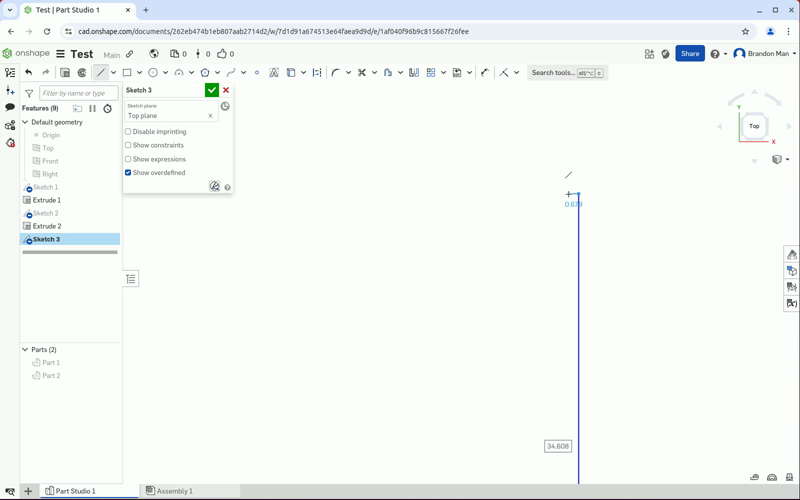
scroll(6)
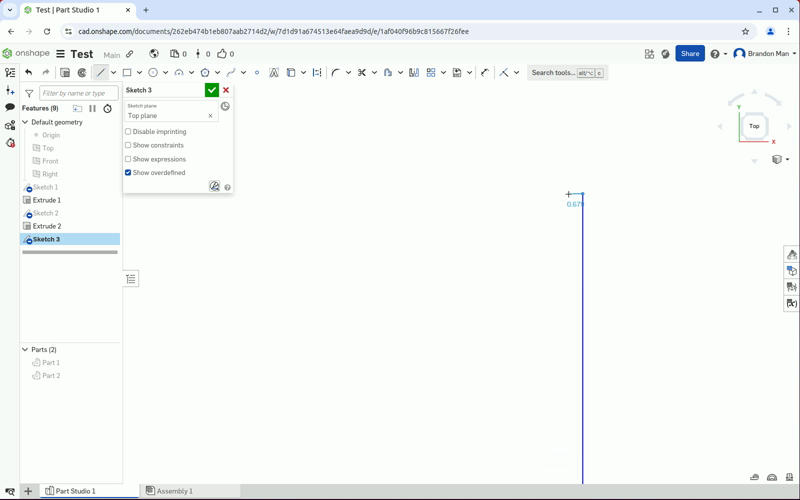
scroll(6)
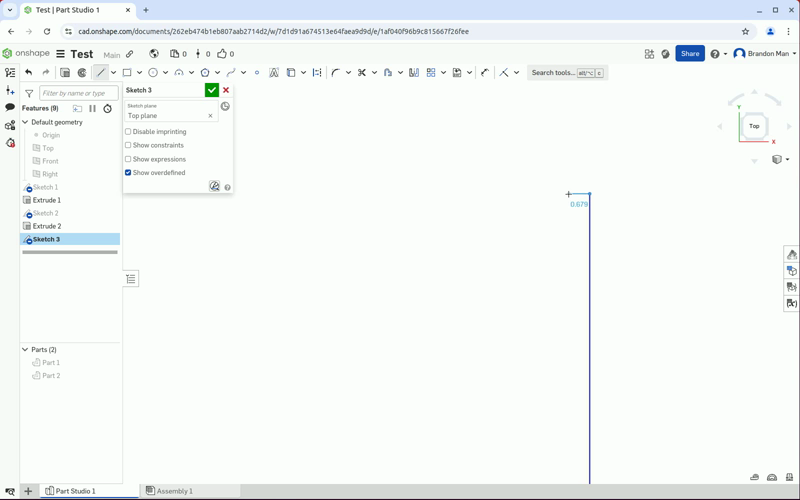
scroll(6)
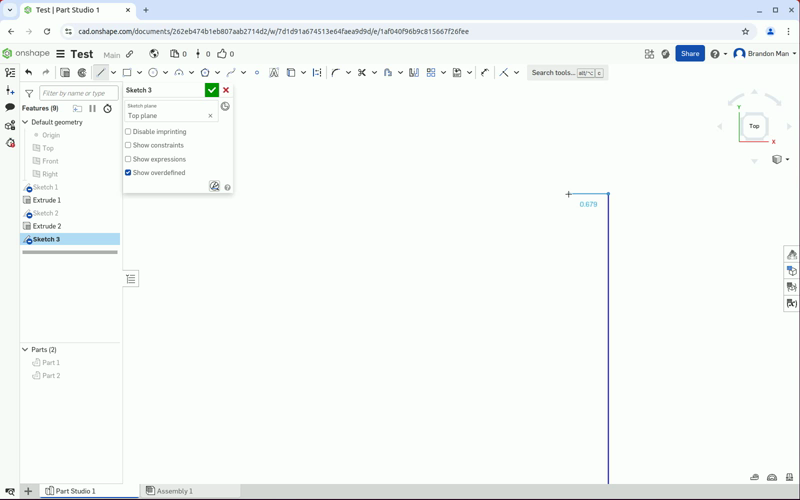
click(568, 193)
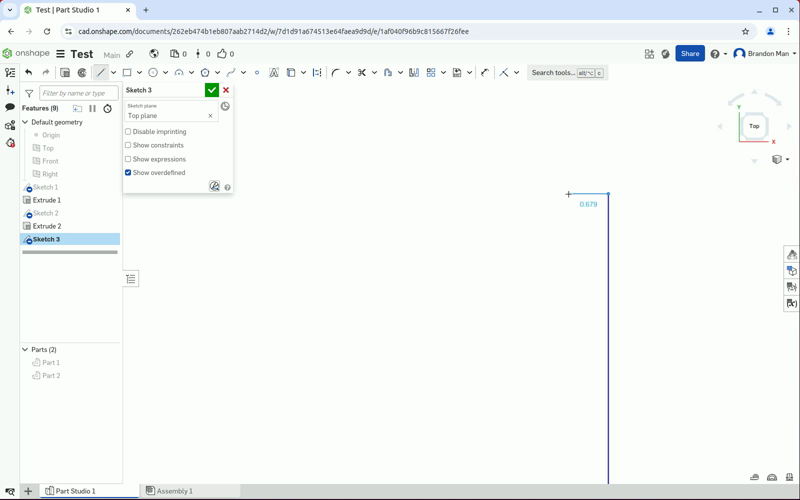
scroll(-6)
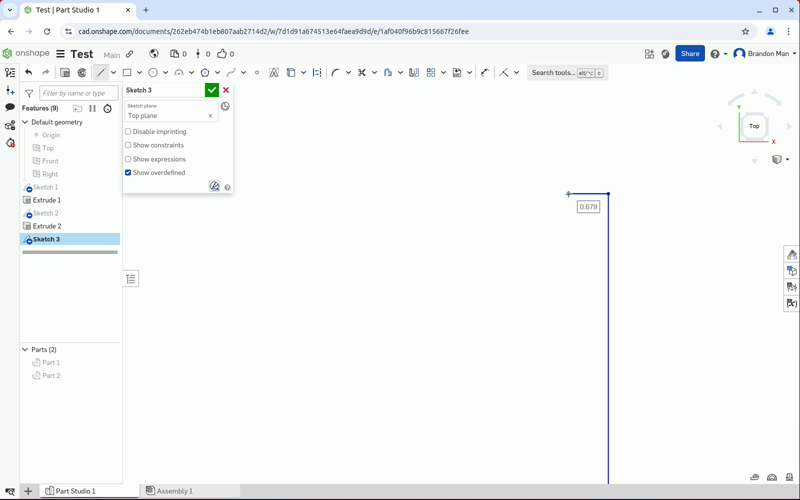
scroll(-6)
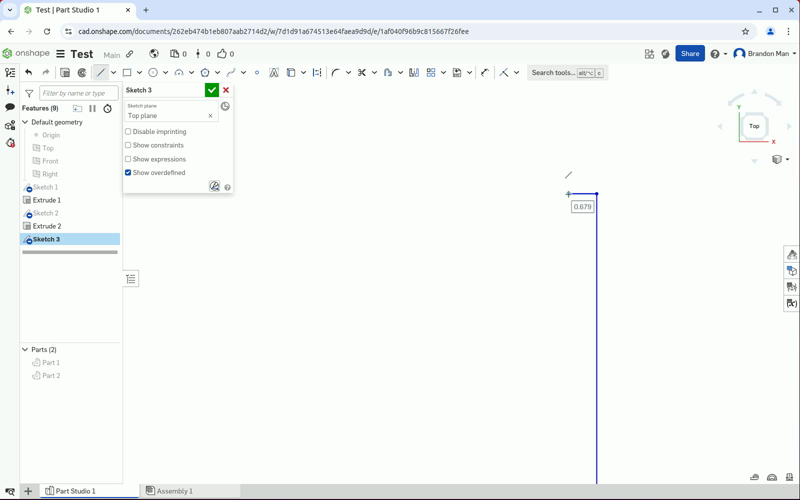
scroll(-6)
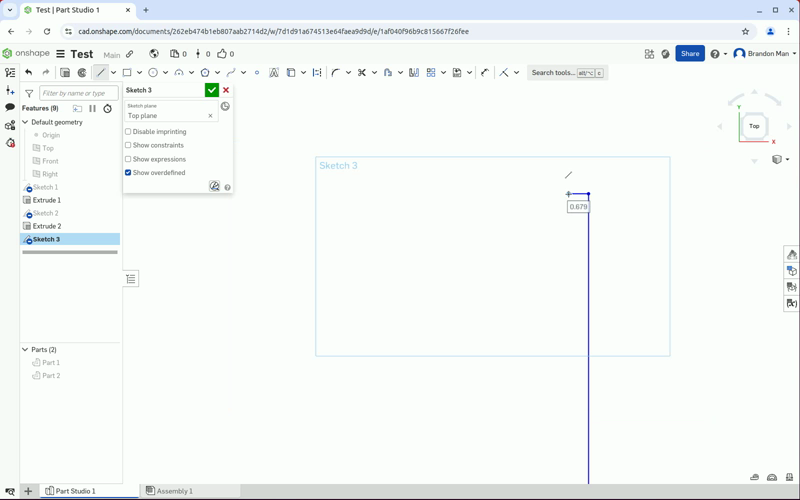
scroll(-6)
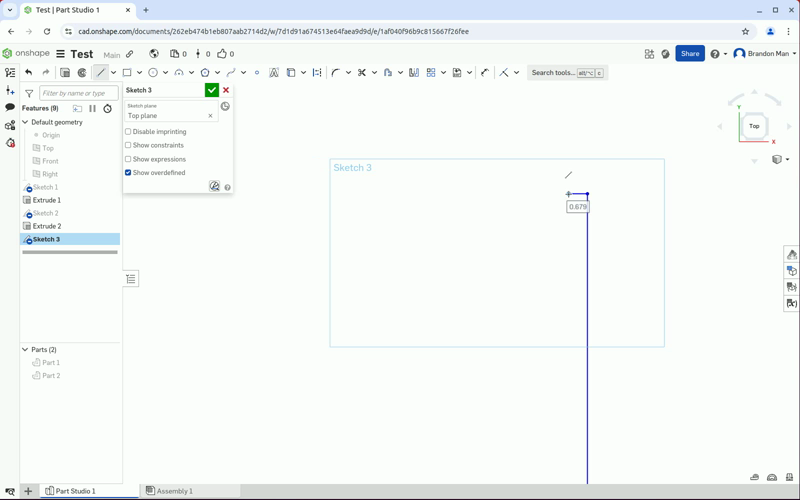
scroll(-6)
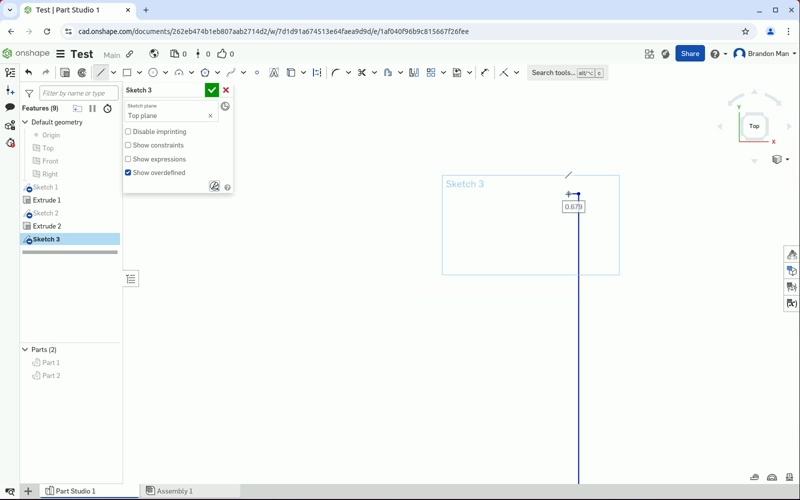
scroll(-6)
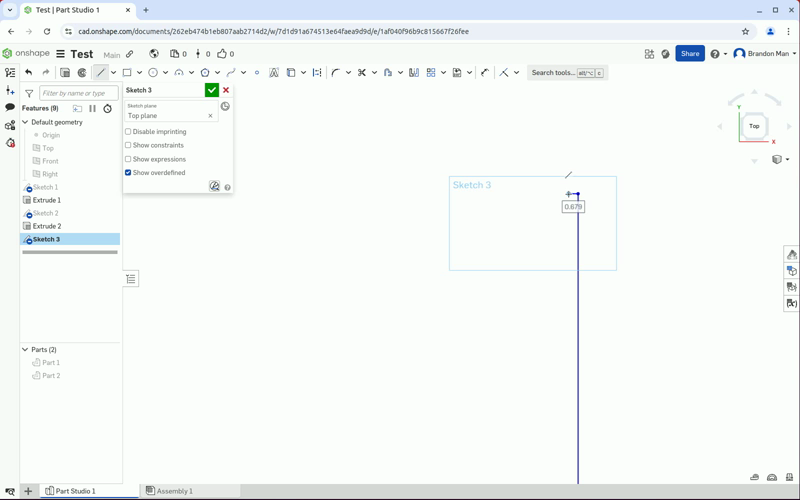
scroll(-6)
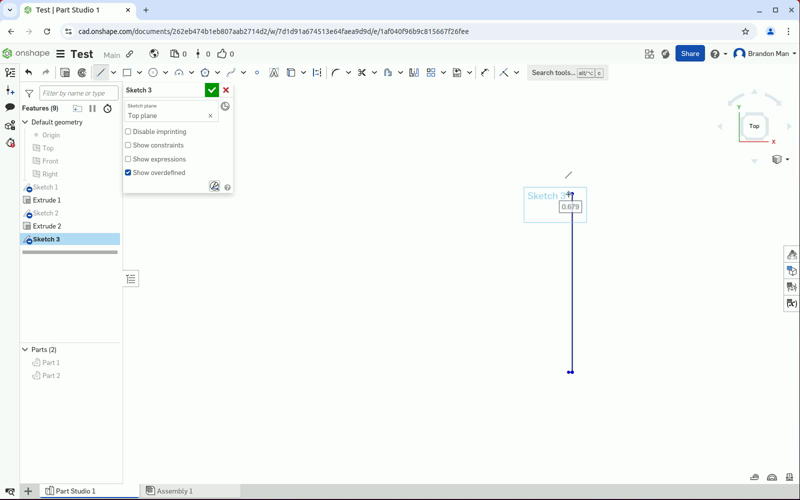
key_up(shift)
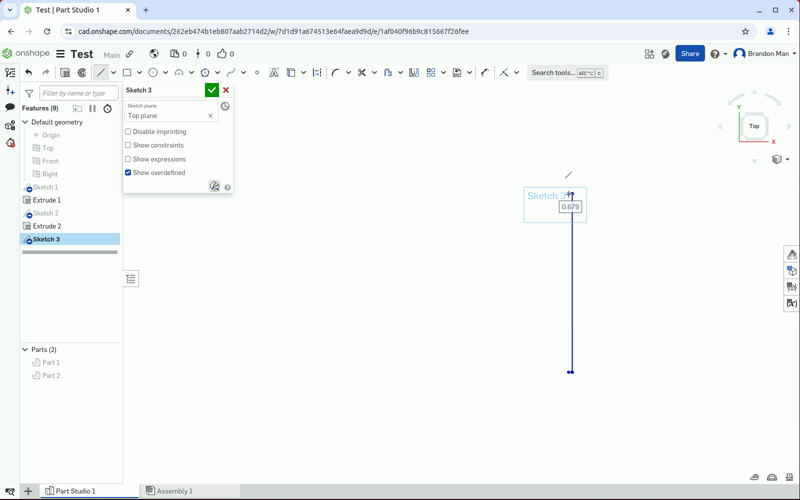
key_down(shift)
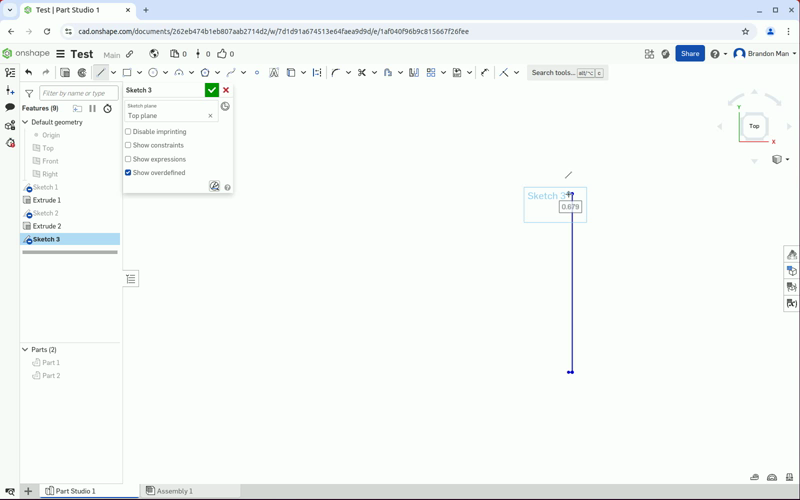
mouse_move(568, 372)
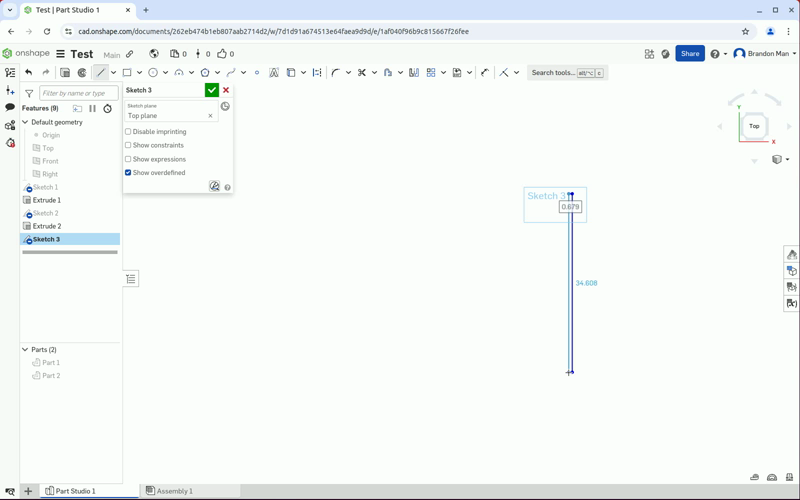
scroll(6)
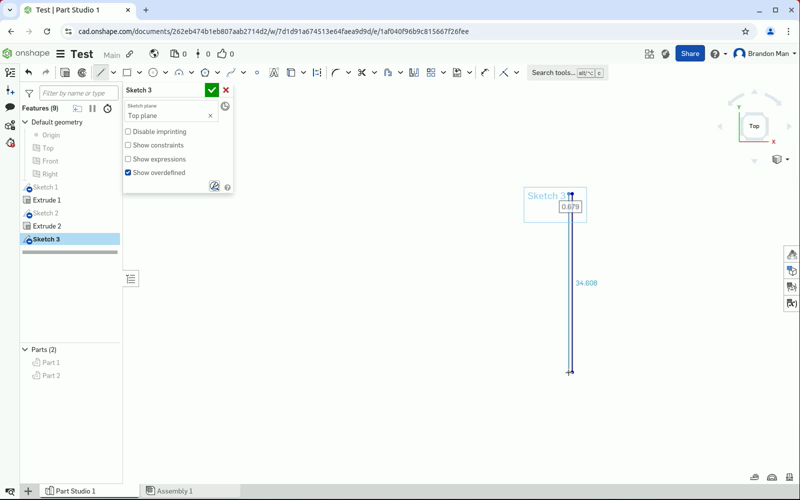
scroll(6)
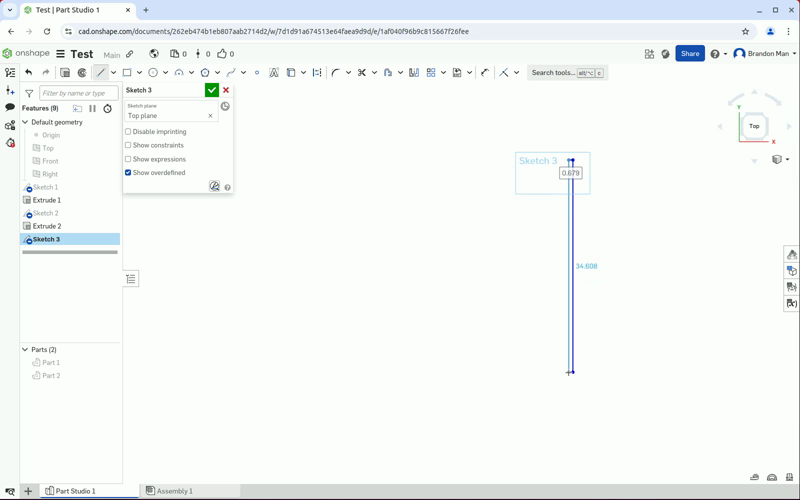
scroll(6)
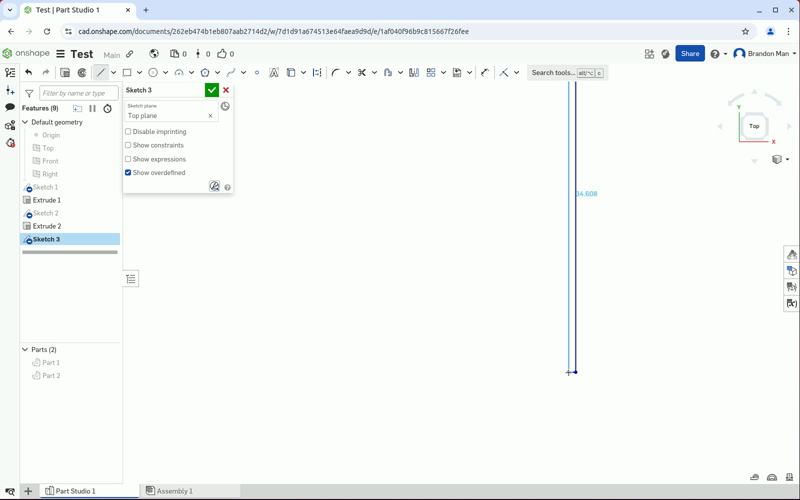
scroll(6)
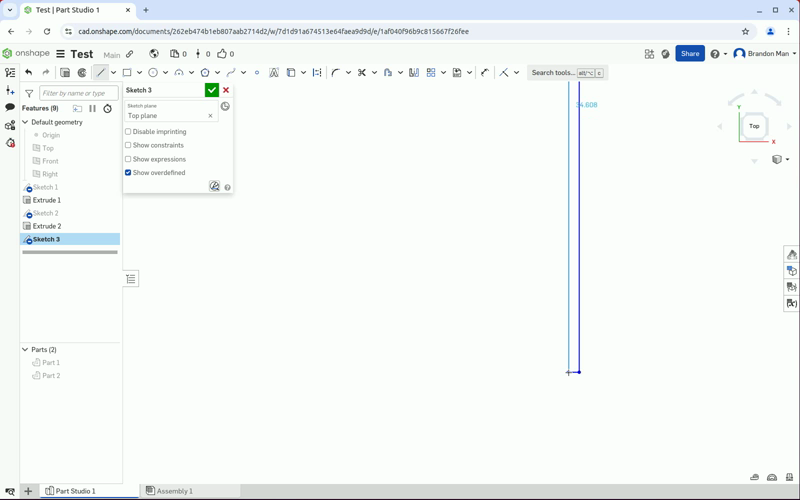
scroll(6)
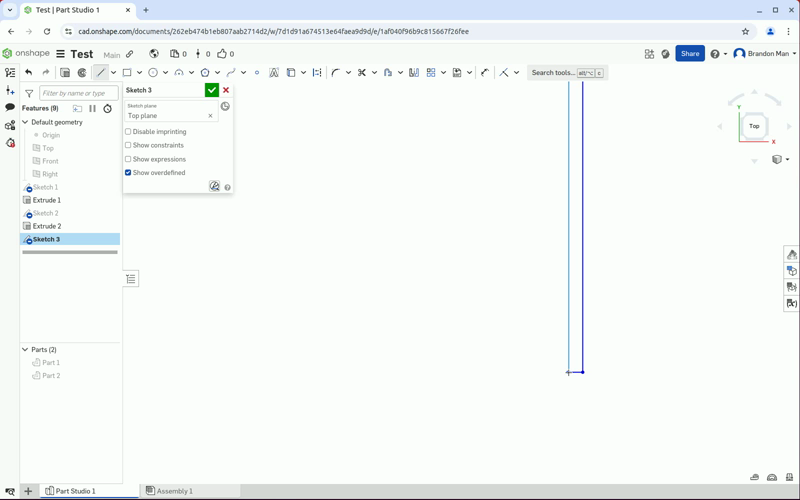
scroll(6)
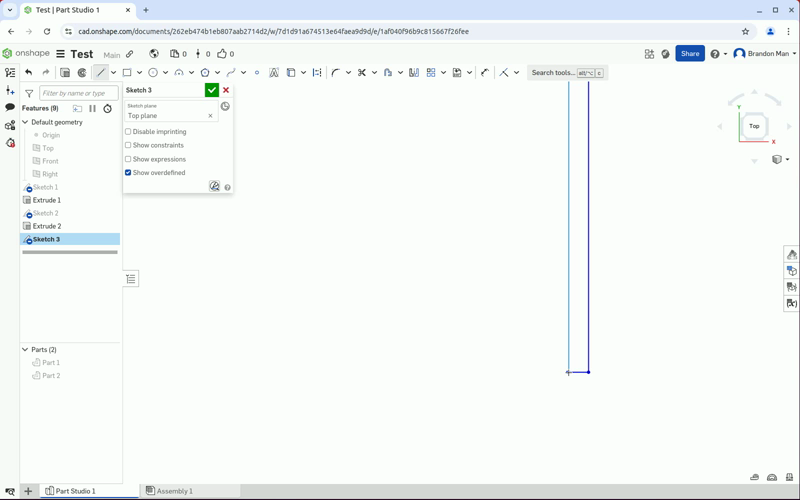
scroll(6)
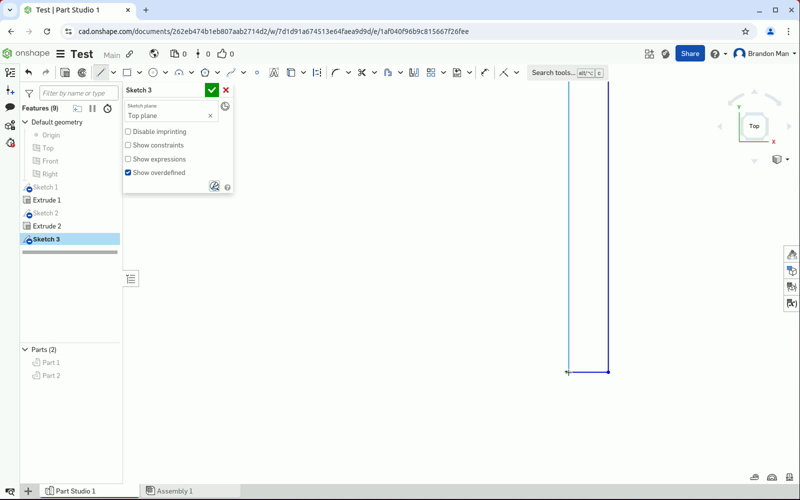
key_up(shift)
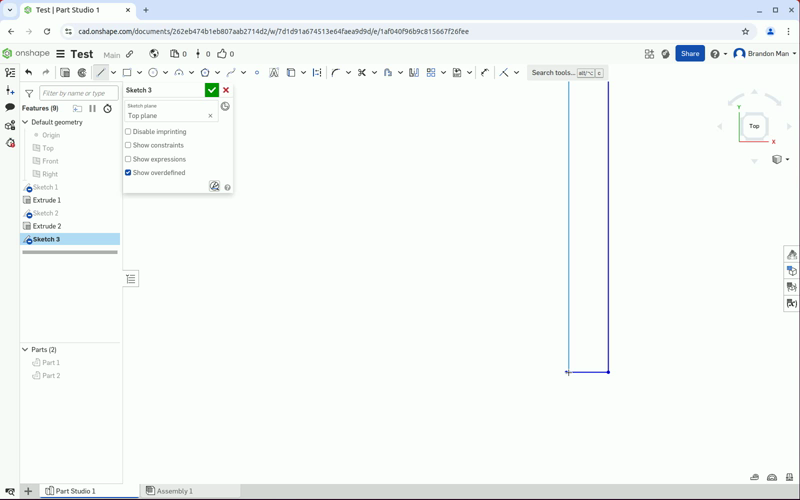
click(568, 372)
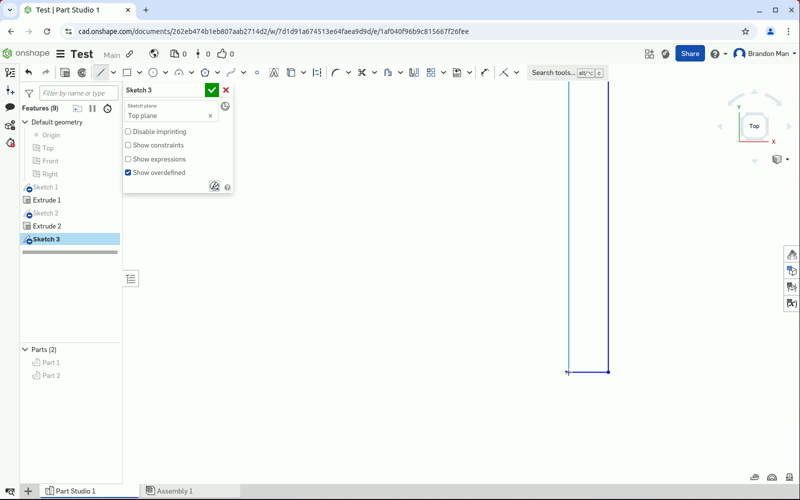
scroll(-6)
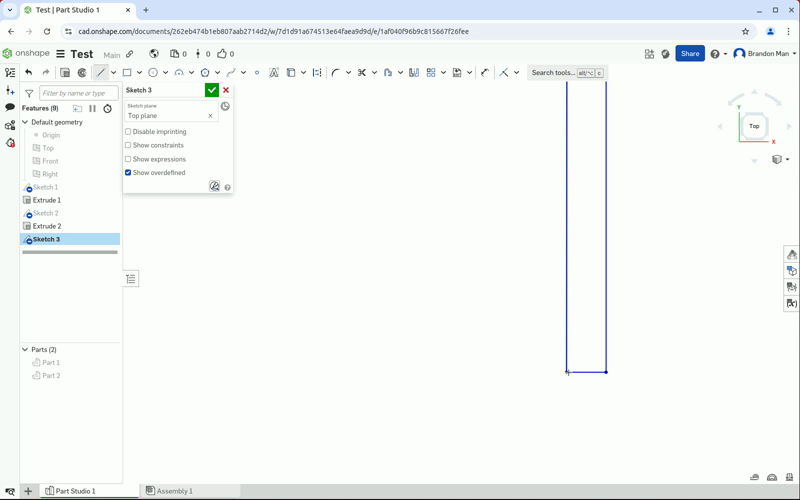
scroll(-6)
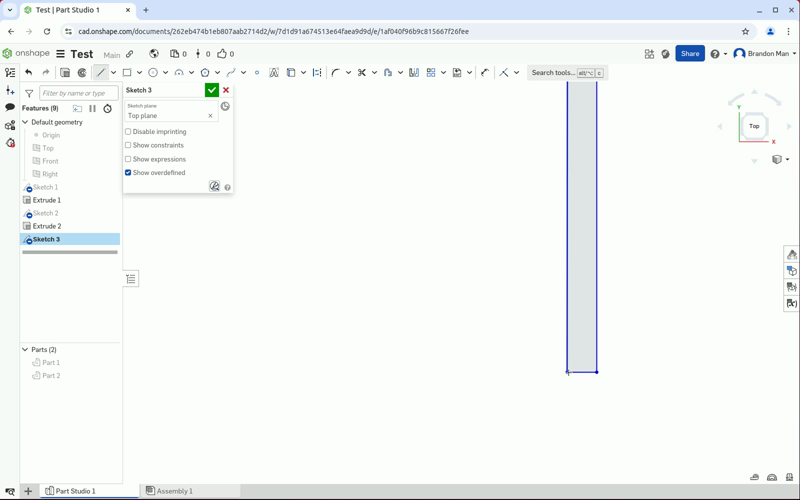
scroll(-6)
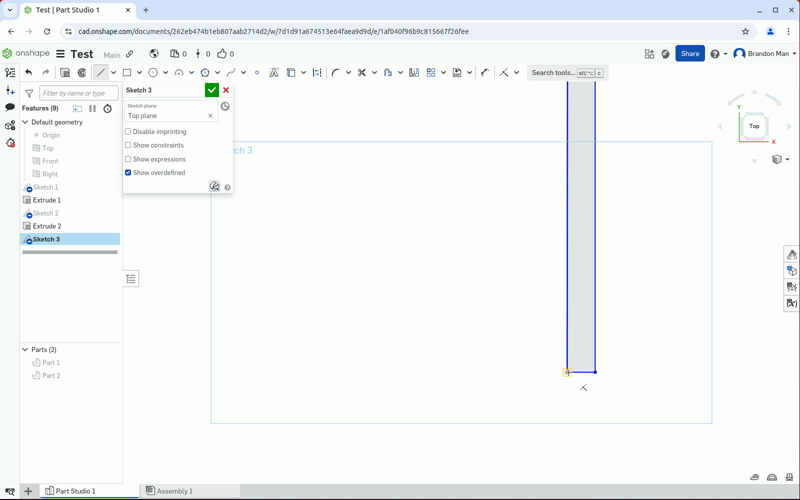
scroll(-6)
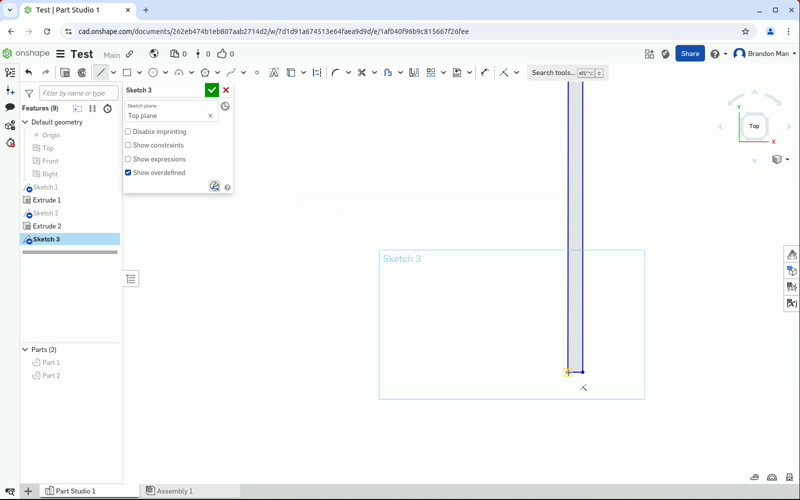
scroll(-6)
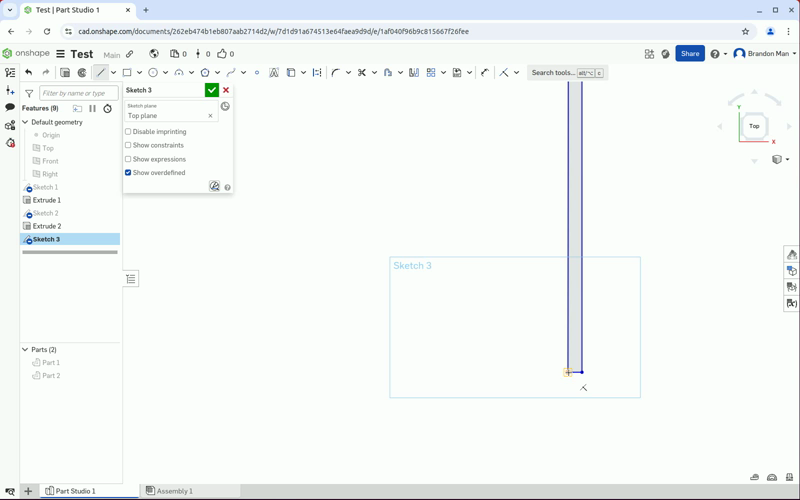
scroll(-6)
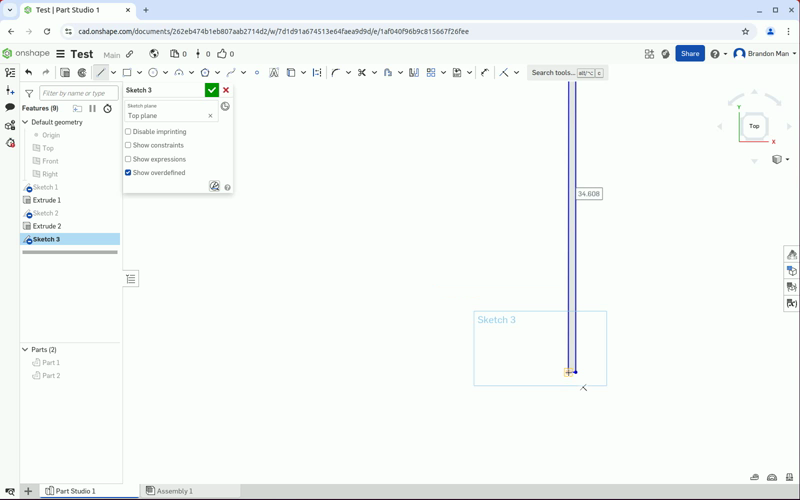
scroll(-6)
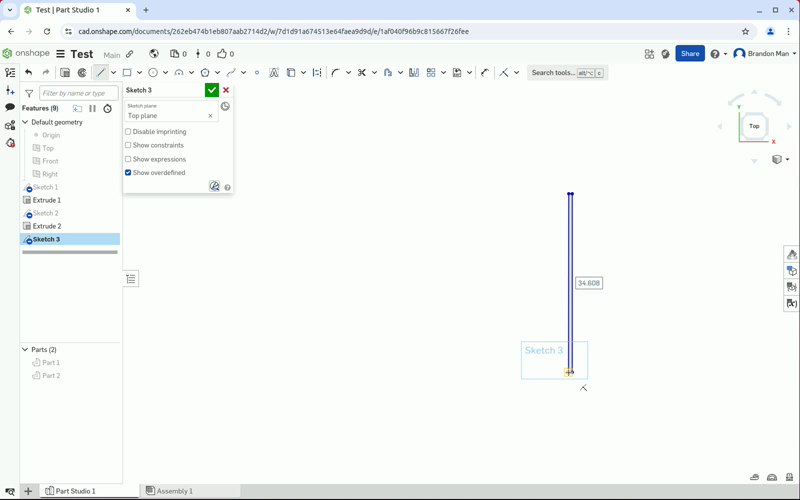
key(esc)
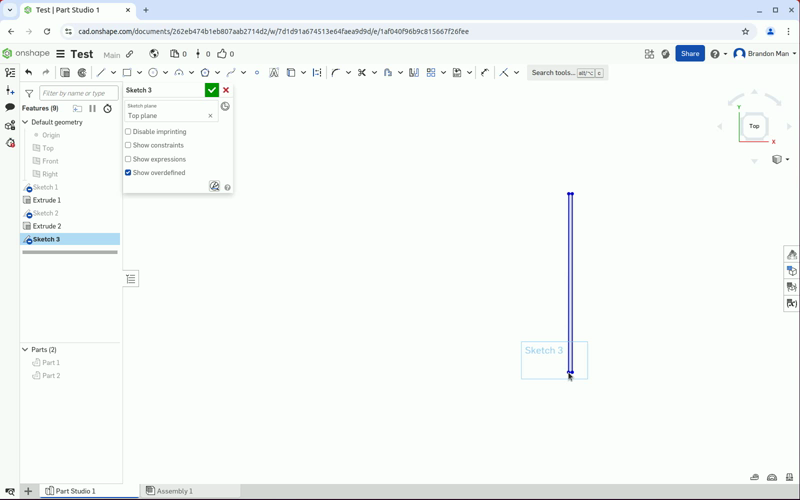
mouse_move(571, 248)
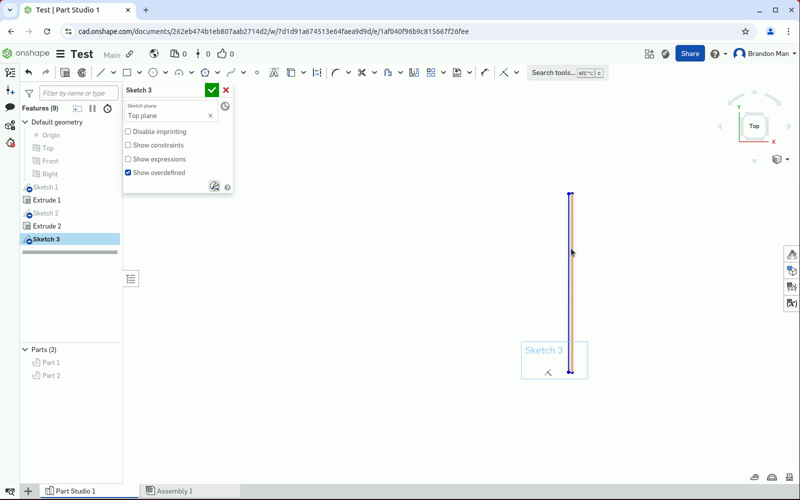
scroll(6)
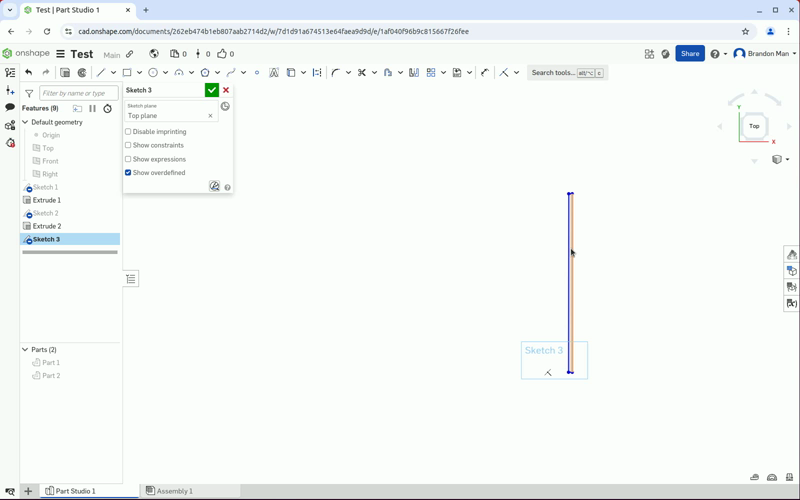
scroll(6)
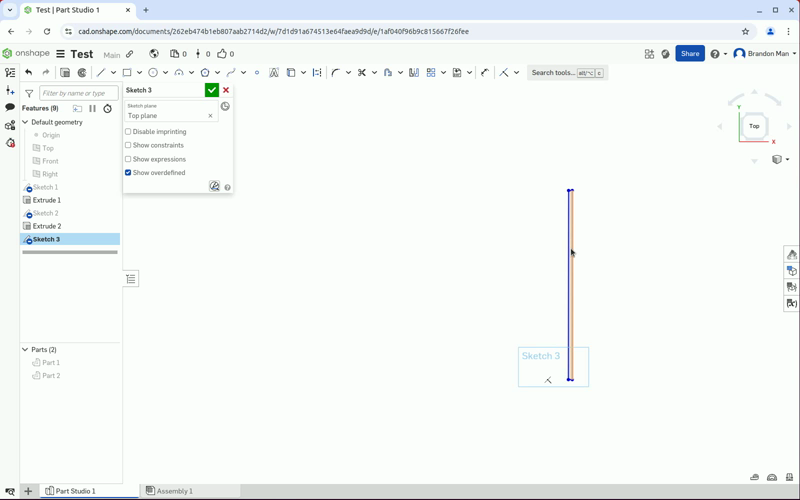
scroll(6)
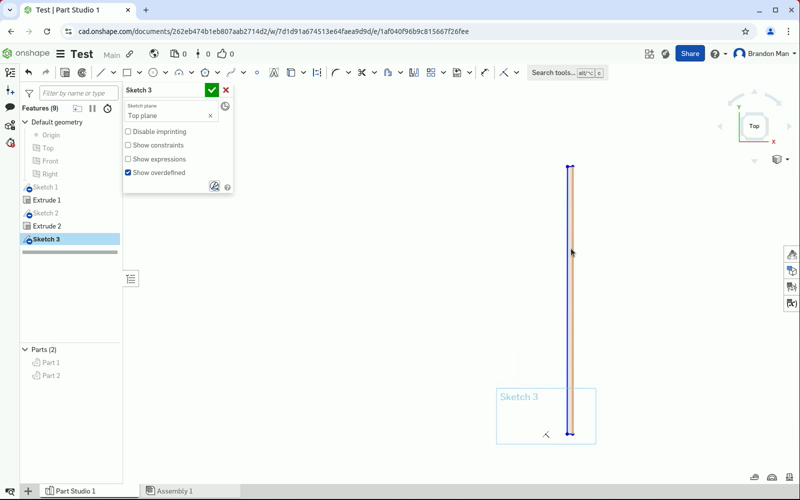
scroll(6)
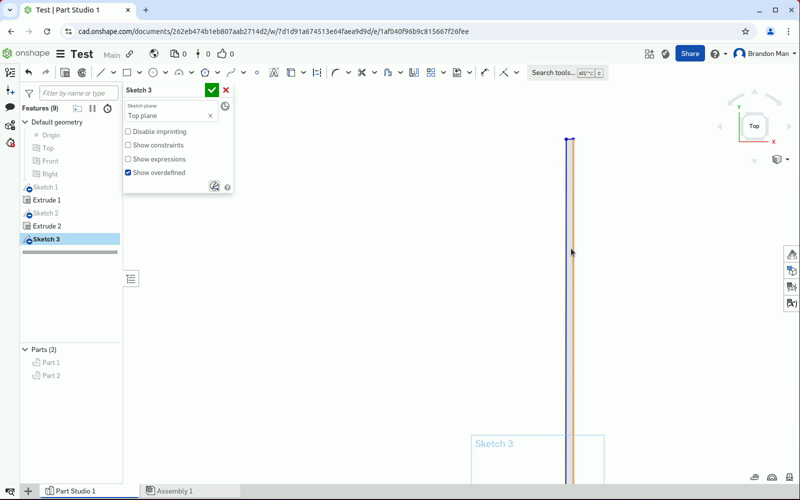
scroll(6)
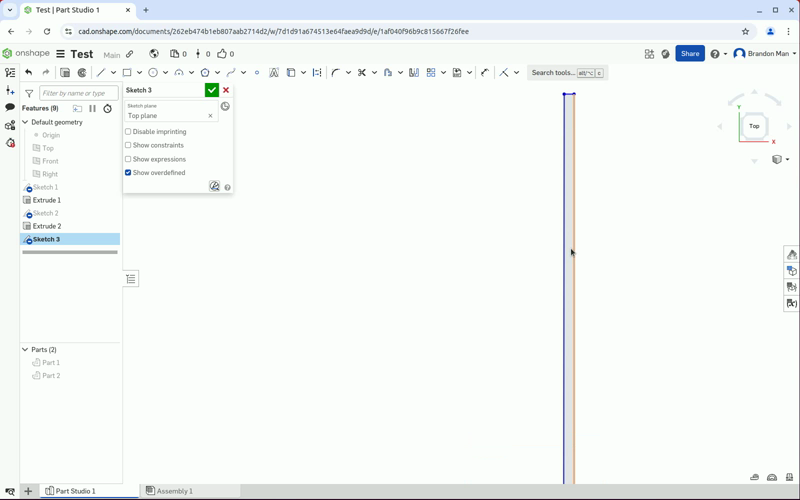
scroll(6)
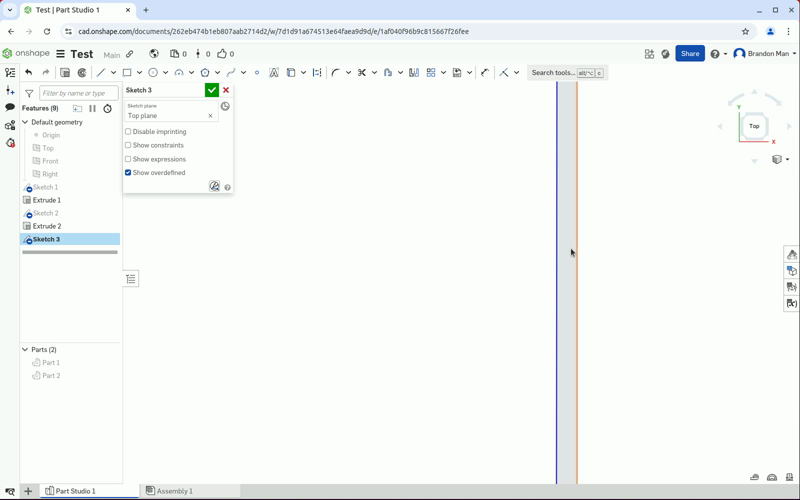
scroll(6)
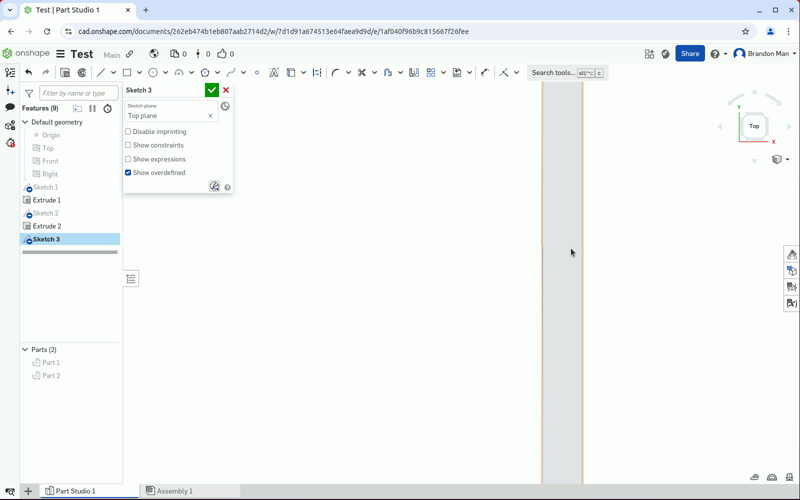
click(571, 248)
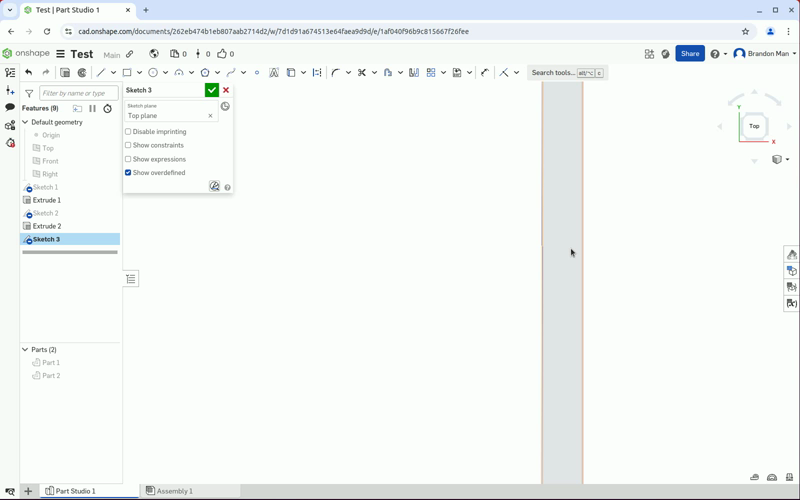
scroll(-6)
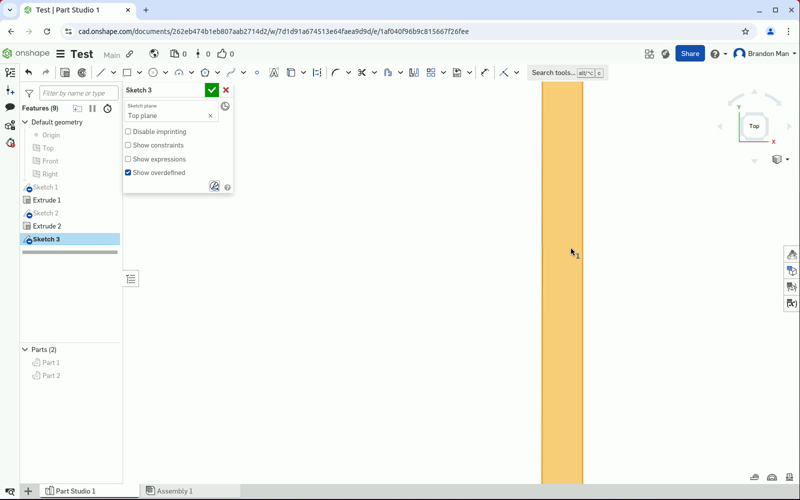
scroll(-6)
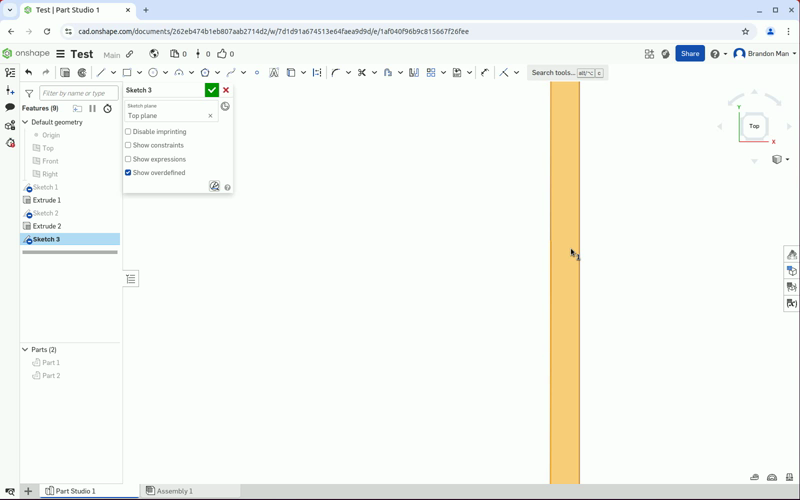
scroll(-6)
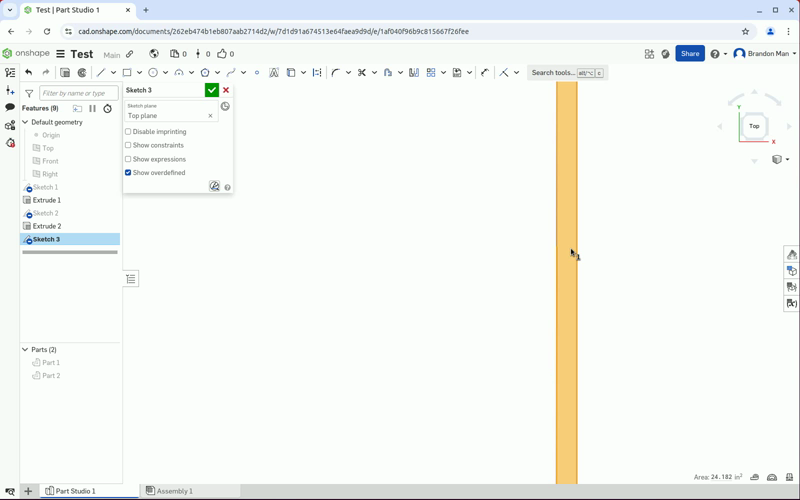
scroll(-6)
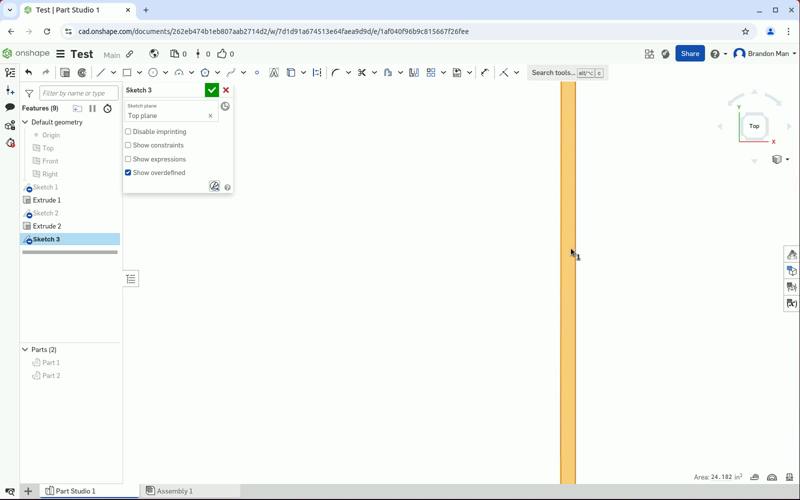
scroll(-6)
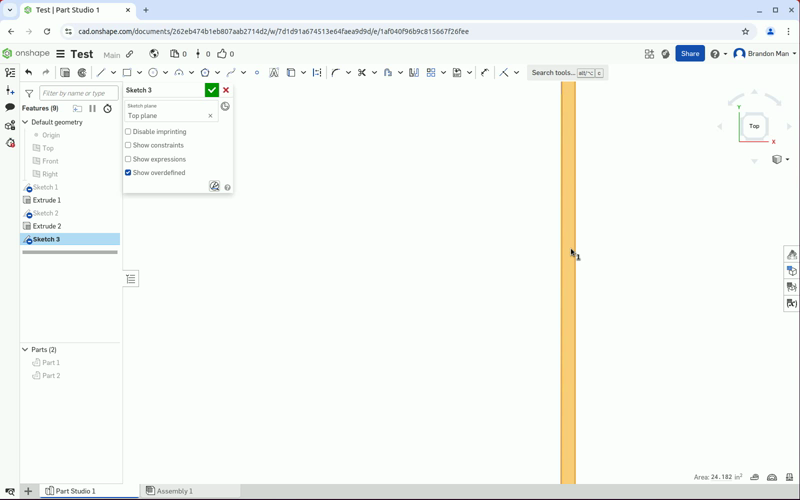
scroll(-6)
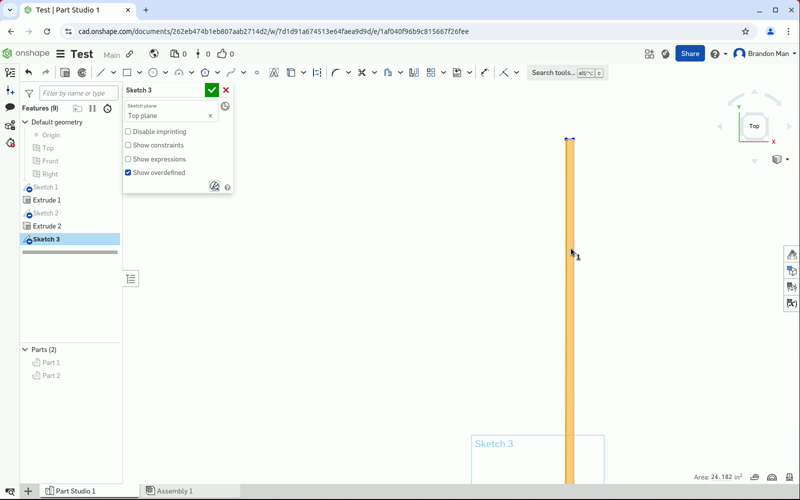
scroll(-6)
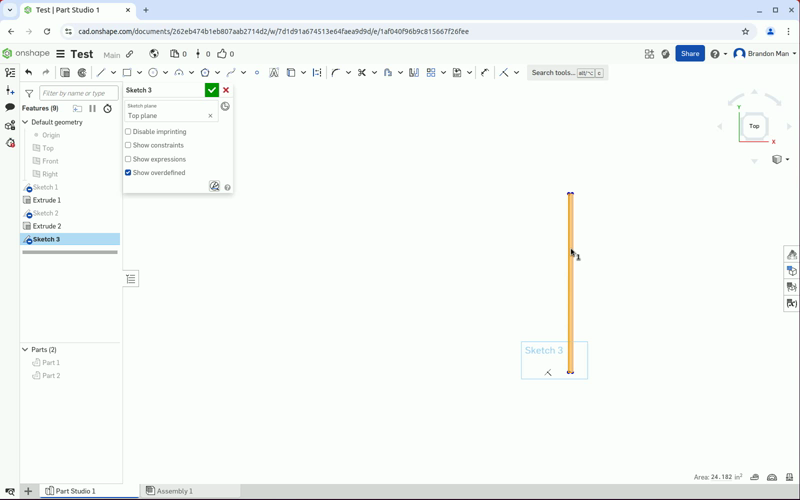
mouse_move(73, 352)
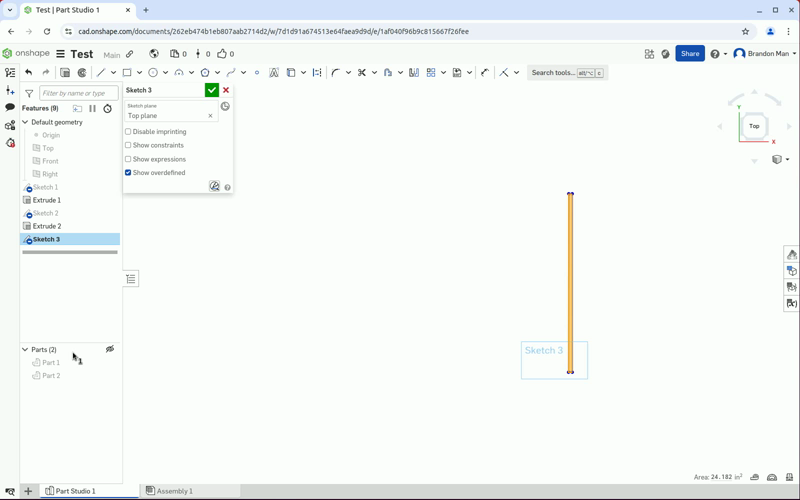
key(shift+y)
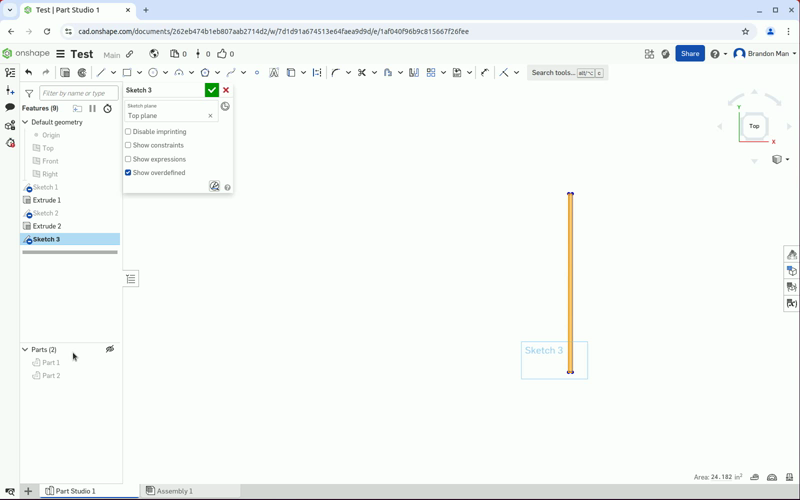
key(shift+e)
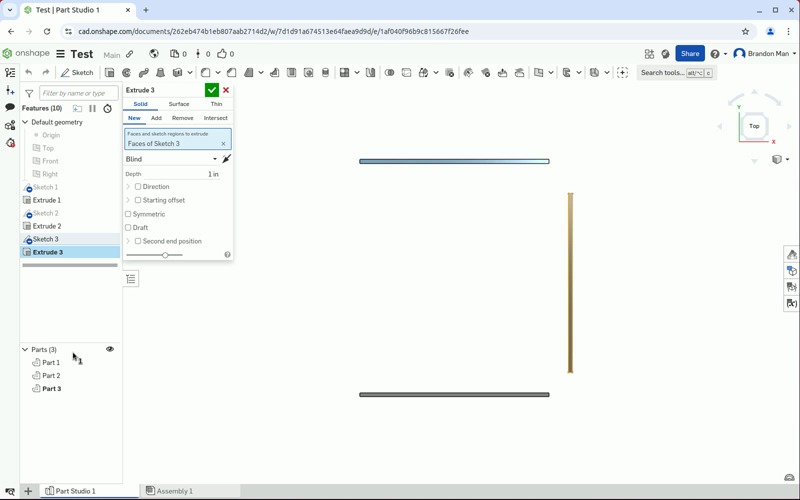
mouse_move(143, 106)
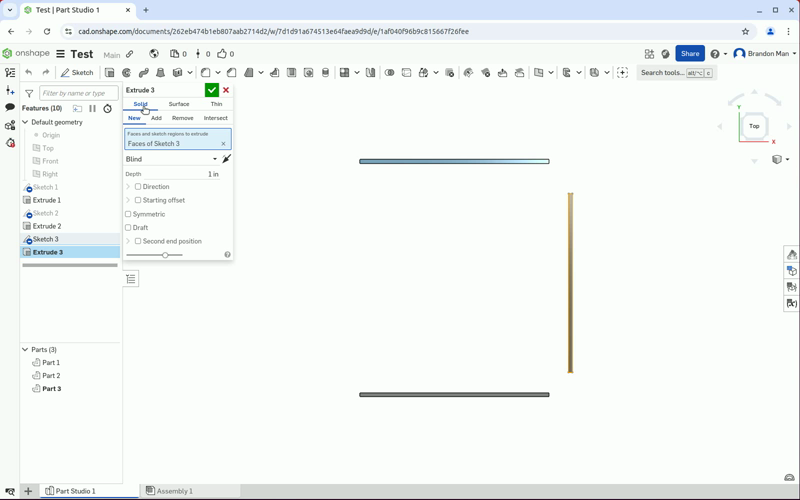
click(143, 106)
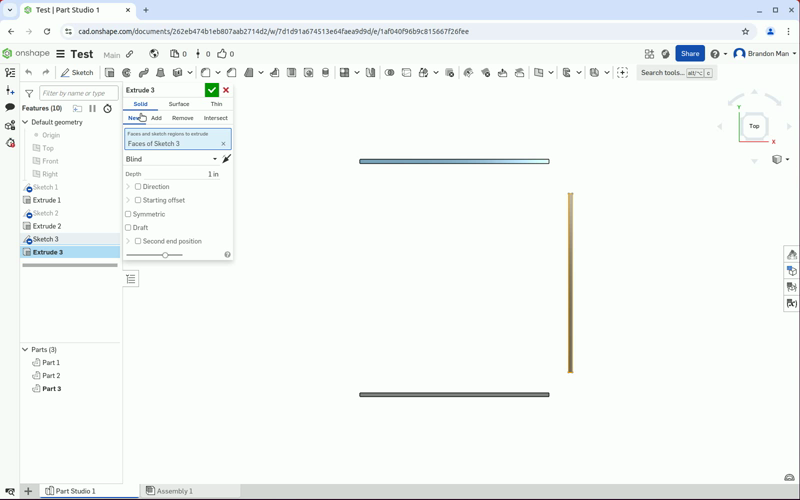
mouse_move(137, 120)
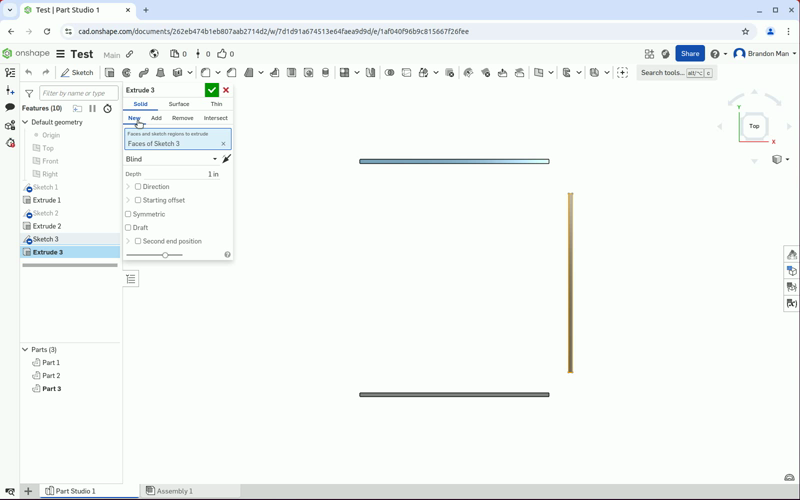
click(137, 120)
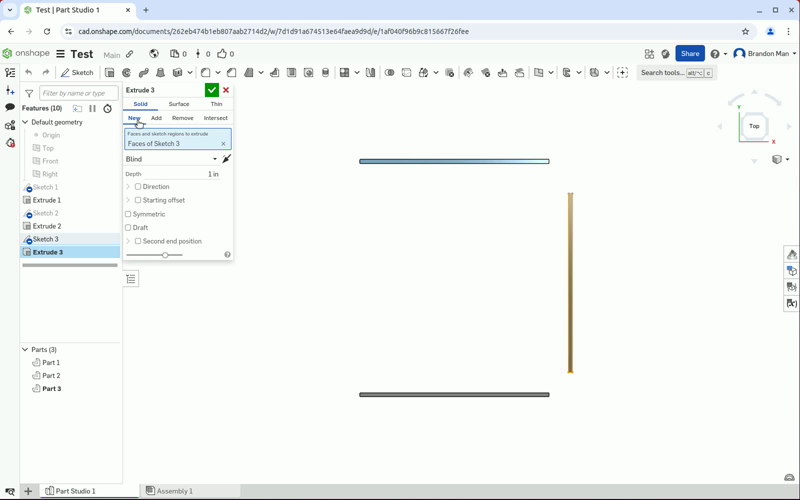
key(tab, 4)
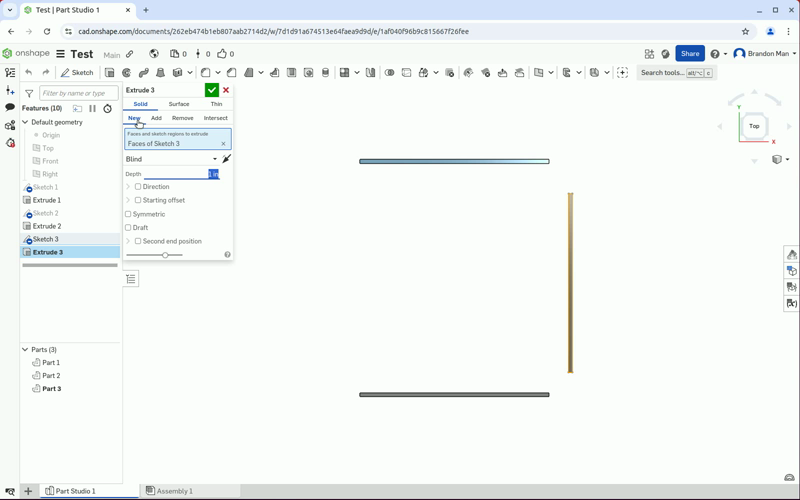
text(0.963)
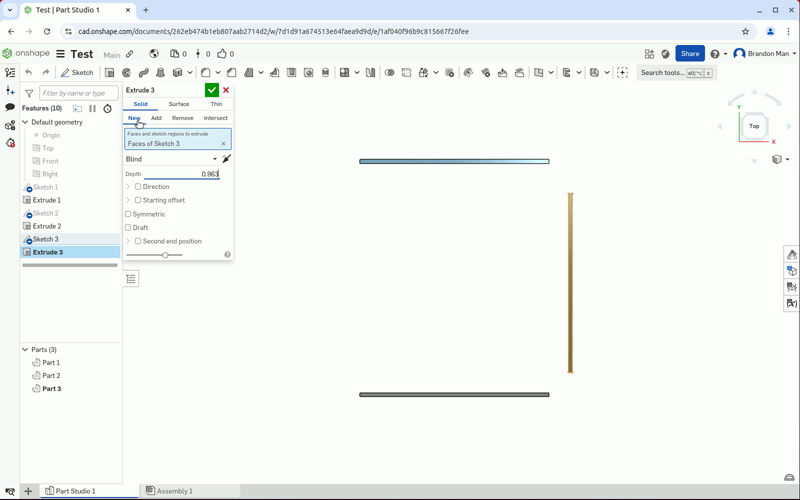
key(enter)
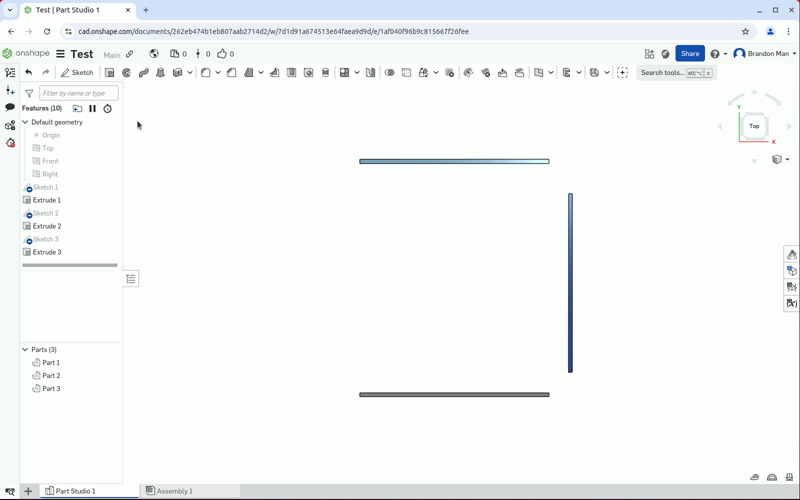
key(shift+h)
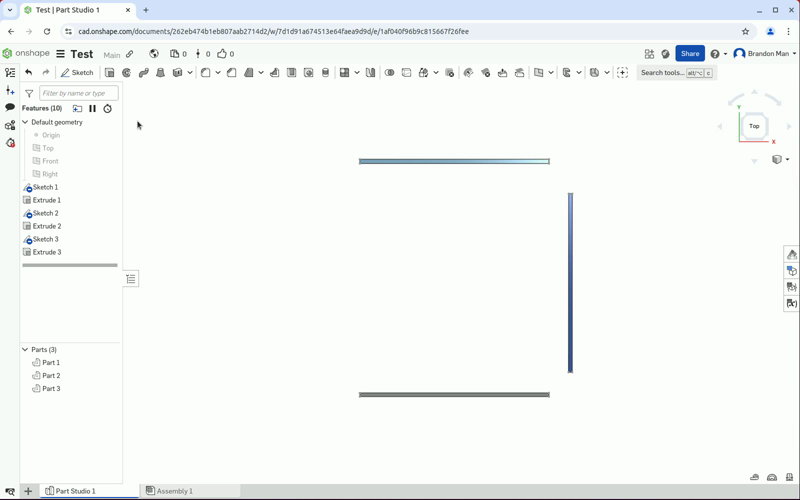
key(shift+h)
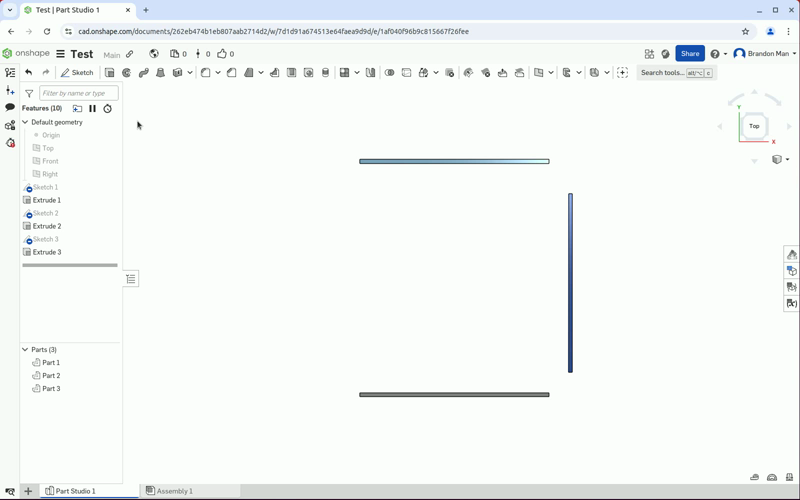
mouse_move(73, 189)
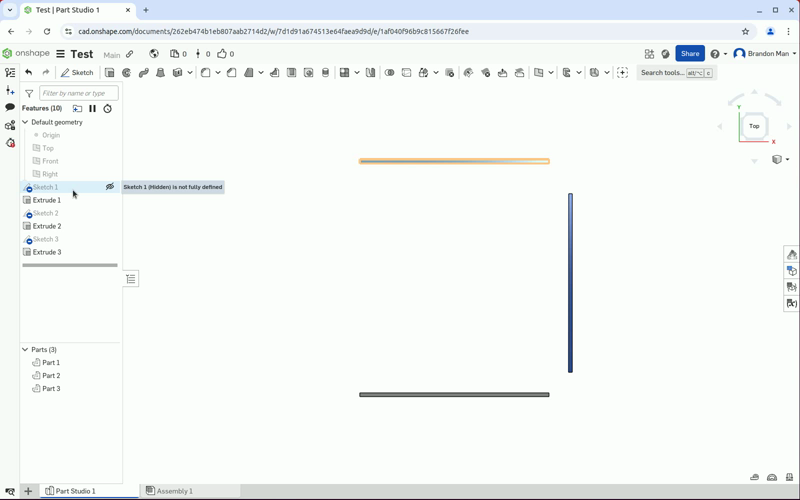
click(73, 189)
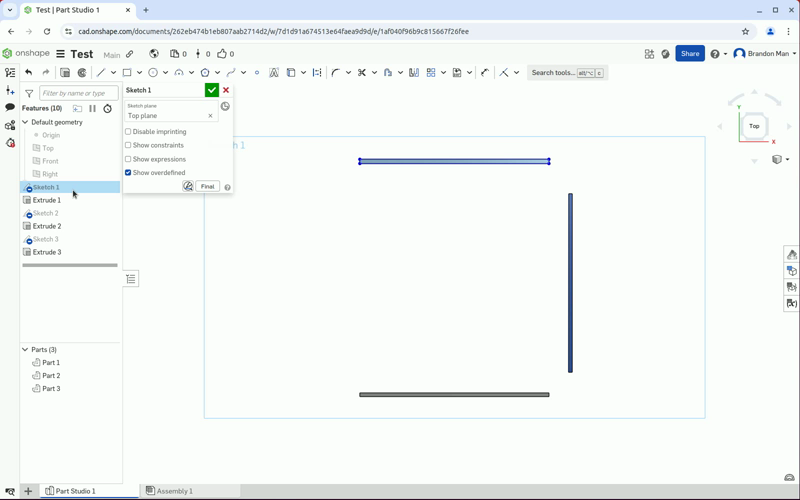
mouse_move(229, 92)
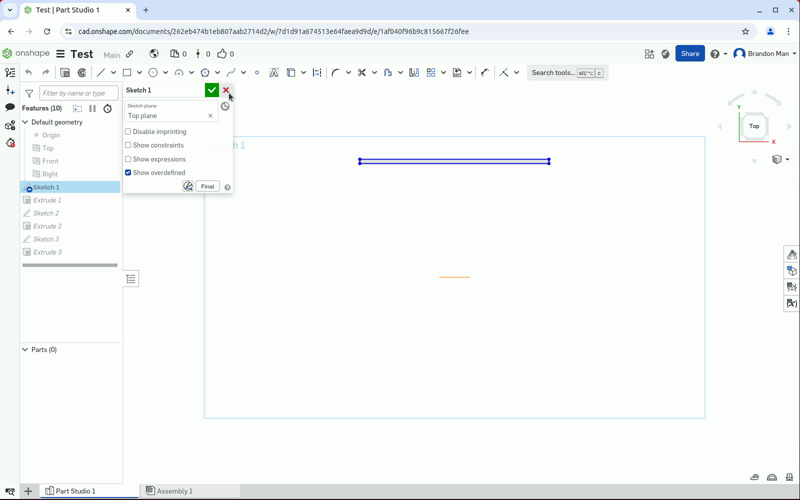
click(229, 92)
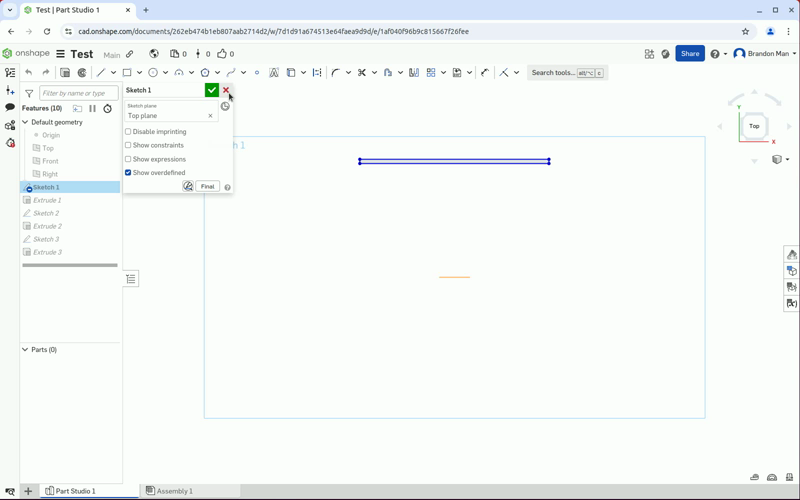
key(shift+s)
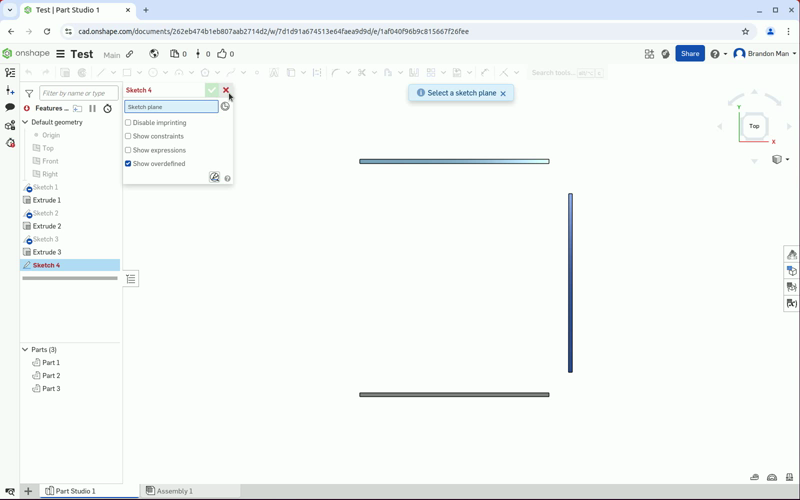
mouse_move(73, 150)
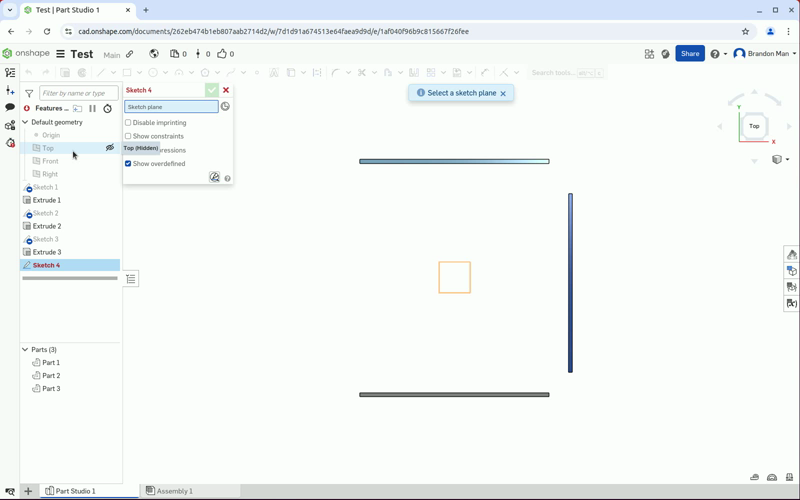
click(73, 150)
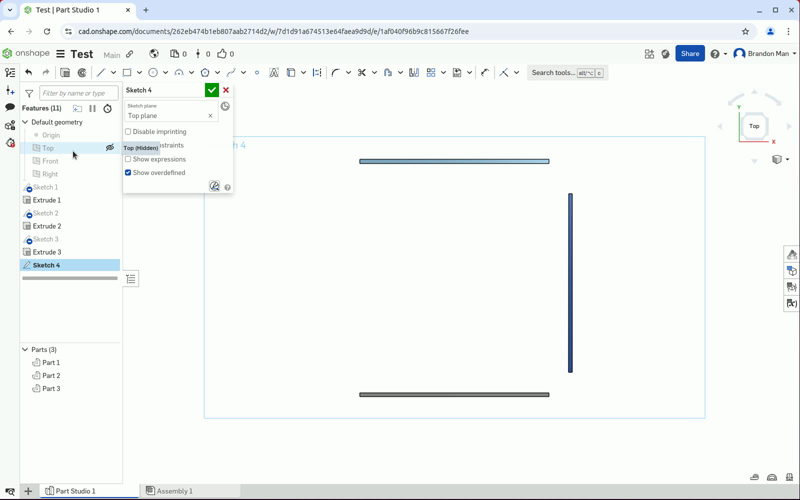
mouse_move(73, 352)
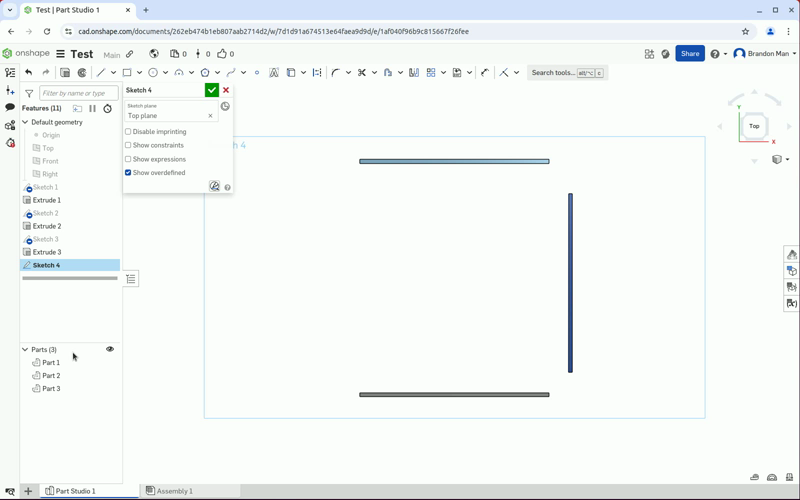
key(y)
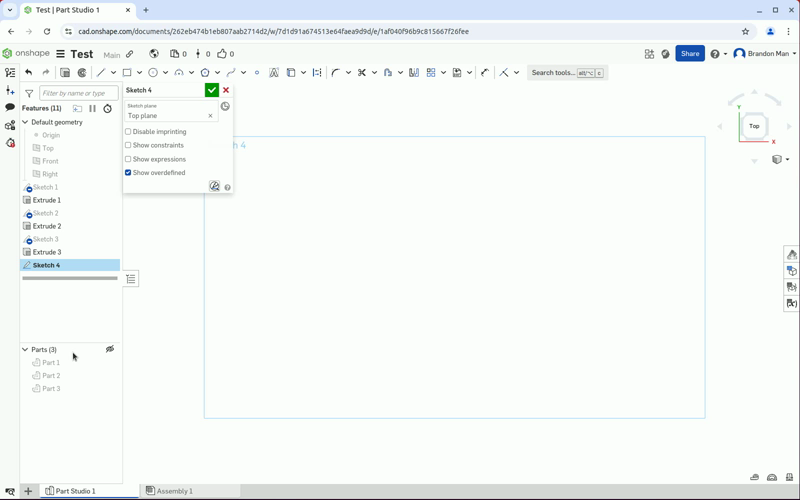
key(l)
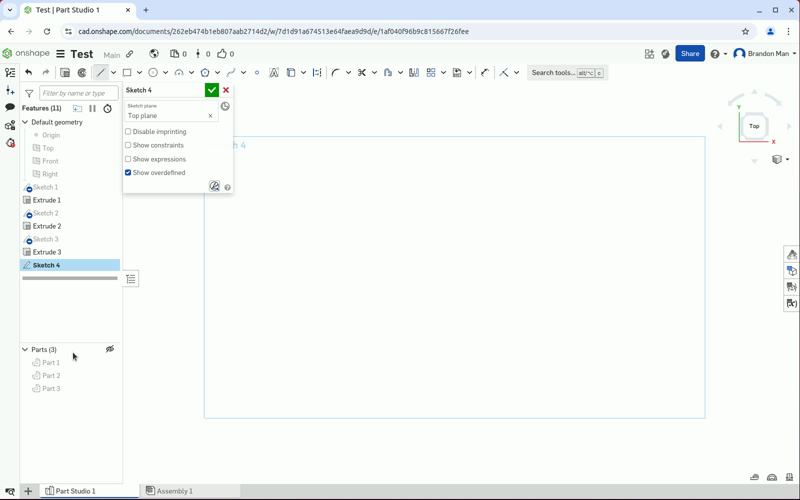
key_down(shift)
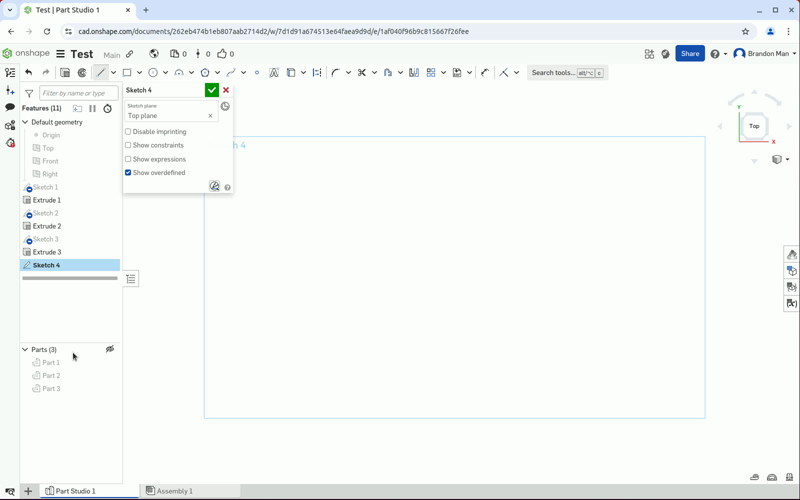
mouse_move(348, 372)
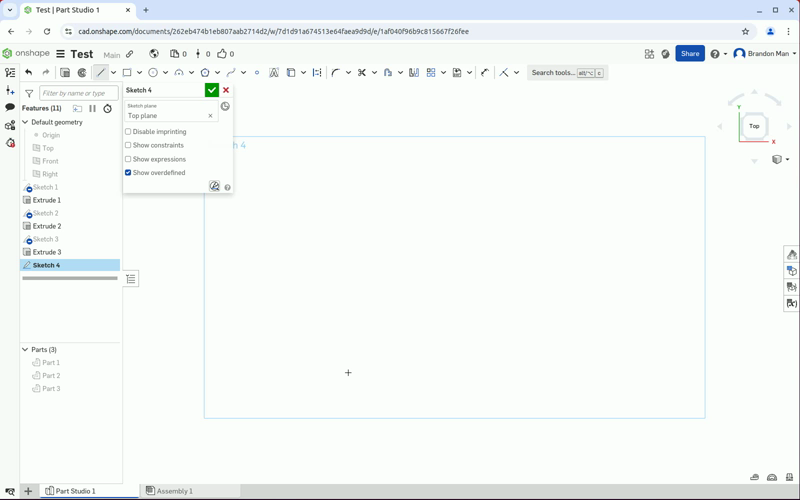
click(348, 372)
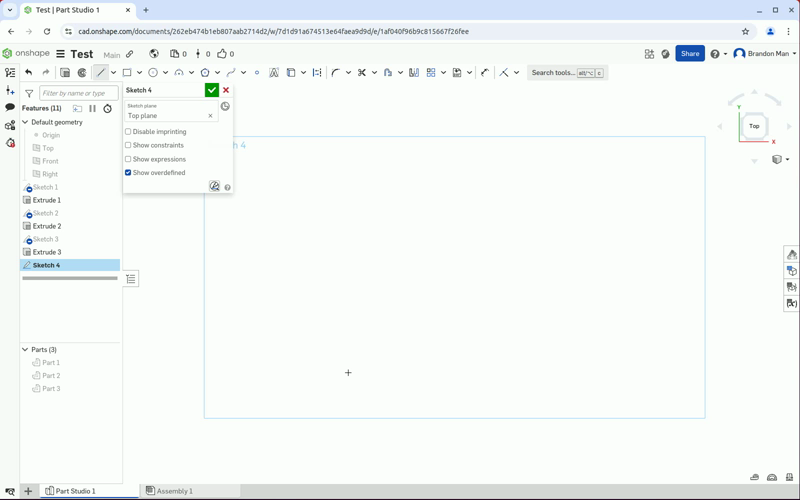
key_up(shift)
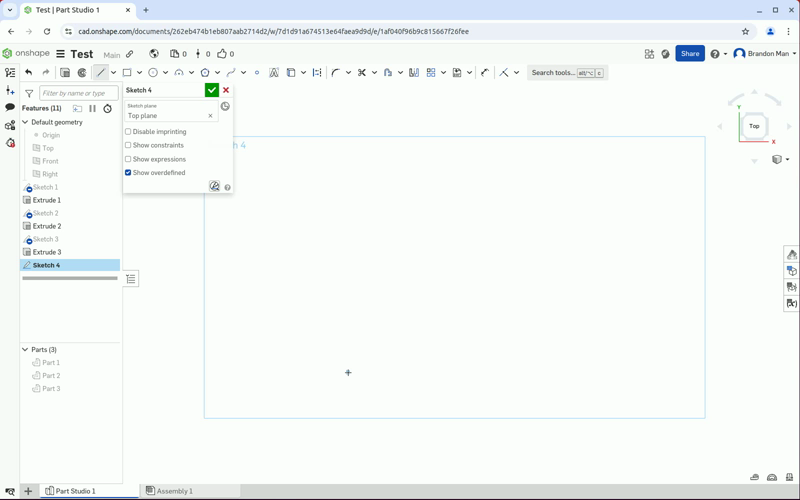
key_down(shift)
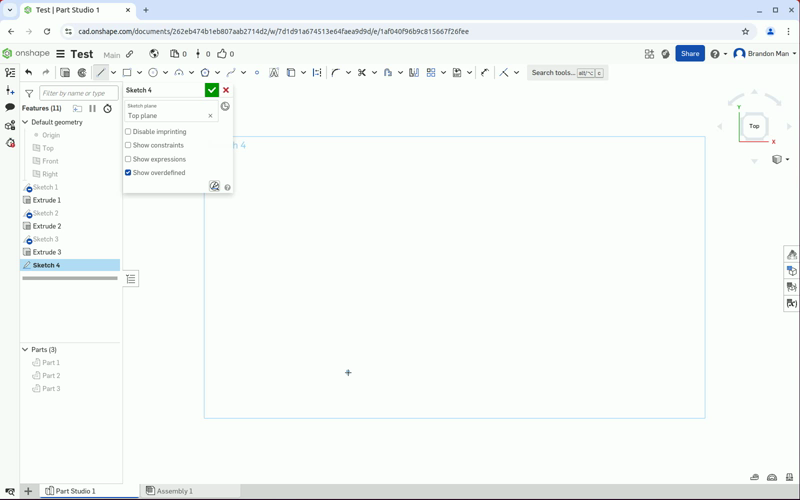
mouse_move(378, 372)
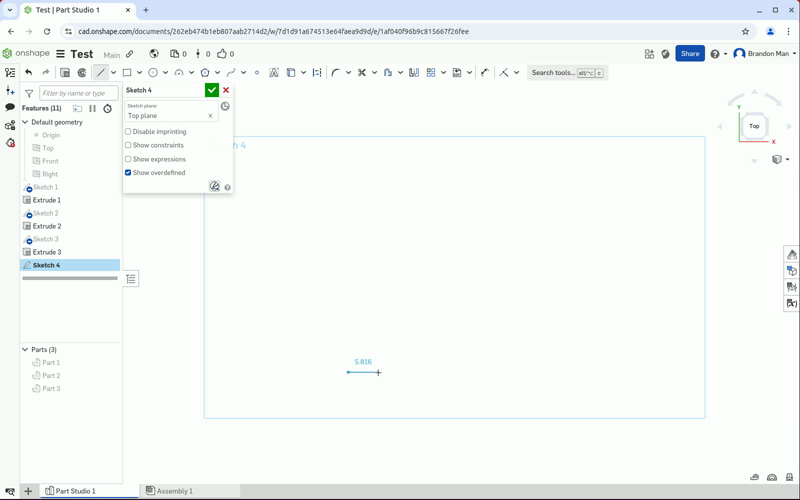
mouse_move(352, 372)
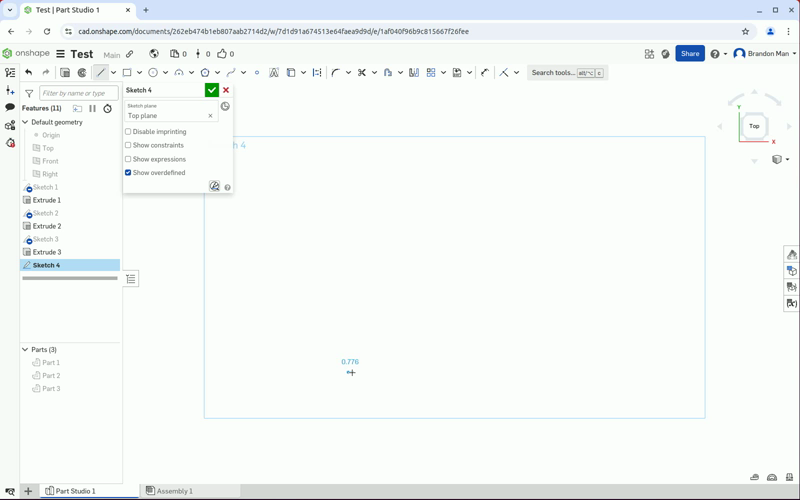
scroll(6)
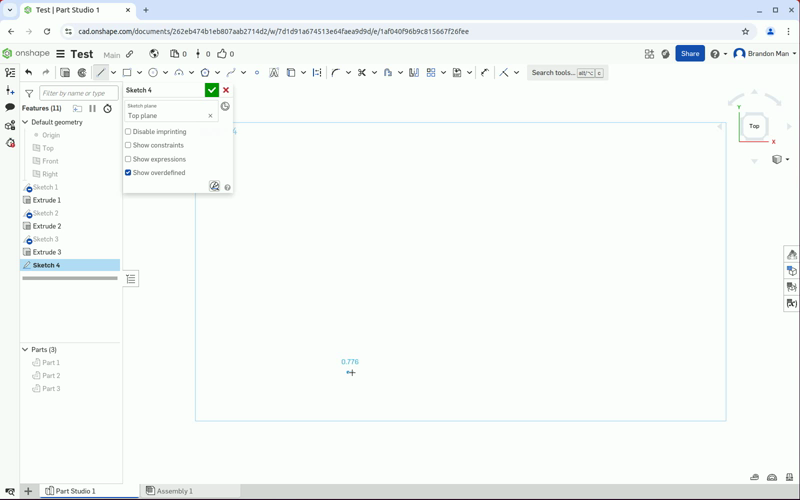
scroll(6)
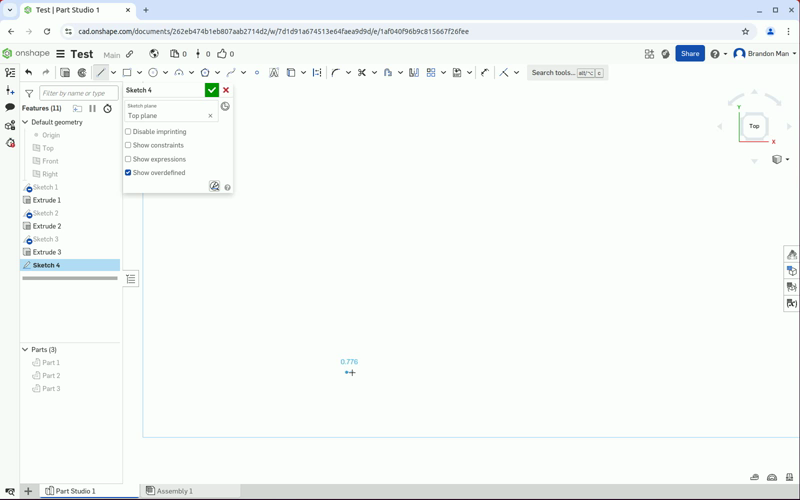
scroll(6)
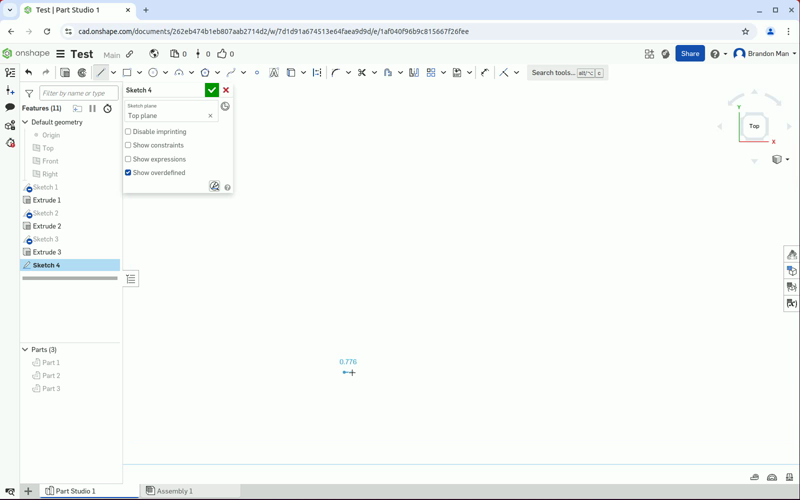
scroll(6)
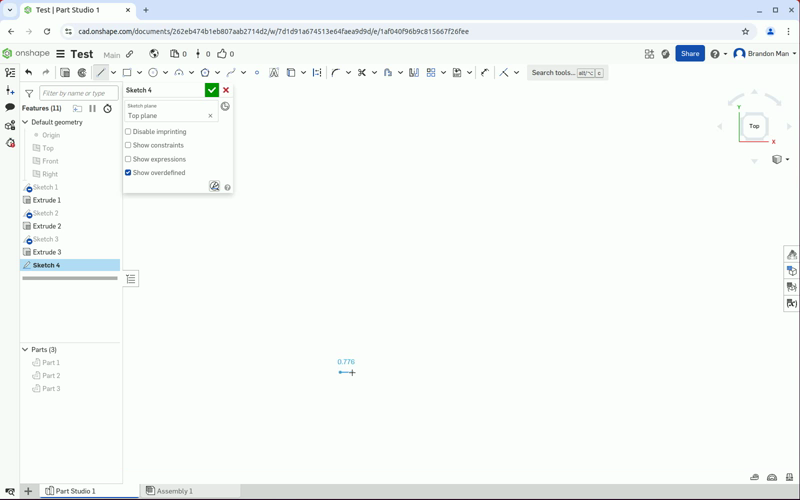
scroll(6)
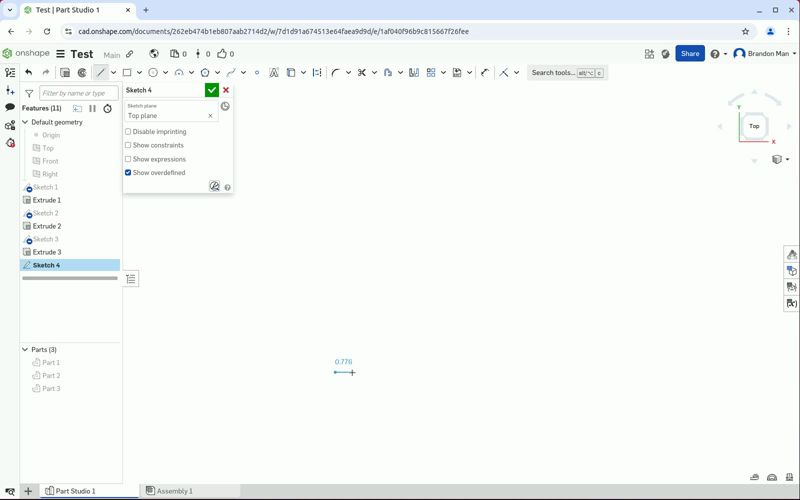
scroll(6)
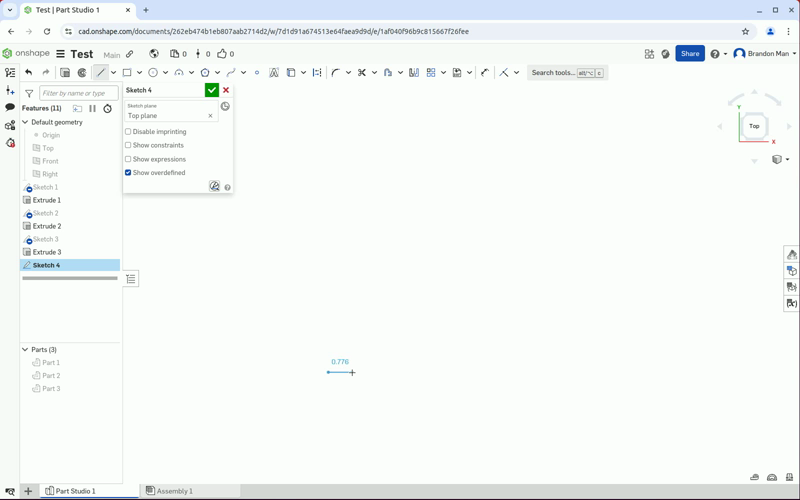
scroll(6)
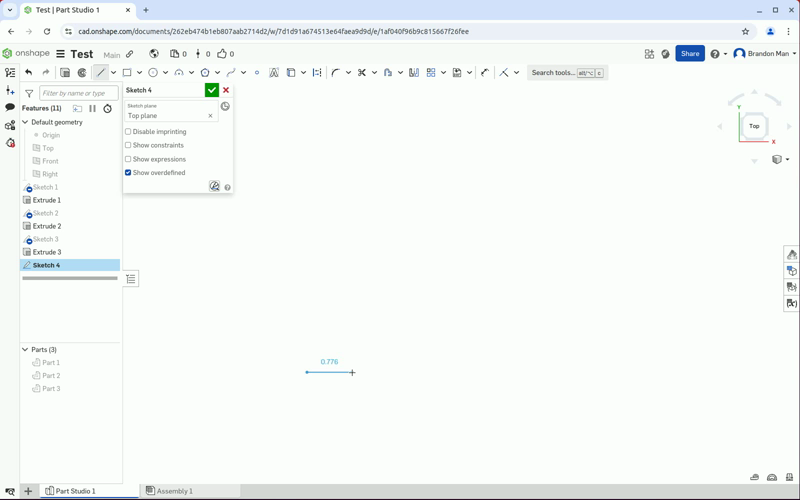
click(352, 372)
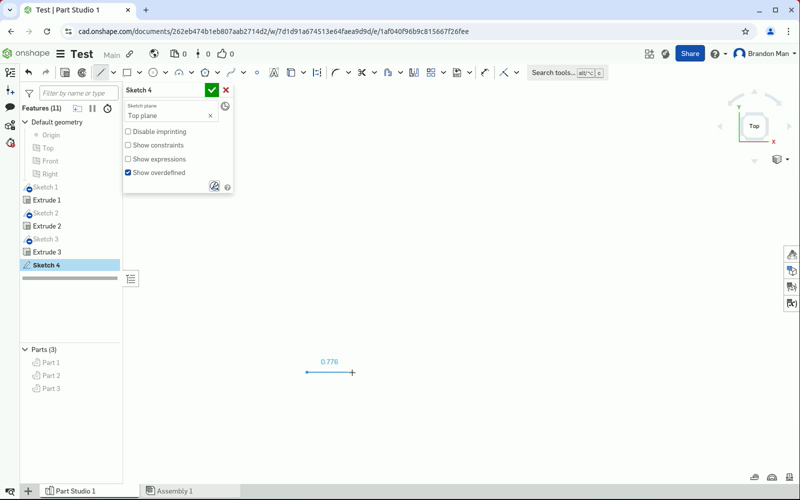
scroll(-6)
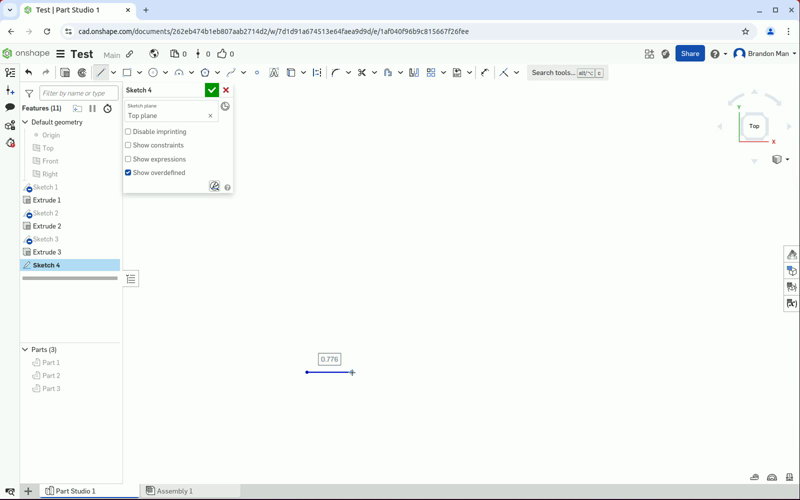
scroll(-6)
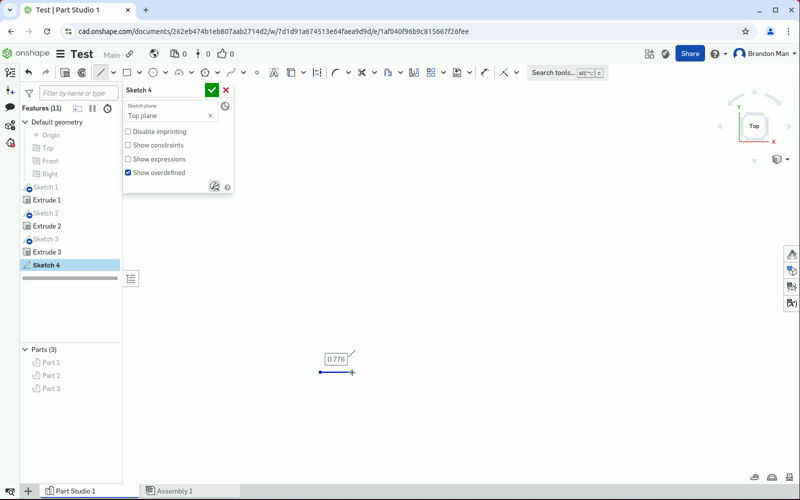
scroll(-6)
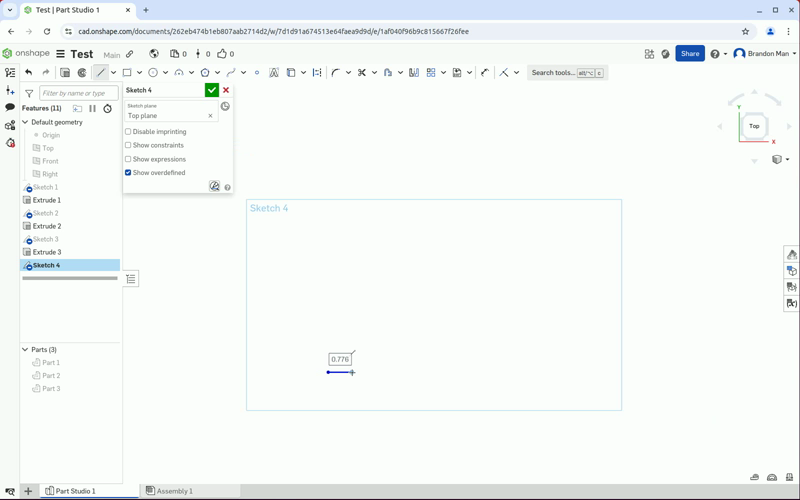
scroll(-6)
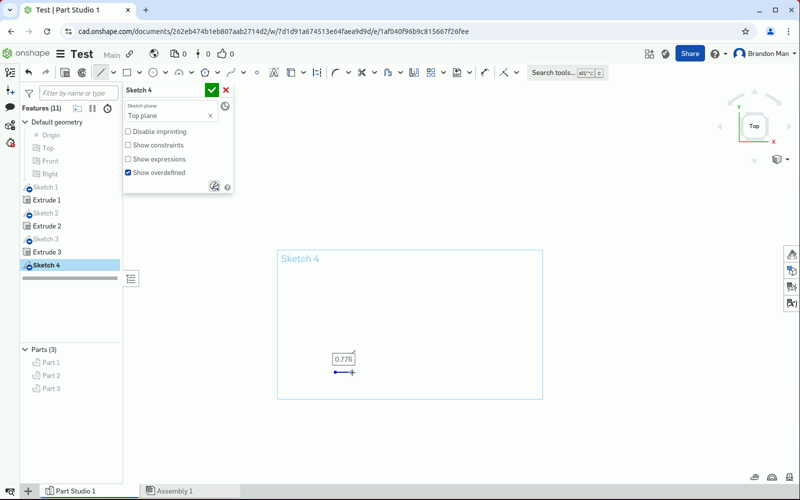
scroll(-6)
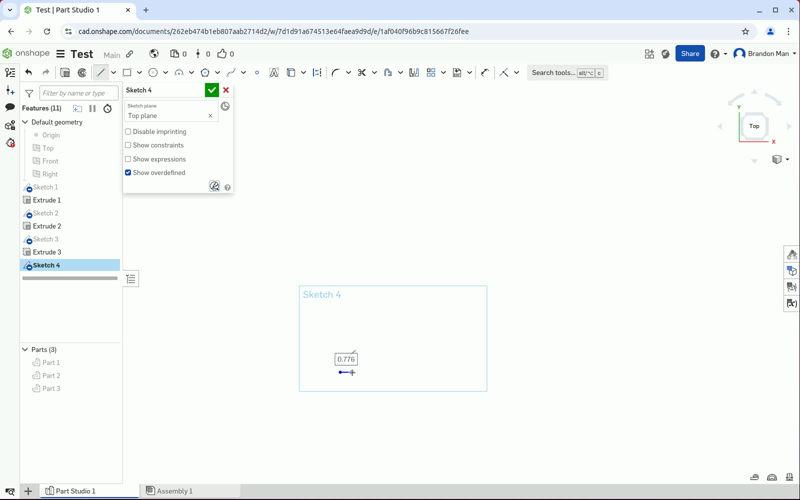
scroll(-6)
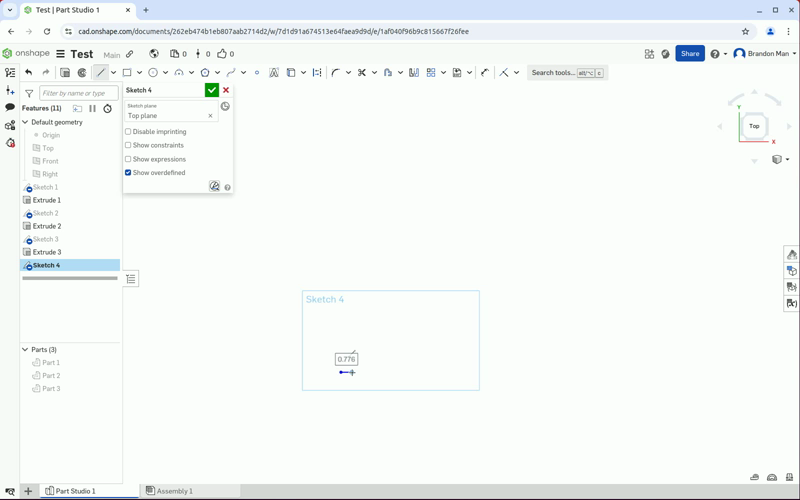
scroll(-6)
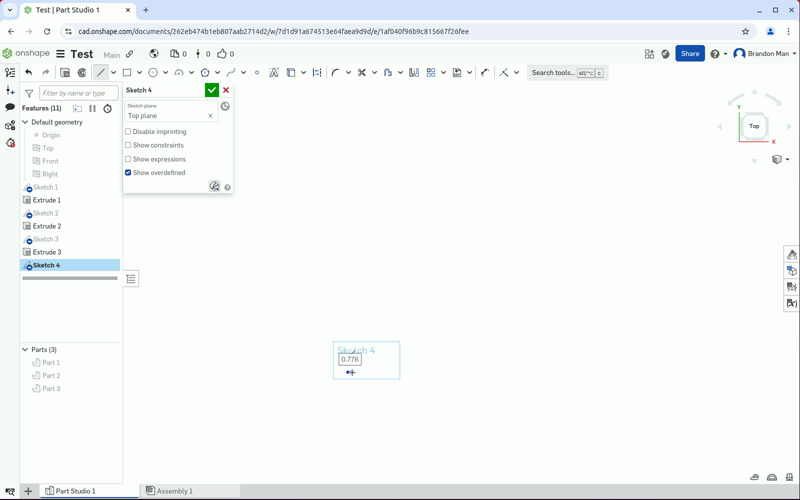
key_up(shift)
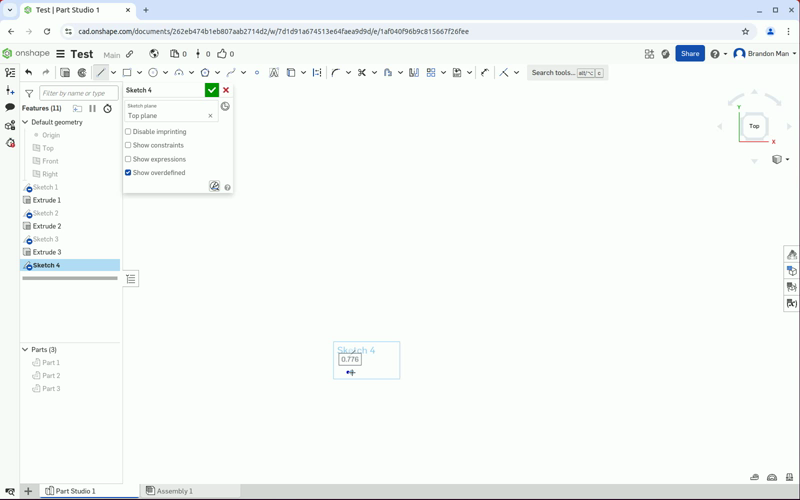
key_down(shift)
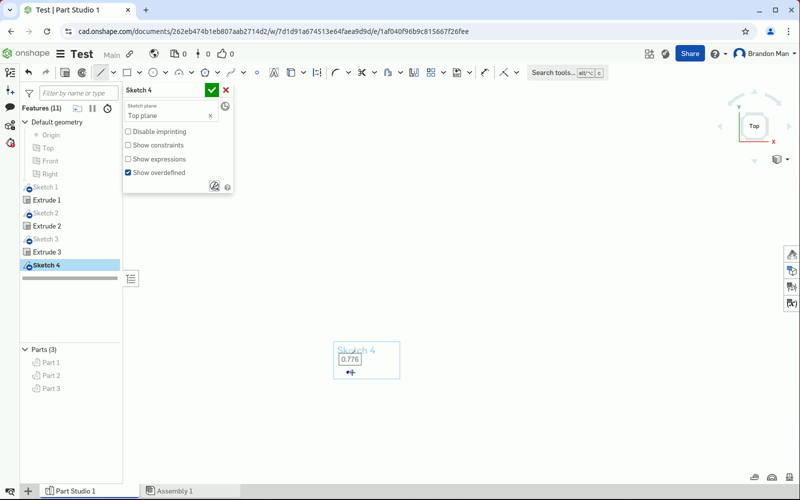
mouse_move(352, 193)
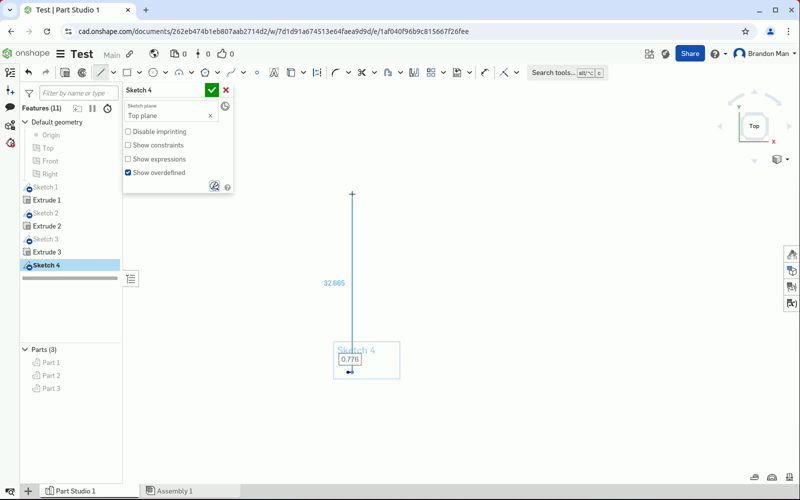
click(352, 193)
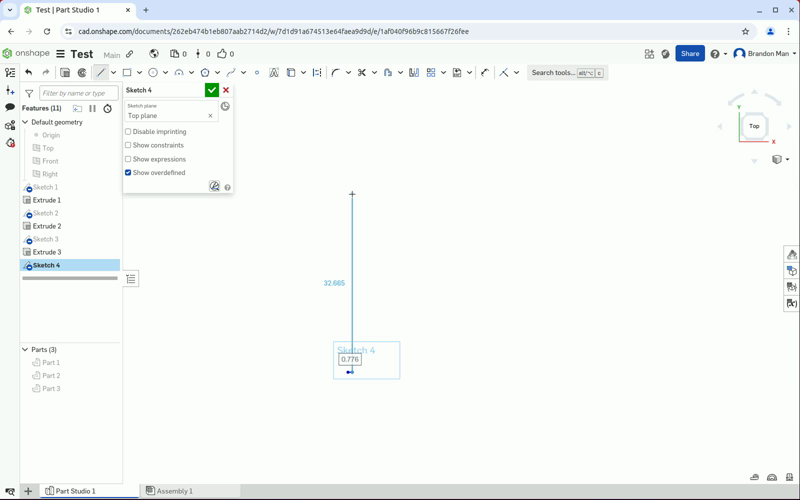
key_up(shift)
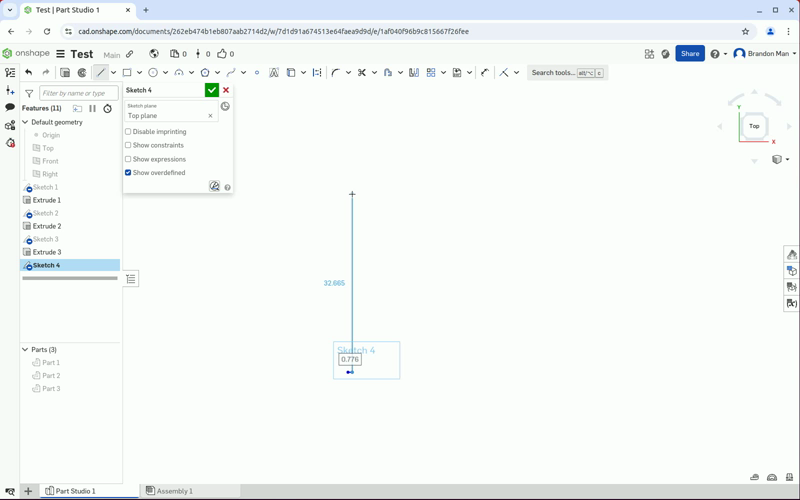
key_down(shift)
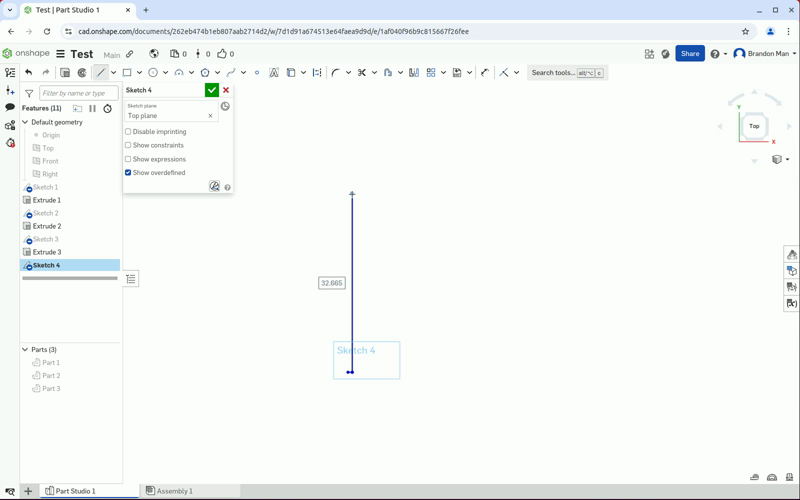
mouse_move(382, 193)
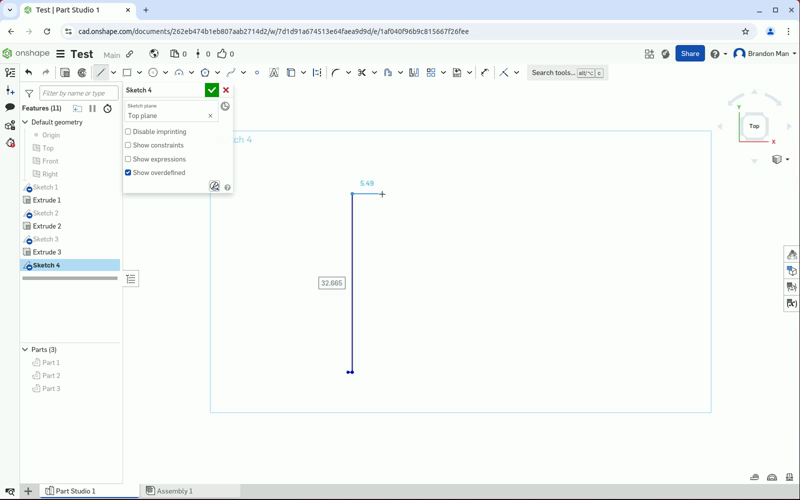
mouse_move(348, 193)
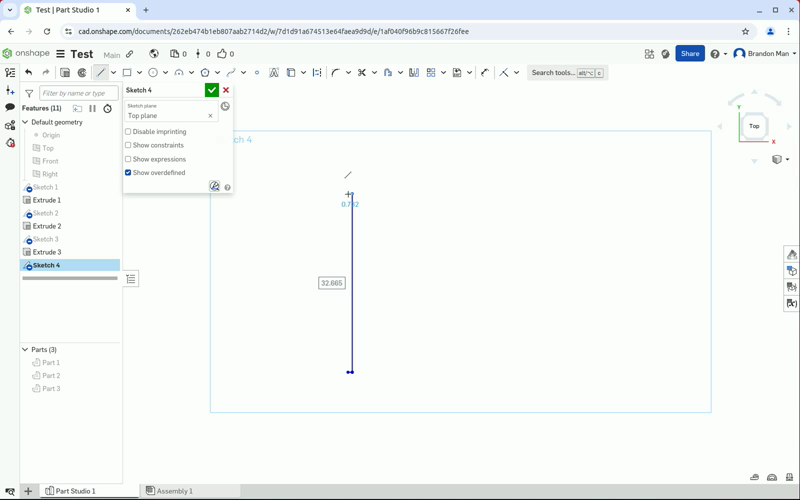
scroll(6)
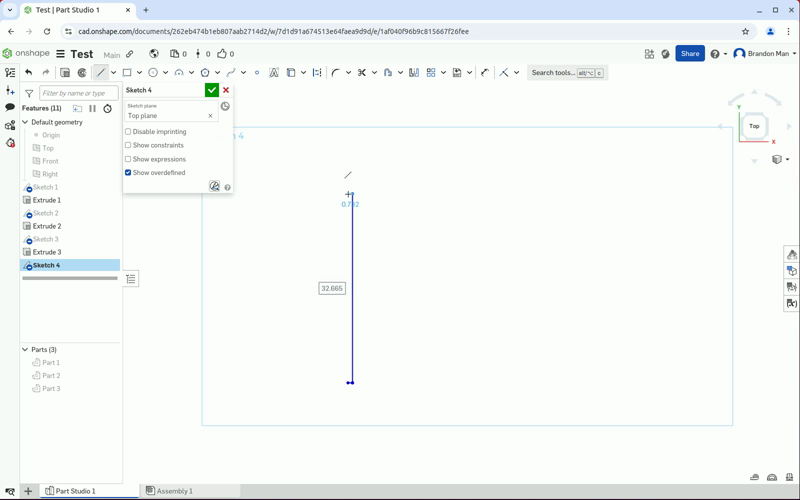
scroll(6)
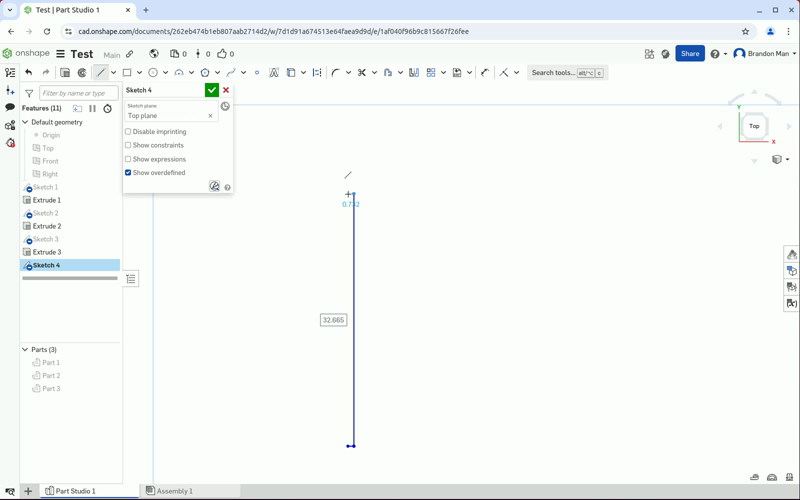
scroll(6)
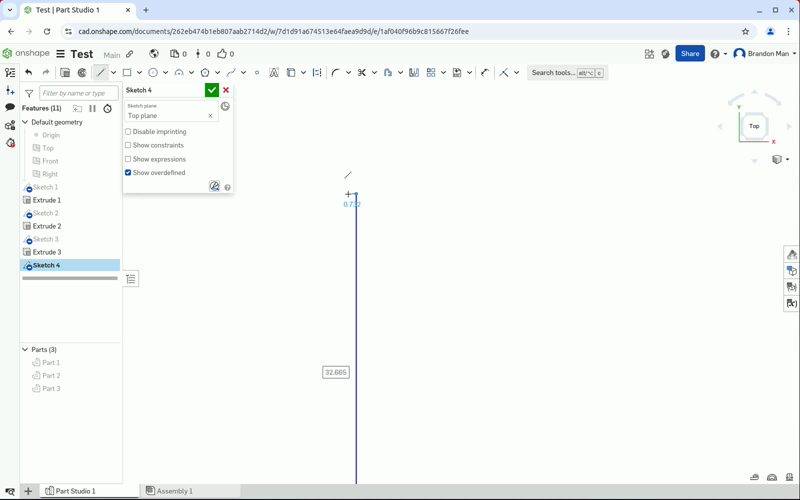
scroll(6)
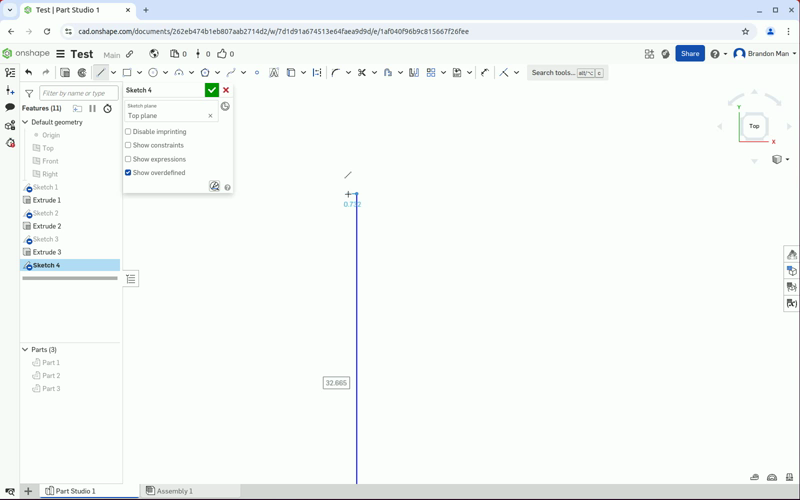
scroll(6)
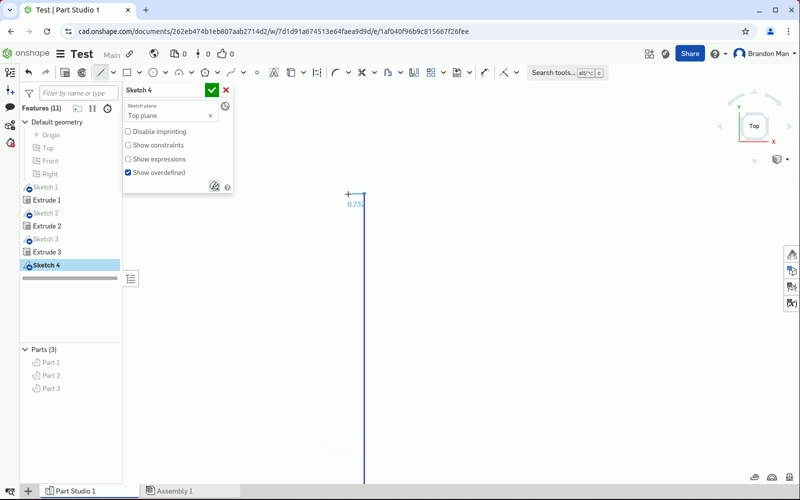
scroll(6)
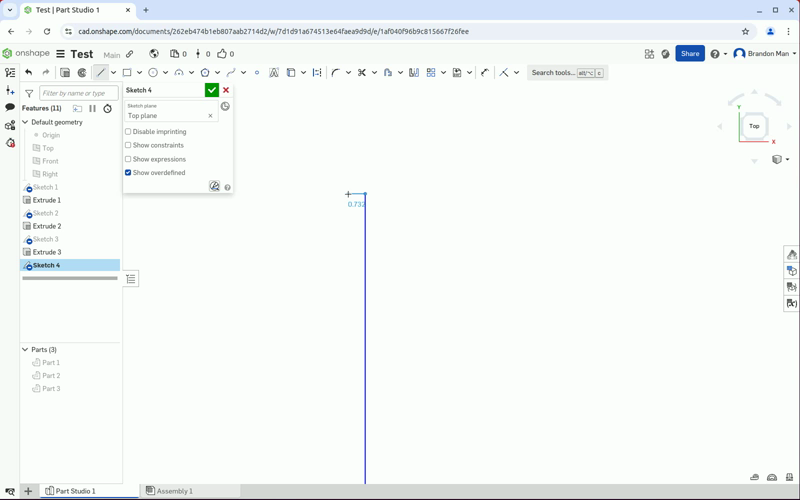
scroll(6)
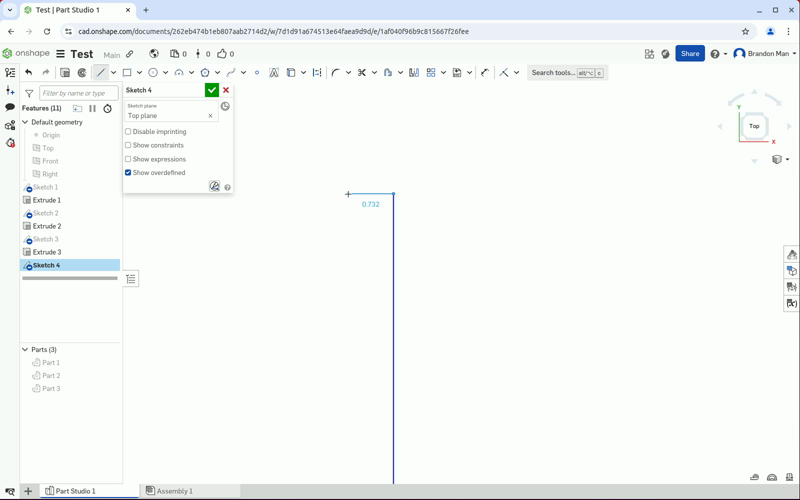
click(348, 193)
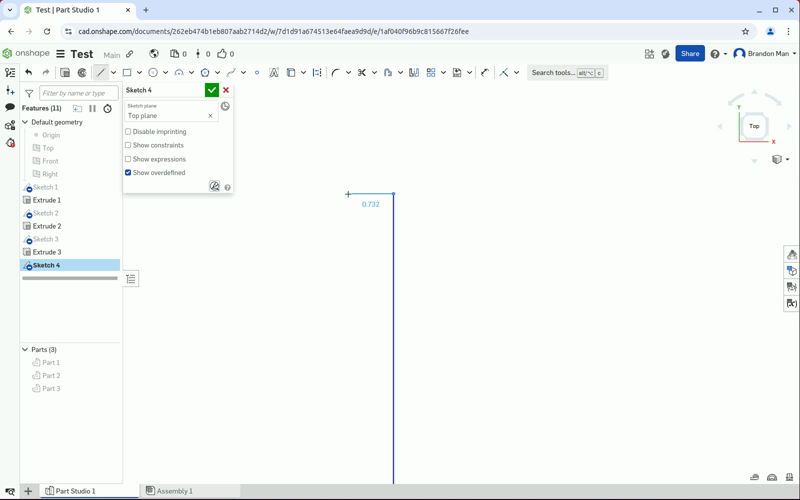
scroll(-6)
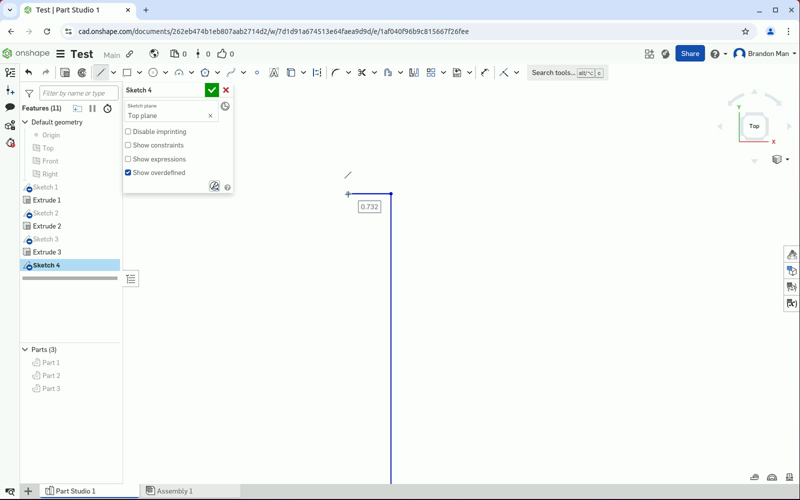
scroll(-6)
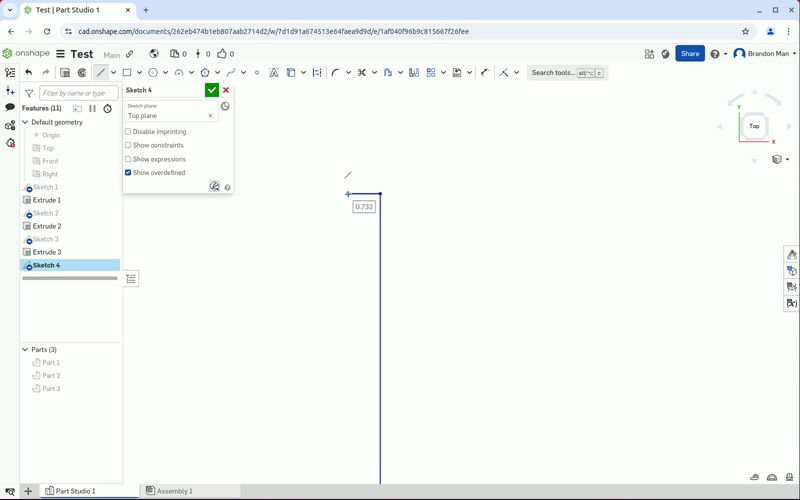
scroll(-6)
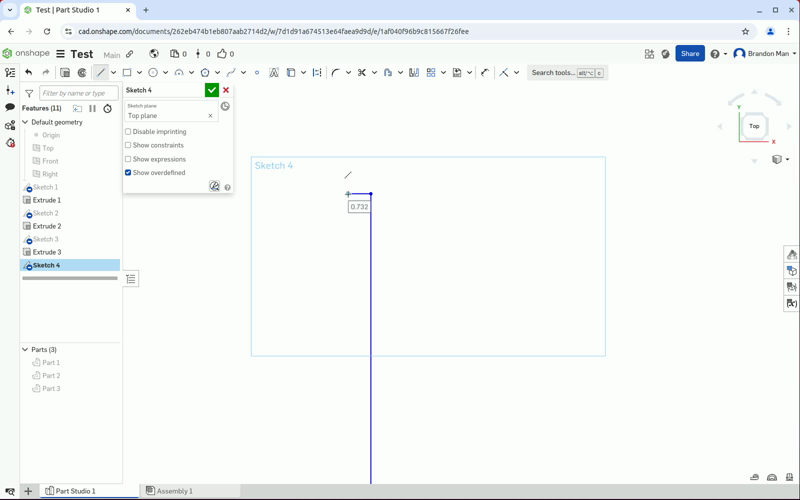
scroll(-6)
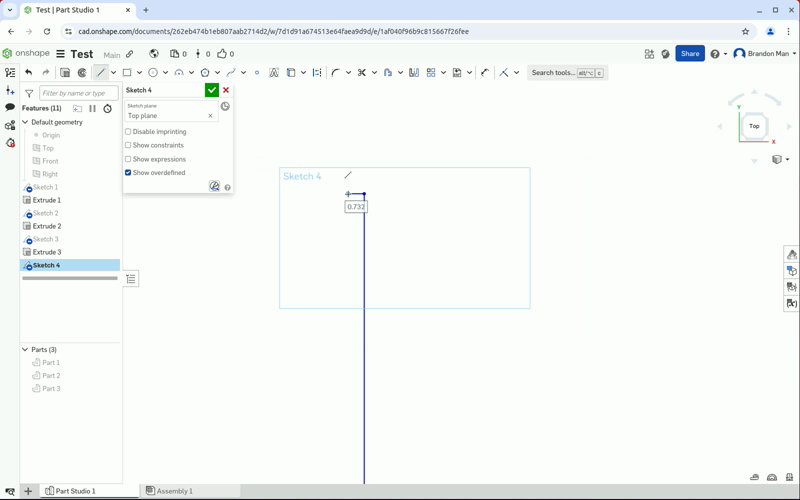
scroll(-6)
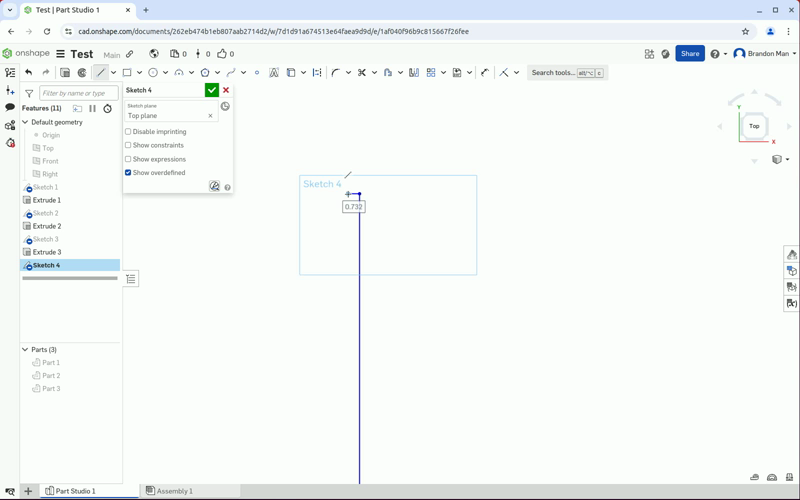
scroll(-6)
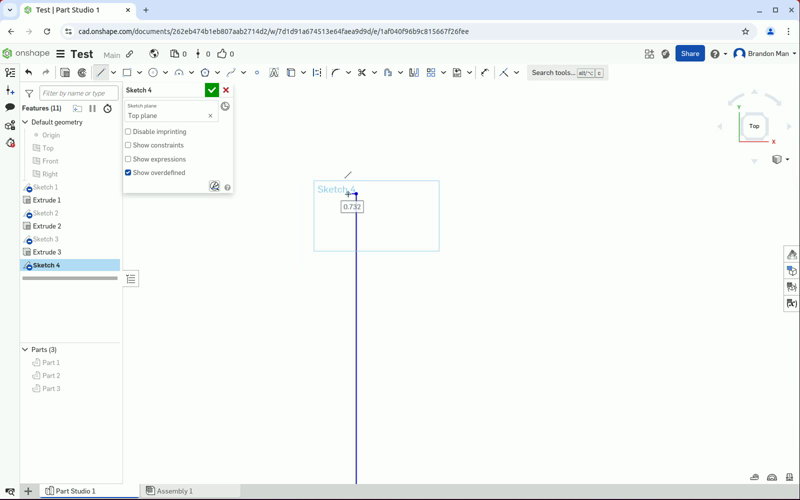
scroll(-6)
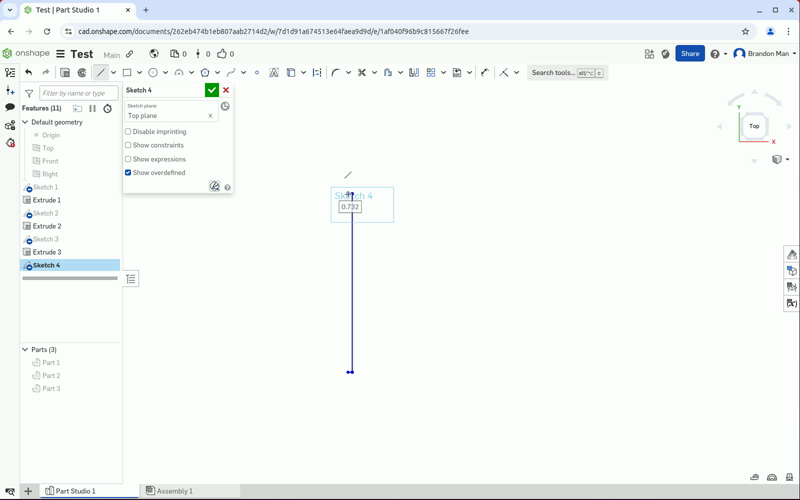
key_up(shift)
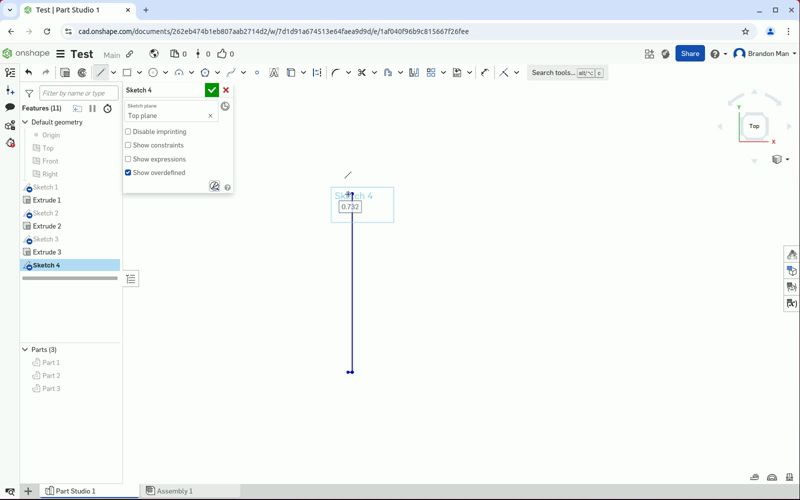
key_down(shift)
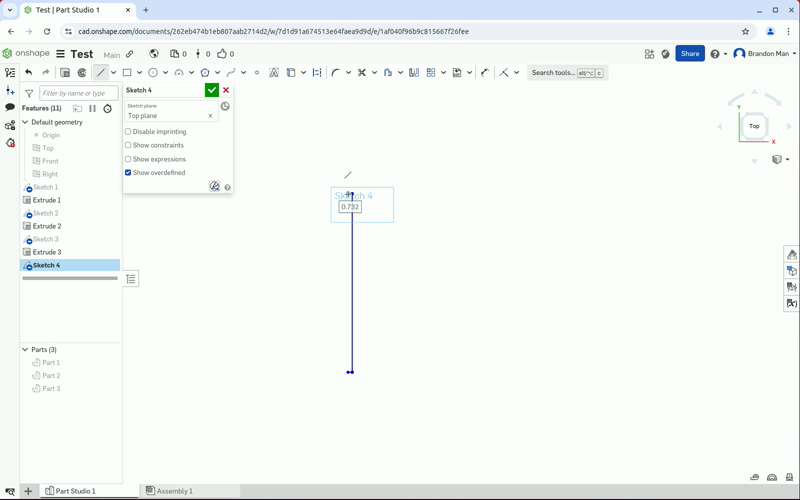
mouse_move(348, 372)
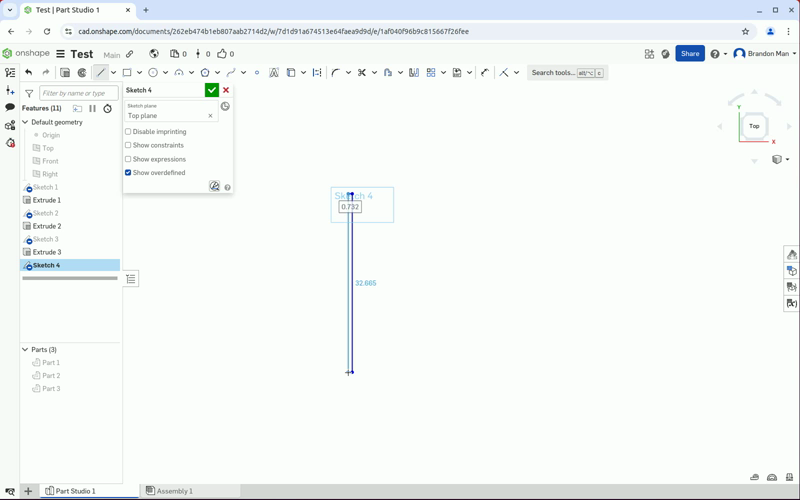
scroll(6)
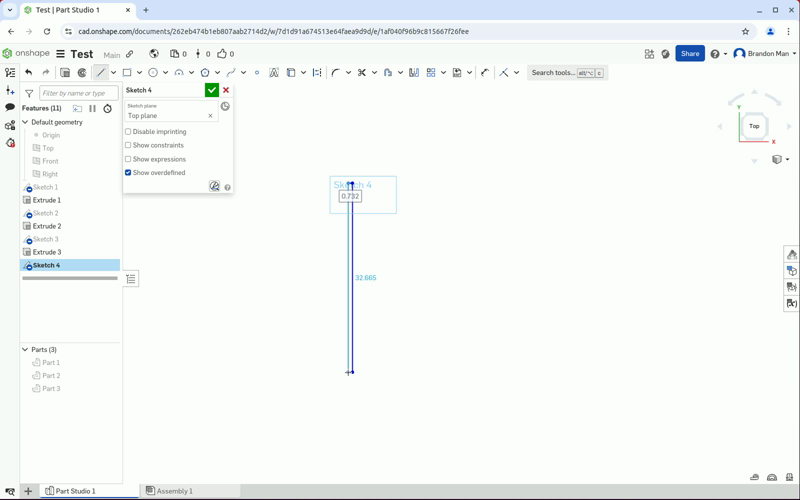
scroll(6)
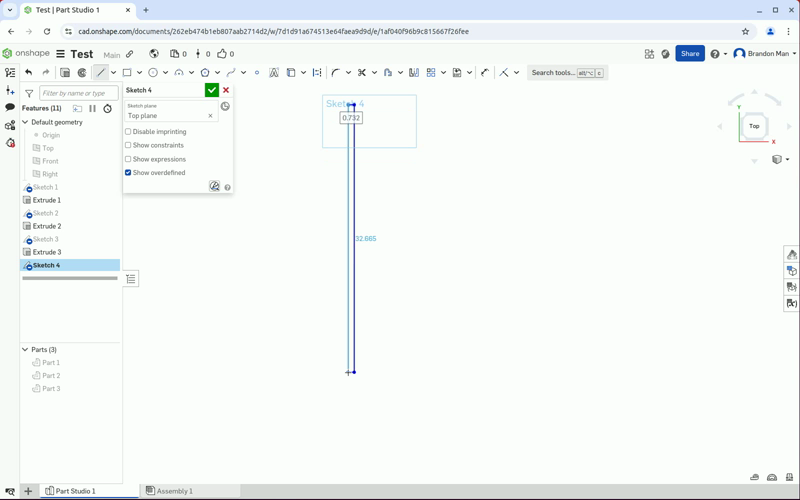
scroll(6)
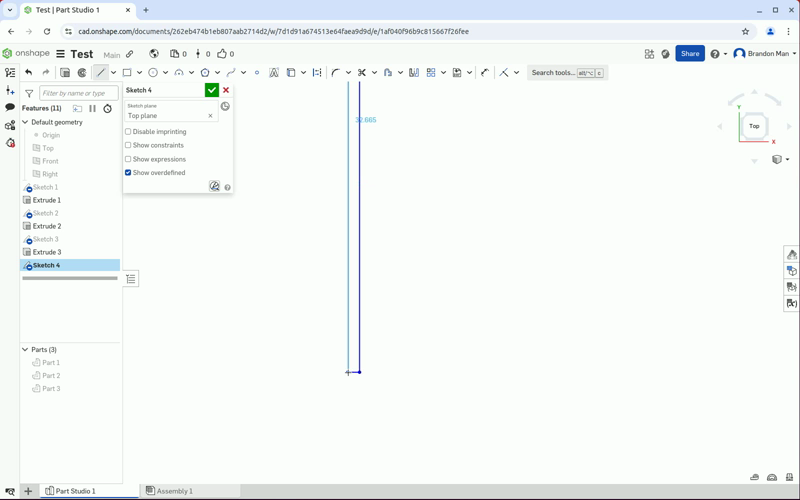
scroll(6)
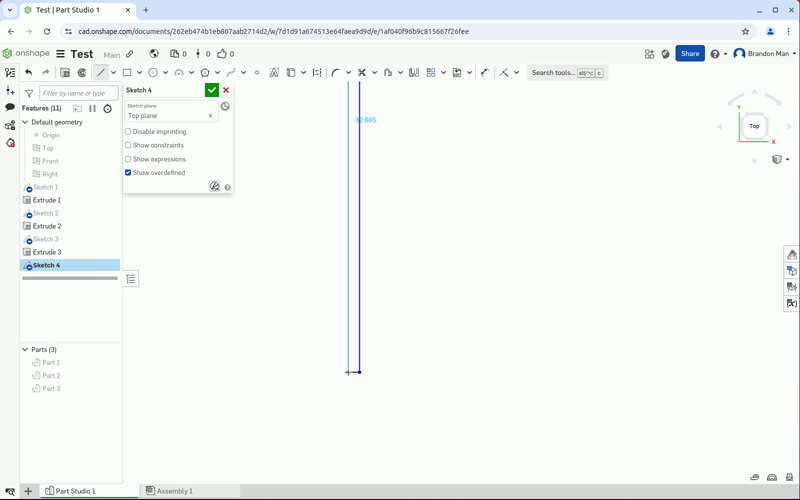
scroll(6)
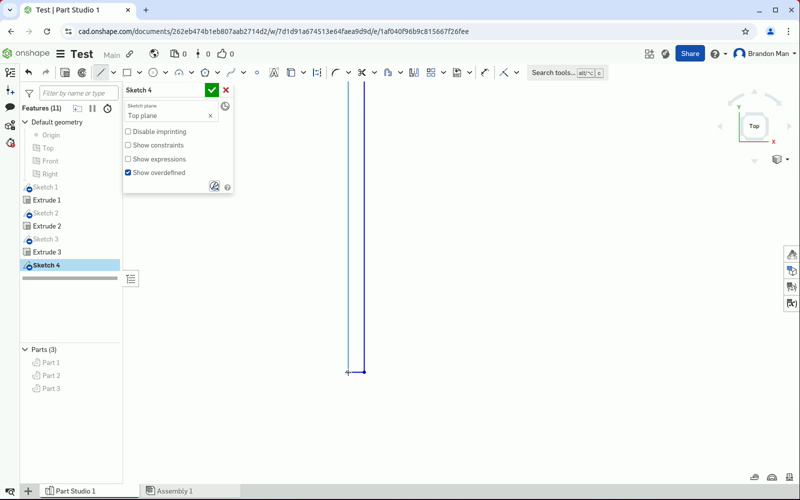
scroll(6)
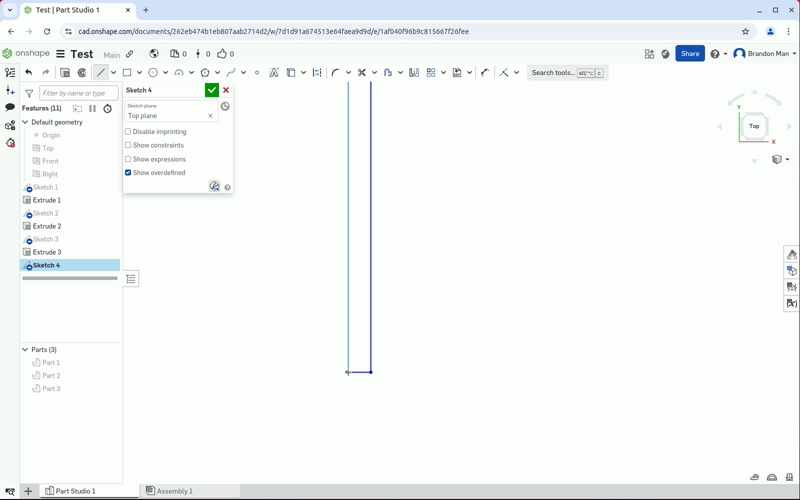
scroll(6)
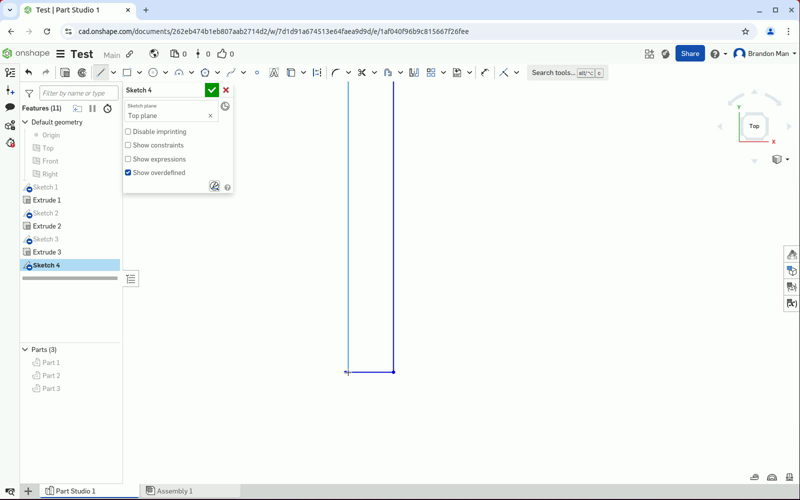
key_up(shift)
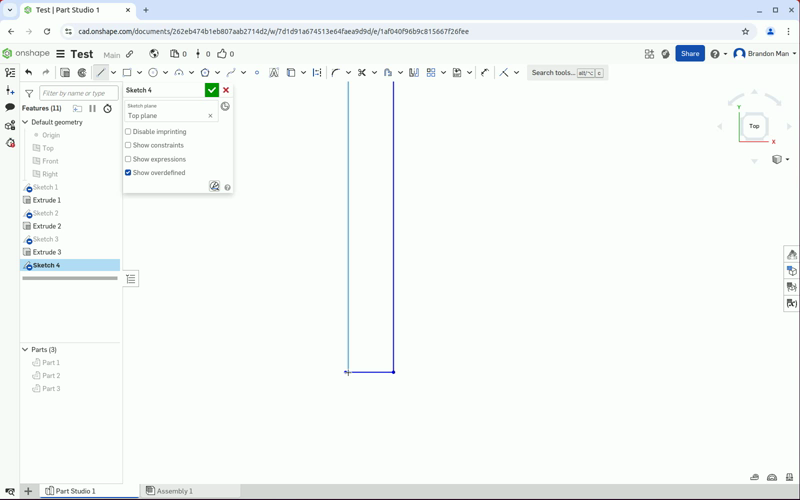
click(348, 372)
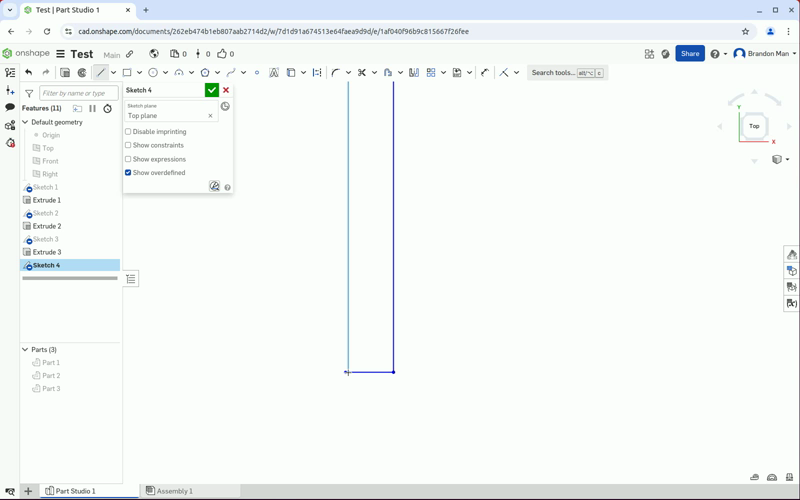
scroll(-6)
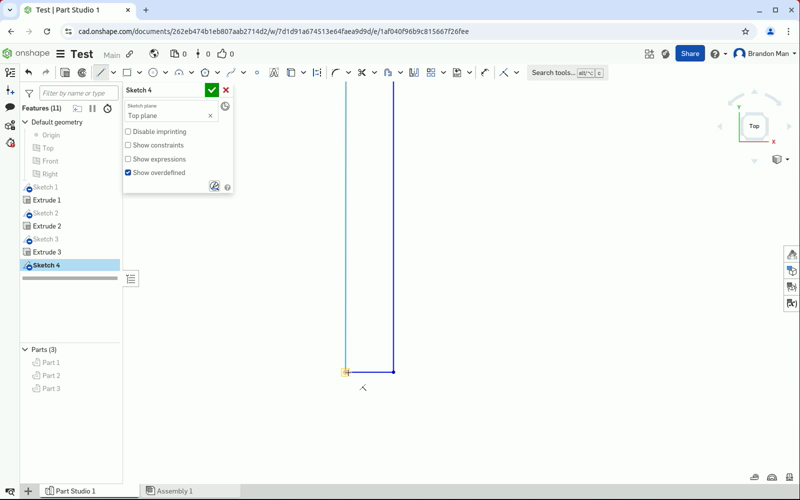
scroll(-6)
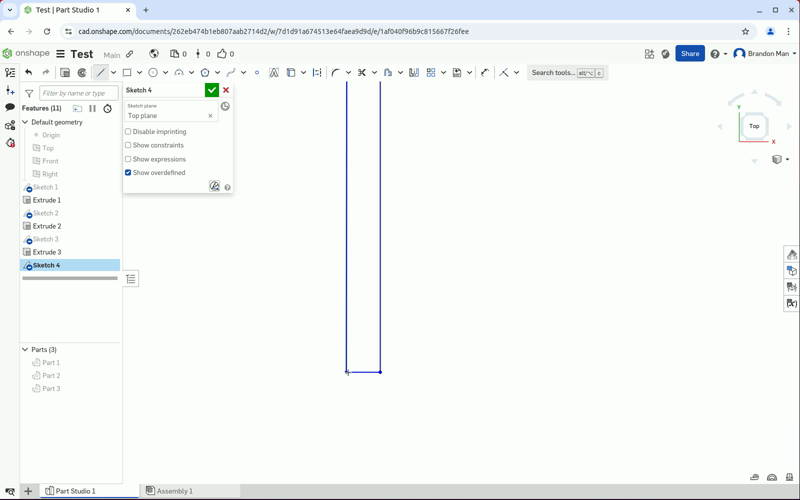
scroll(-6)
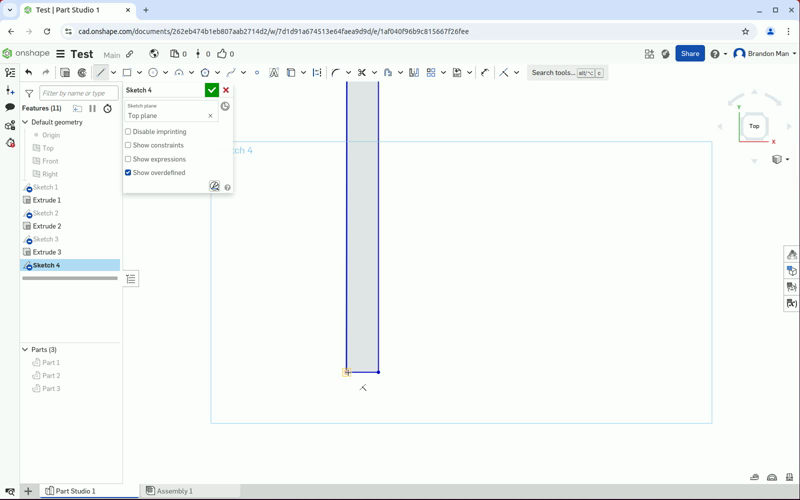
scroll(-6)
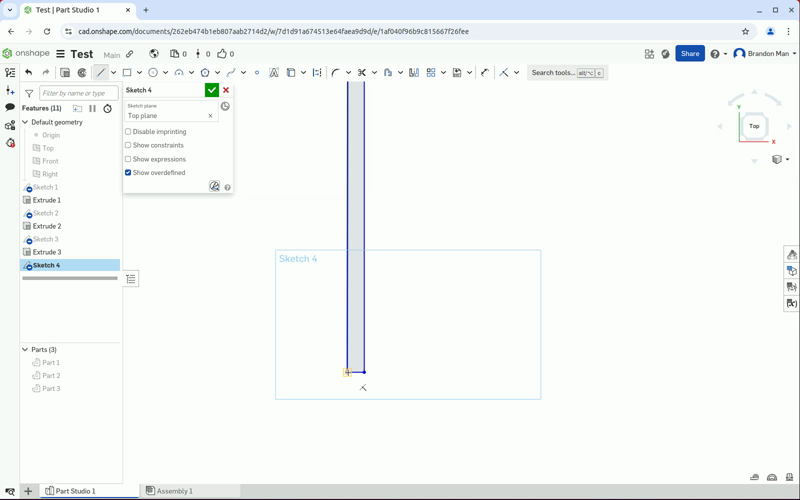
scroll(-6)
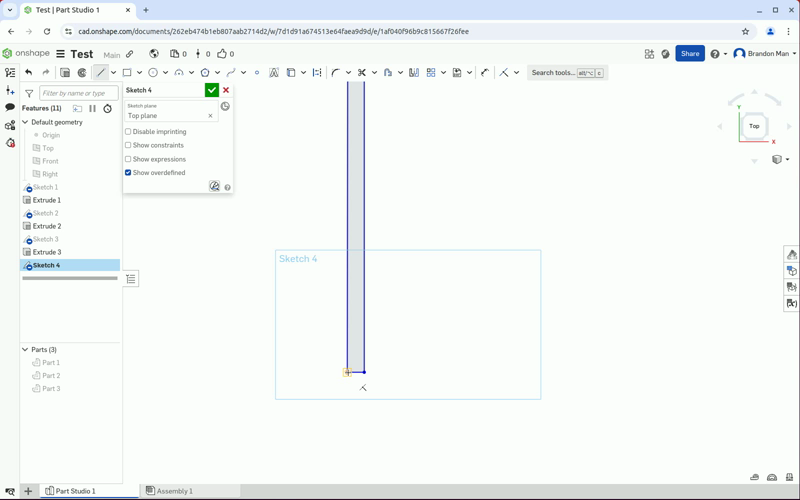
scroll(-6)
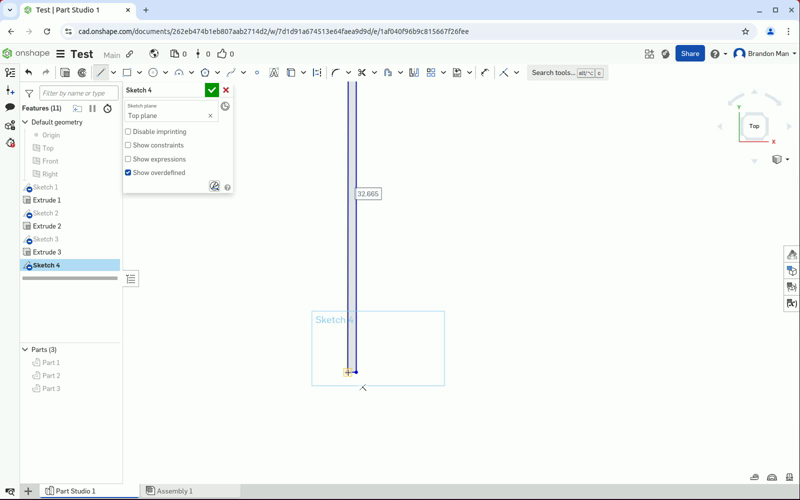
scroll(-6)
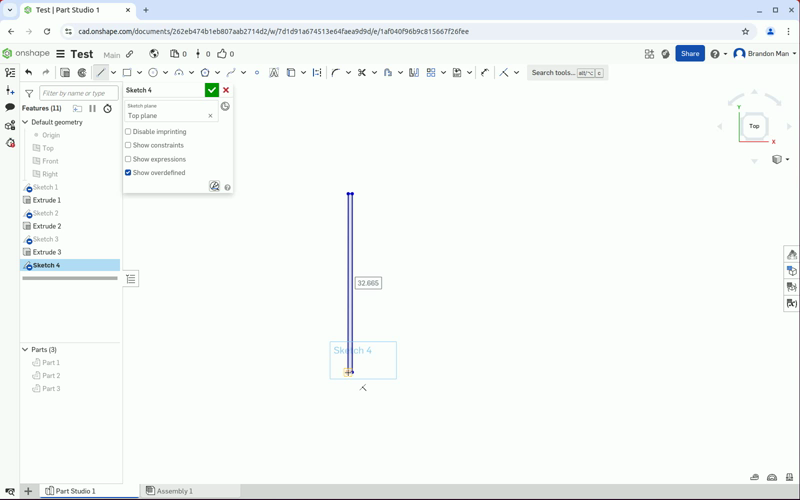
key(esc)
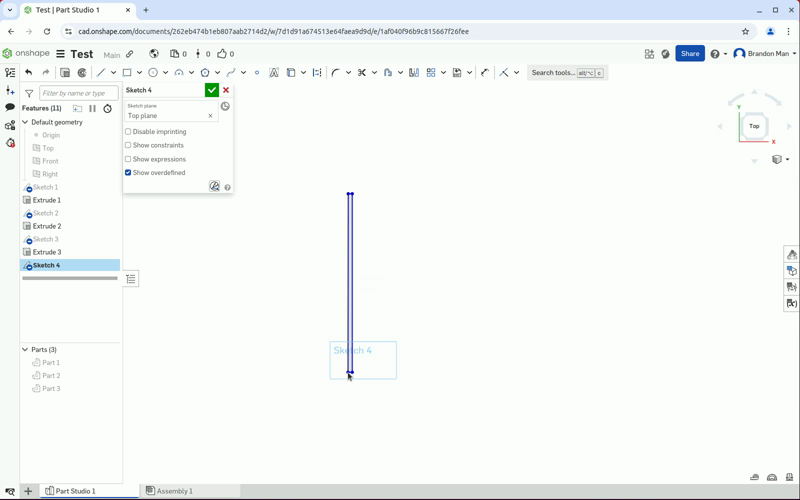
mouse_move(350, 261)
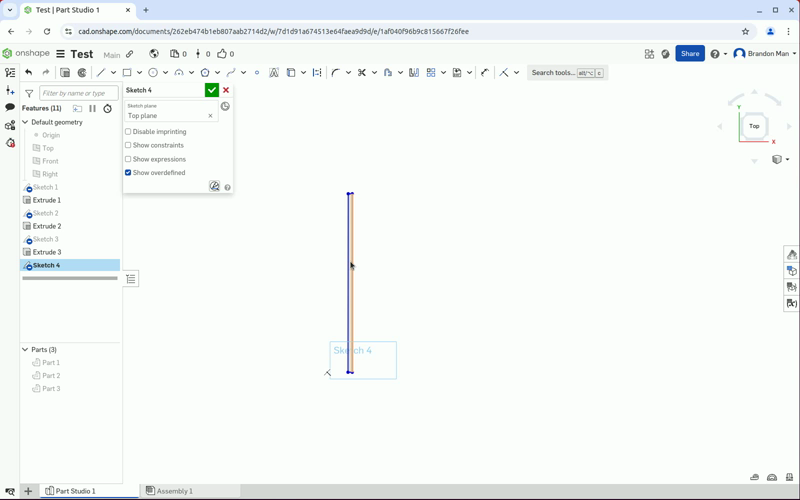
scroll(6)
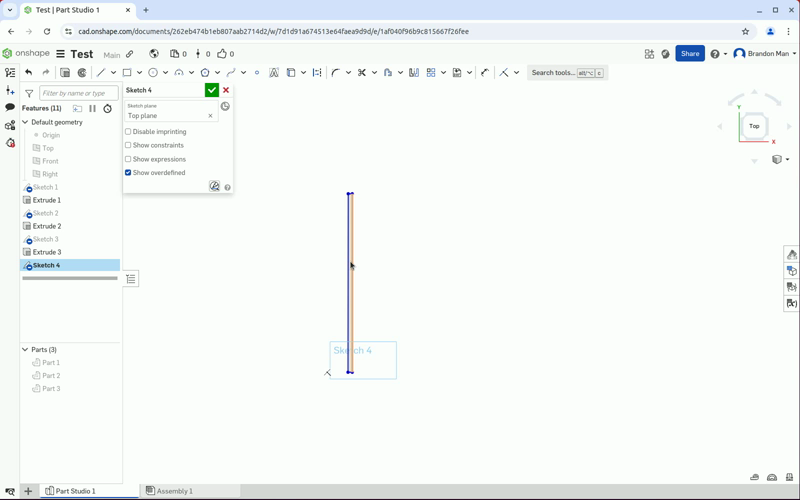
scroll(6)
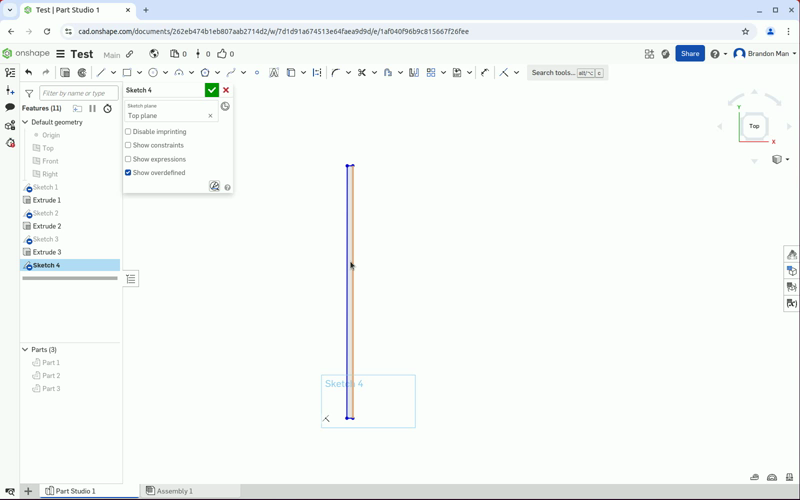
scroll(6)
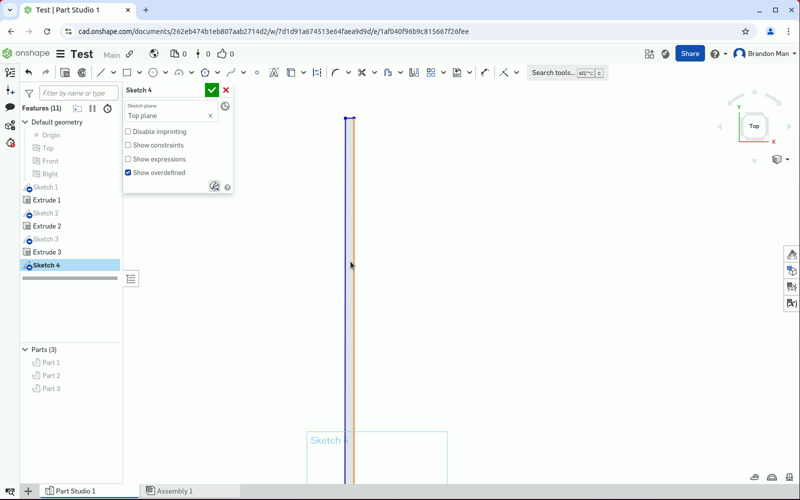
scroll(6)
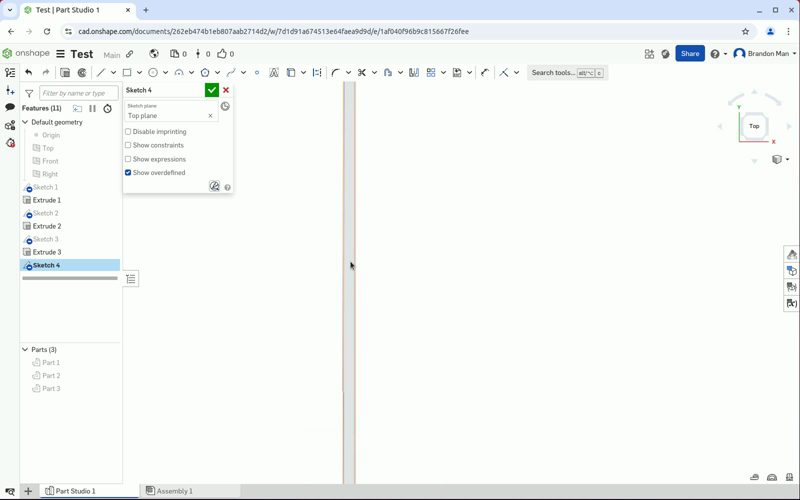
scroll(6)
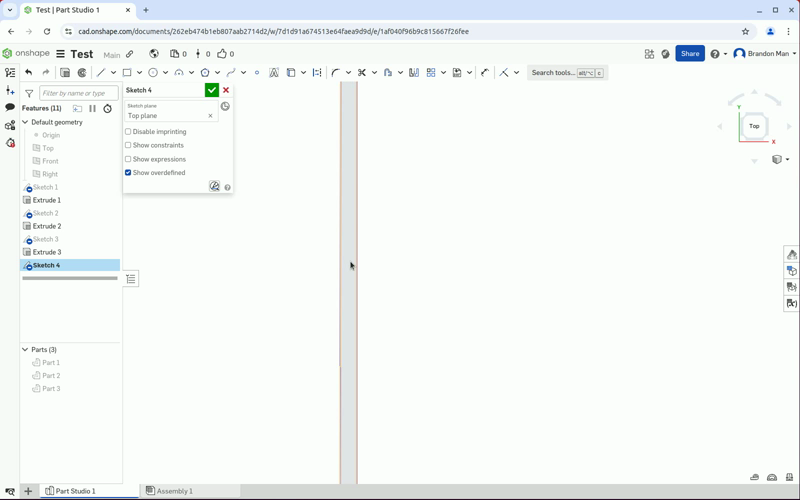
scroll(6)
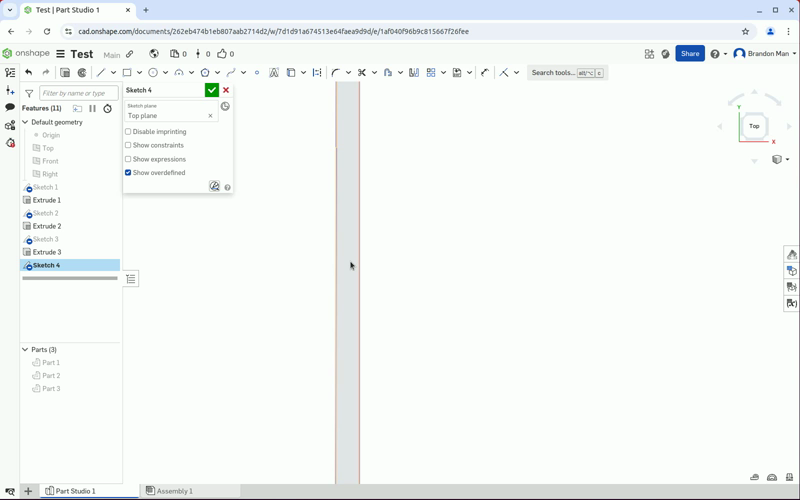
scroll(6)
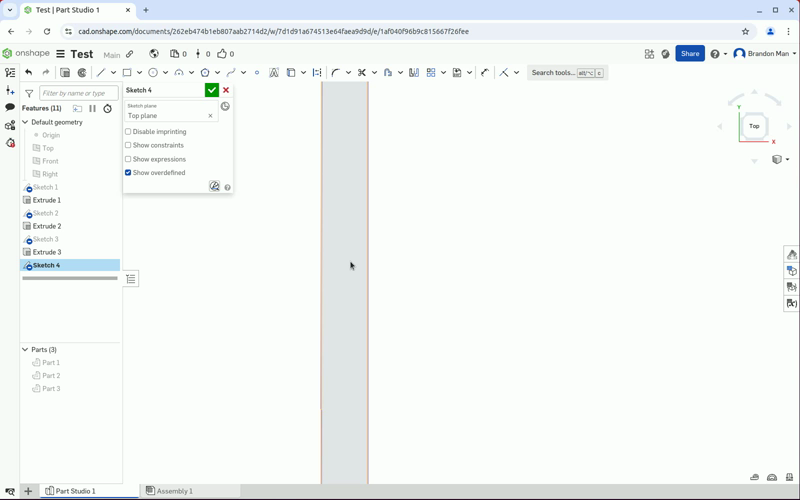
click(350, 261)
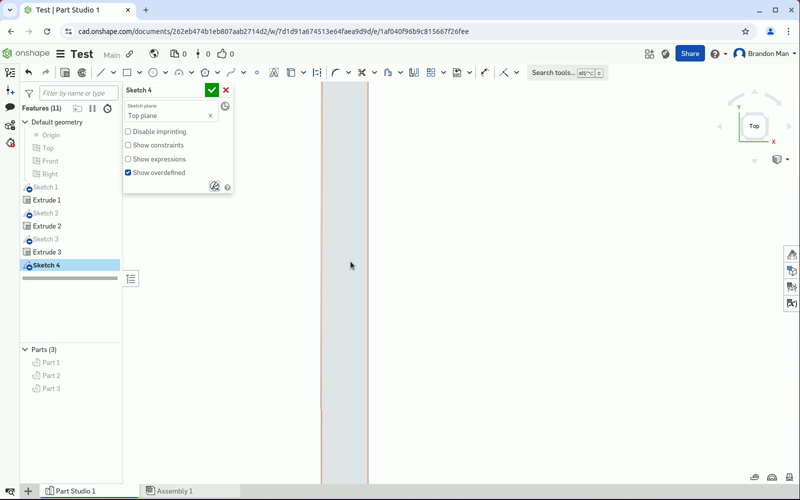
scroll(-6)
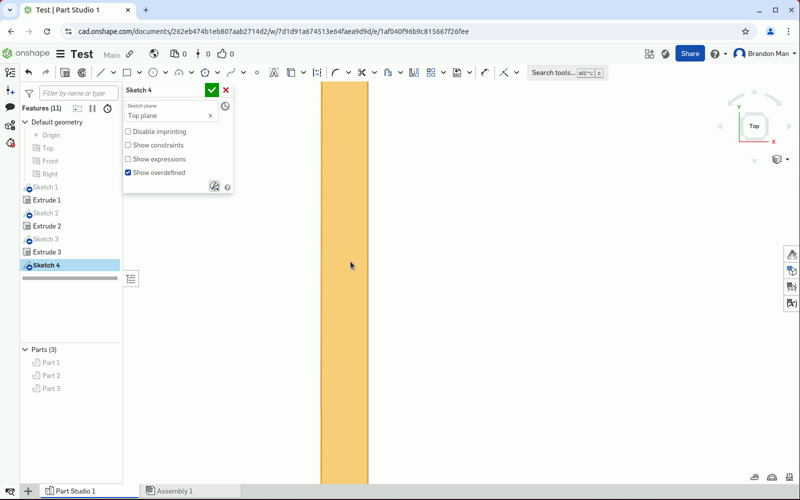
scroll(-6)
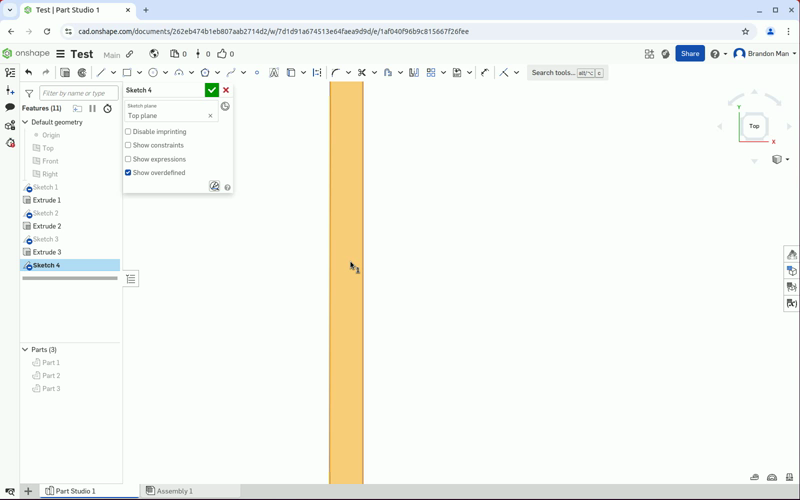
scroll(-6)
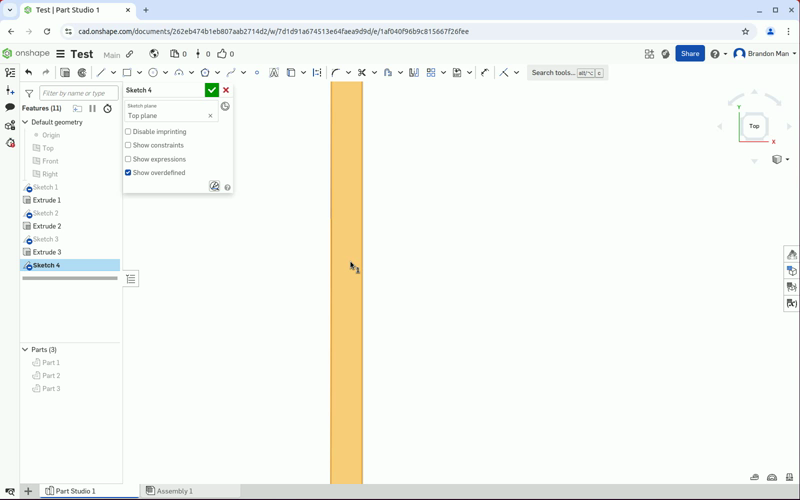
scroll(-6)
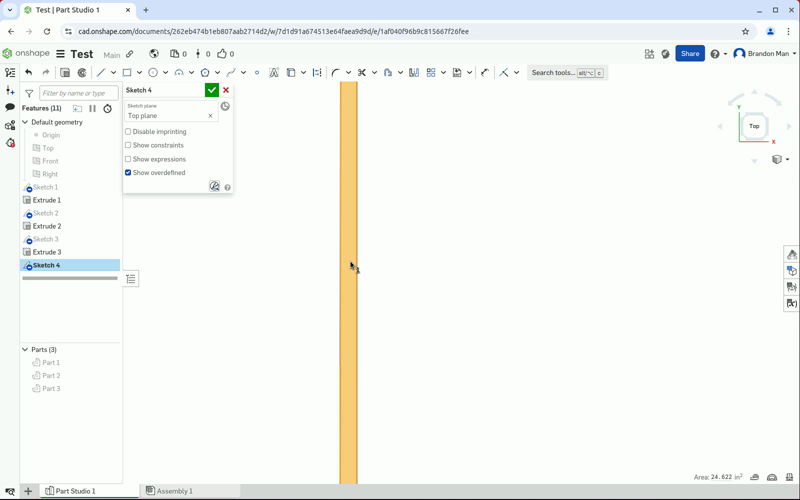
scroll(-6)
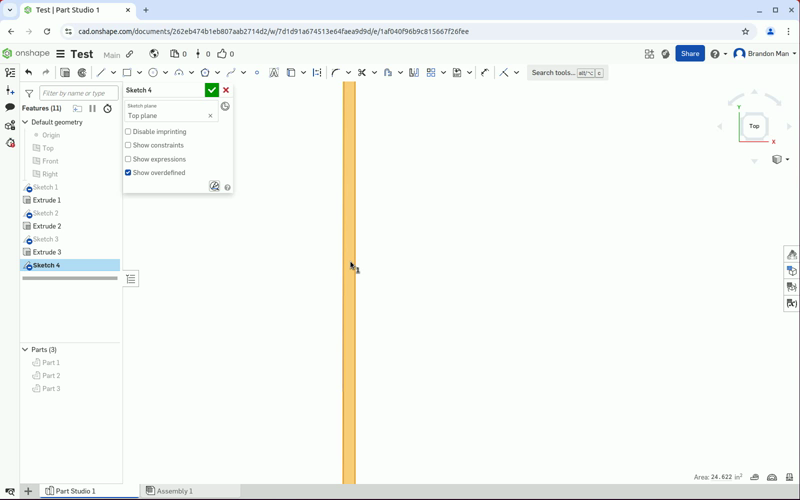
scroll(-6)
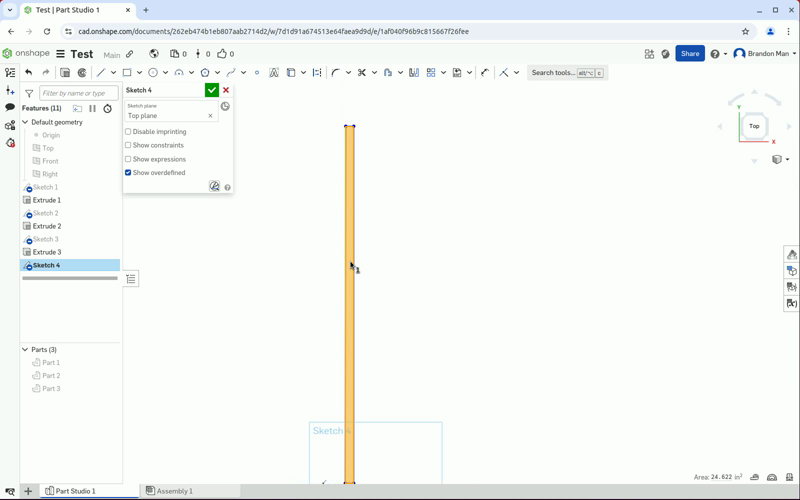
scroll(-6)
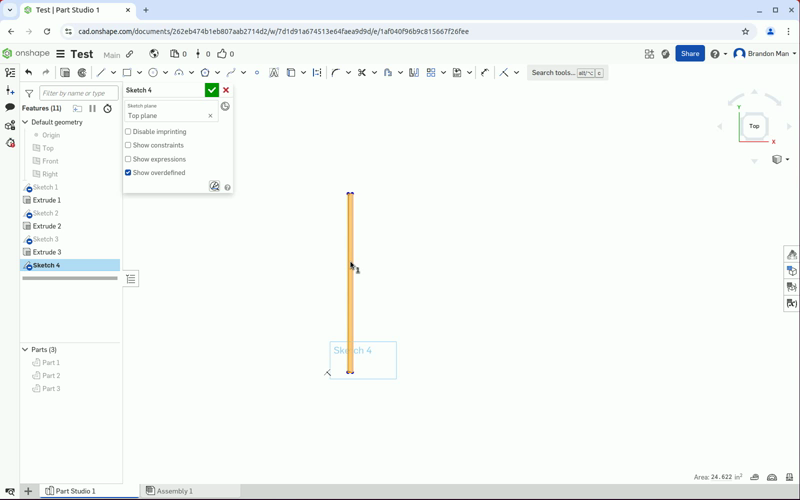
mouse_move(73, 352)
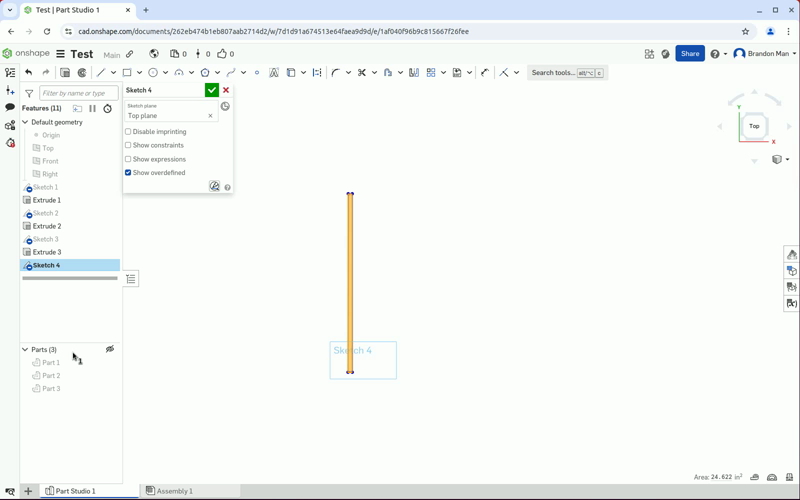
key(shift+y)
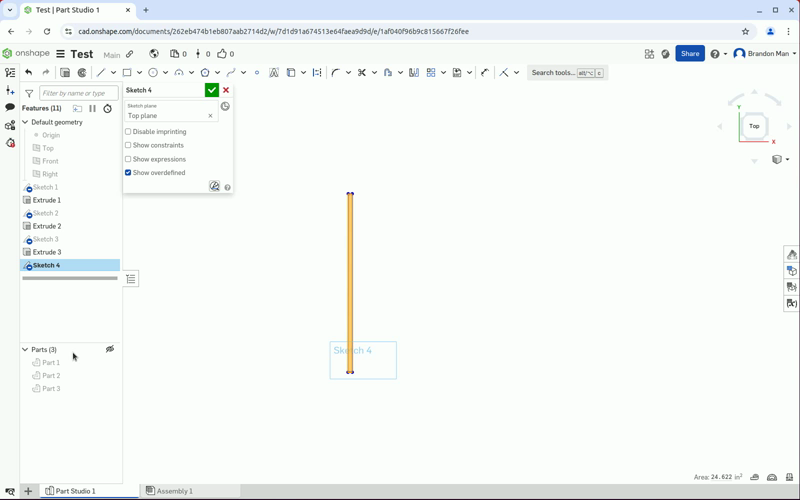
key(shift+e)
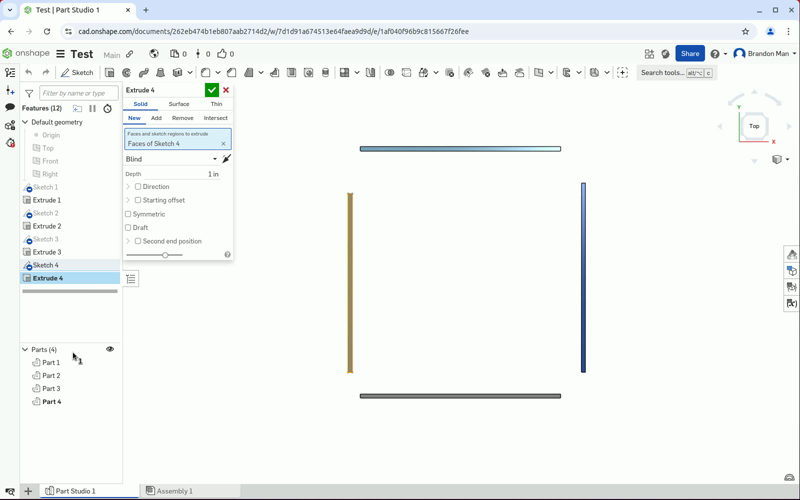
mouse_move(143, 106)
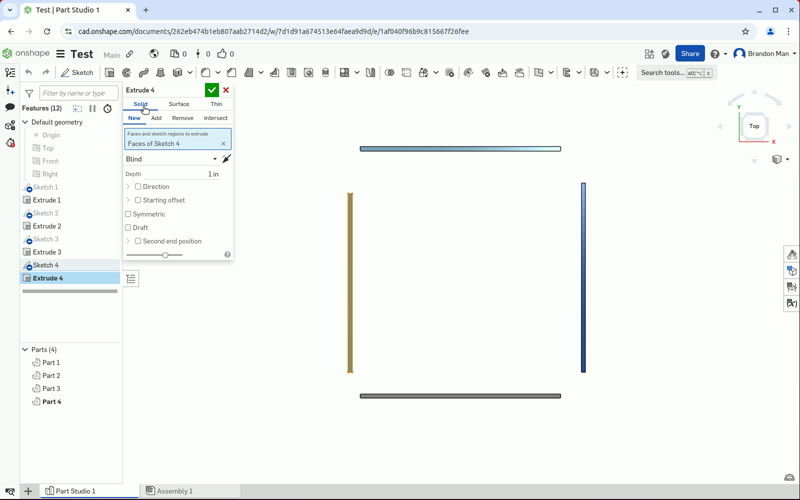
click(143, 106)
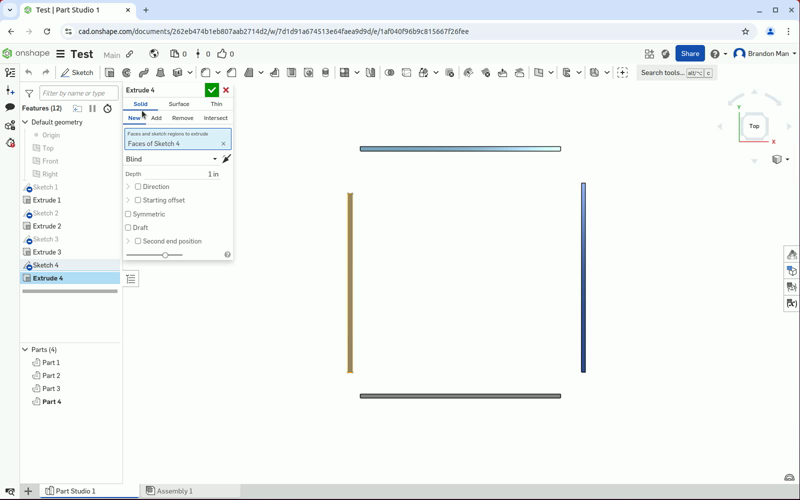
mouse_move(137, 120)
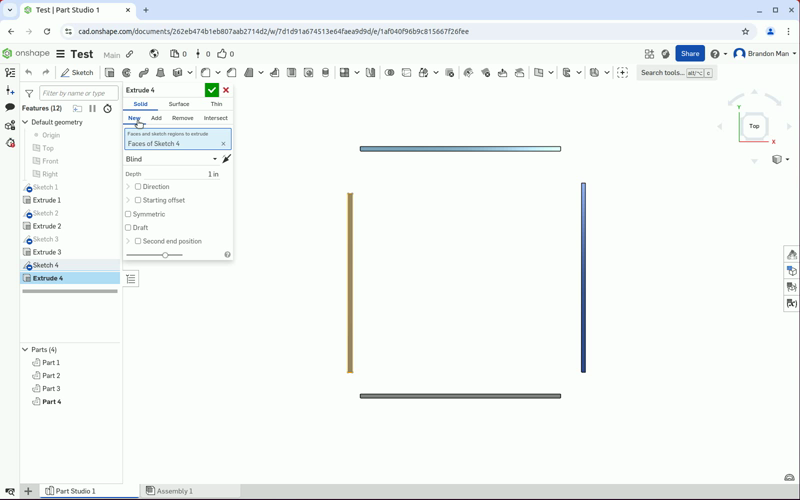
click(137, 120)
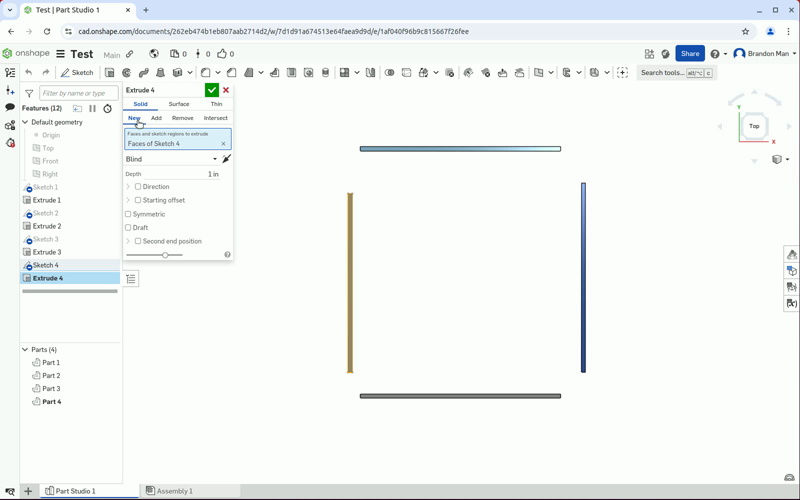
key(tab, 4)
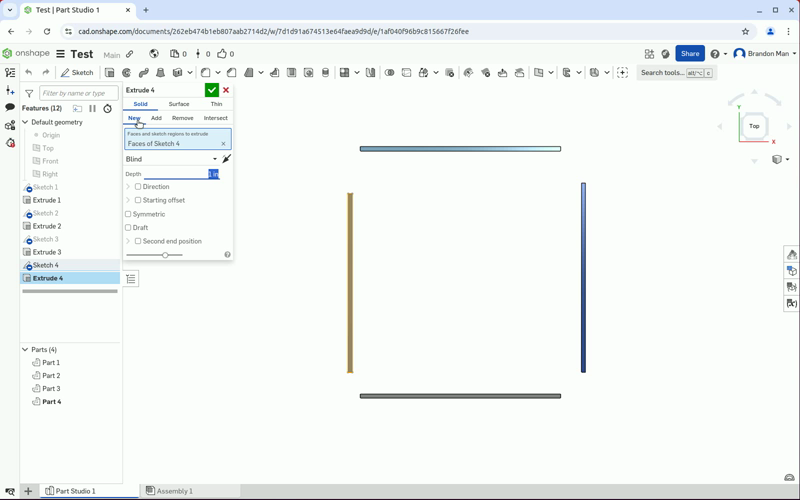
text(0.963)
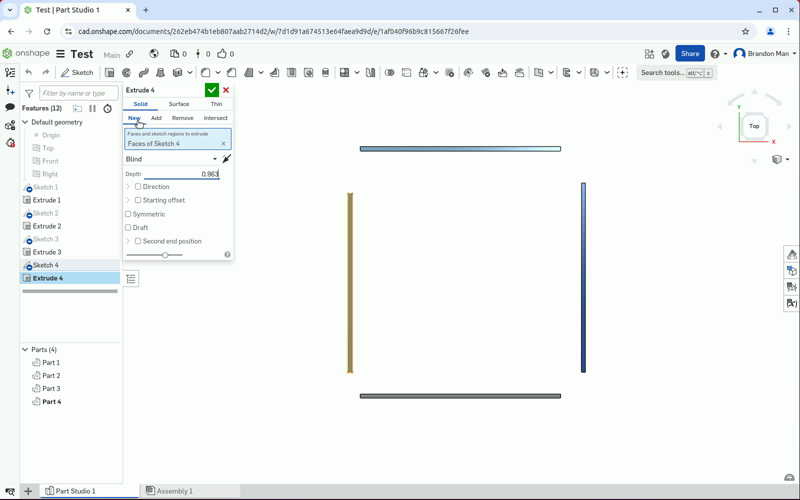
key(enter)
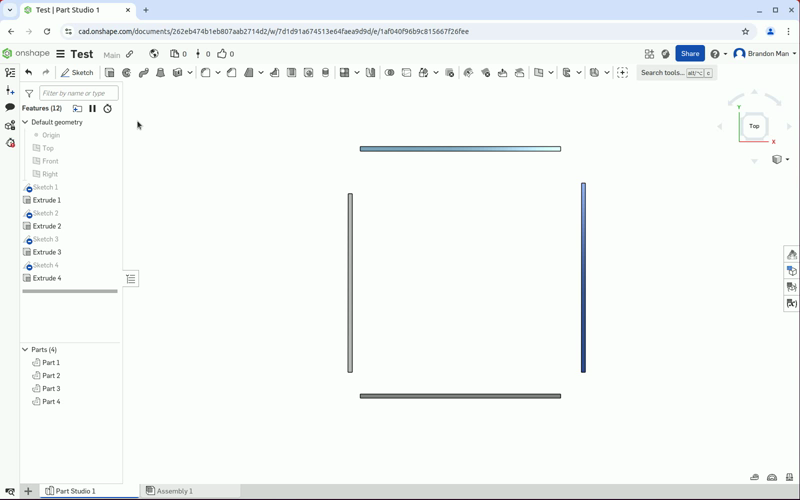
key(shift+h)
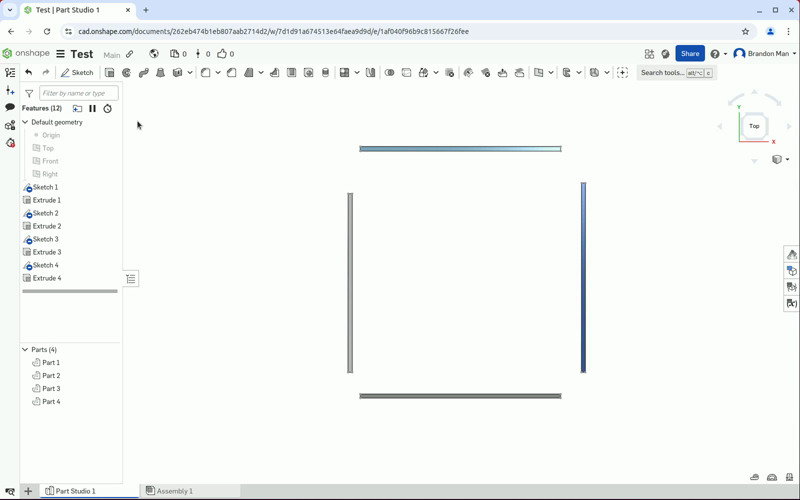
key(shift+h)
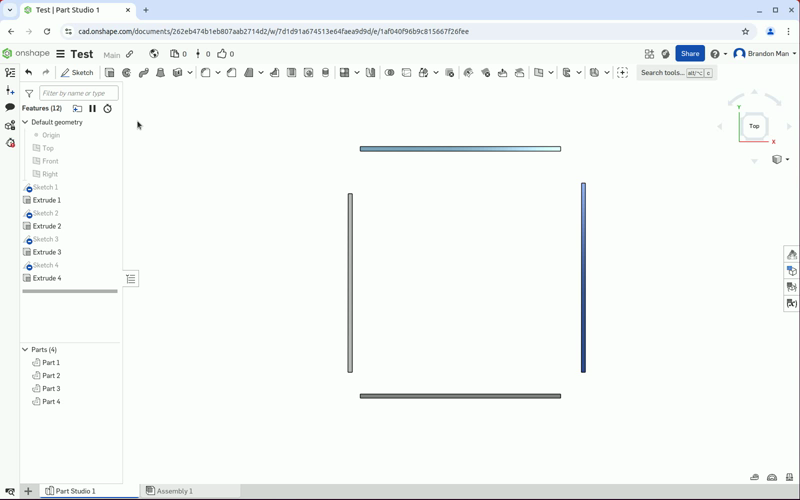
mouse_move(73, 189)
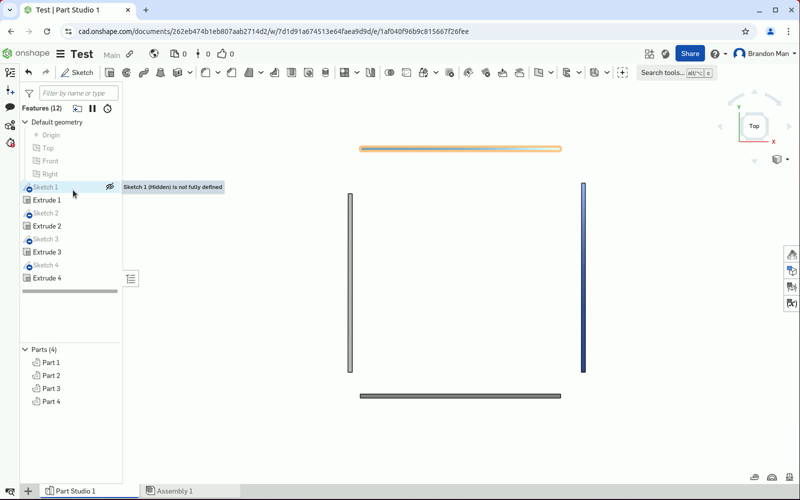
click(73, 189)
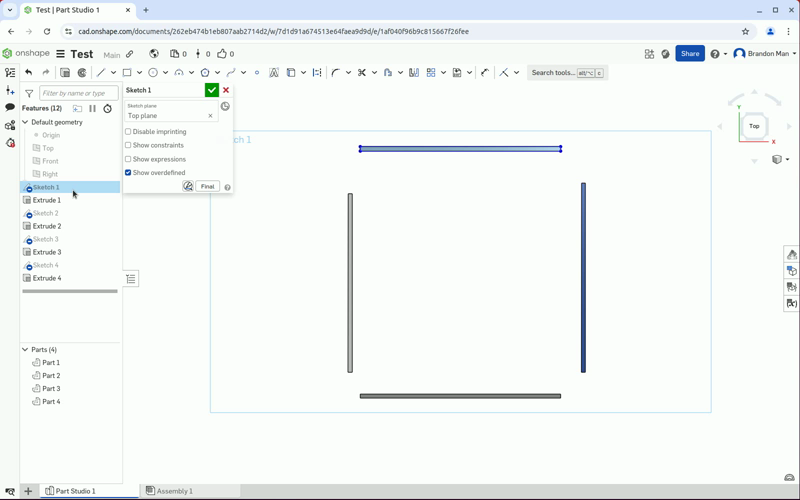
mouse_move(229, 92)
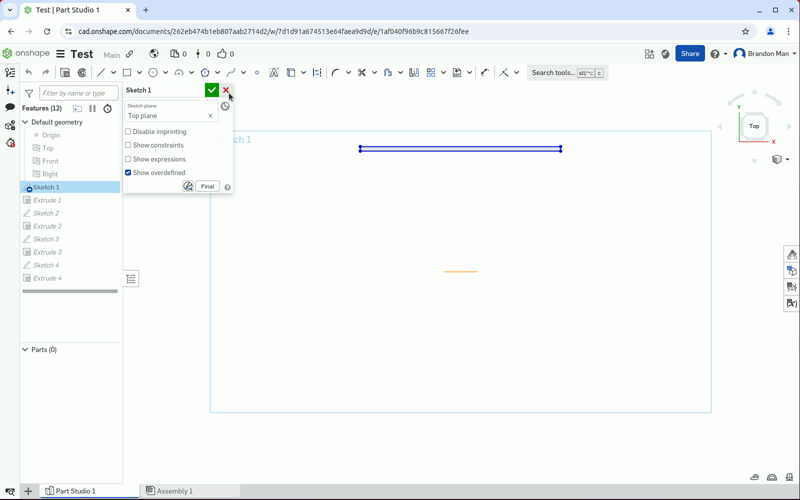
click(229, 92)
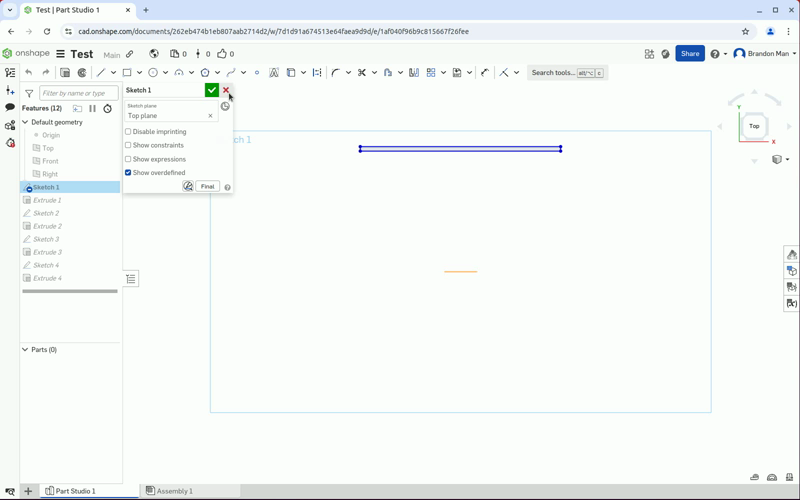
key(shift+s)
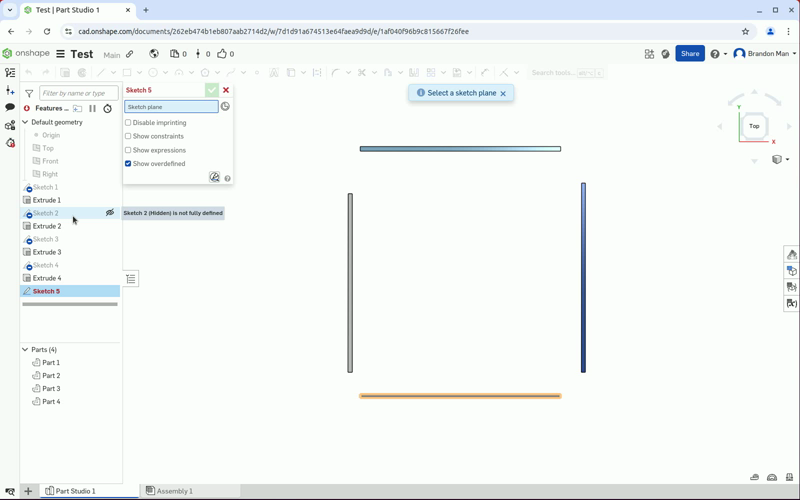
scroll(3)
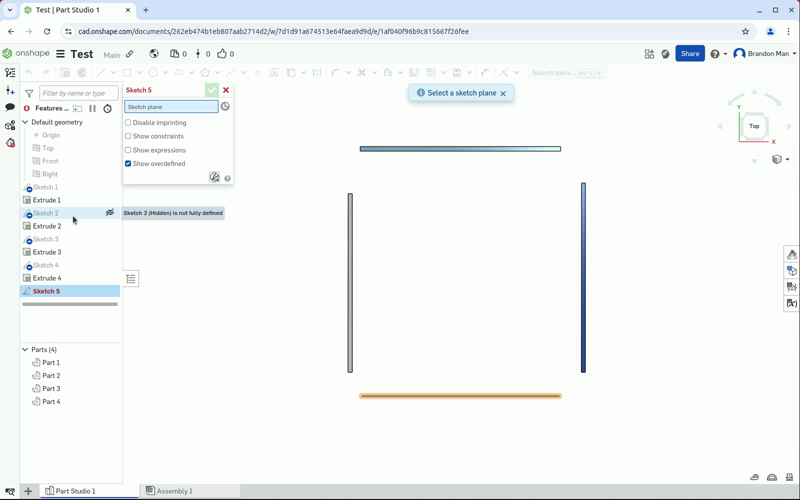
mouse_move(73, 150)
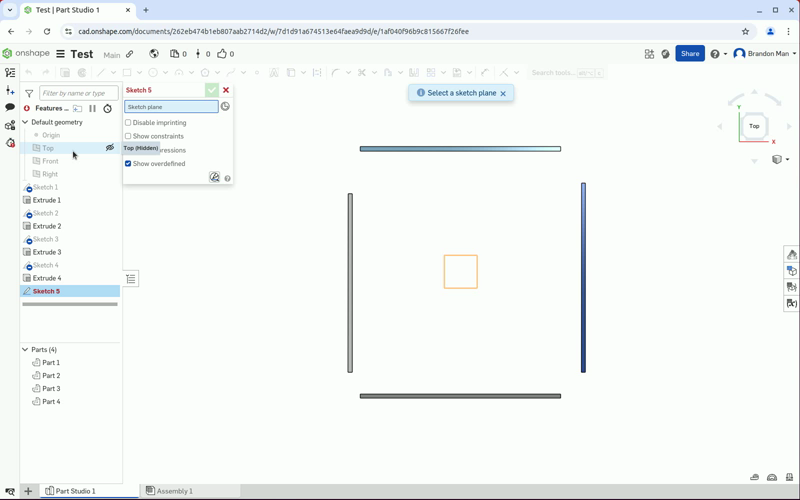
click(73, 150)
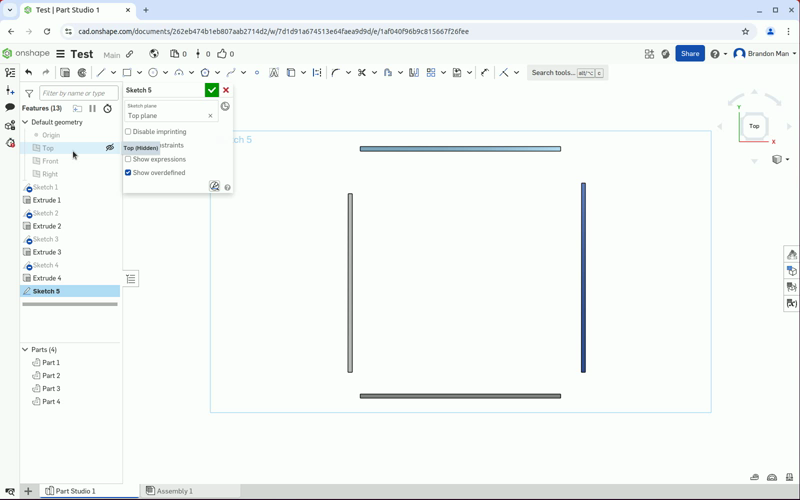
mouse_move(73, 352)
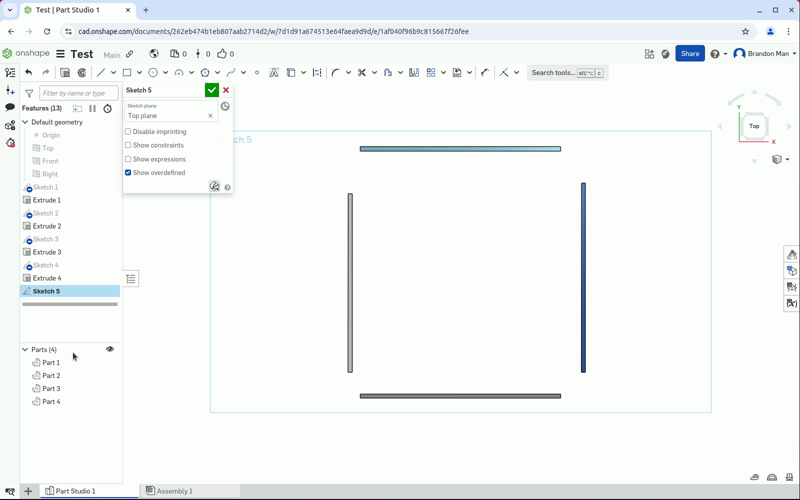
key(y)
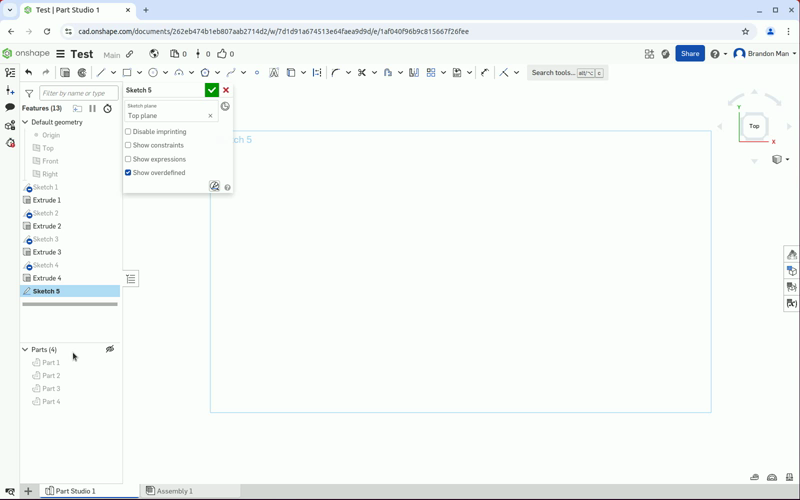
key(l)
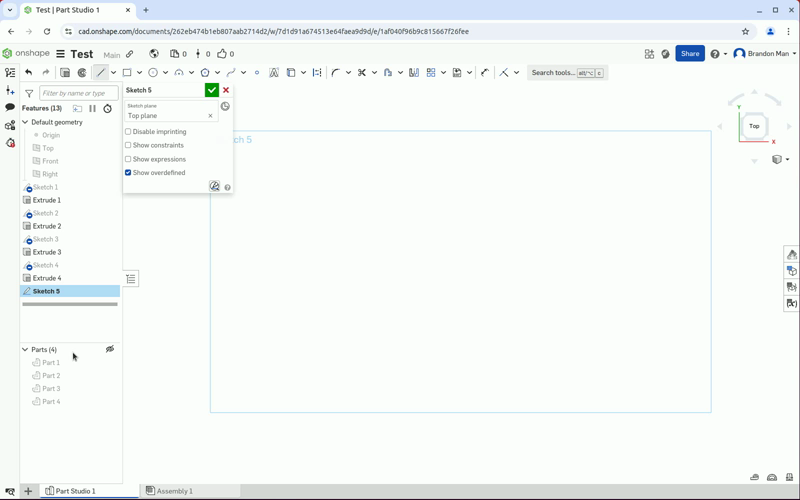
key_down(shift)
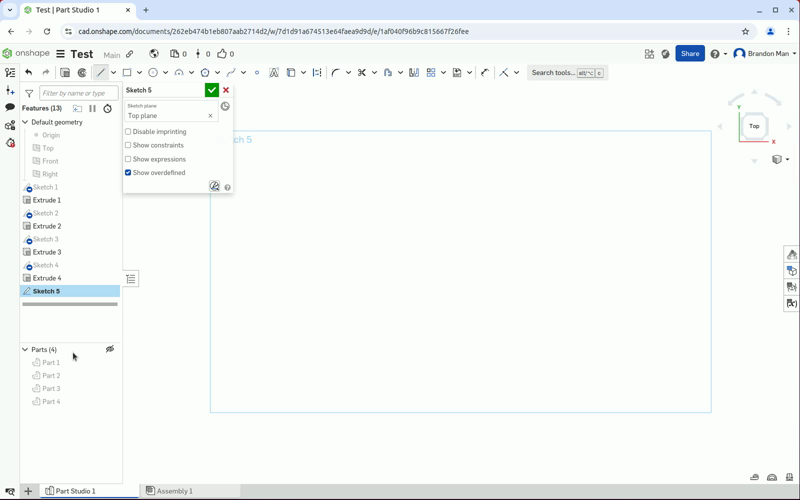
mouse_move(352, 390)
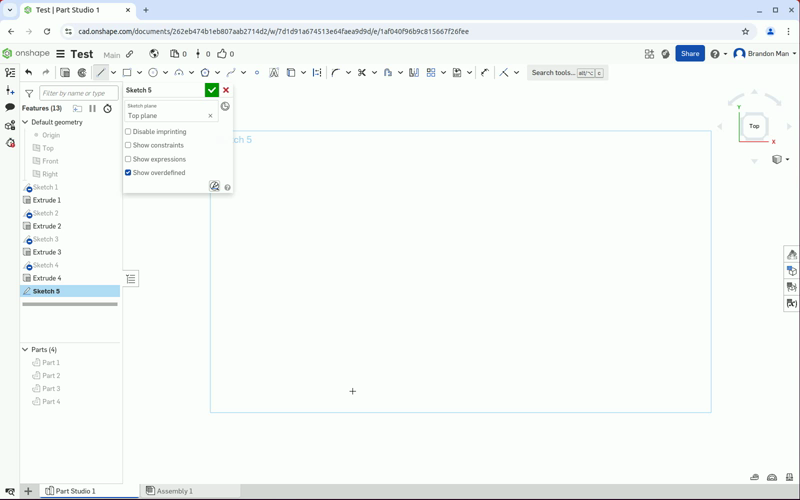
click(352, 390)
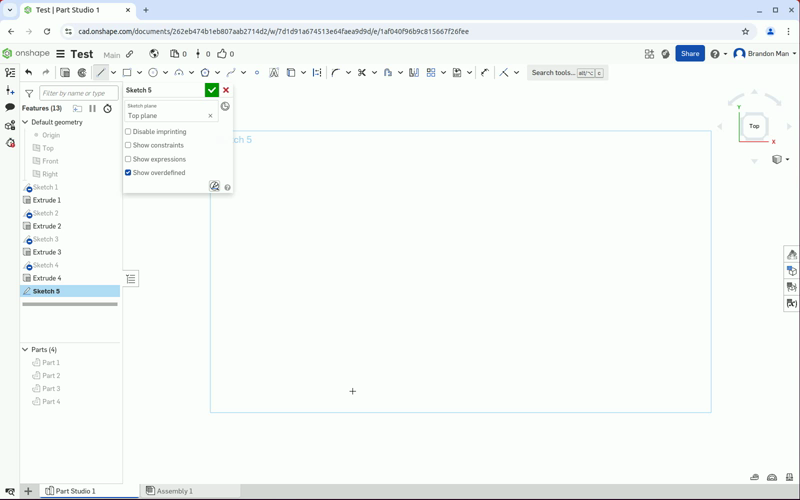
key_up(shift)
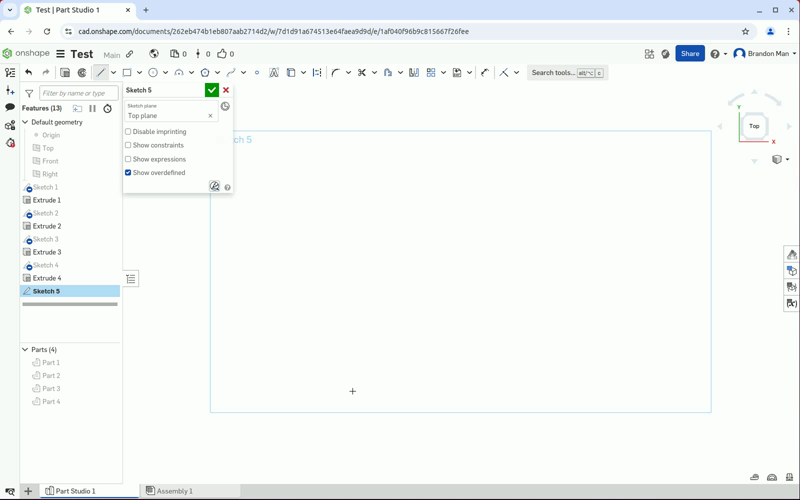
key_down(shift)
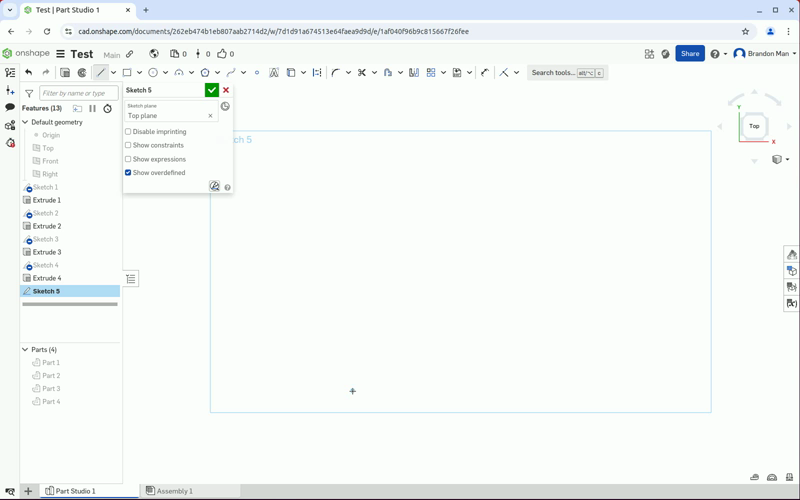
mouse_move(382, 390)
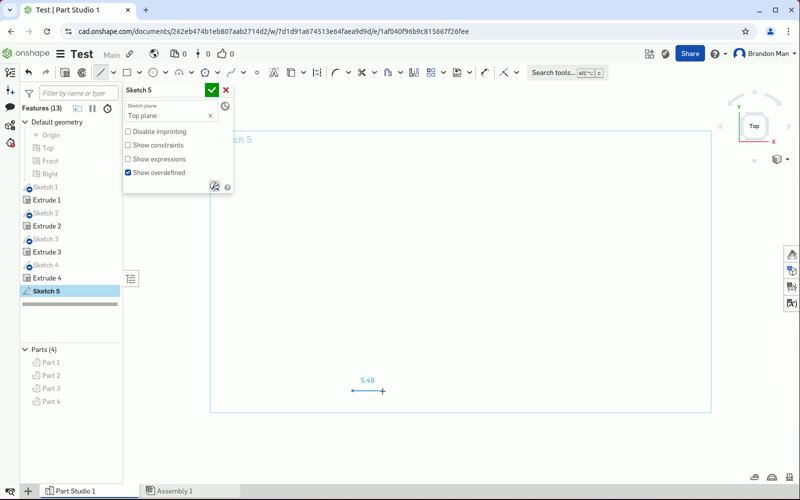
mouse_move(371, 390)
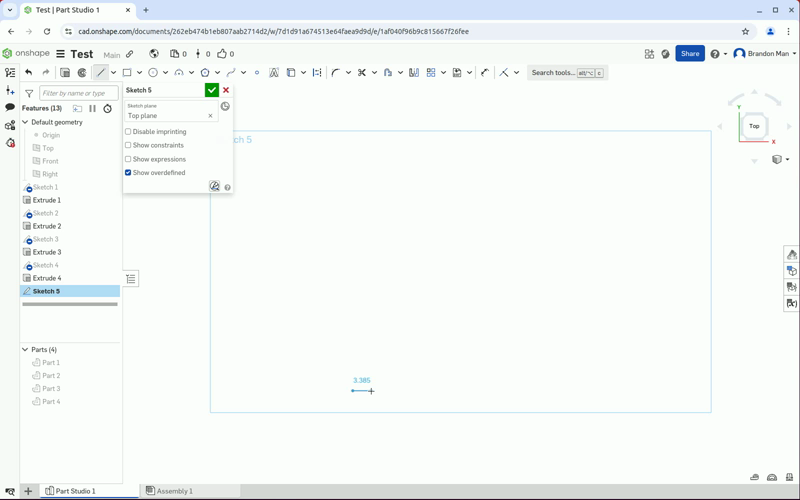
click(371, 390)
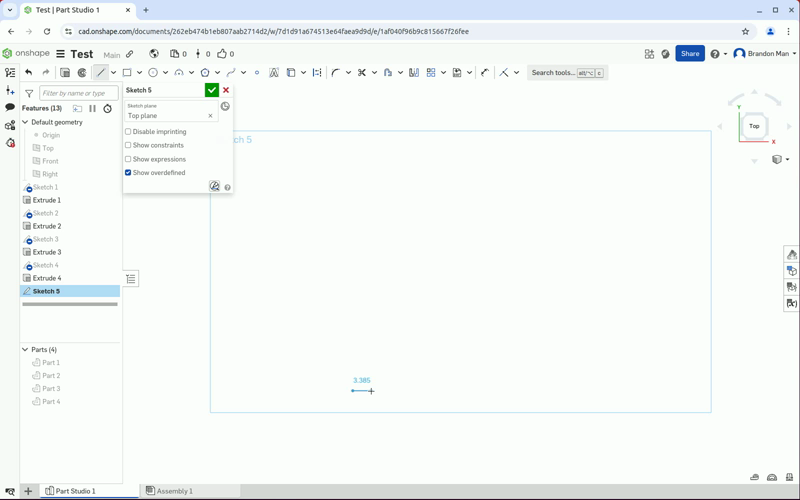
key_up(shift)
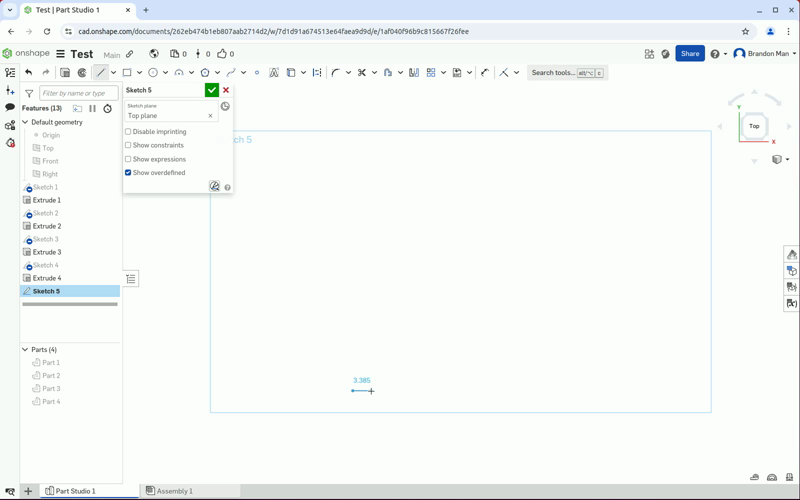
key_down(shift)
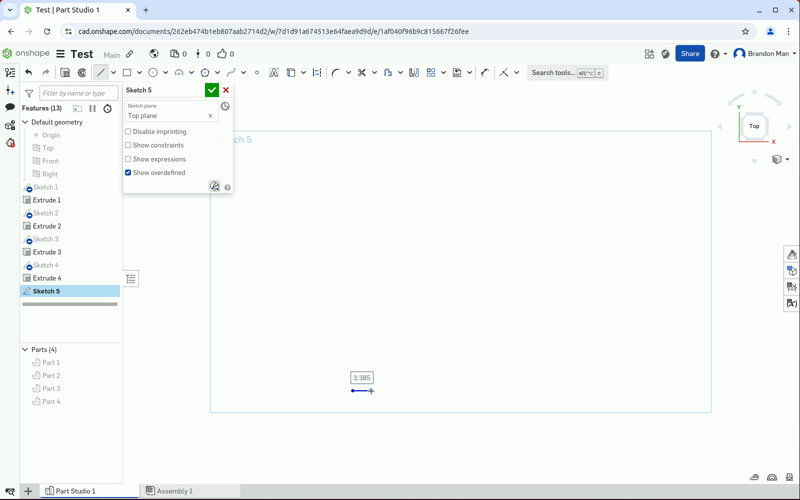
mouse_move(549, 390)
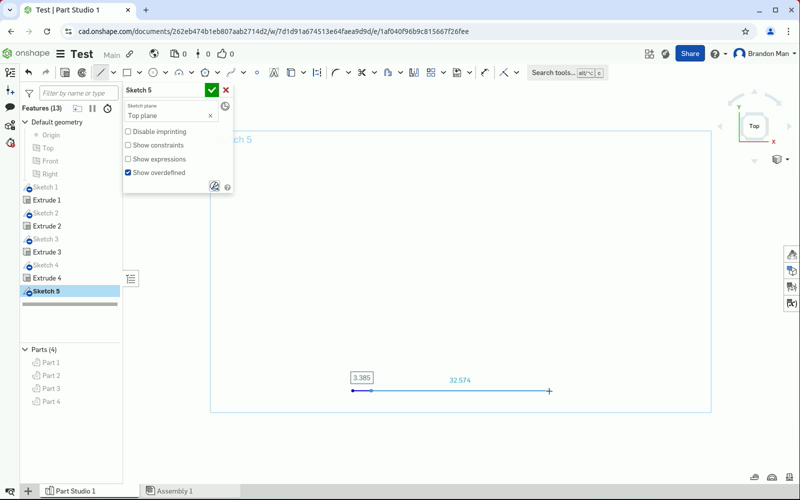
click(549, 390)
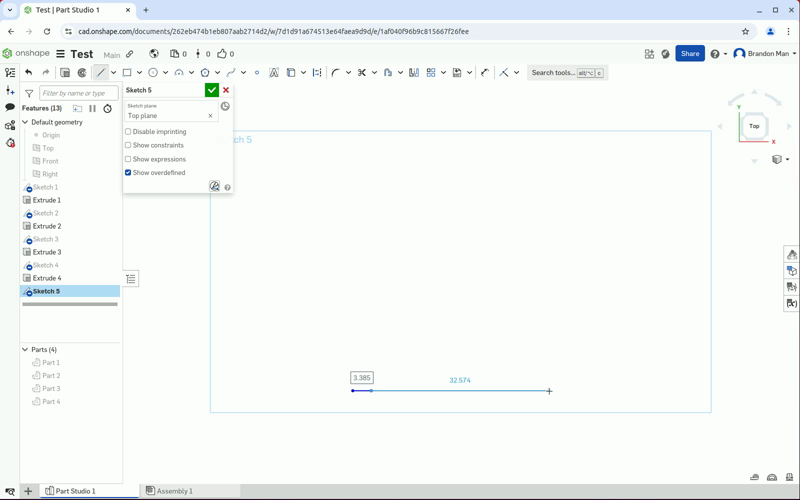
key_up(shift)
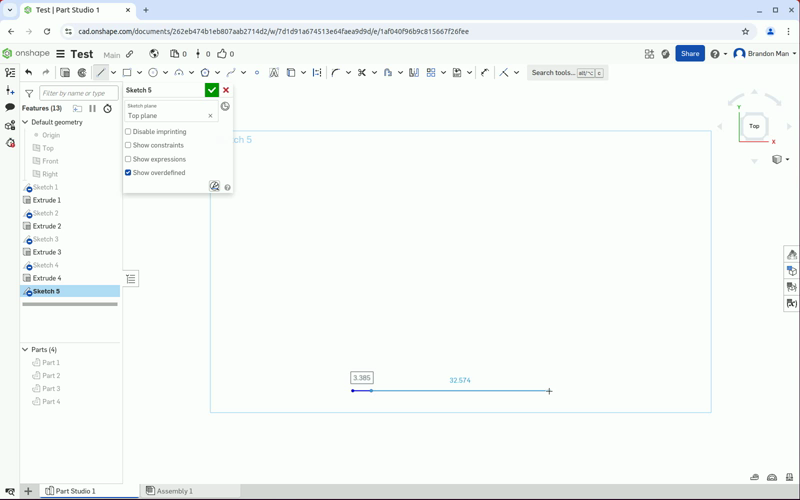
key_down(shift)
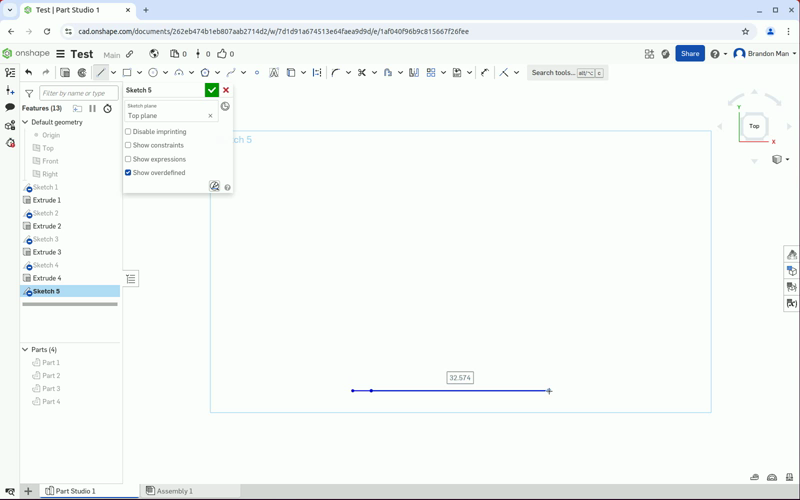
mouse_move(579, 390)
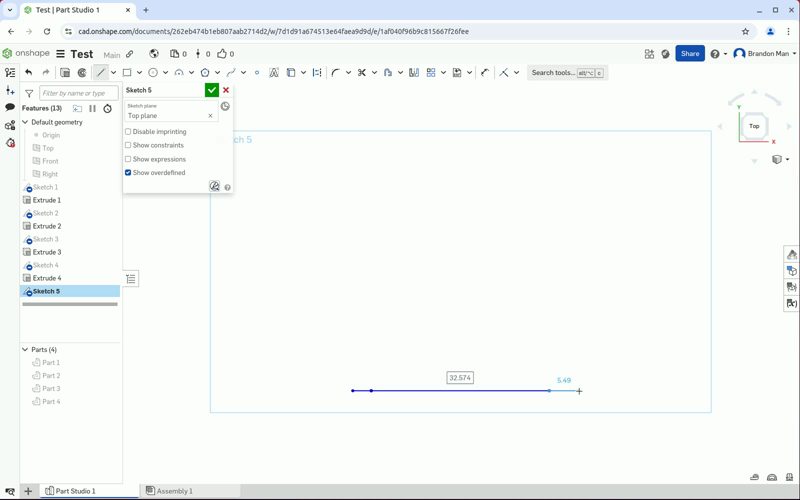
mouse_move(567, 390)
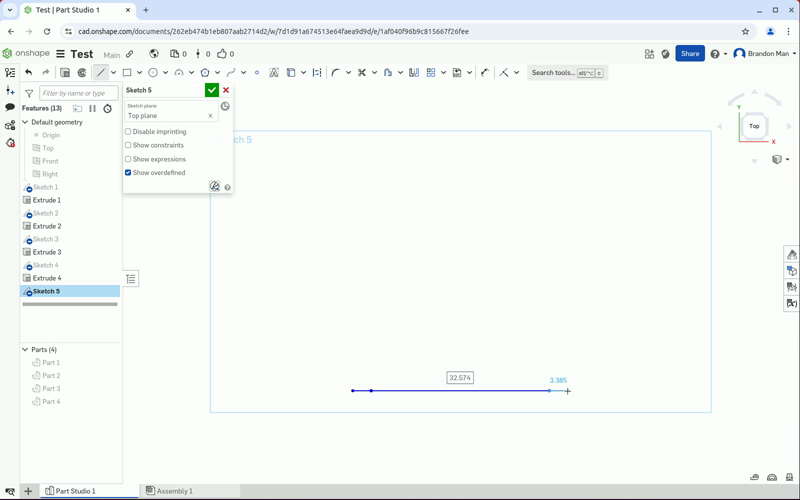
click(567, 390)
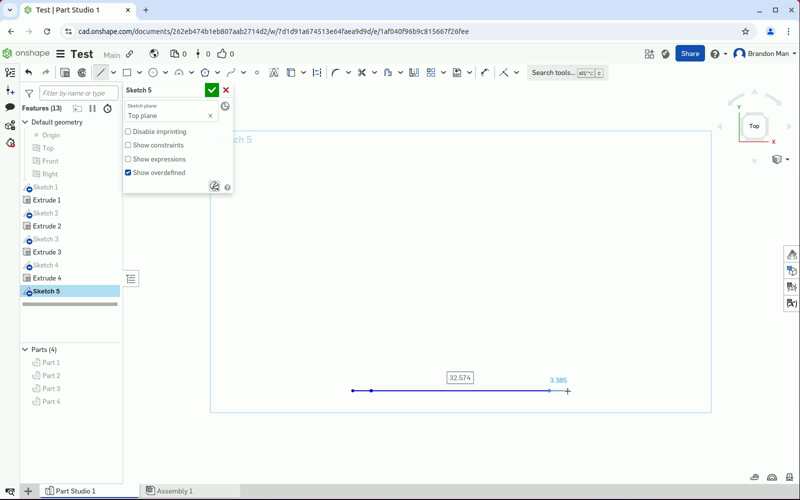
key_up(shift)
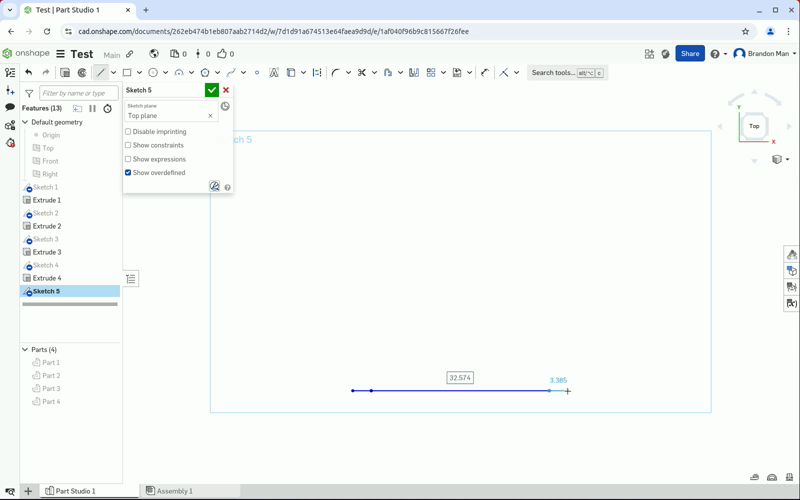
key_down(shift)
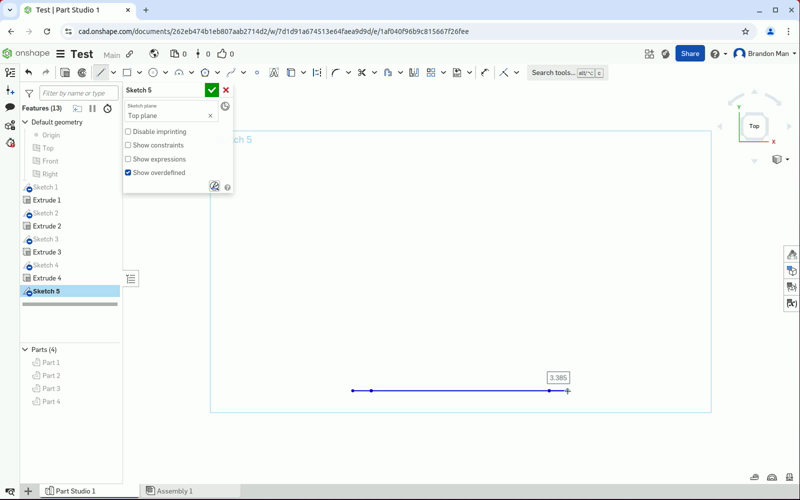
mouse_move(589, 390)
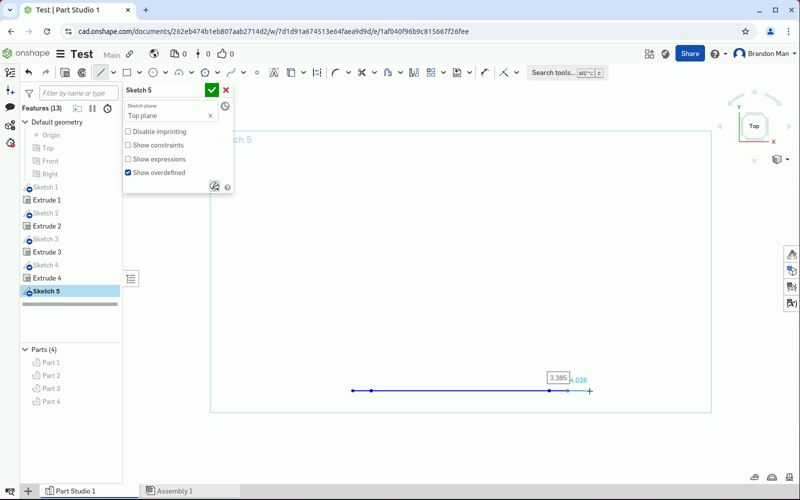
mouse_move(567, 372)
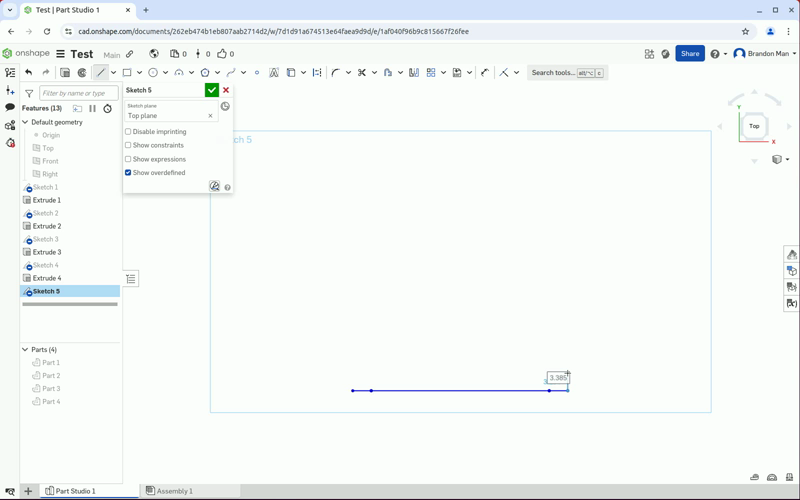
click(567, 372)
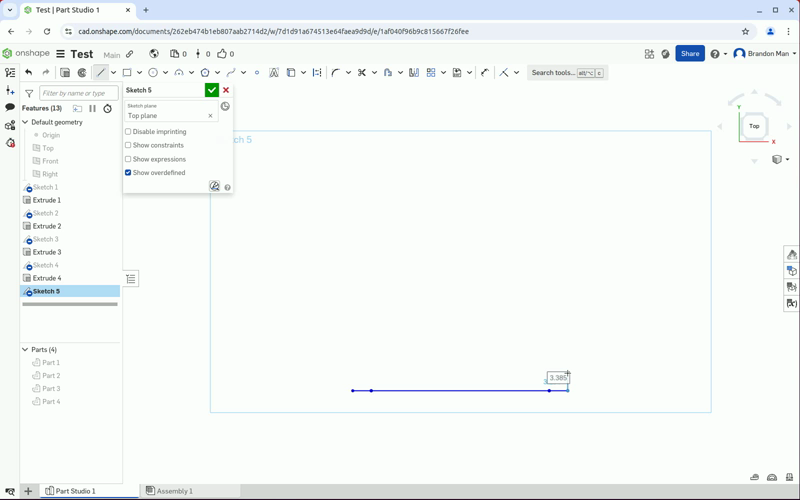
key_up(shift)
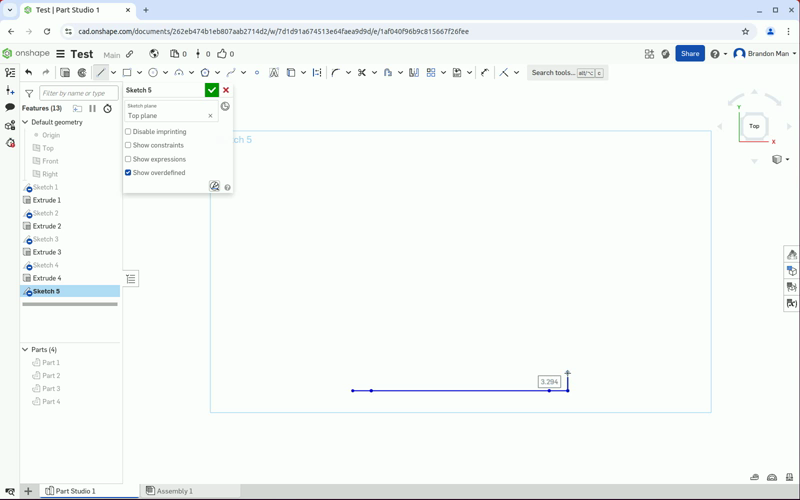
key_down(shift)
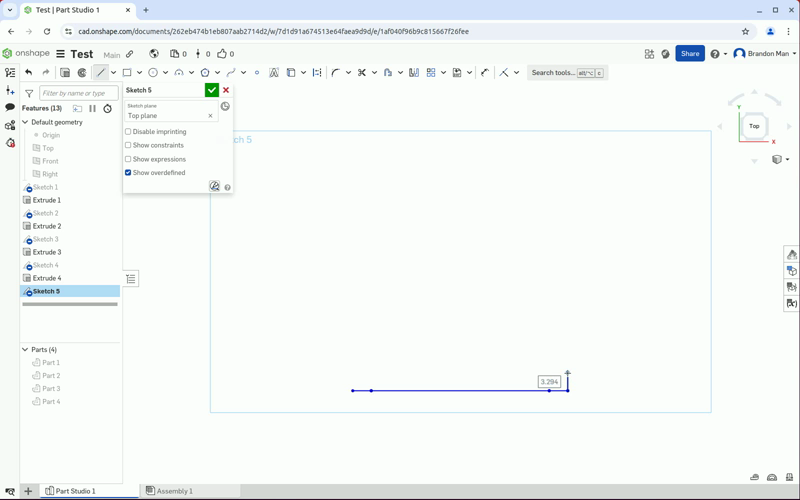
mouse_move(567, 194)
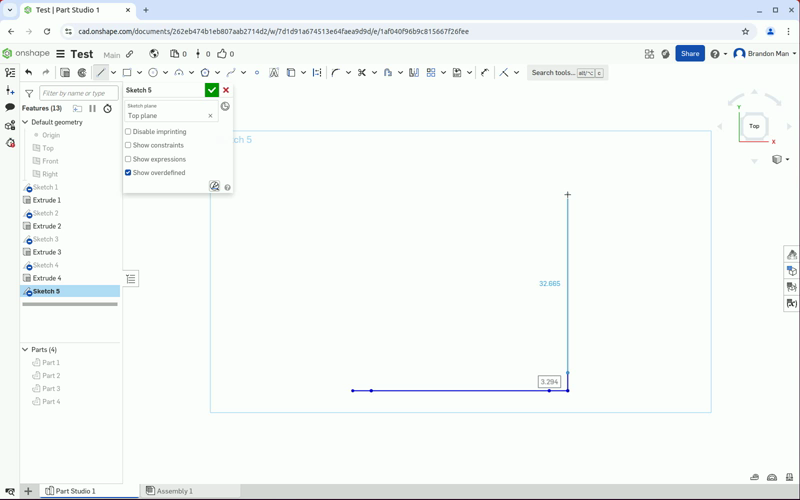
click(567, 194)
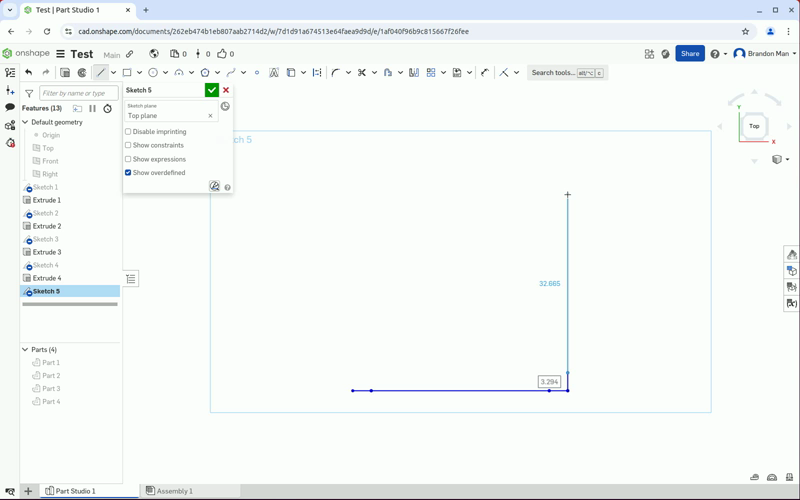
key_up(shift)
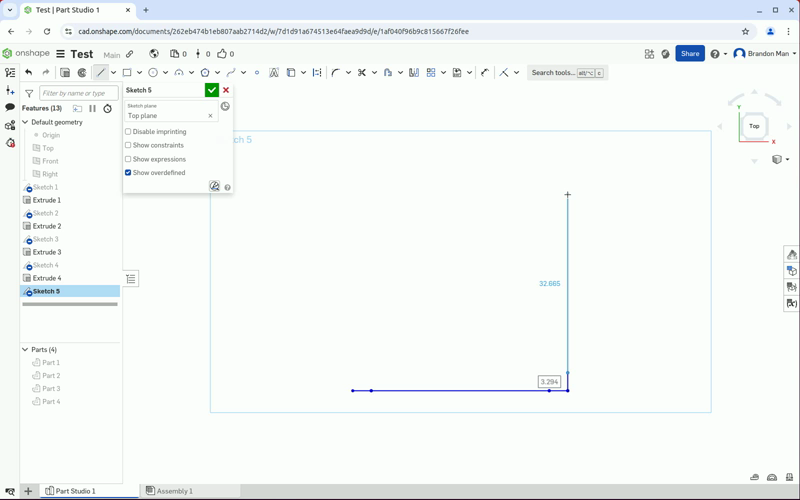
key_down(shift)
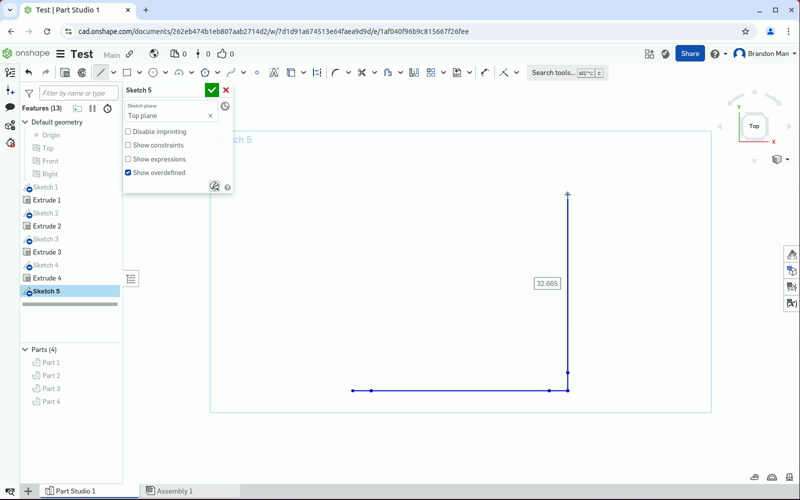
mouse_move(589, 194)
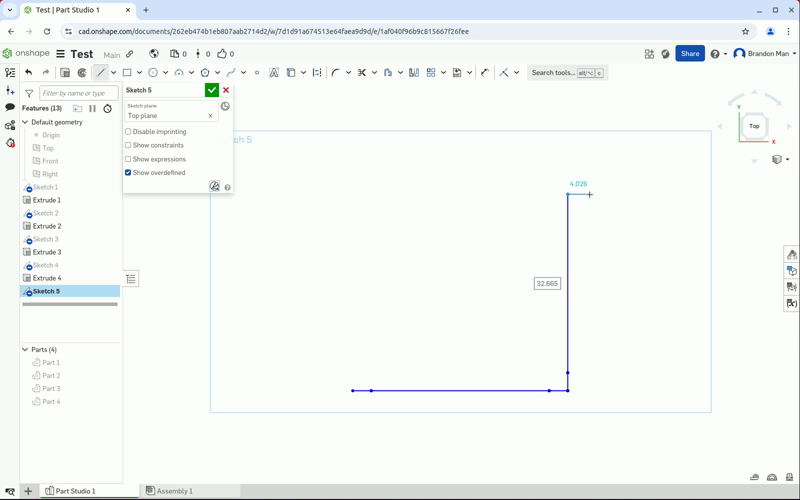
mouse_move(567, 176)
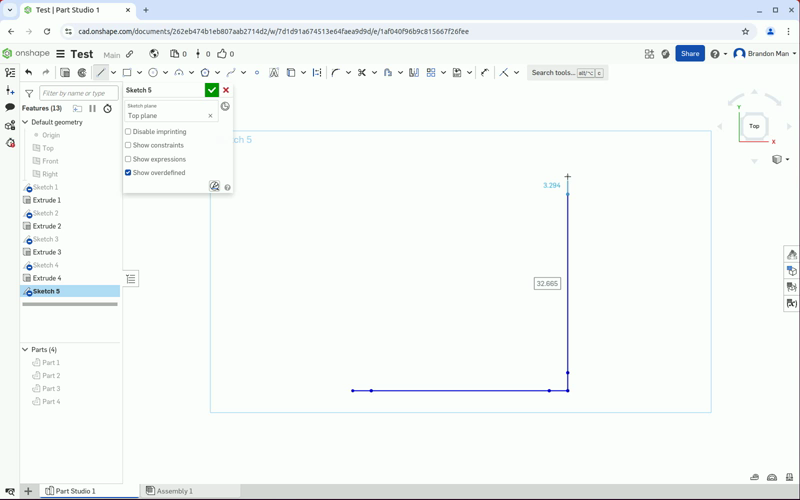
click(567, 176)
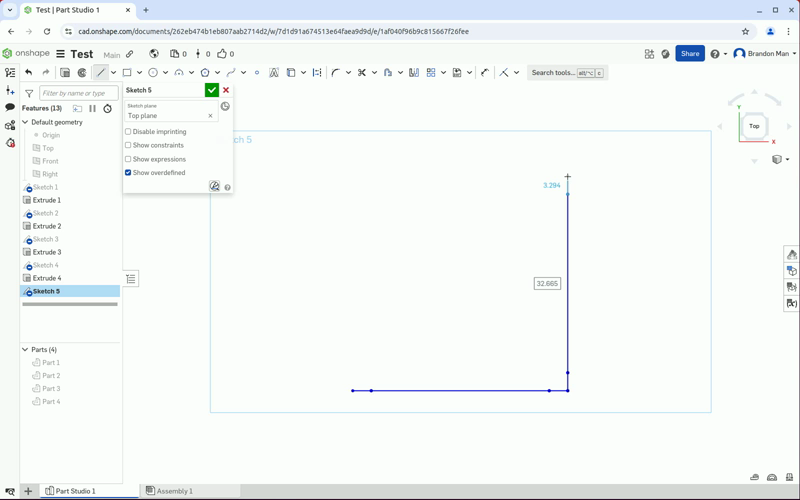
key_up(shift)
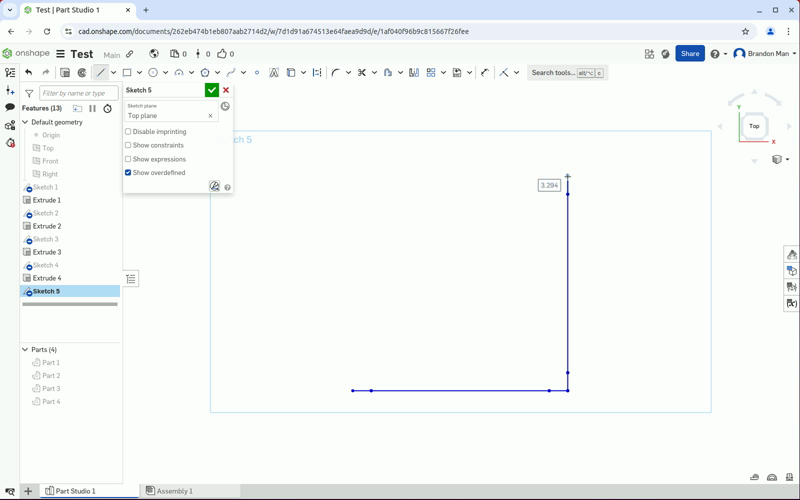
key_down(shift)
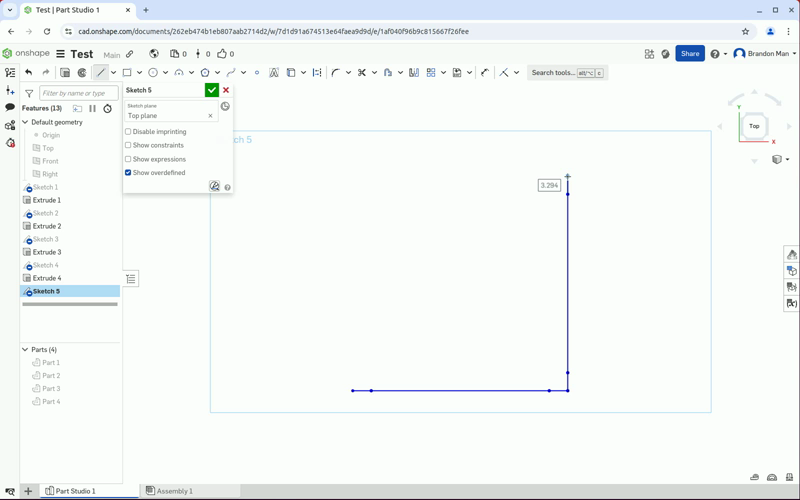
mouse_move(589, 176)
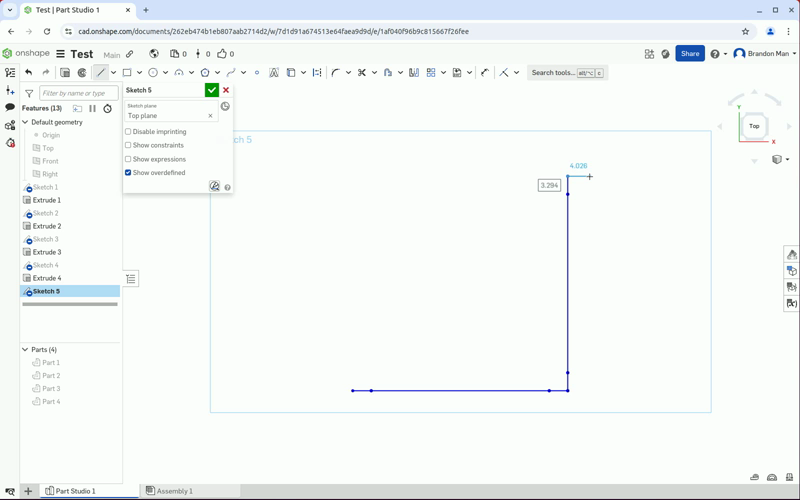
mouse_move(549, 176)
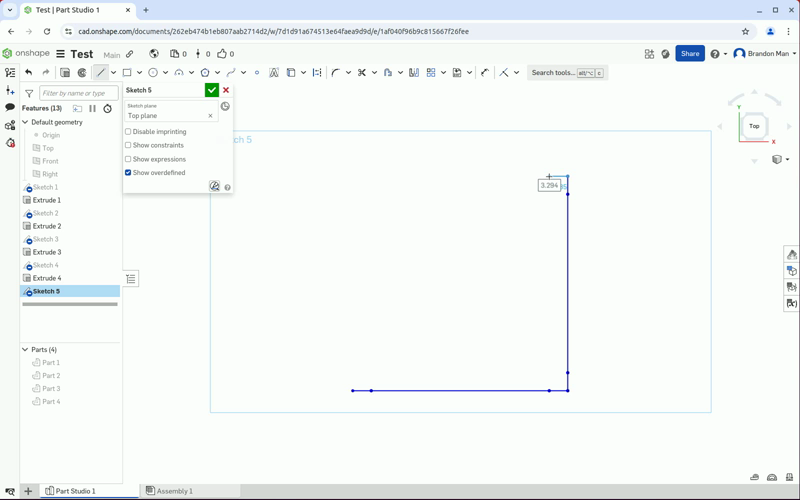
click(549, 176)
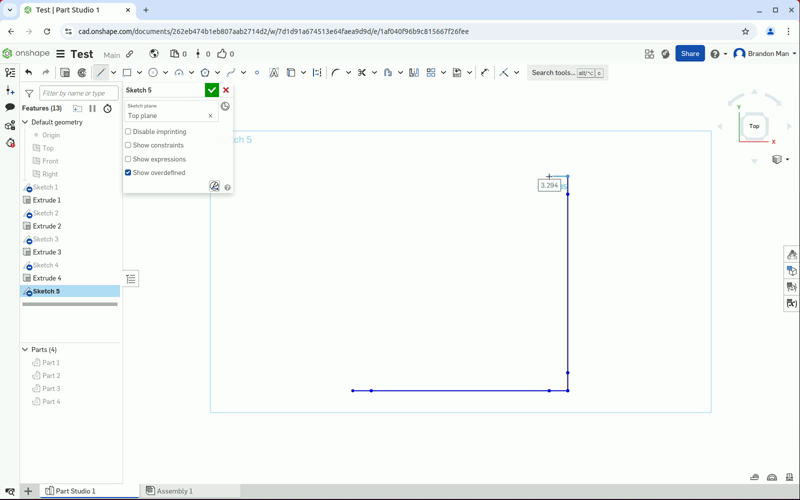
key_up(shift)
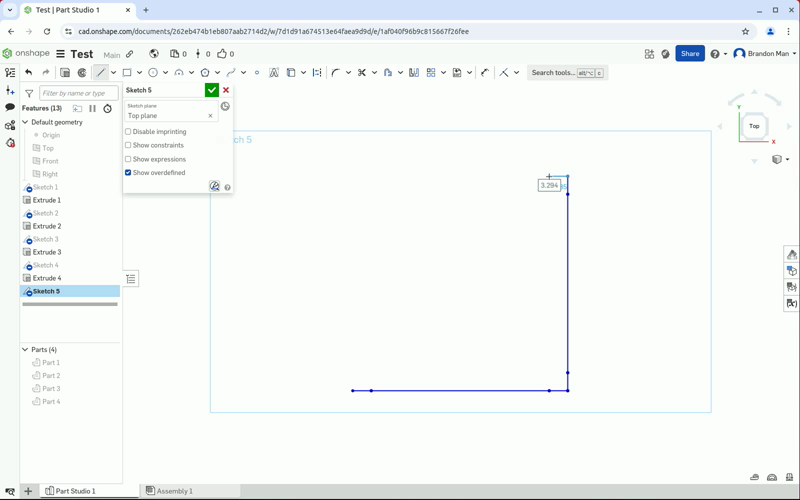
key_down(shift)
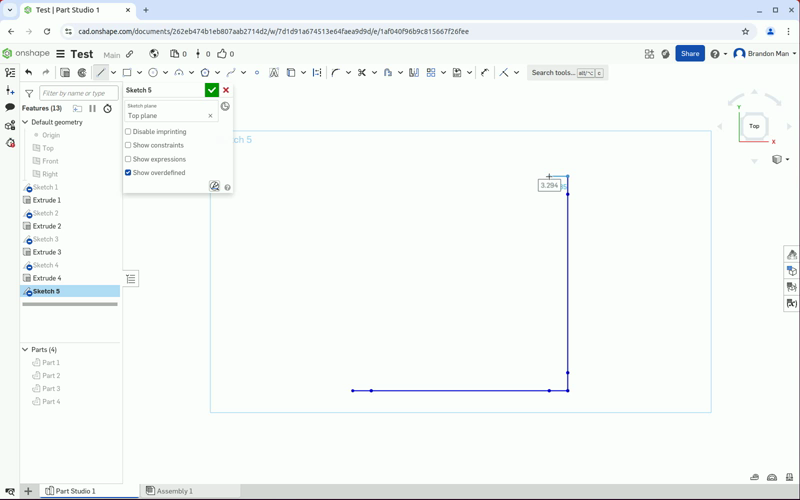
mouse_move(371, 176)
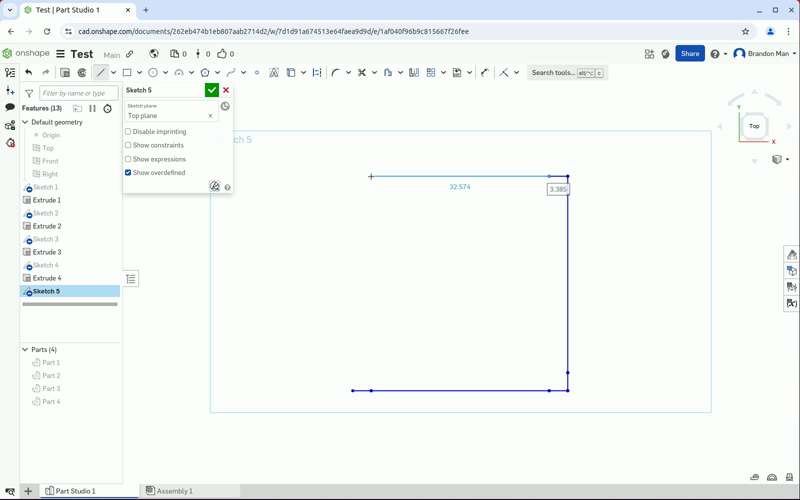
click(371, 176)
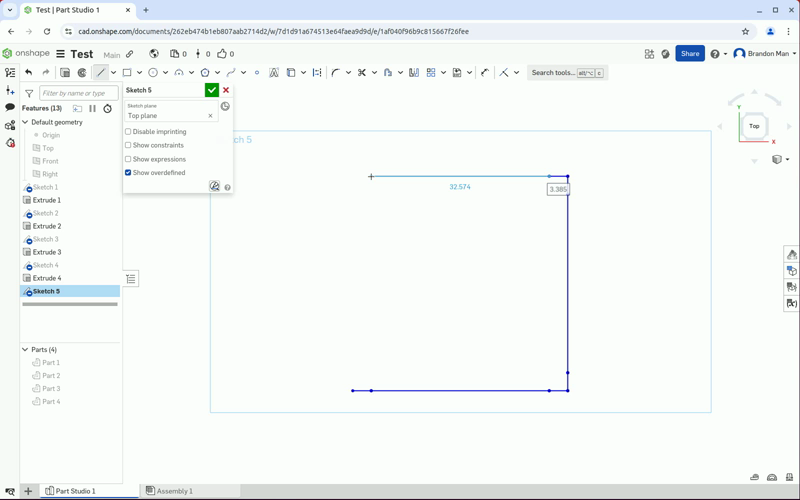
key_up(shift)
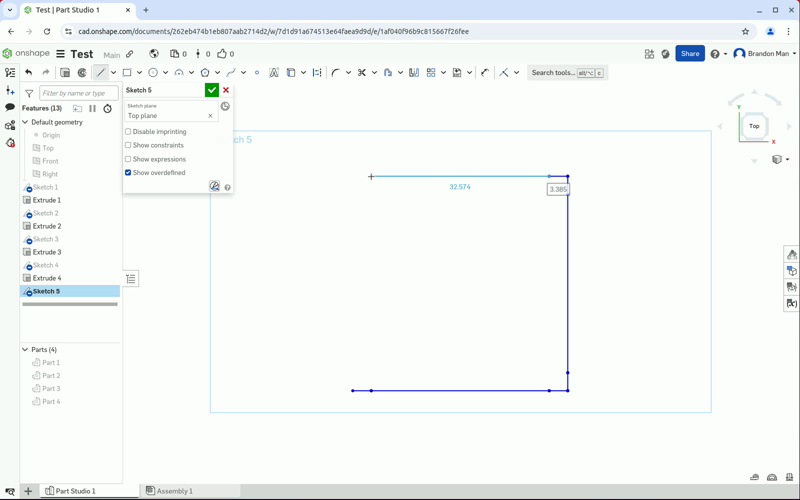
key_down(shift)
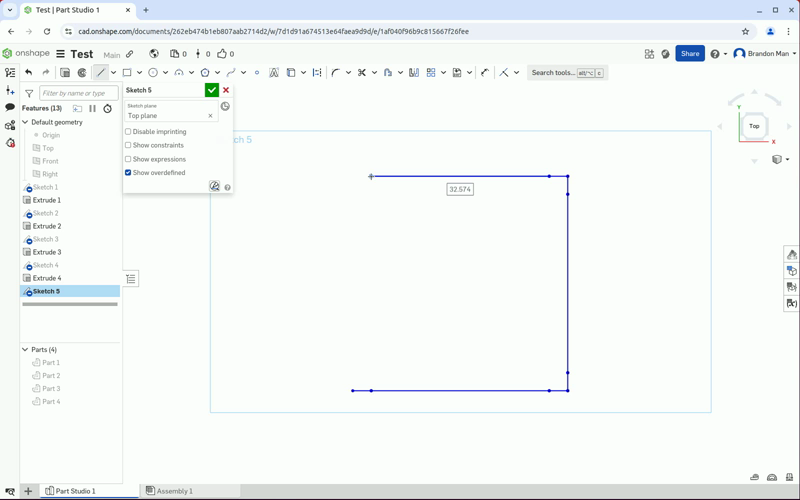
mouse_move(401, 176)
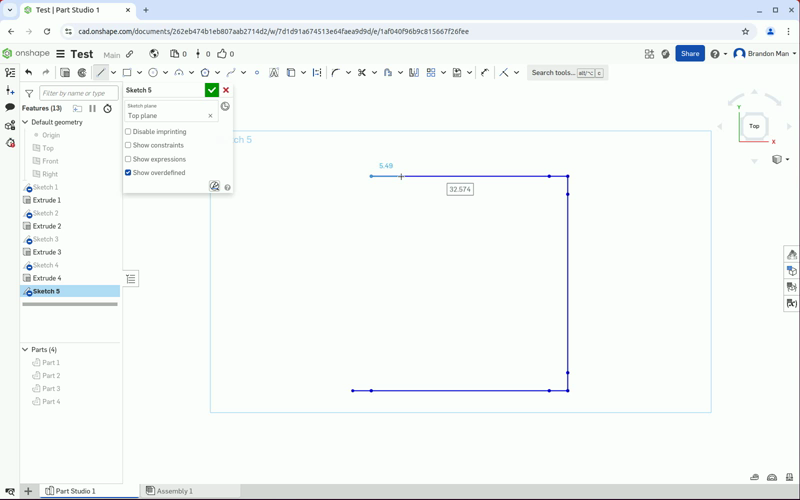
mouse_move(352, 176)
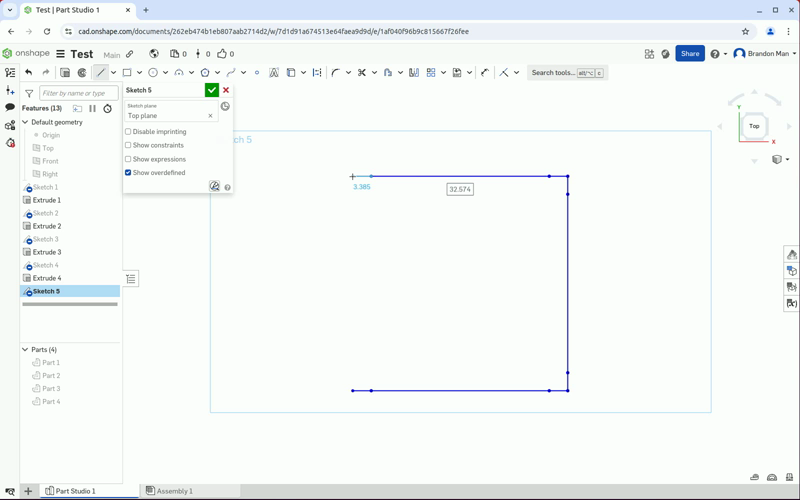
click(352, 176)
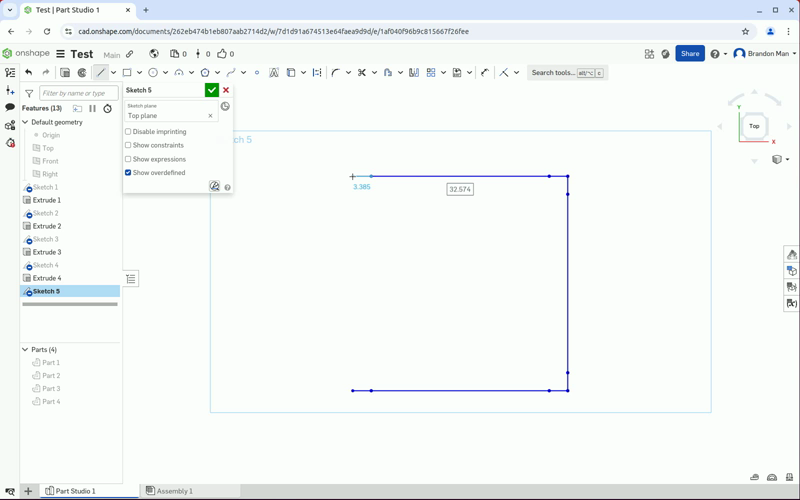
key_up(shift)
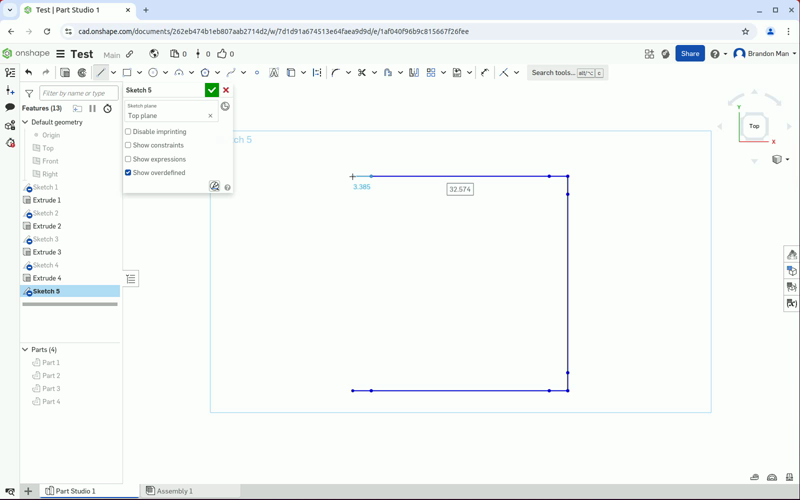
key_down(shift)
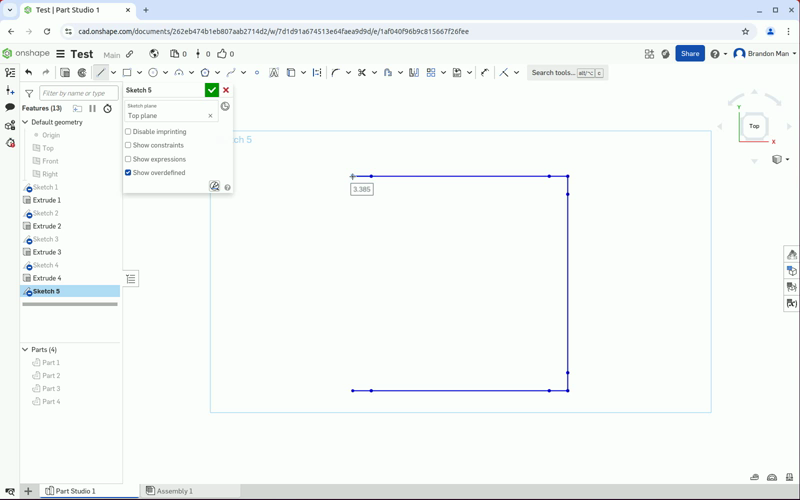
mouse_move(382, 176)
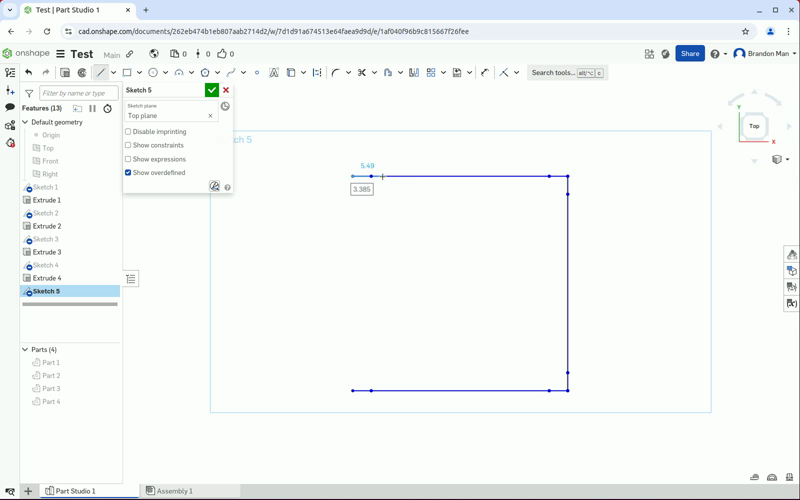
mouse_move(352, 194)
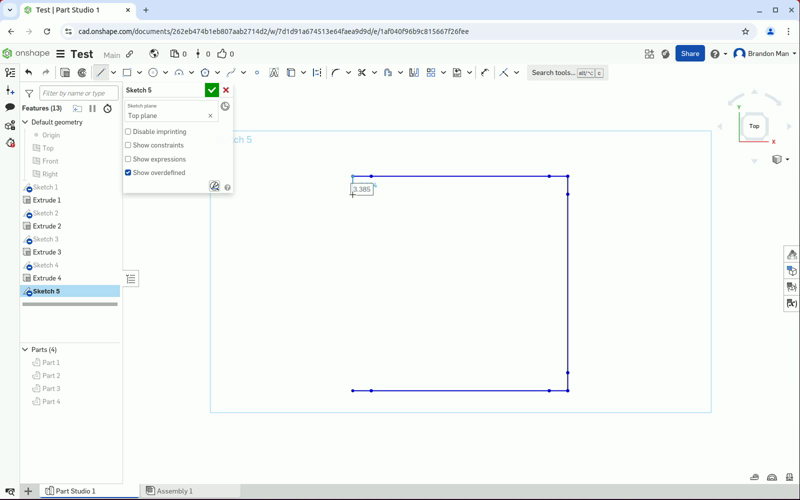
click(352, 194)
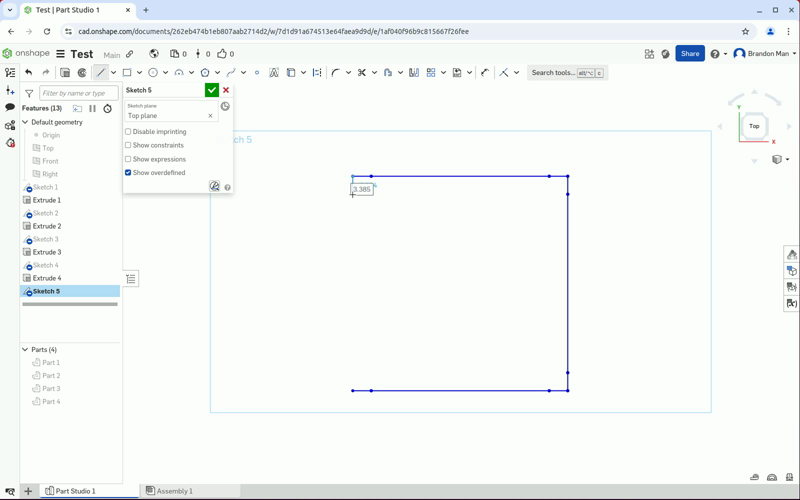
key_up(shift)
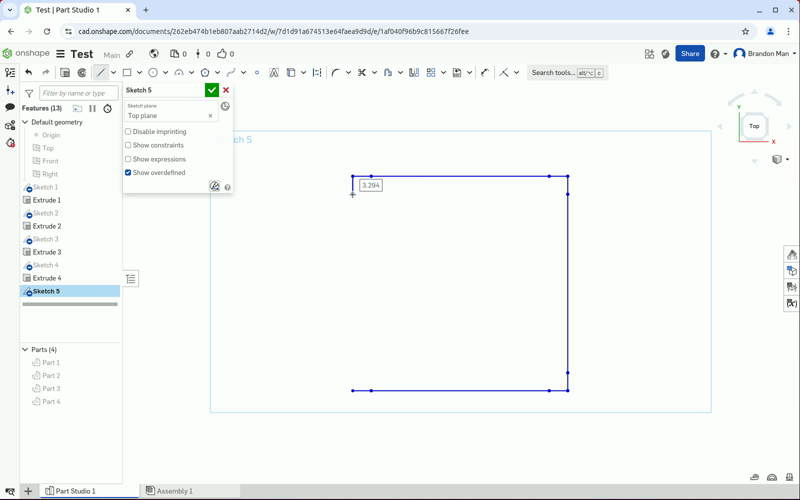
key_down(shift)
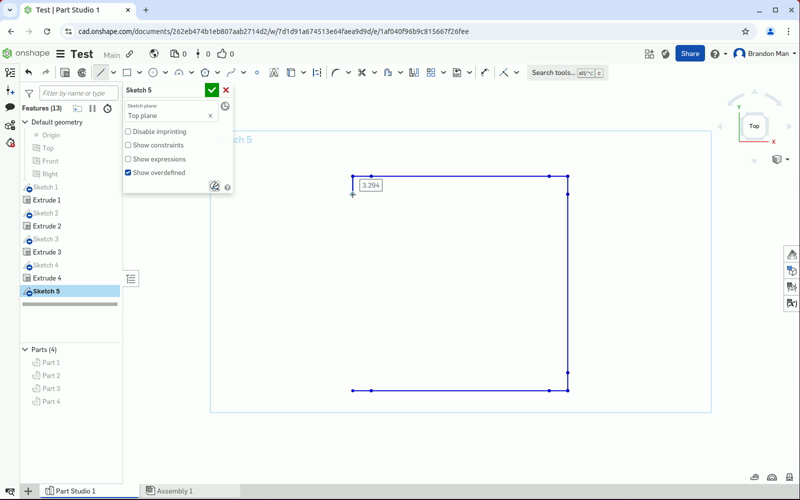
mouse_move(352, 372)
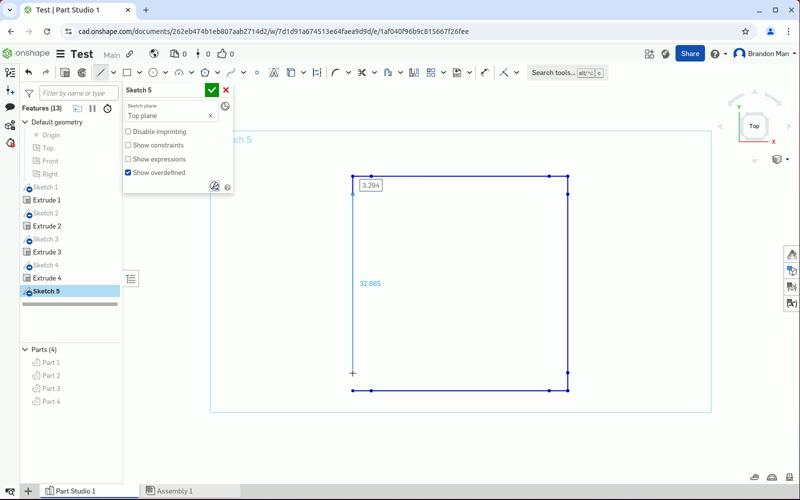
click(352, 372)
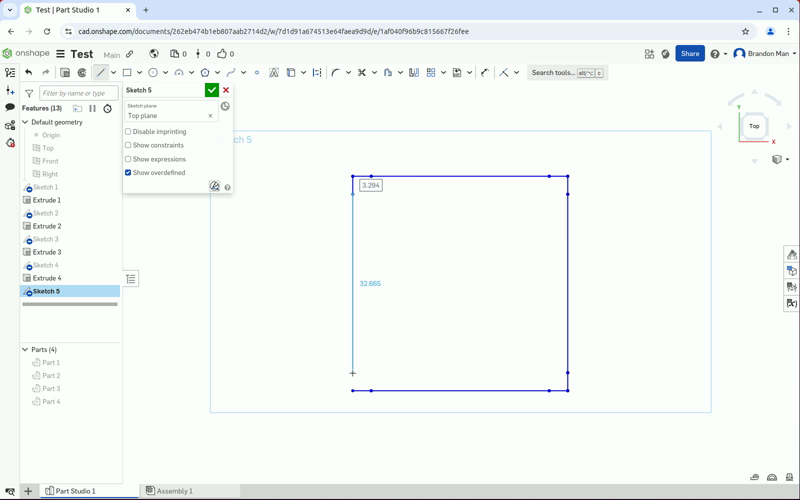
key_up(shift)
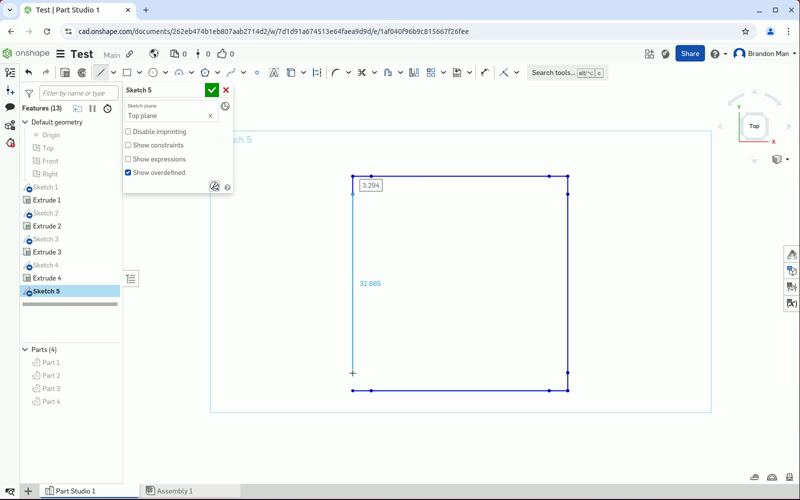
mouse_move(382, 372)
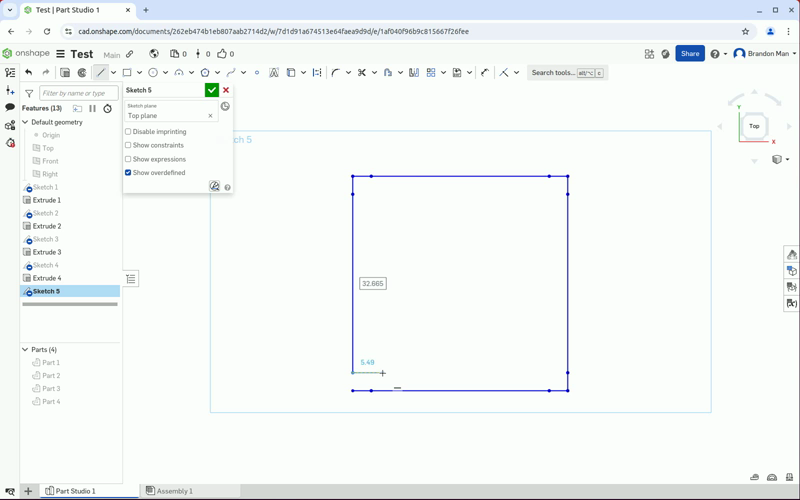
key_down(shift)
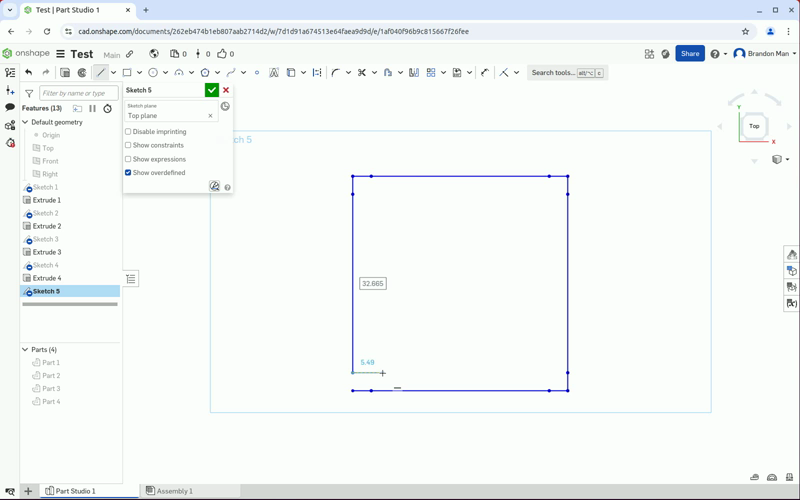
mouse_move(352, 390)
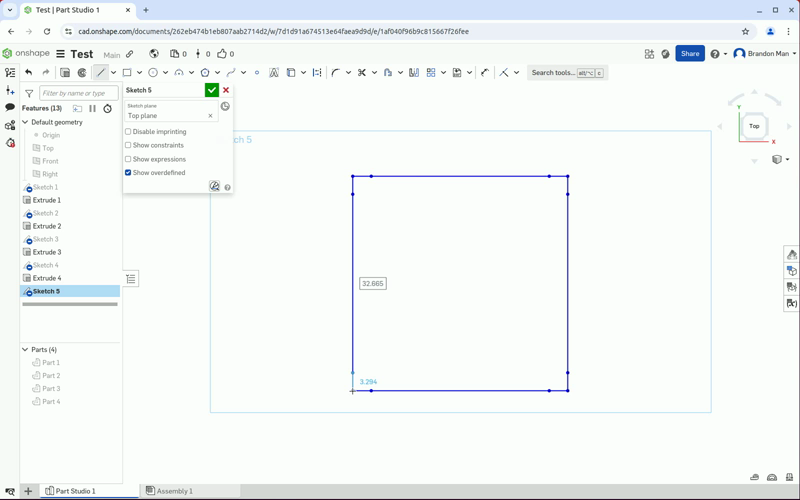
key_up(shift)
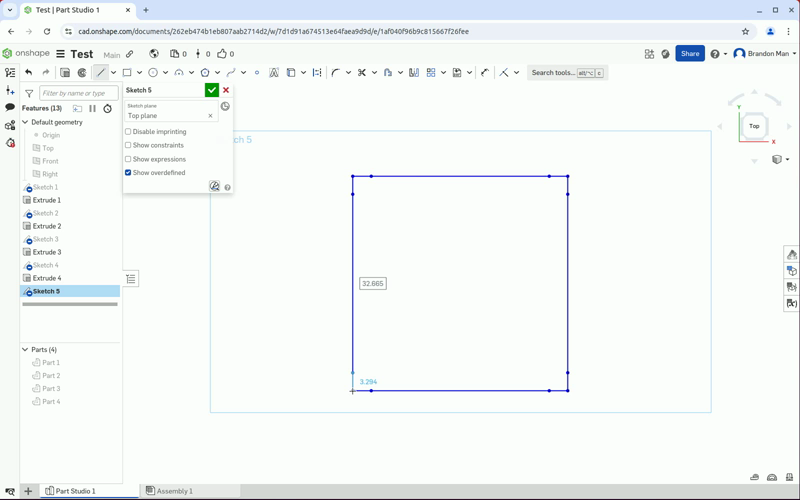
click(352, 390)
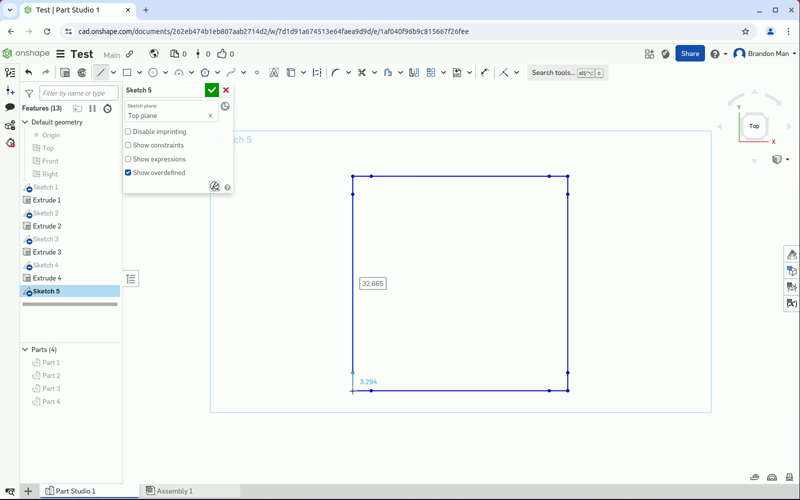
key(esc)
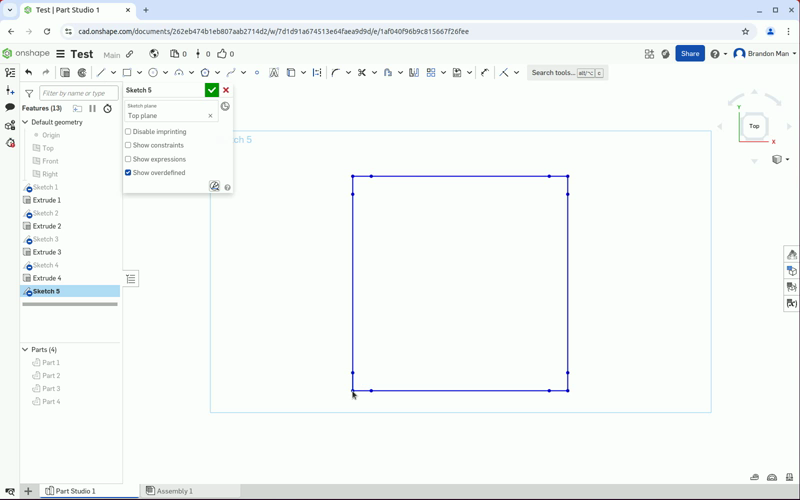
mouse_move(450, 208)
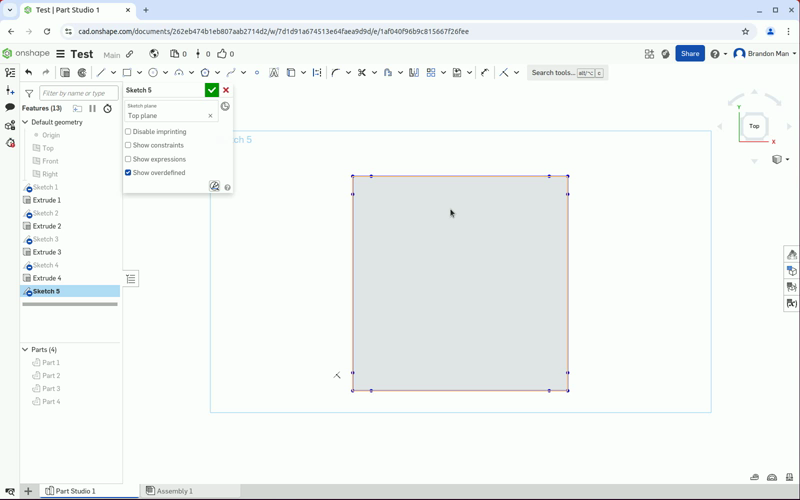
click(450, 208)
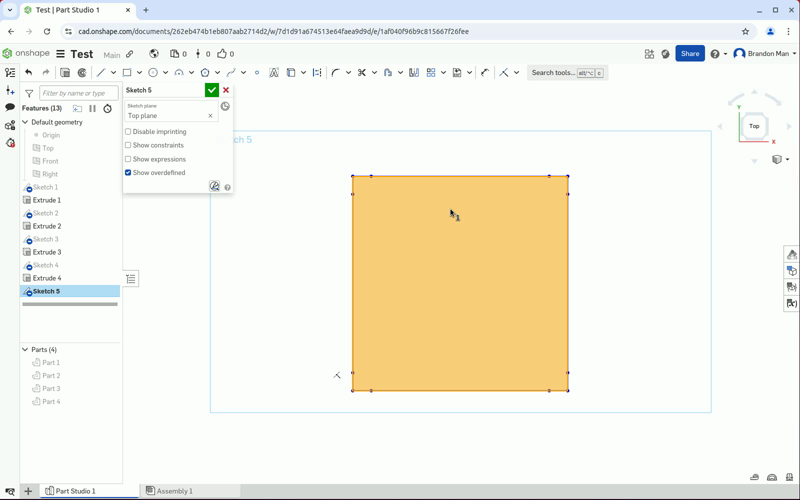
mouse_move(73, 352)
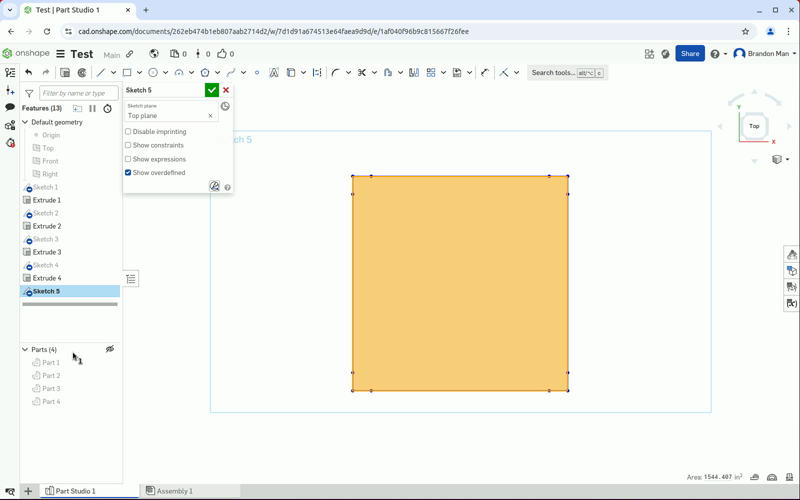
key(shift+y)
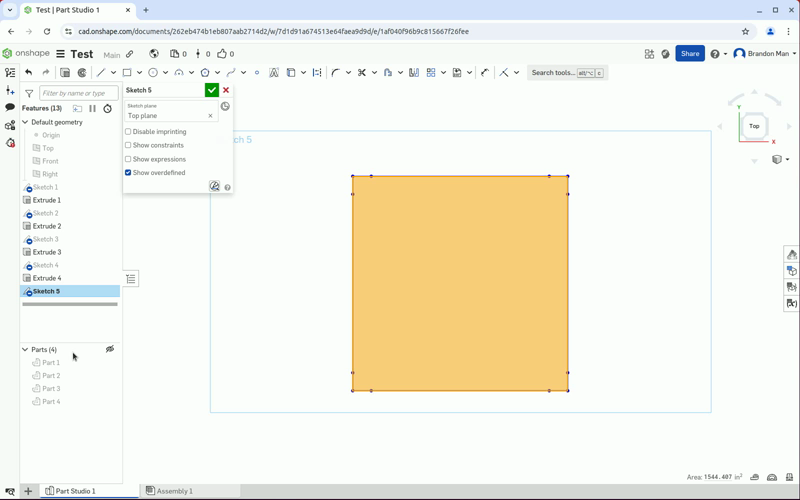
key(shift+e)
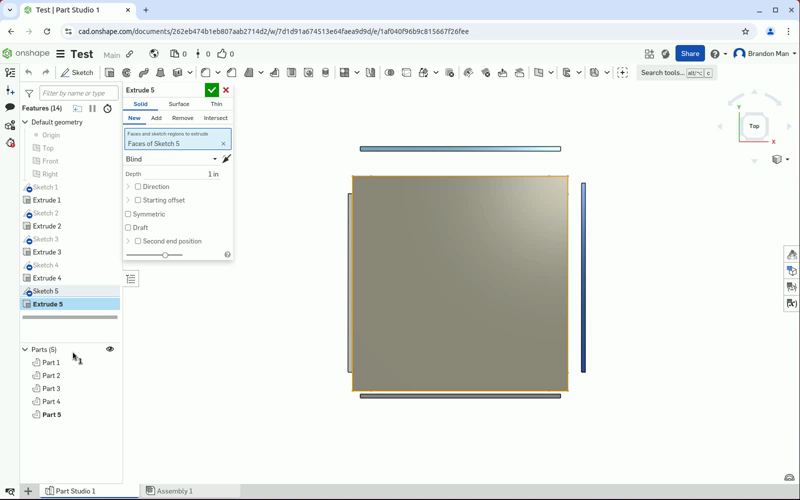
mouse_move(143, 106)
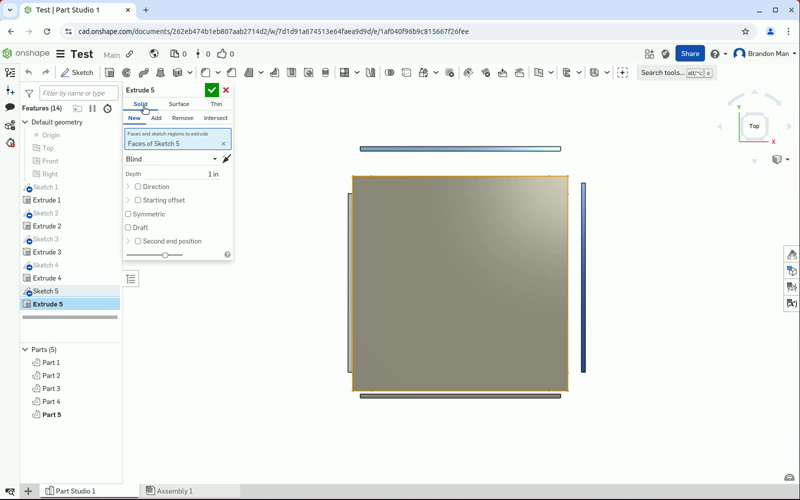
click(143, 106)
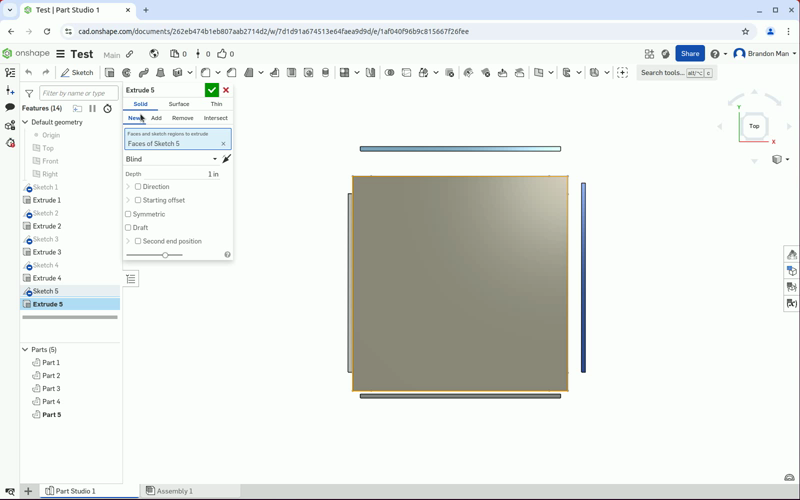
mouse_move(137, 120)
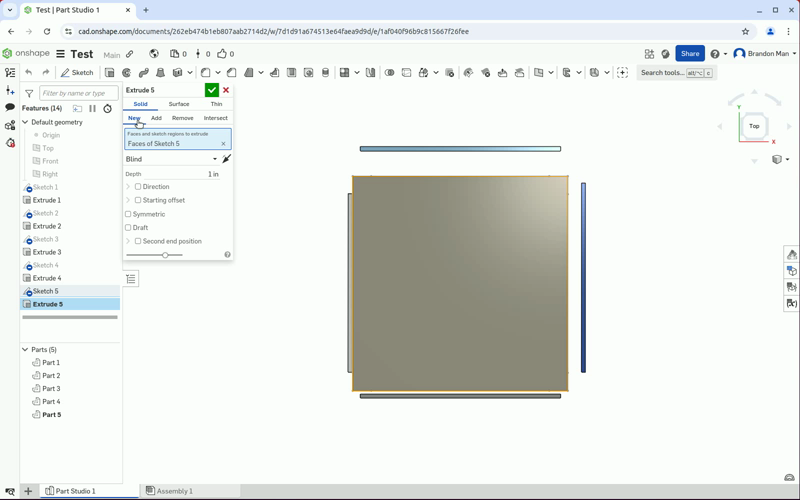
click(137, 120)
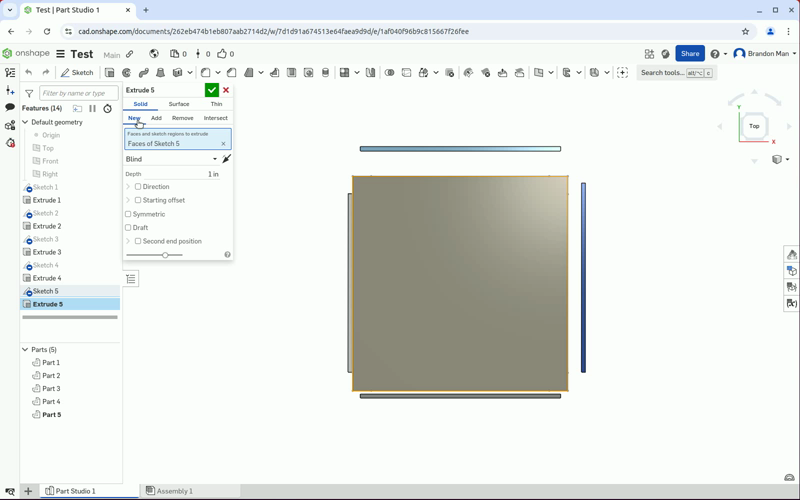
key(tab, 4)
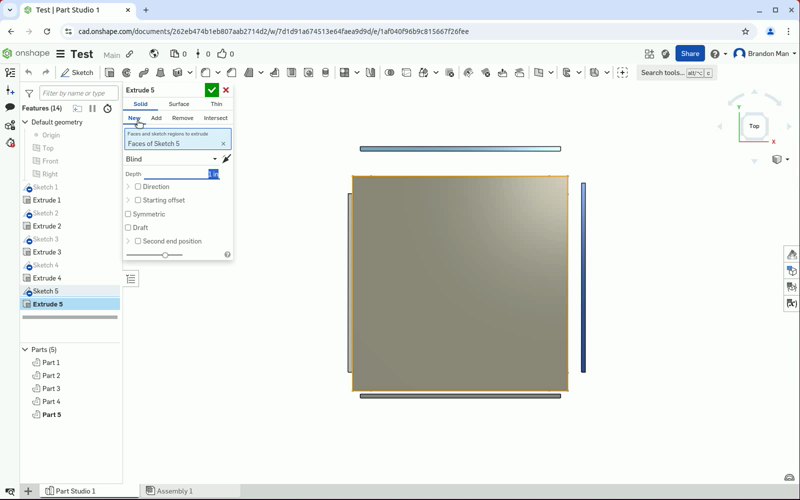
text(0.963)
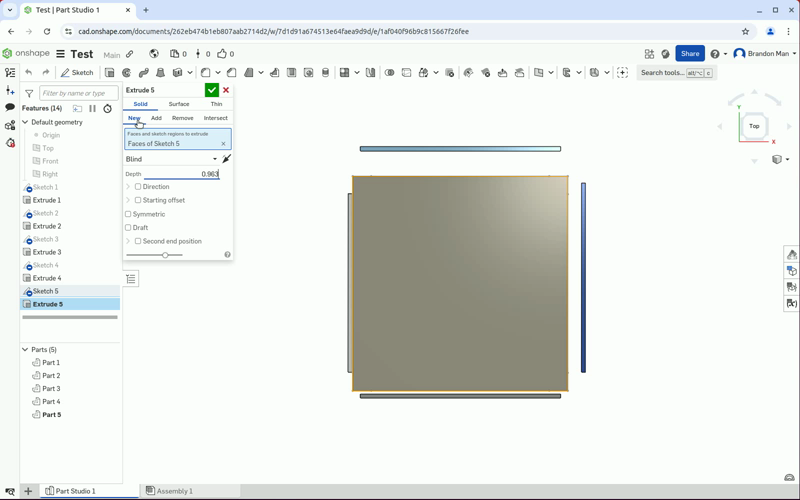
key(enter)
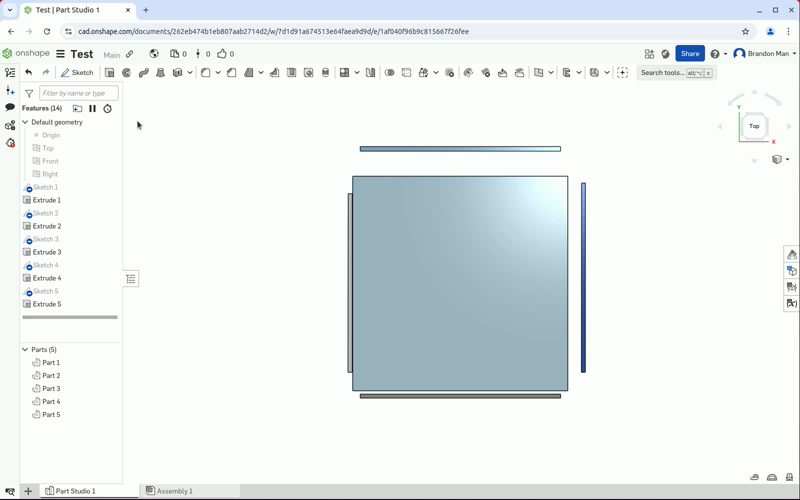
key(shift+h)
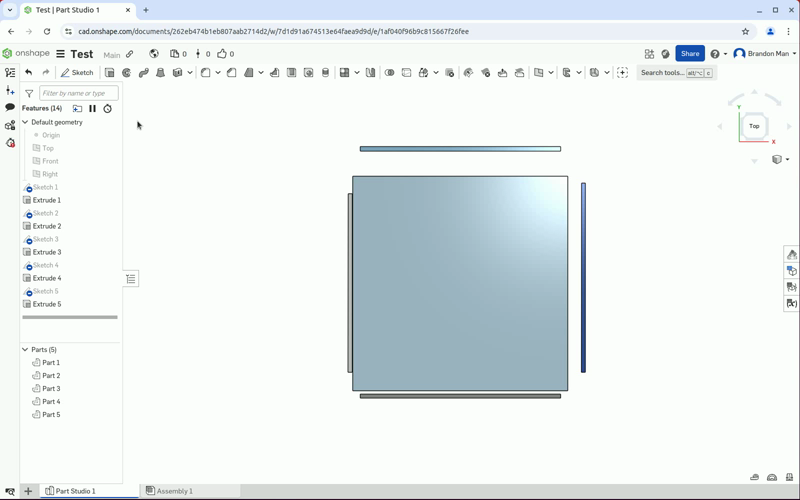
key(shift+h)
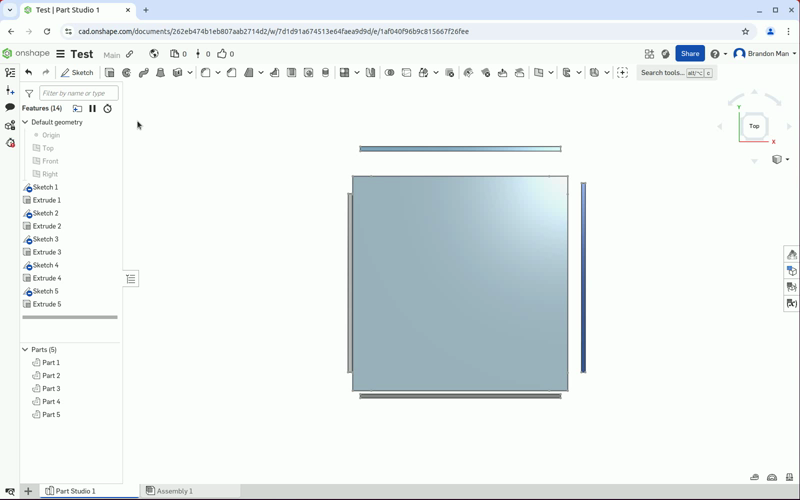
key(shift+7)
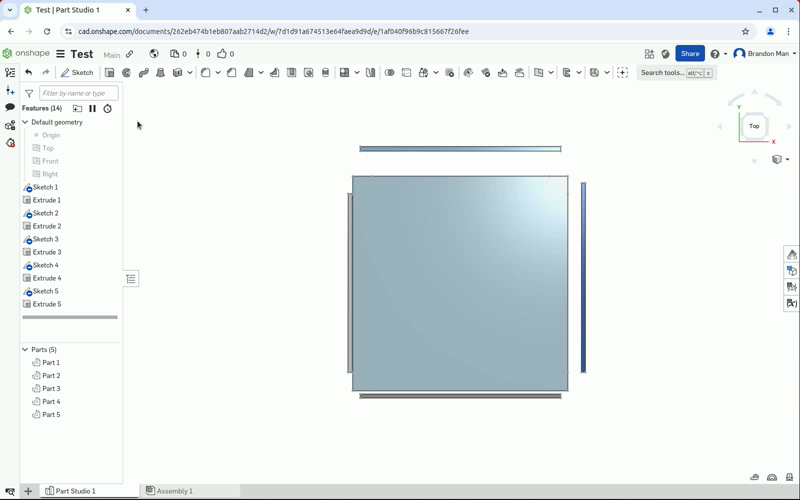
key(up, 3)
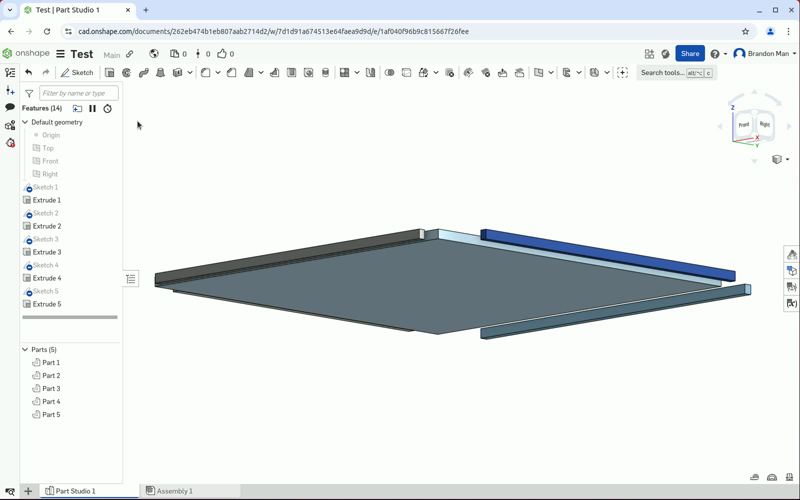
key(left, 3)
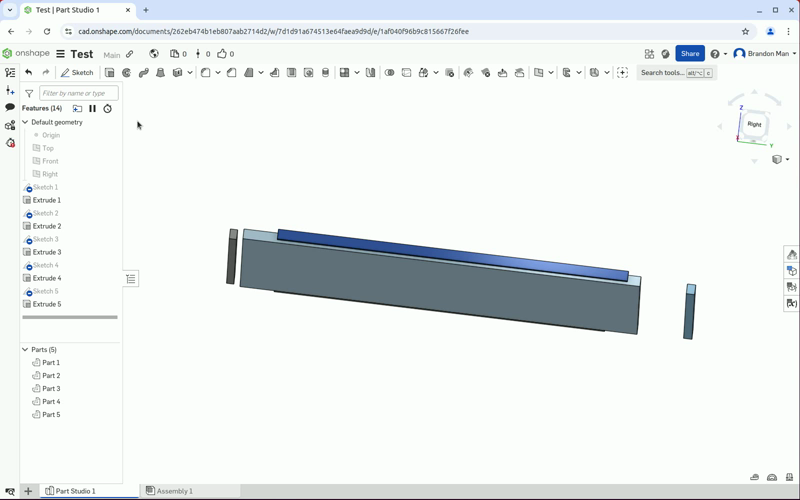
key(right, 3)
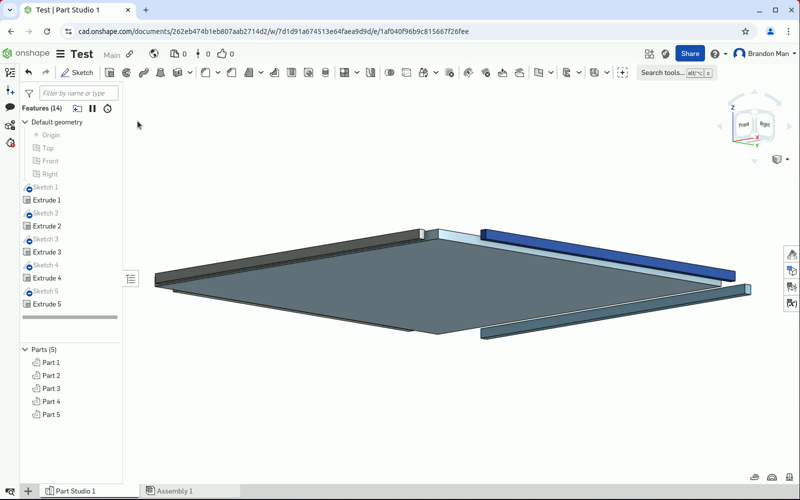
key(down, 3)
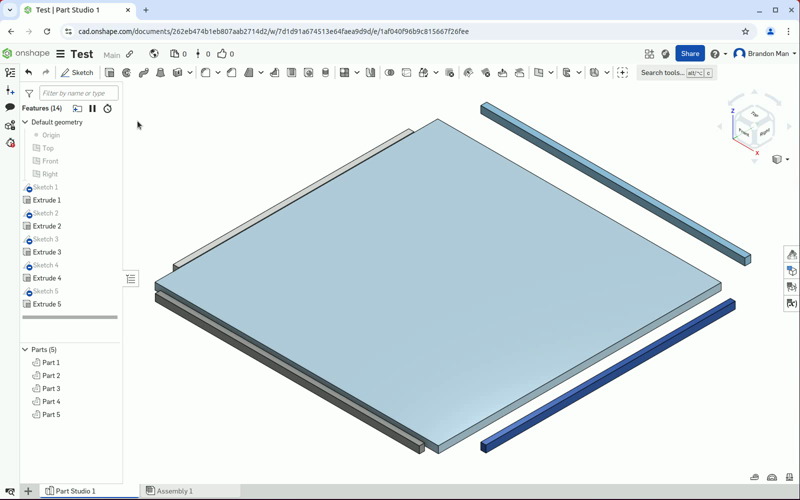
mouse_move(73, 189)
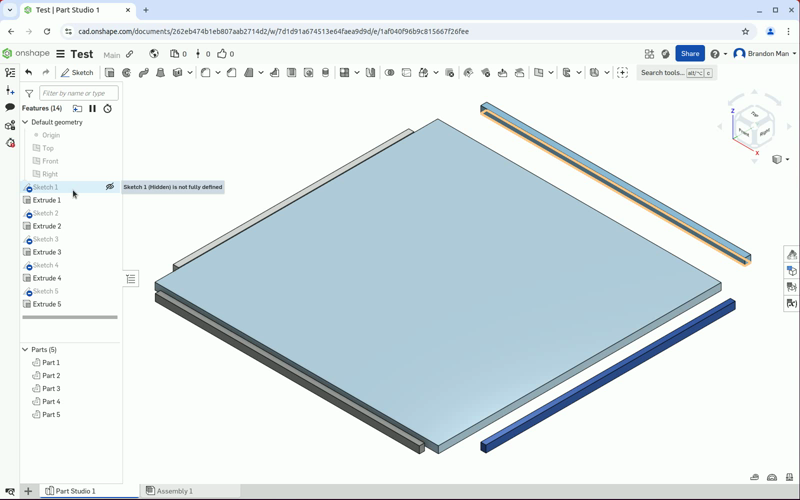
click(73, 189)